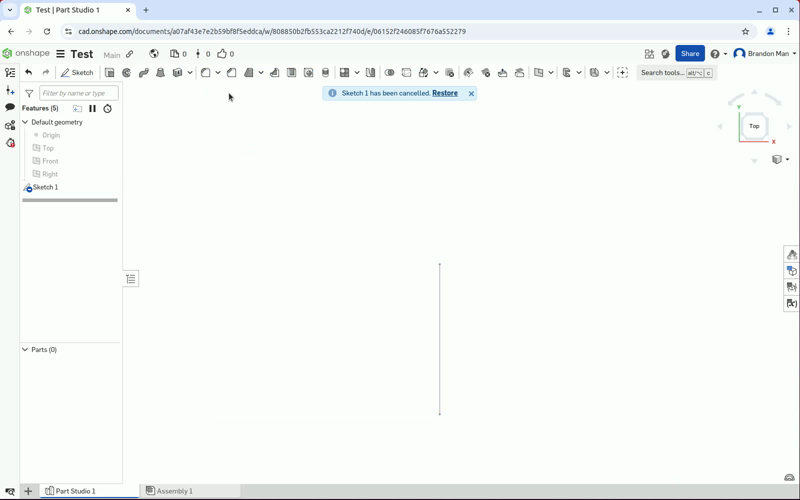
key(shift+h)
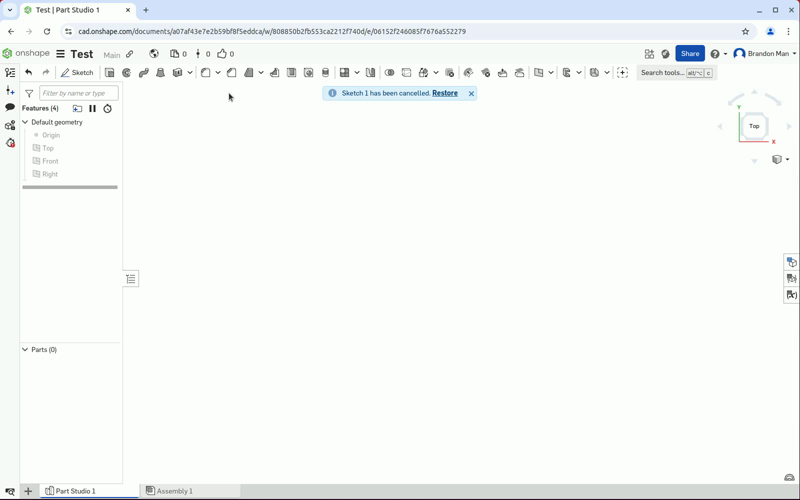
mouse_move(73, 352)
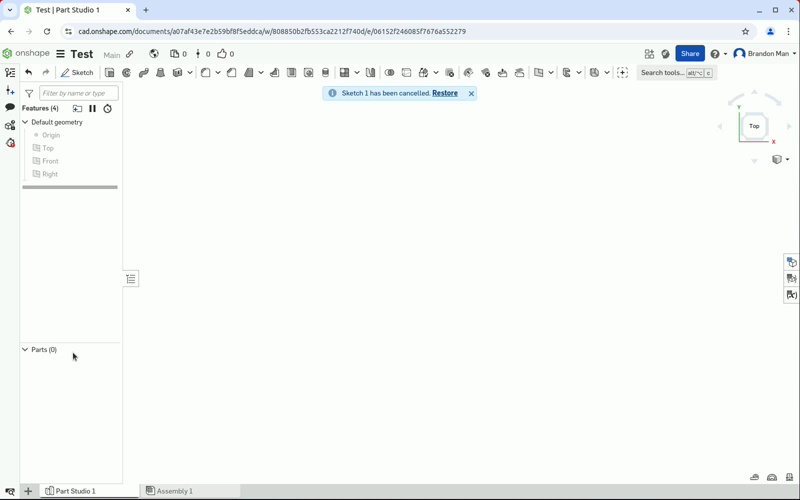
key(y)
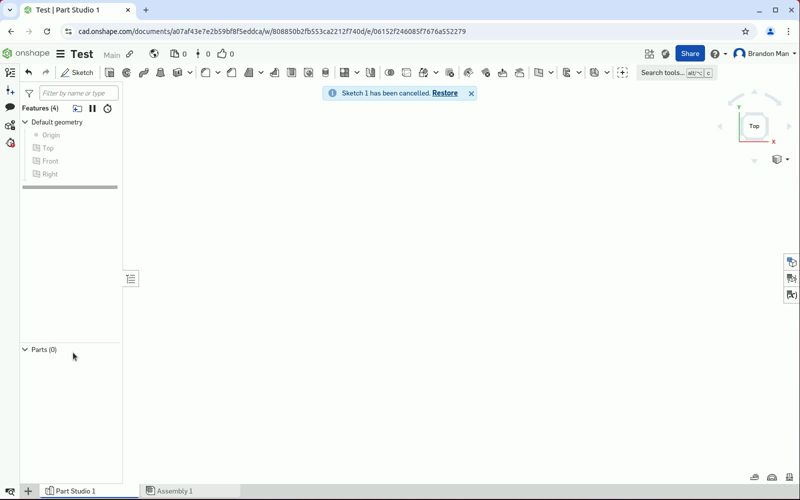
key(shift+p)
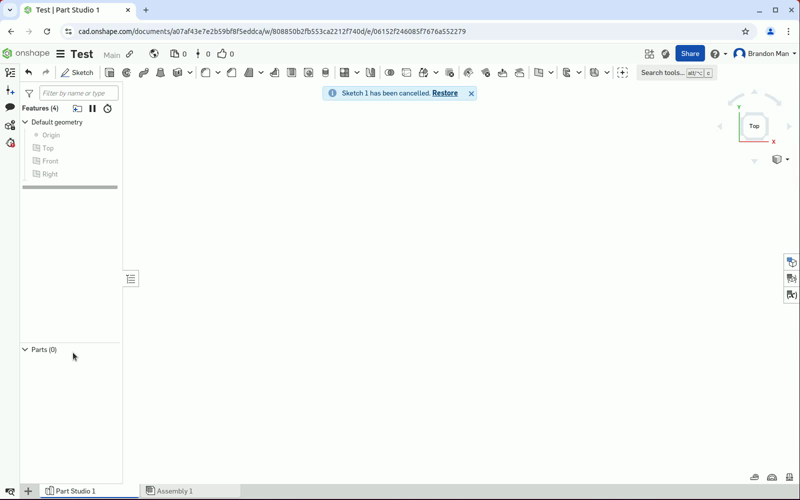
key(space)
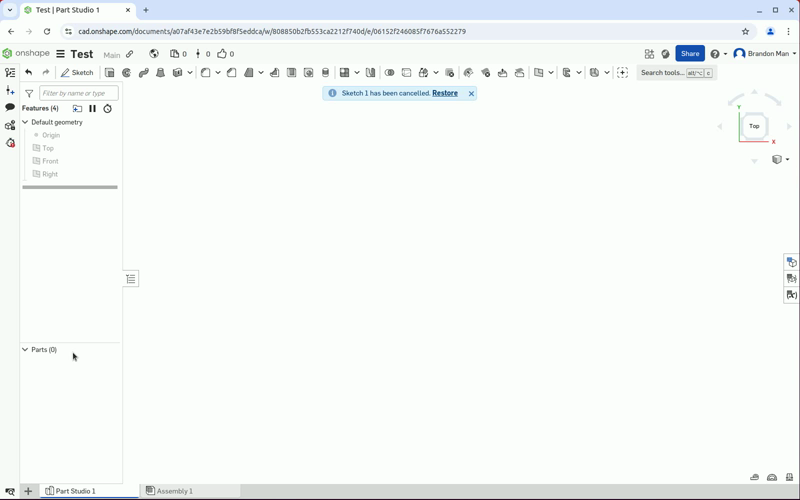
key_down(shift)
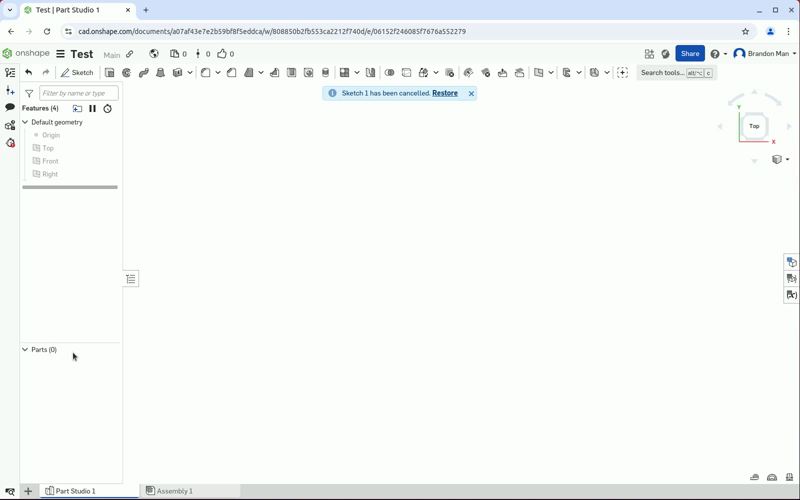
key(up)
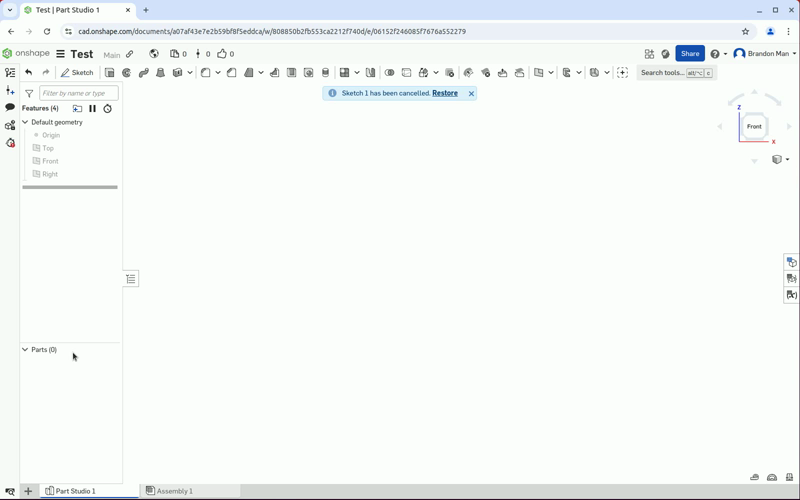
key_up(shift)
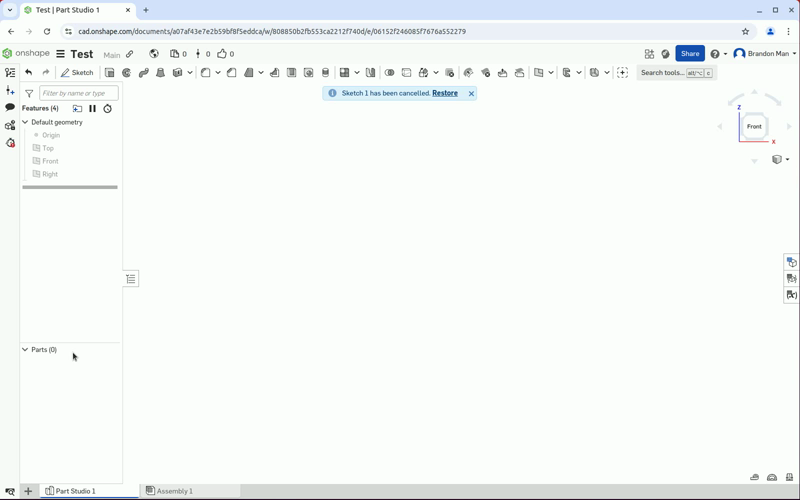
mouse_move(73, 352)
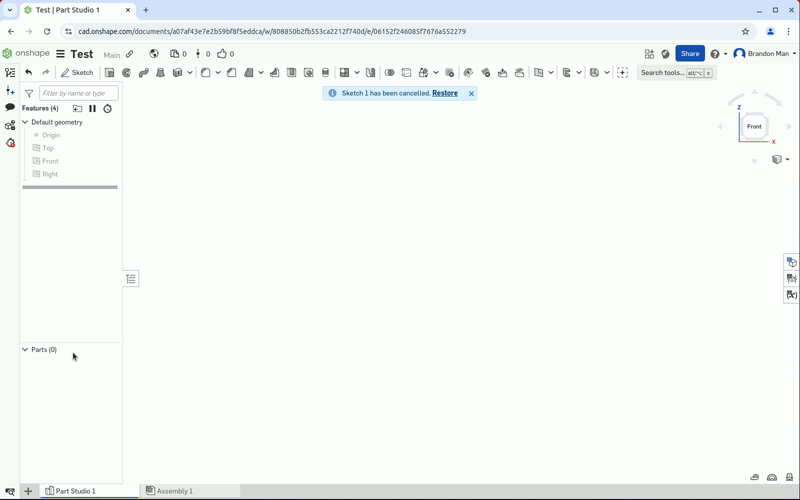
key(shift+y)
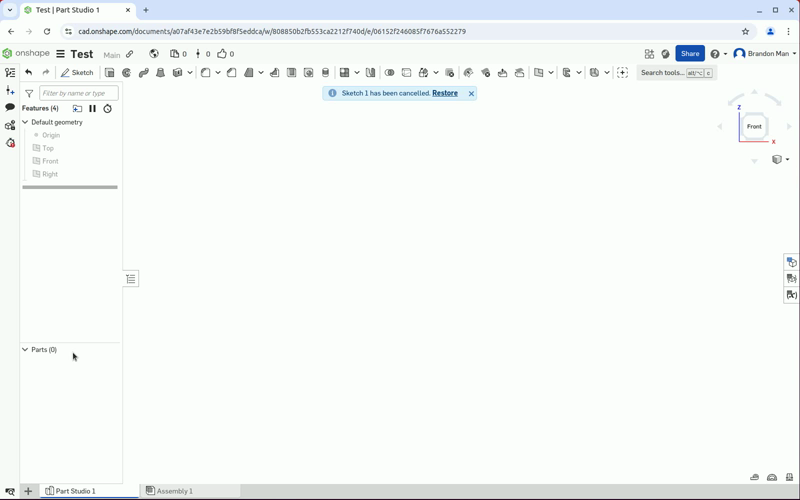
key(shift+s)
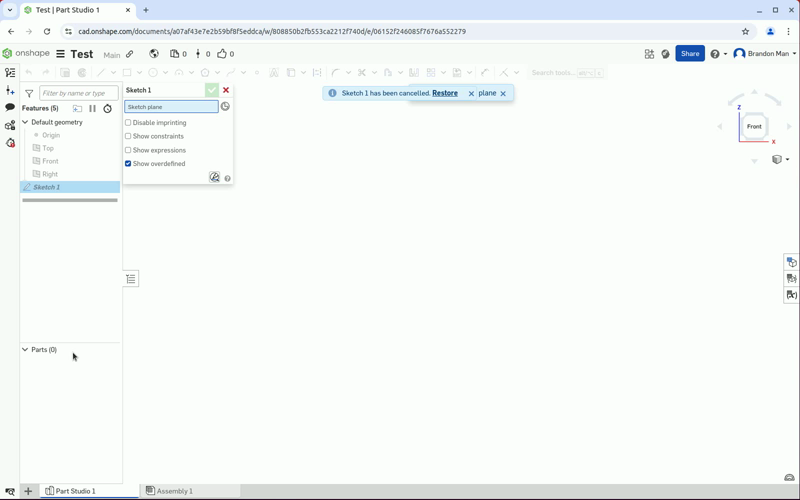
mouse_move(73, 163)
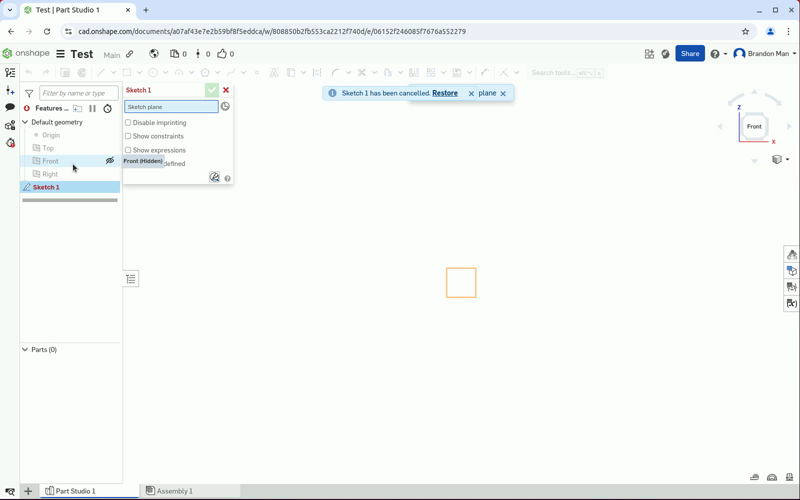
click(73, 163)
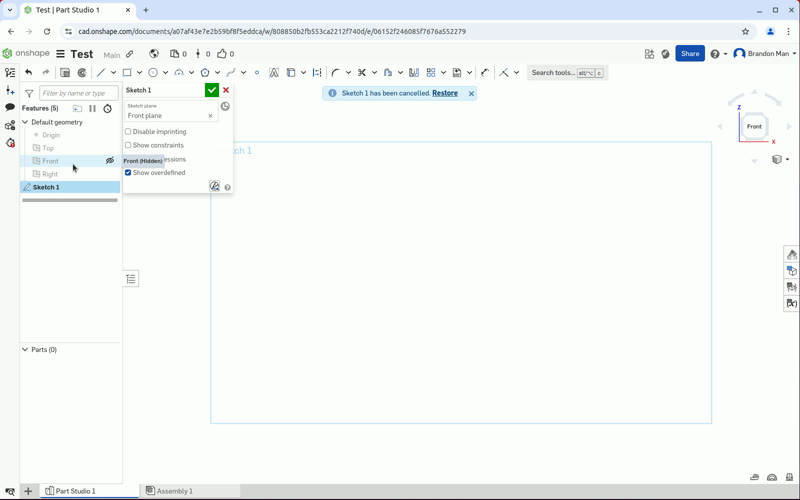
mouse_move(73, 352)
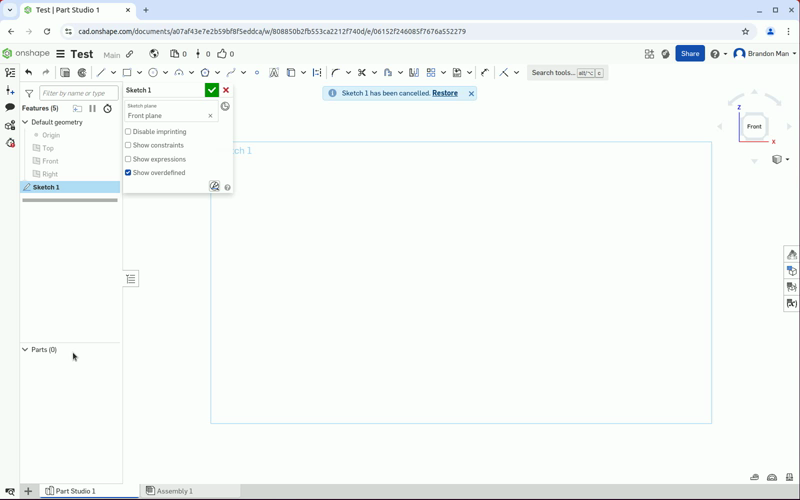
key(y)
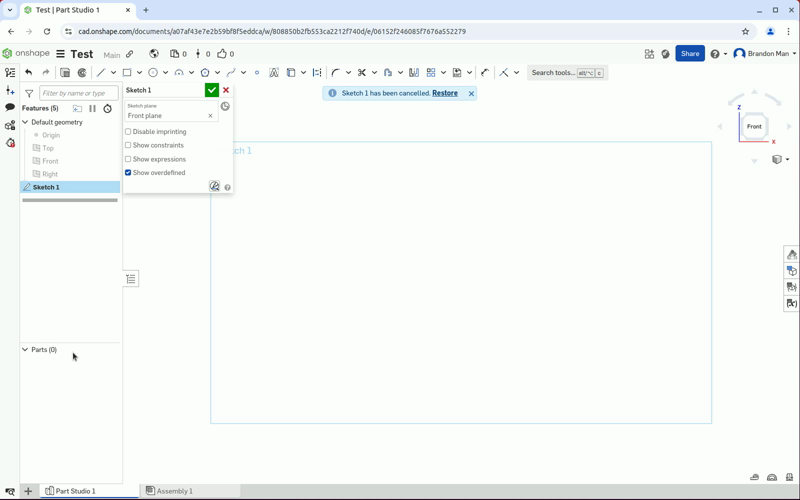
key(l)
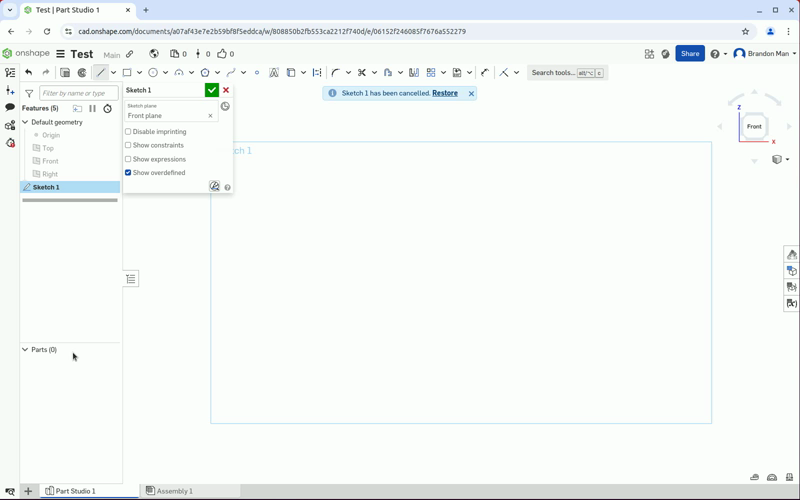
key_down(shift)
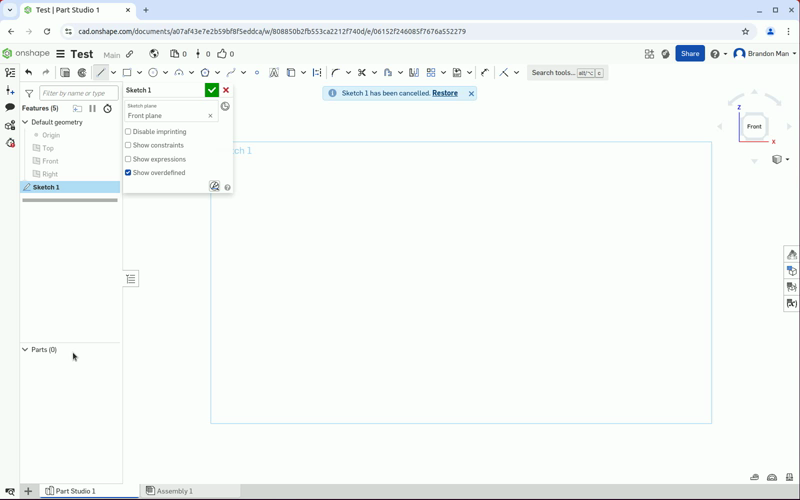
mouse_move(460, 383)
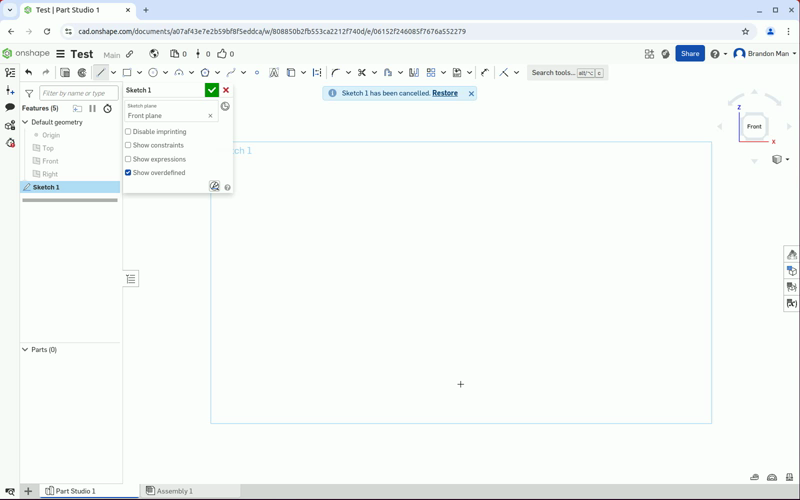
click(460, 383)
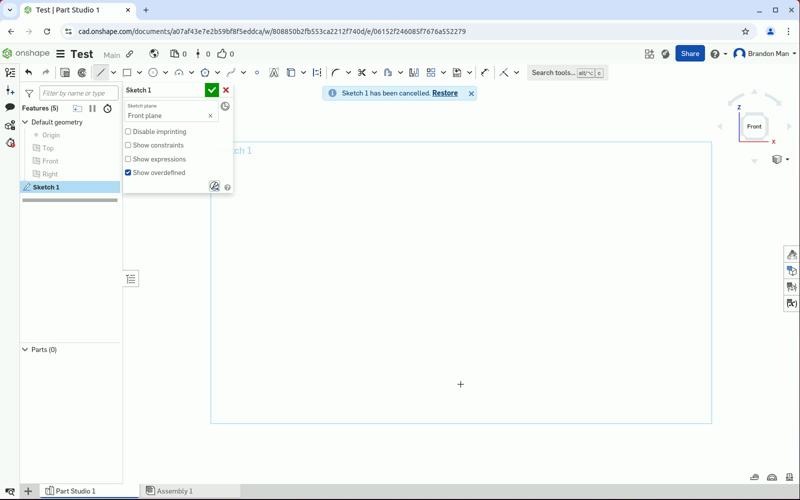
key_up(shift)
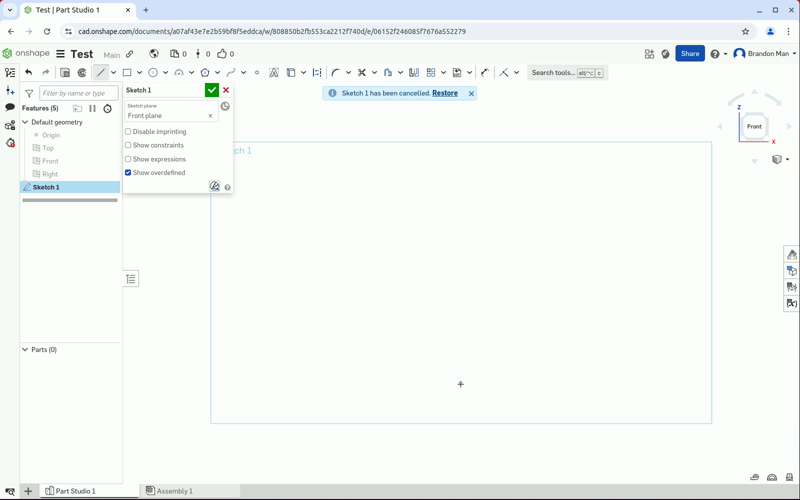
key_down(shift)
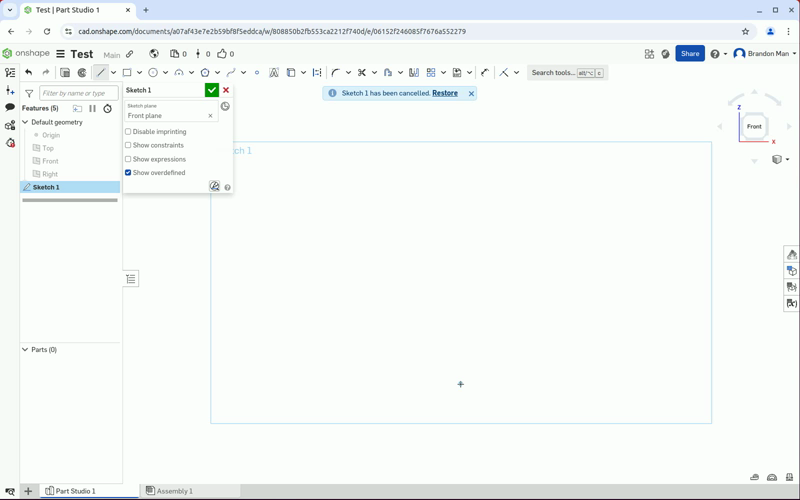
mouse_move(490, 383)
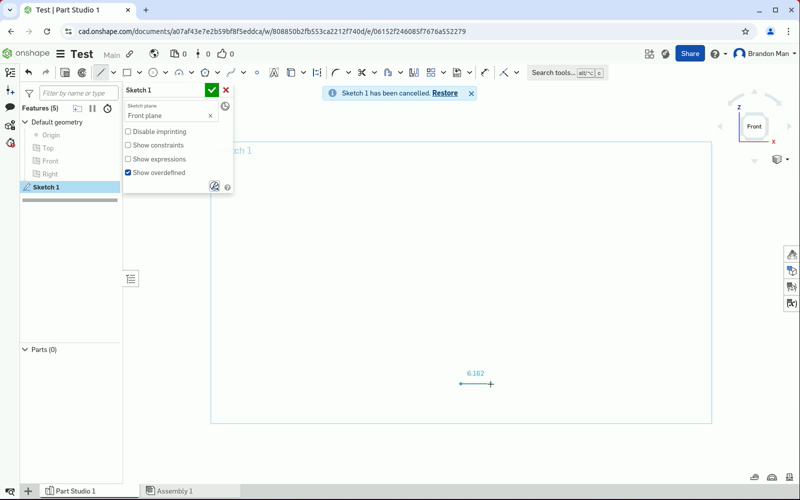
mouse_move(467, 383)
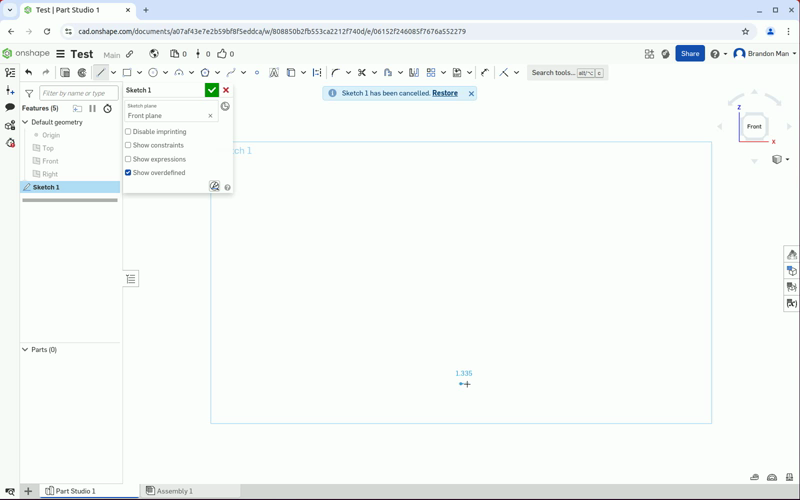
scroll(6)
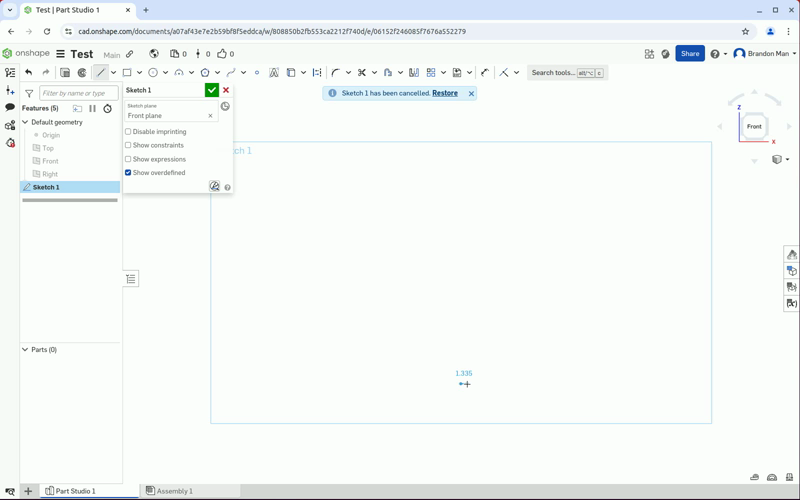
scroll(6)
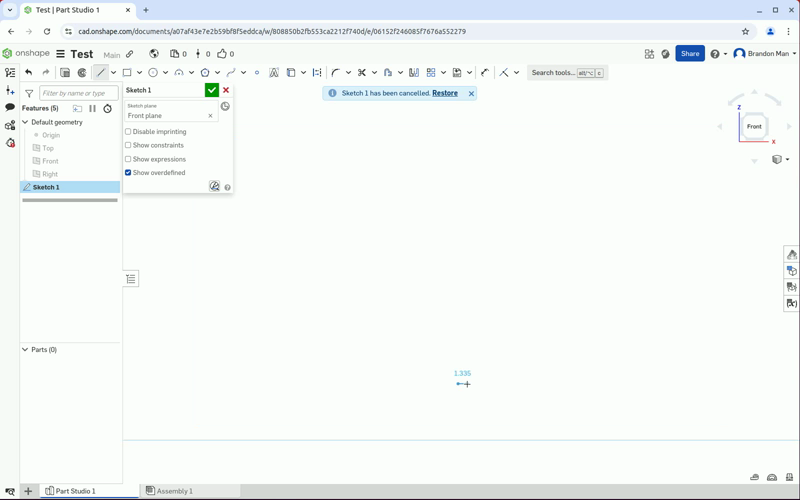
scroll(6)
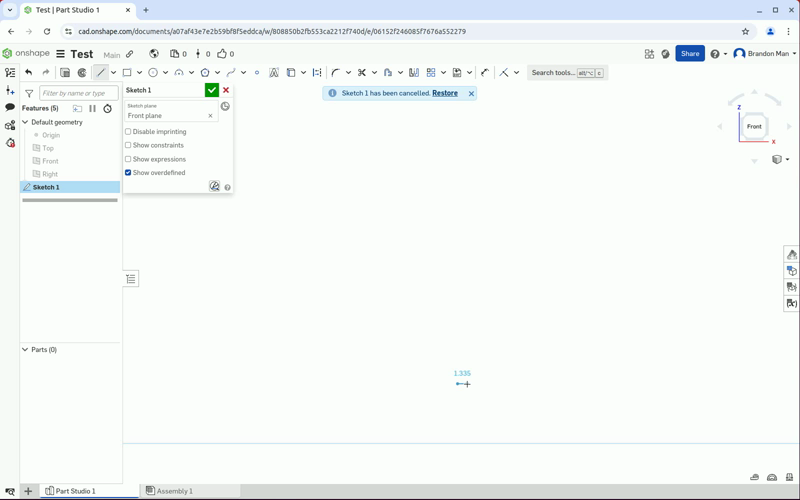
scroll(6)
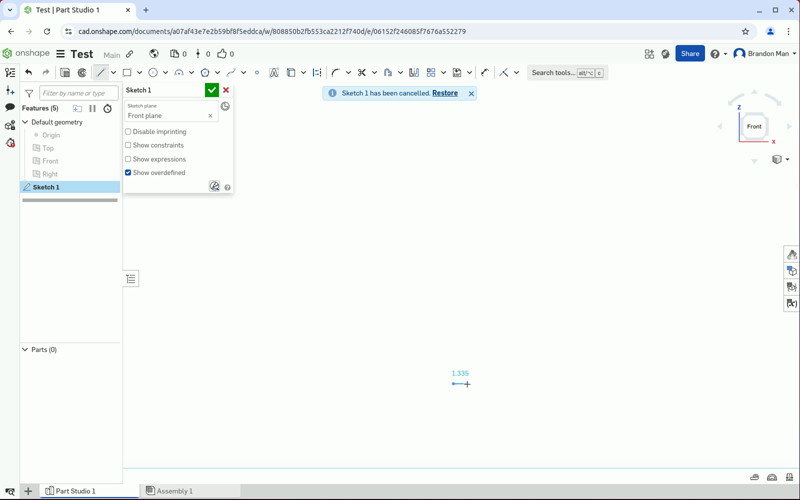
scroll(6)
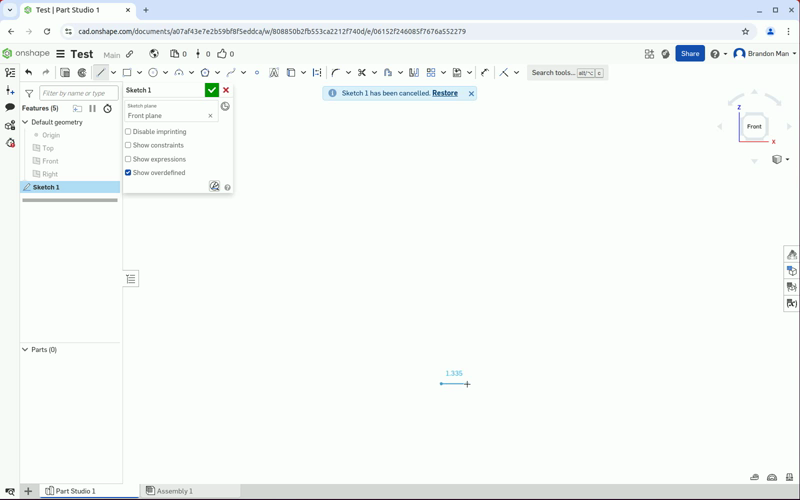
scroll(6)
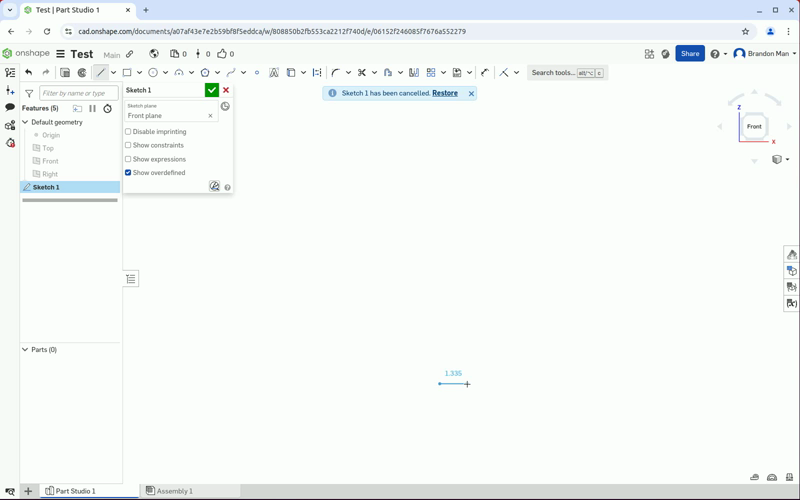
scroll(6)
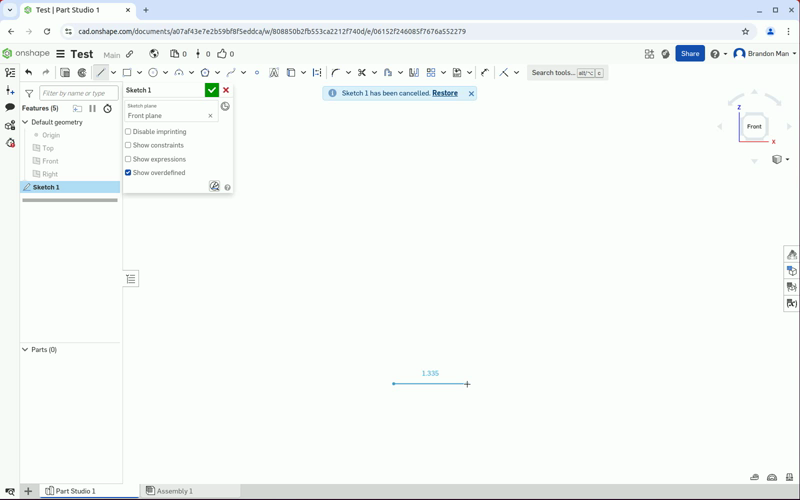
click(467, 383)
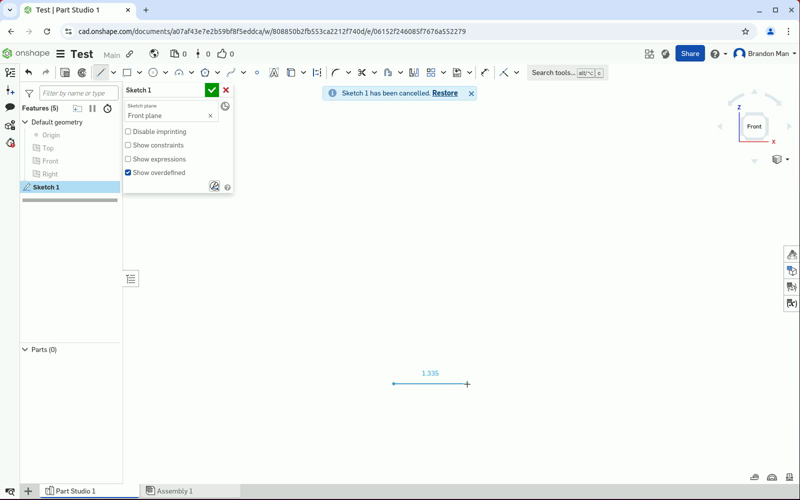
scroll(-6)
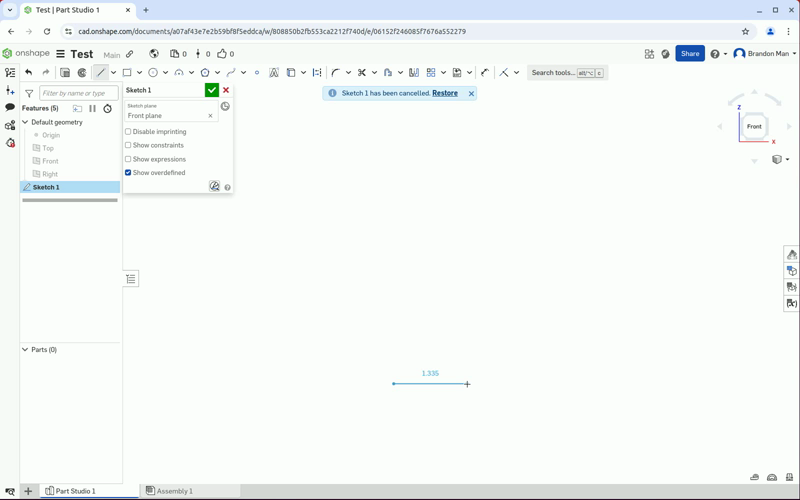
scroll(-6)
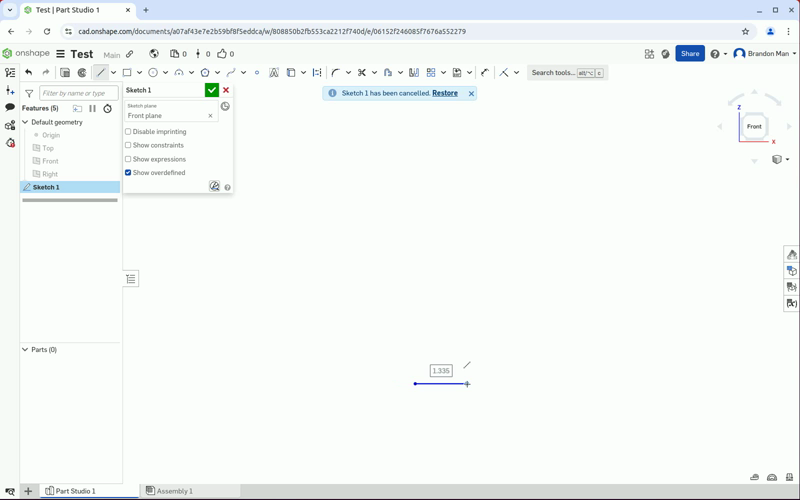
scroll(-6)
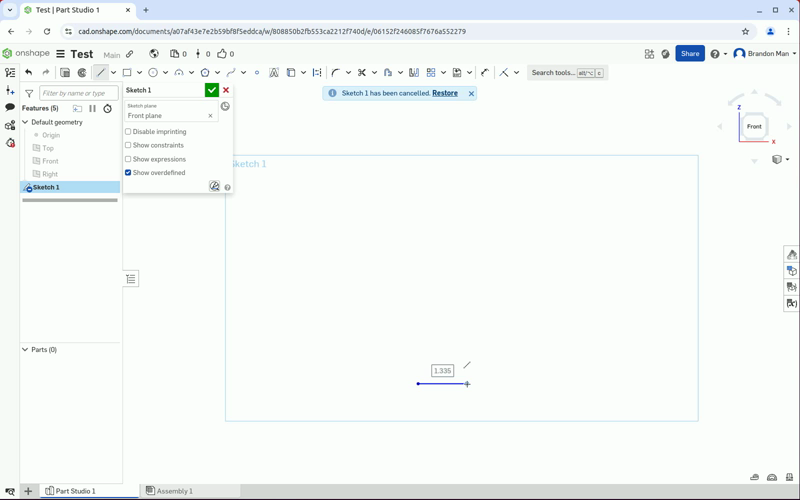
scroll(-6)
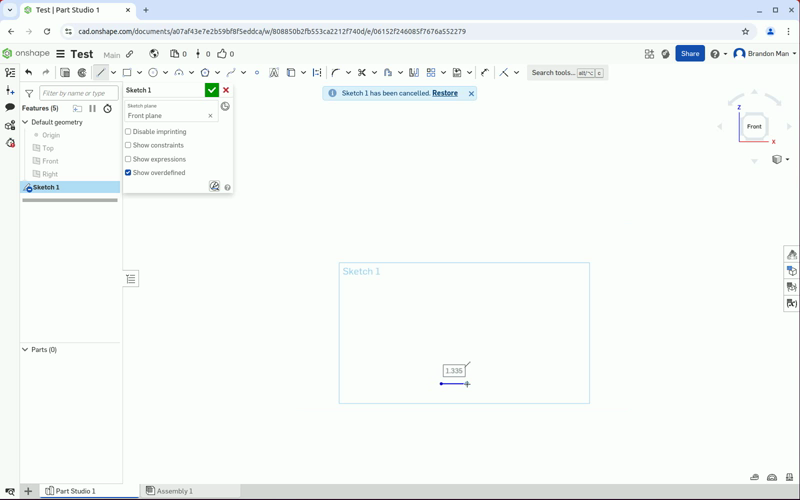
scroll(-6)
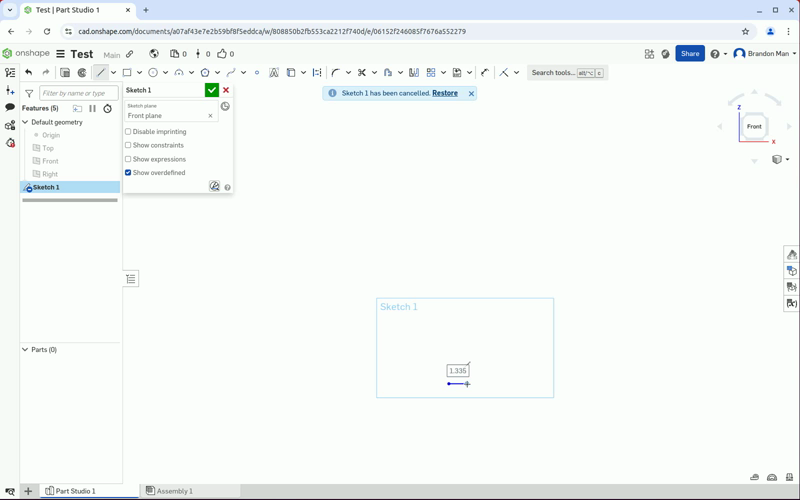
scroll(-6)
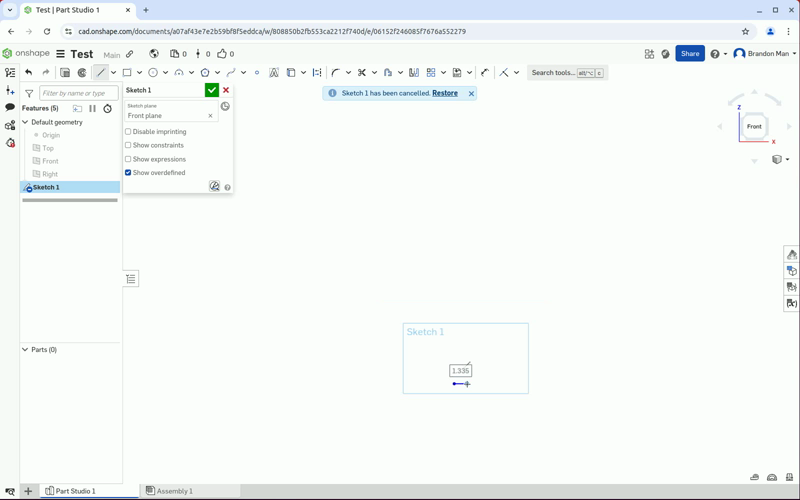
scroll(-6)
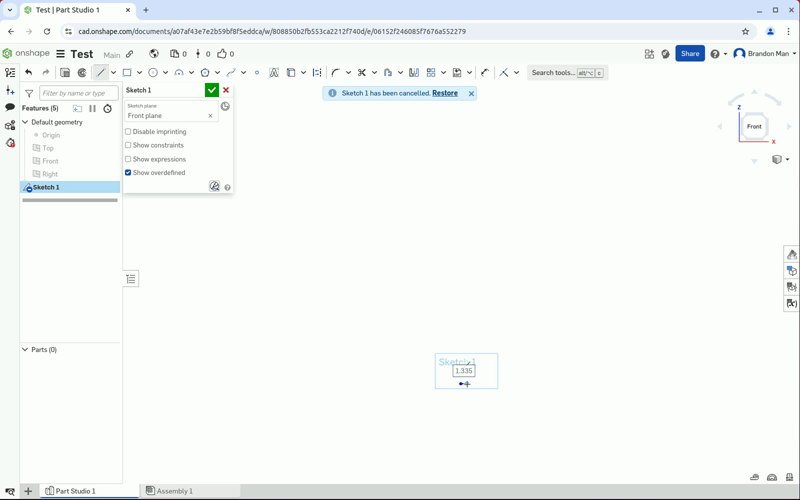
key_up(shift)
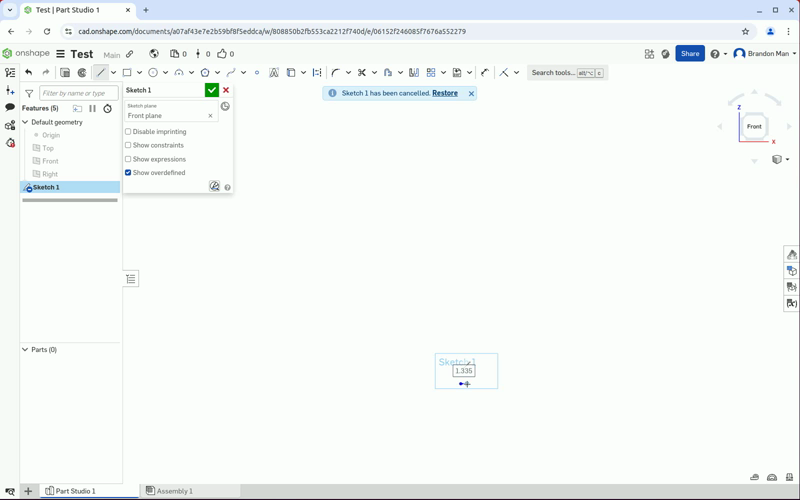
key_down(shift)
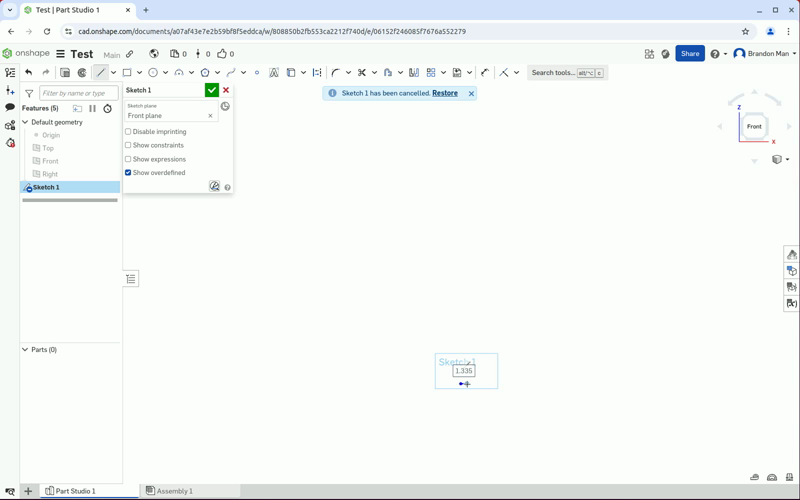
mouse_move(467, 283)
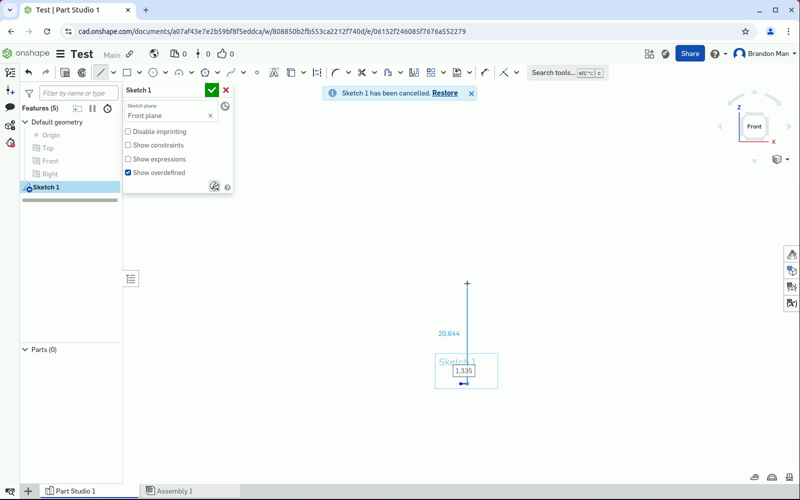
click(467, 283)
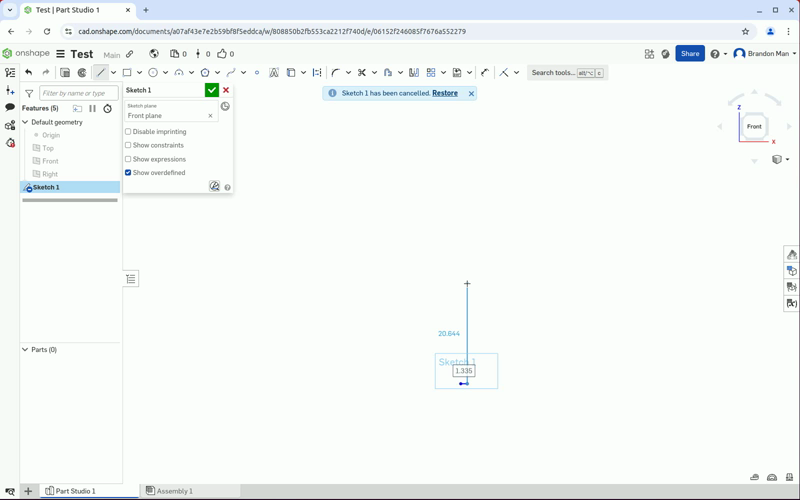
key_up(shift)
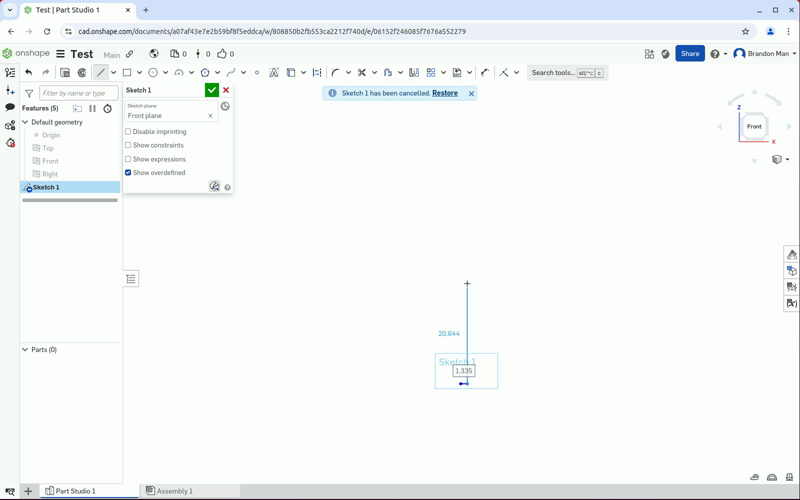
key_down(shift)
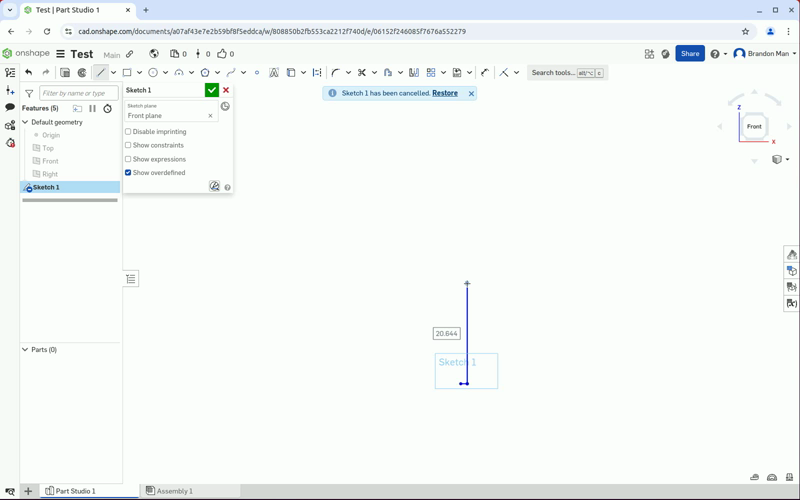
mouse_move(483, 171)
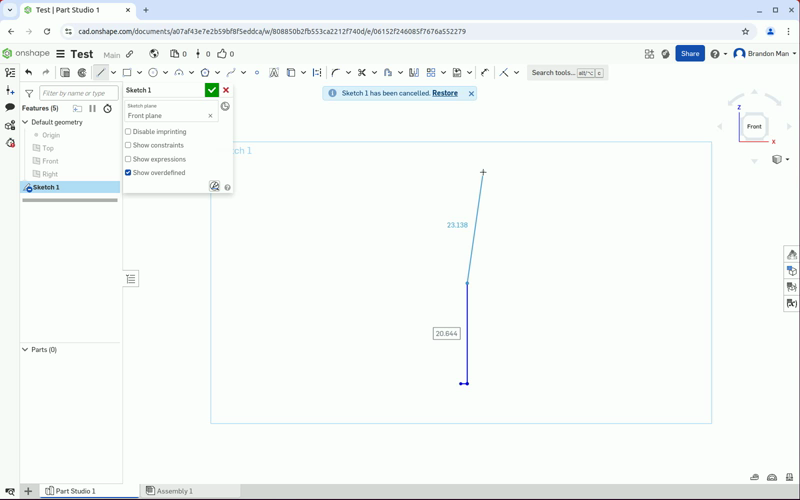
click(483, 171)
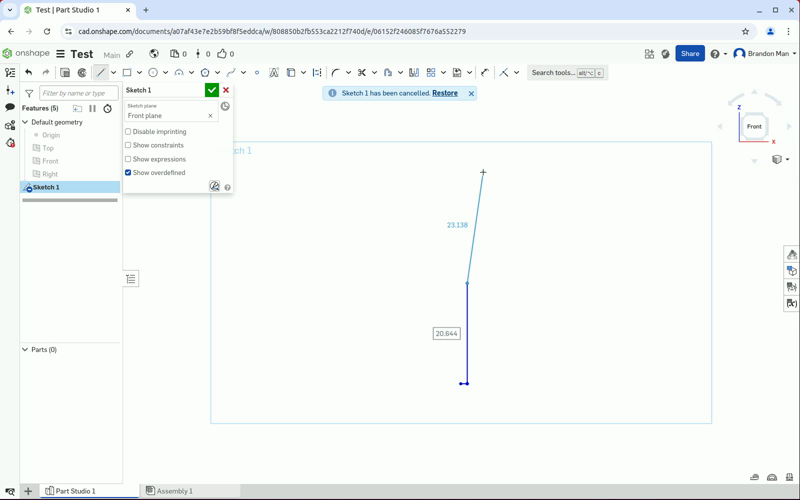
key_up(shift)
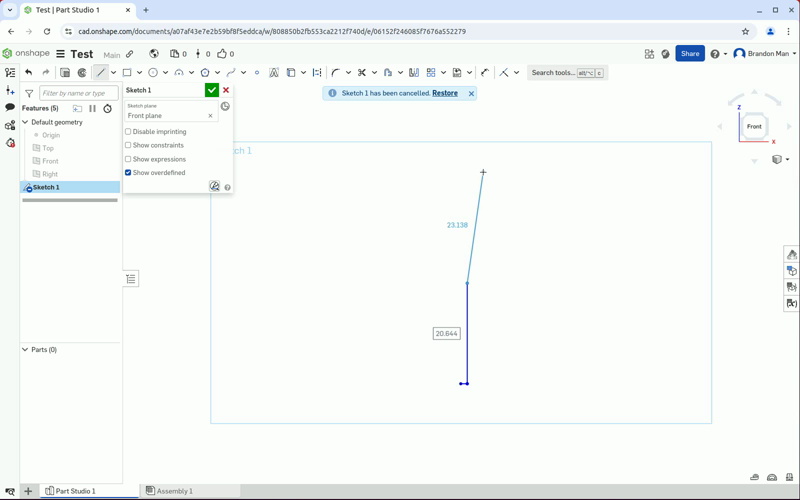
key_down(shift)
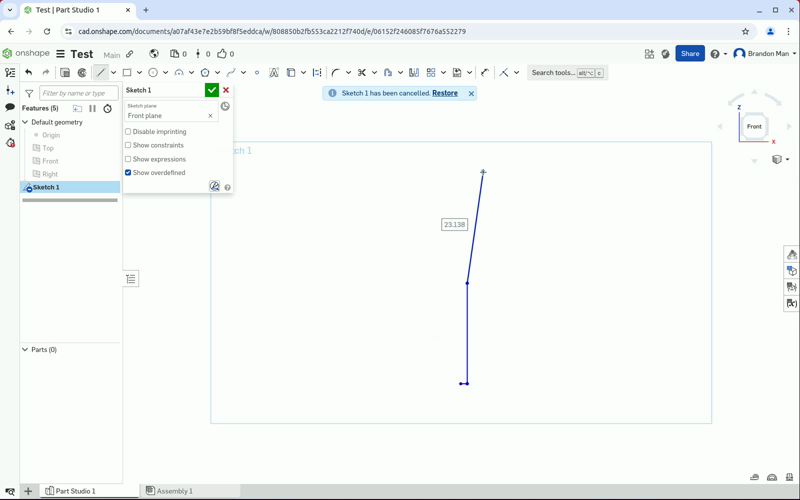
mouse_move(513, 171)
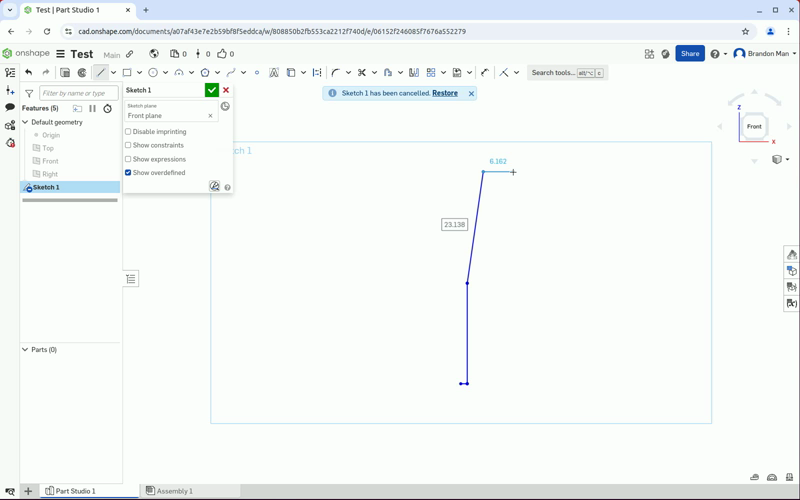
mouse_move(476, 171)
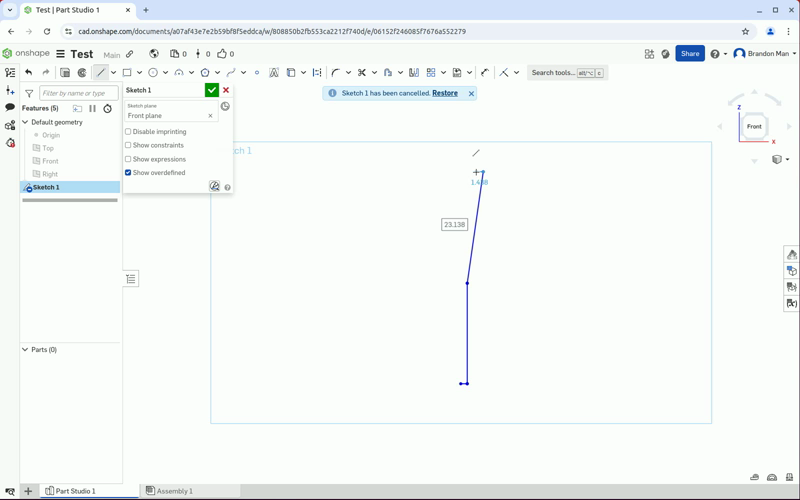
scroll(6)
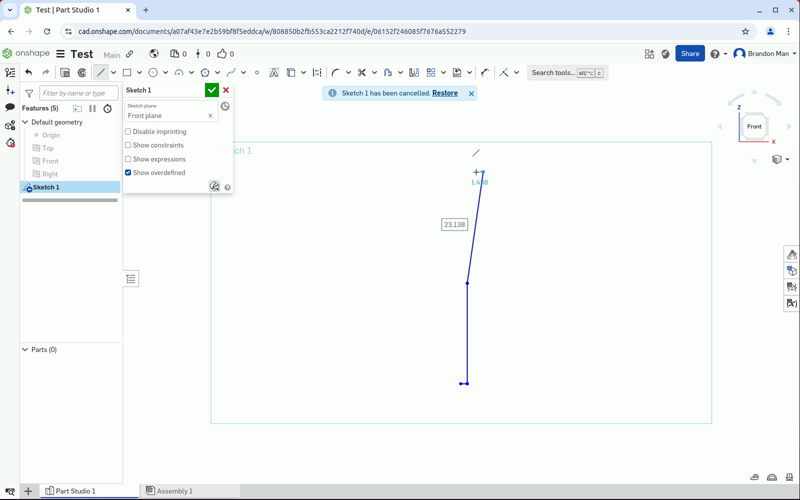
scroll(6)
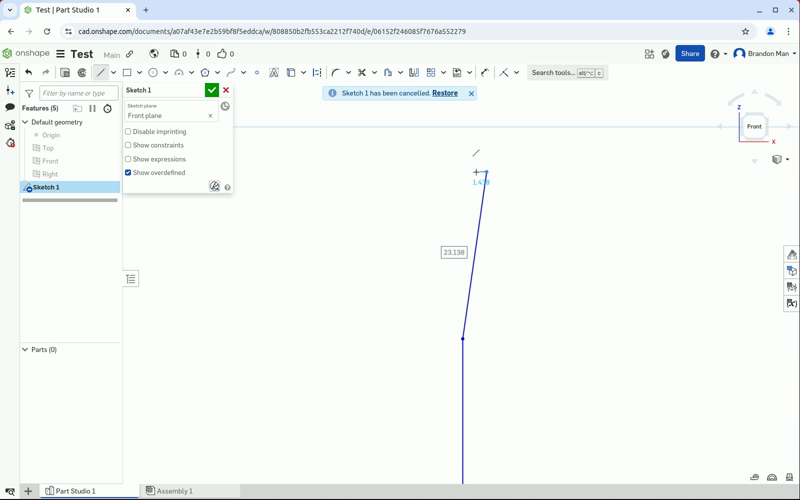
scroll(6)
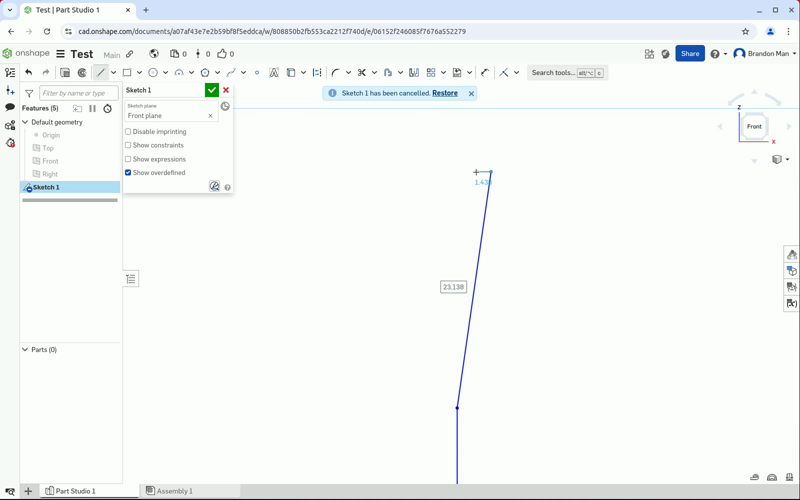
scroll(6)
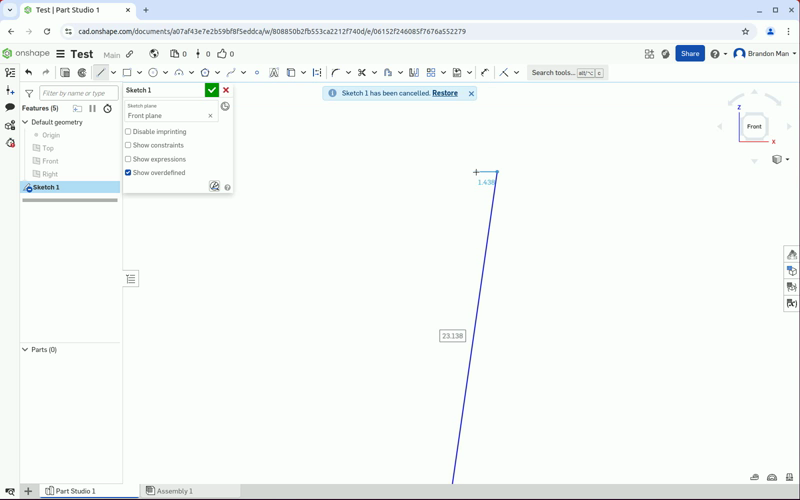
scroll(6)
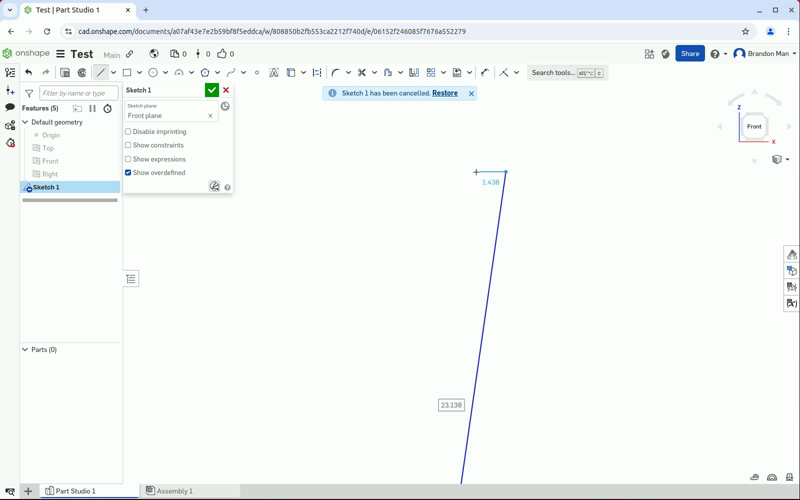
scroll(6)
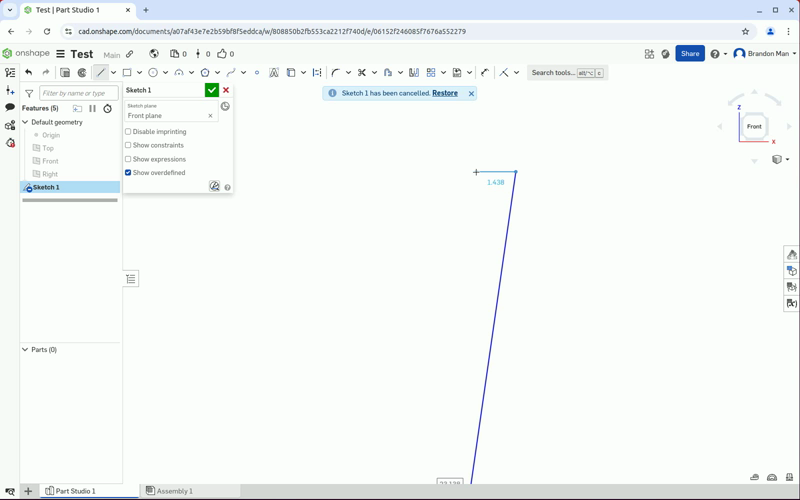
scroll(6)
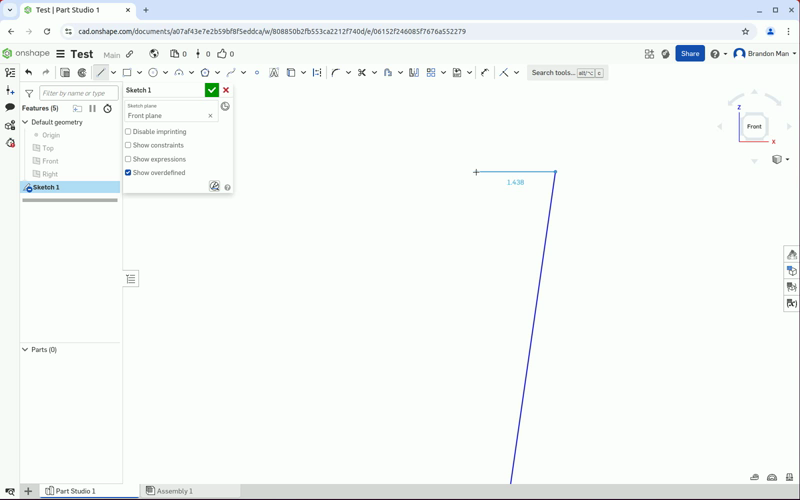
click(476, 171)
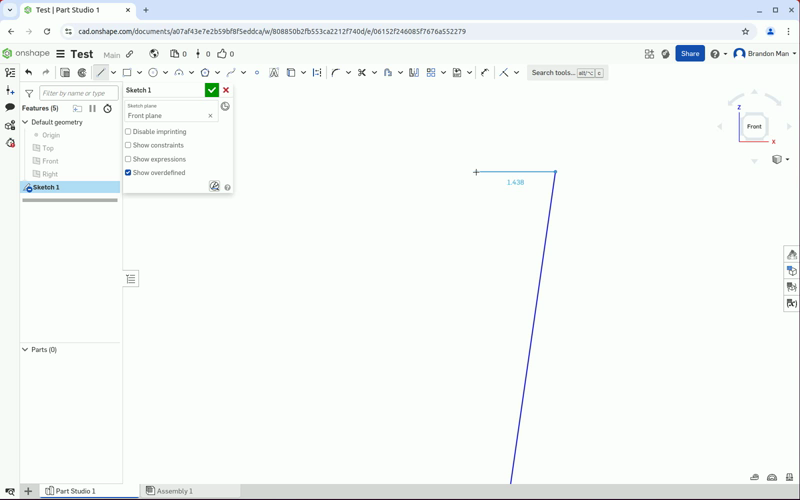
scroll(-6)
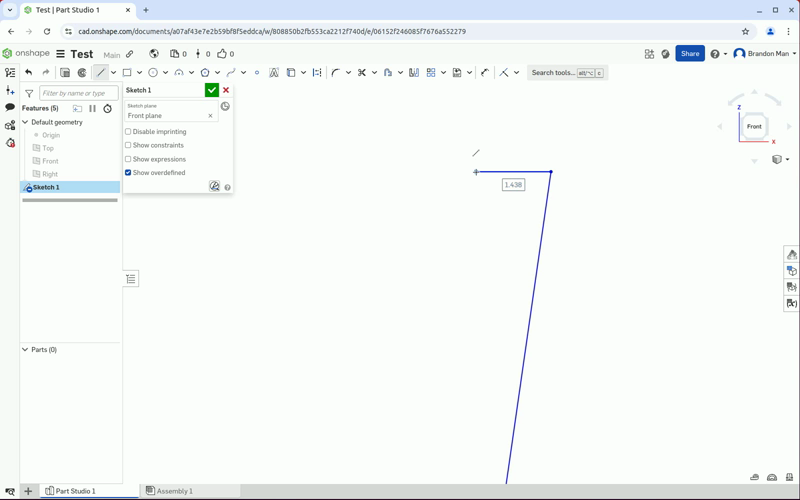
scroll(-6)
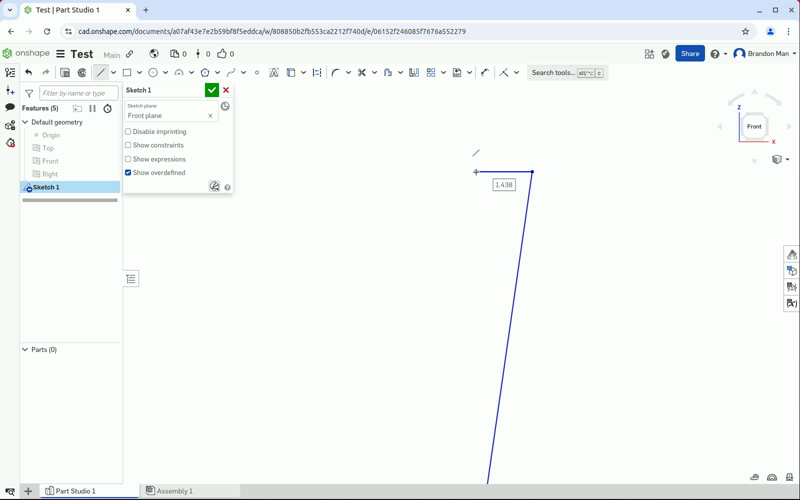
scroll(-6)
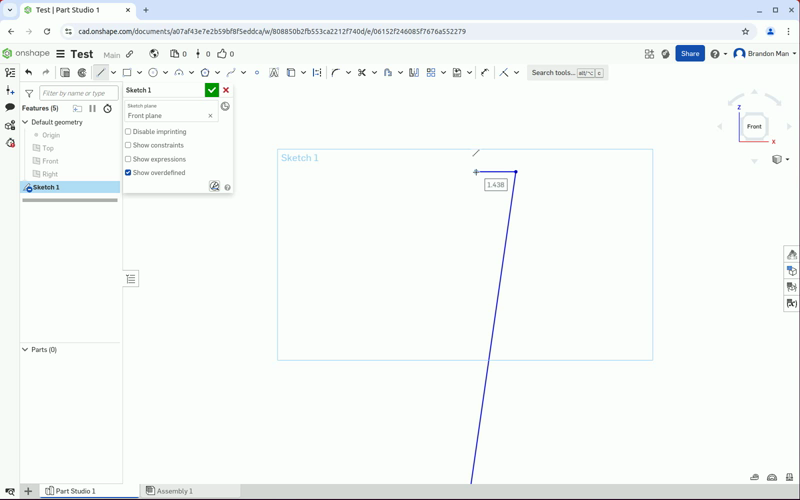
scroll(-6)
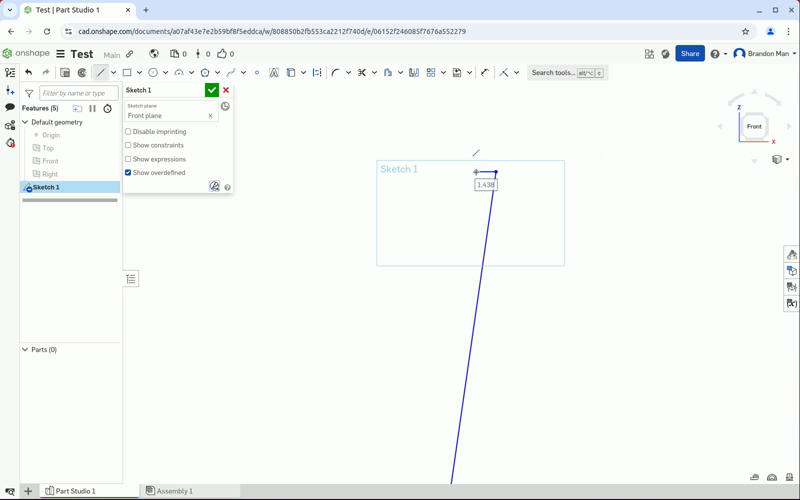
scroll(-6)
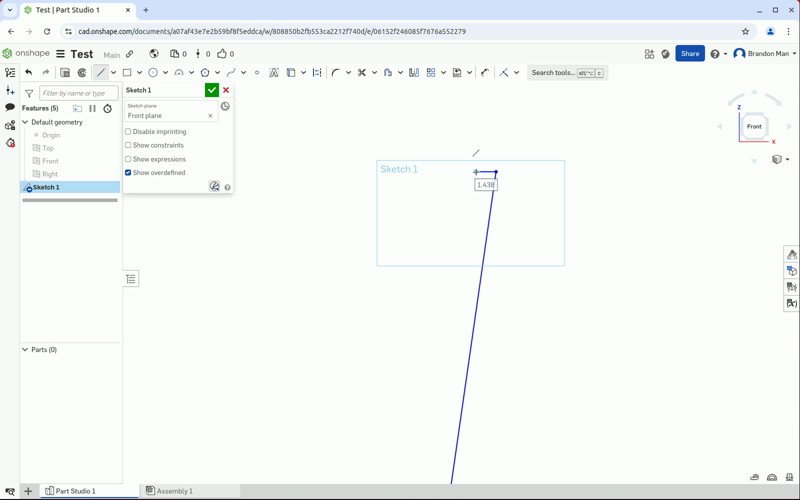
scroll(-6)
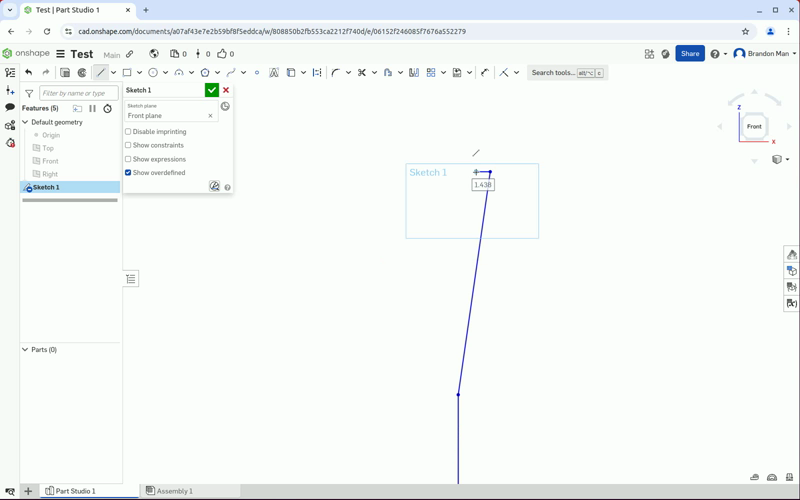
scroll(-6)
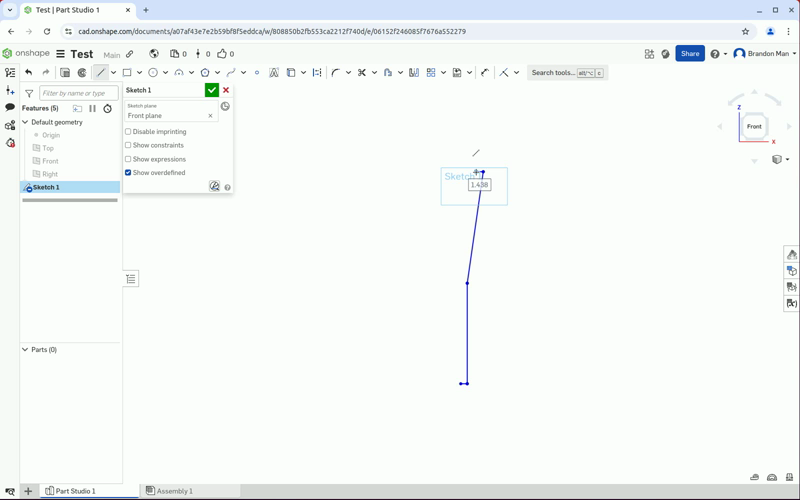
key_up(shift)
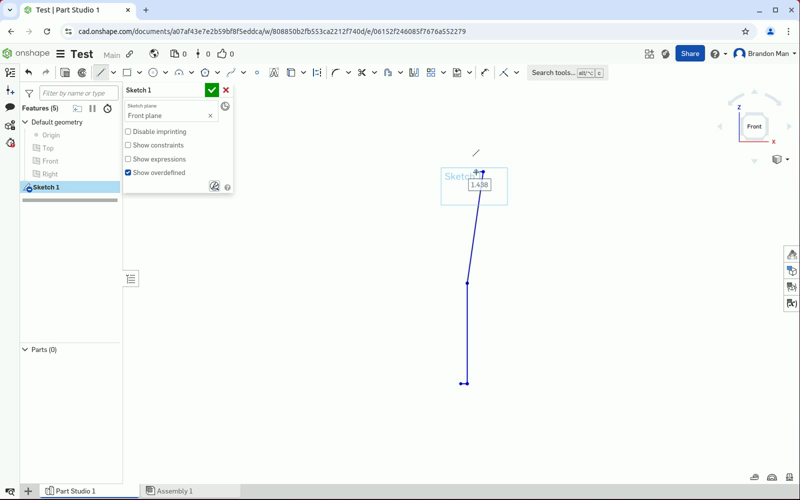
key_down(shift)
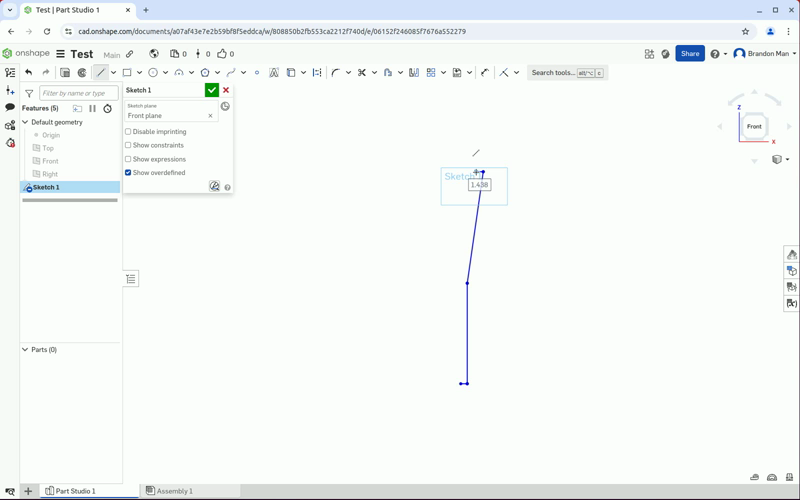
mouse_move(460, 283)
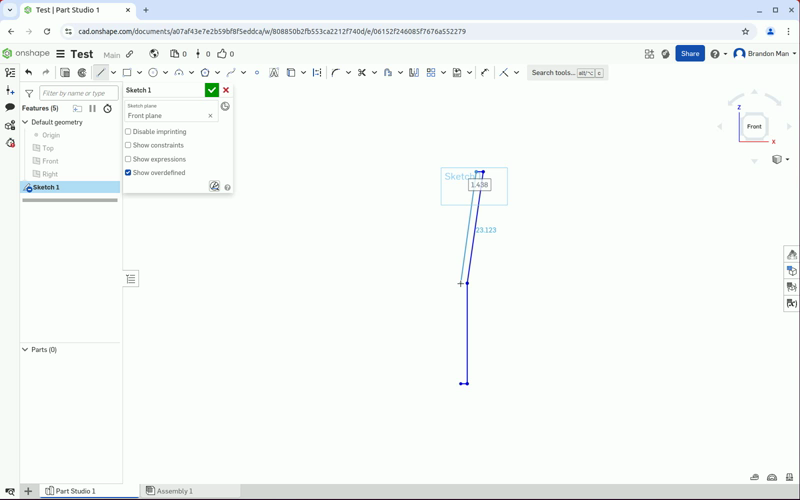
click(460, 283)
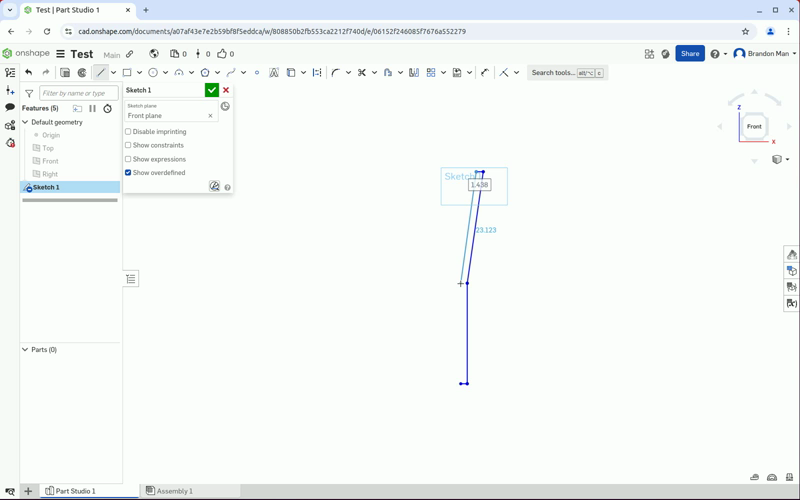
key_up(shift)
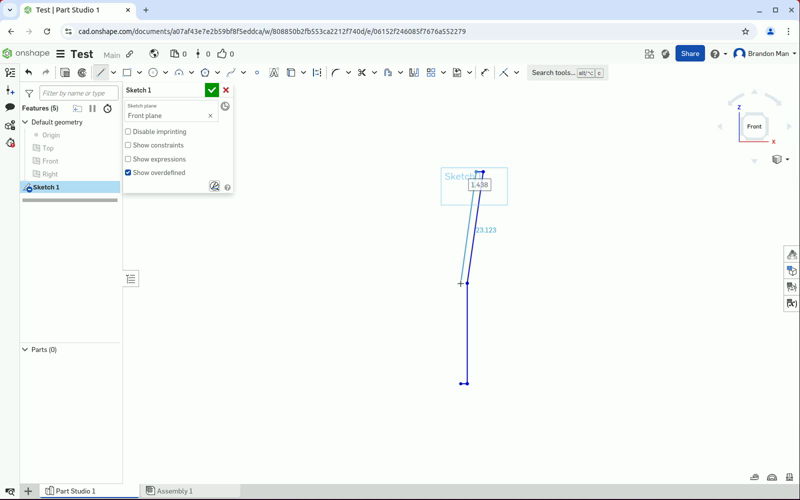
key_down(shift)
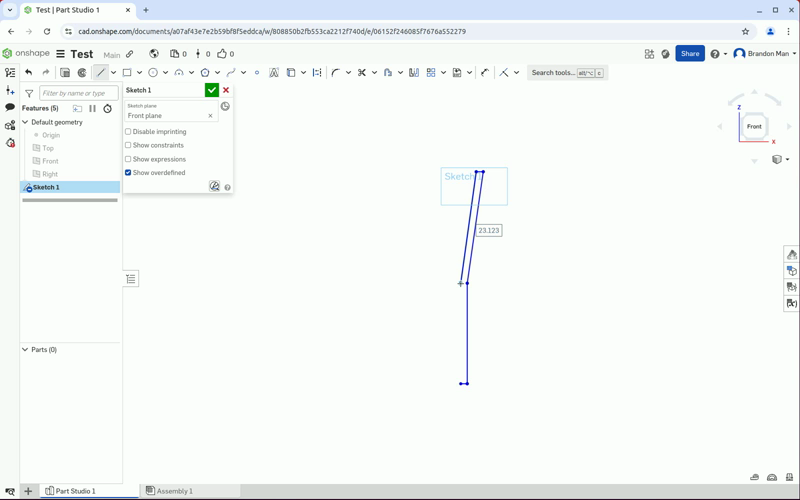
mouse_move(460, 383)
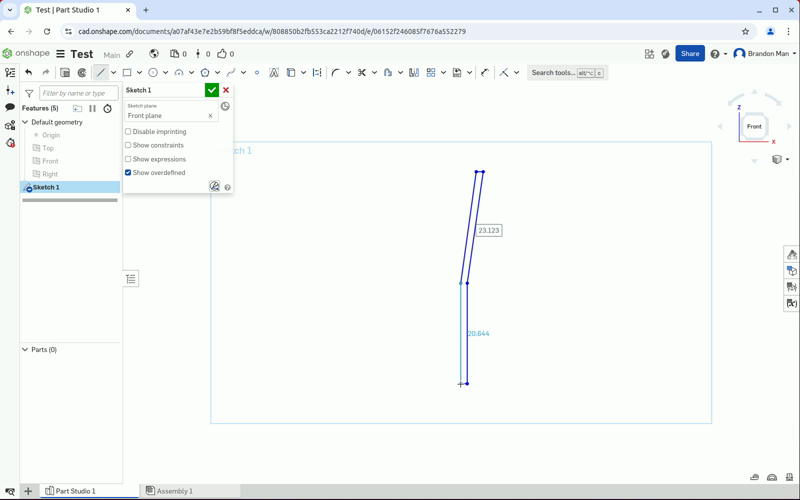
key_up(shift)
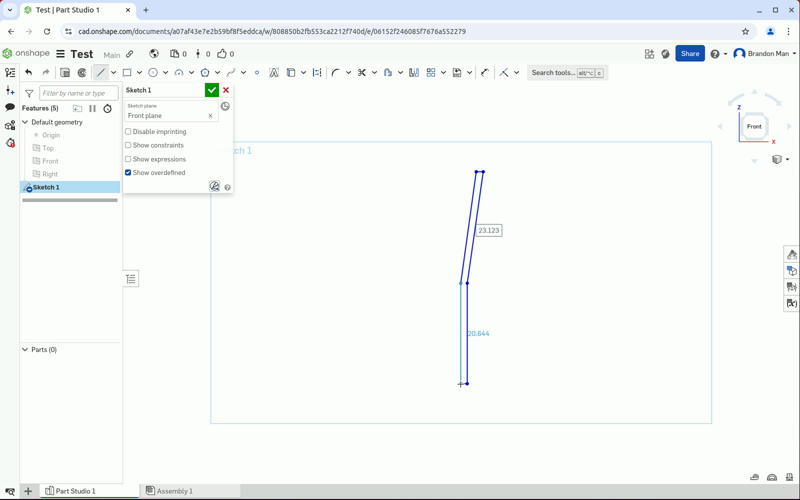
click(460, 383)
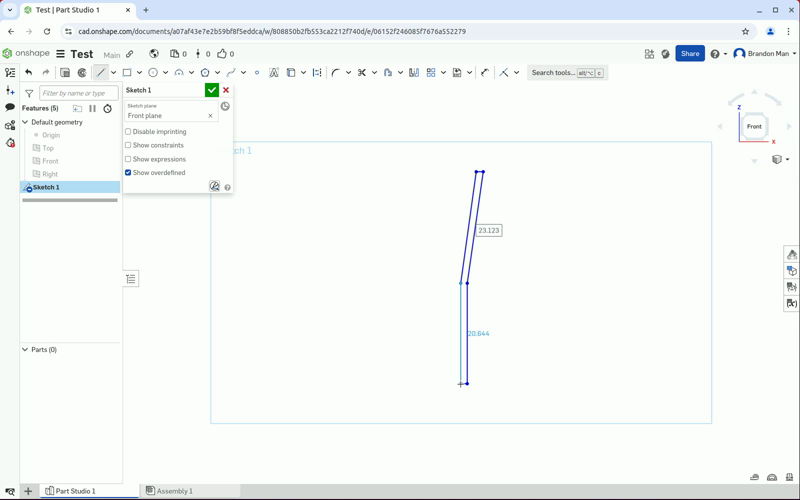
key(esc)
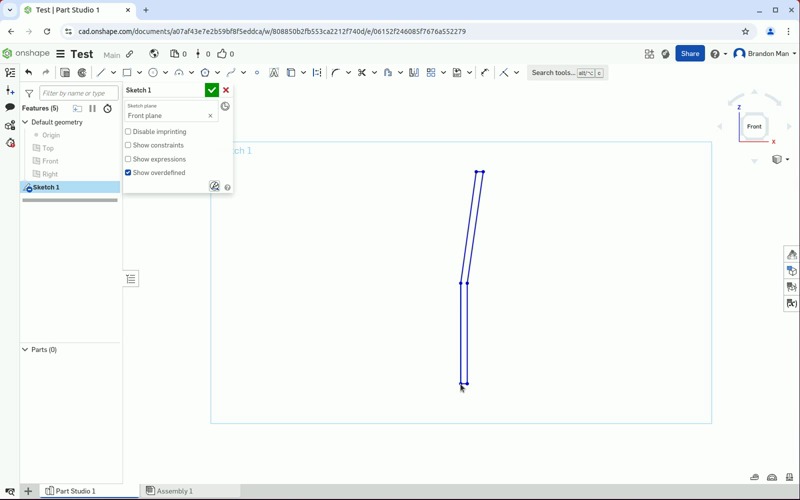
mouse_move(470, 252)
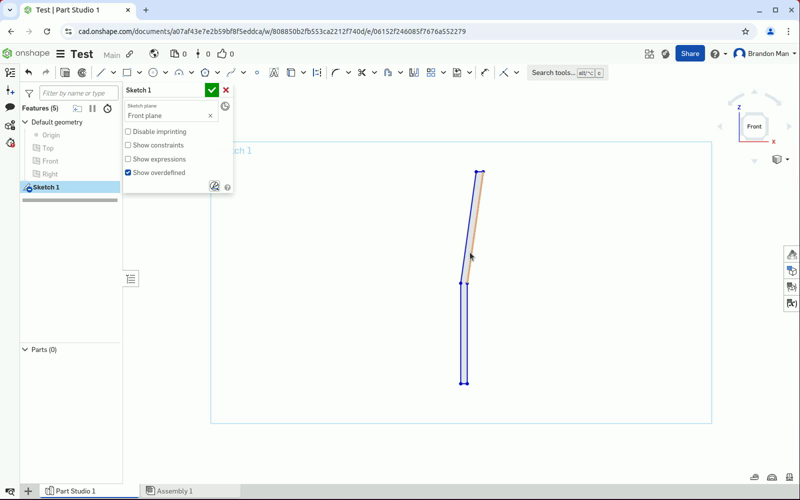
scroll(6)
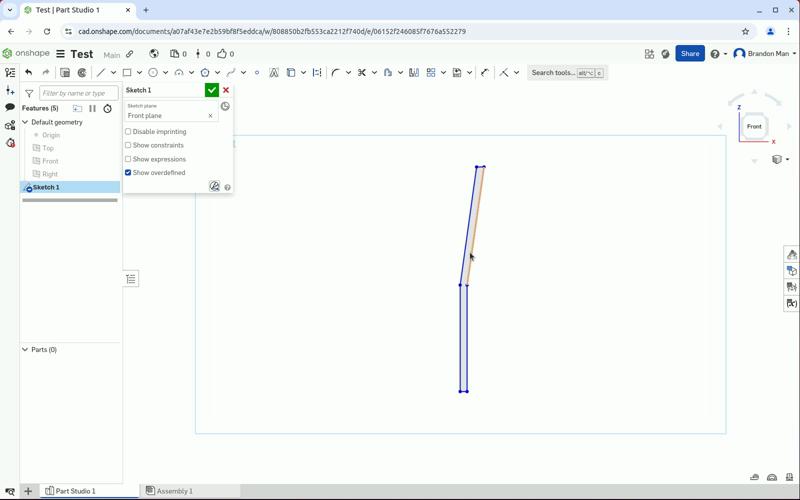
scroll(6)
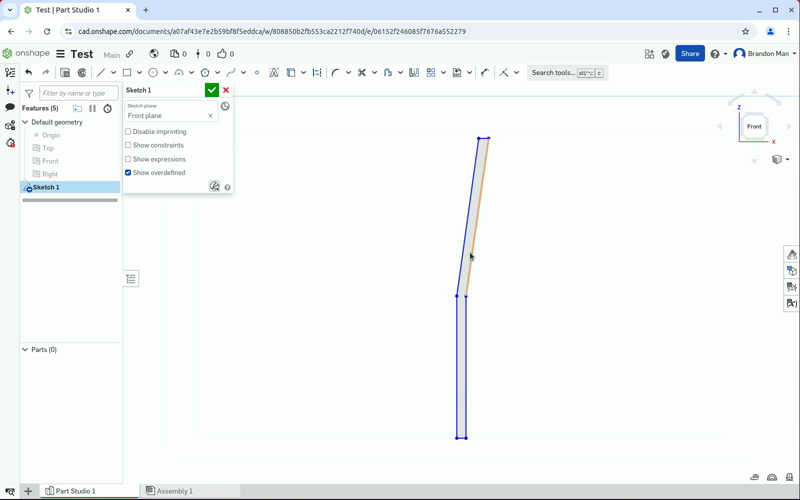
scroll(6)
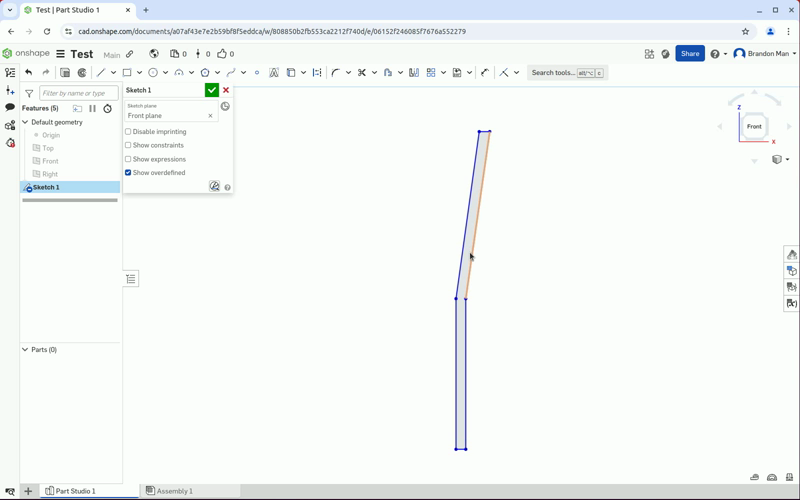
scroll(6)
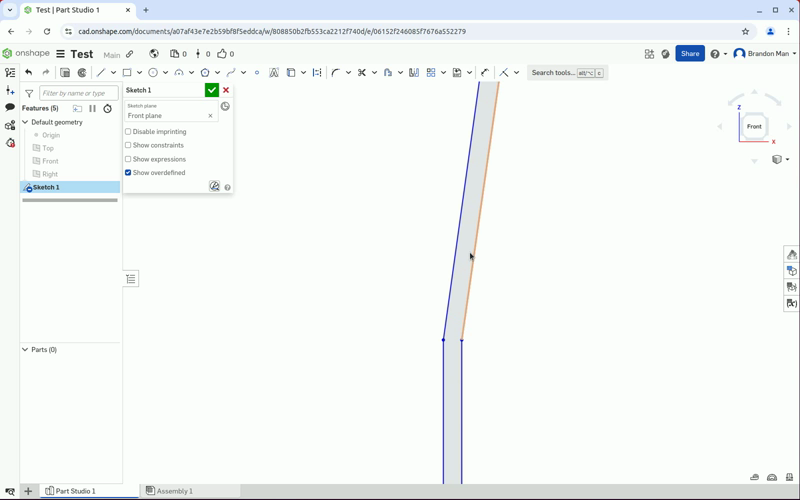
scroll(6)
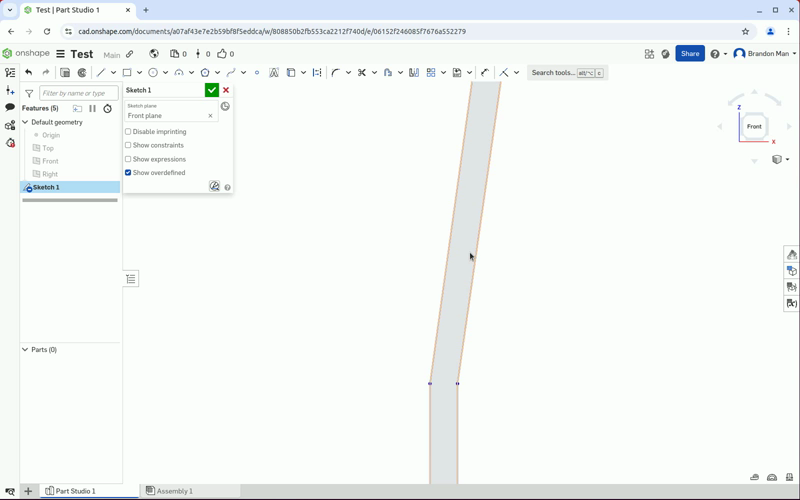
scroll(6)
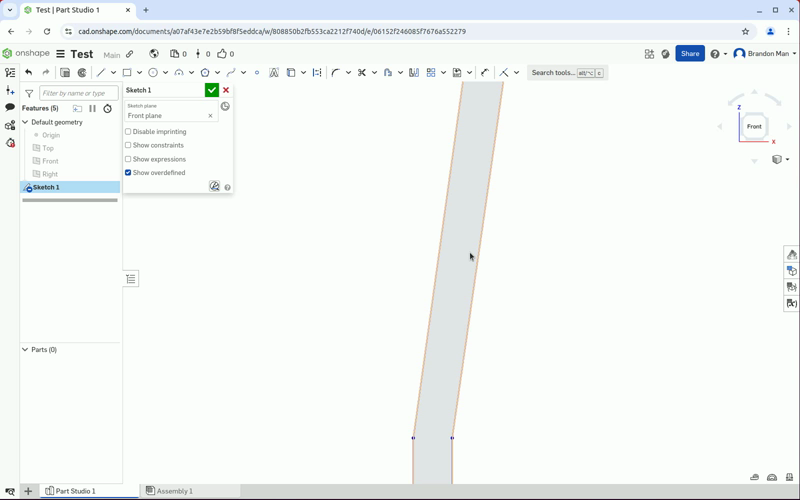
scroll(6)
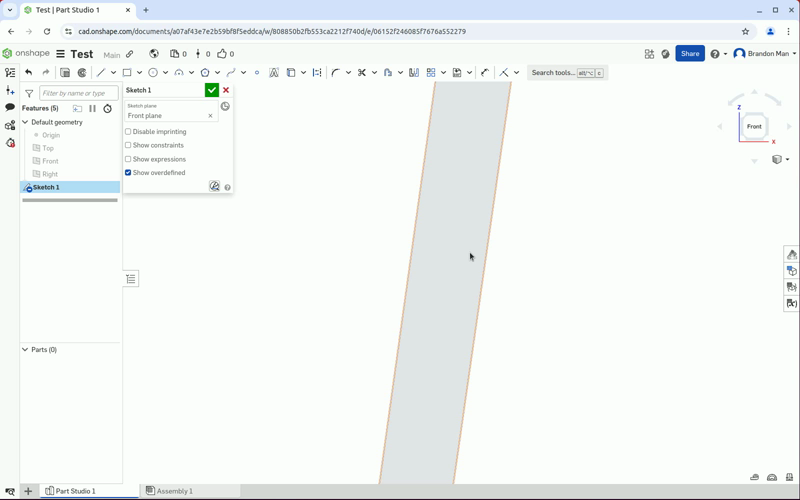
click(470, 252)
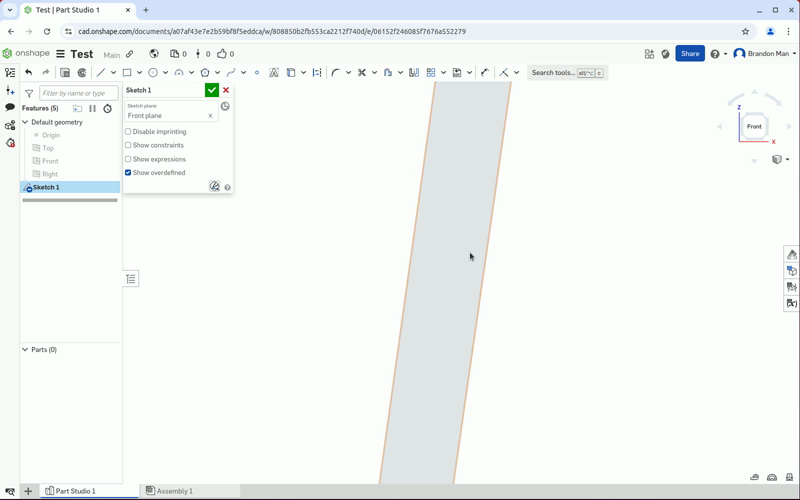
scroll(-6)
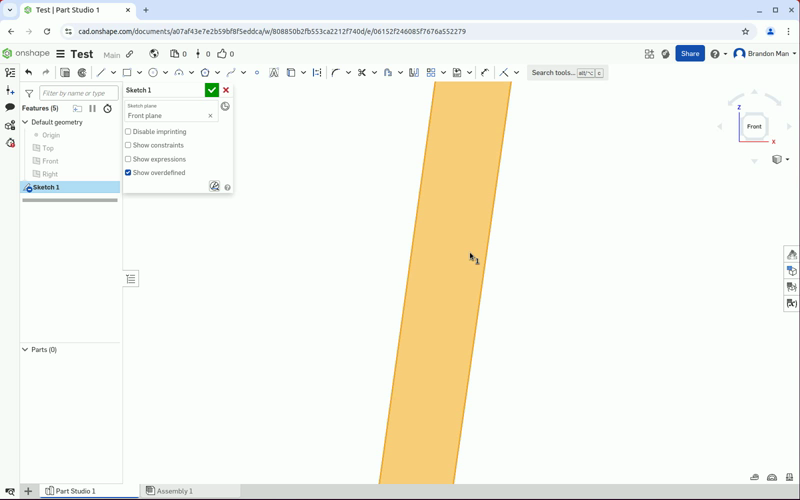
scroll(-6)
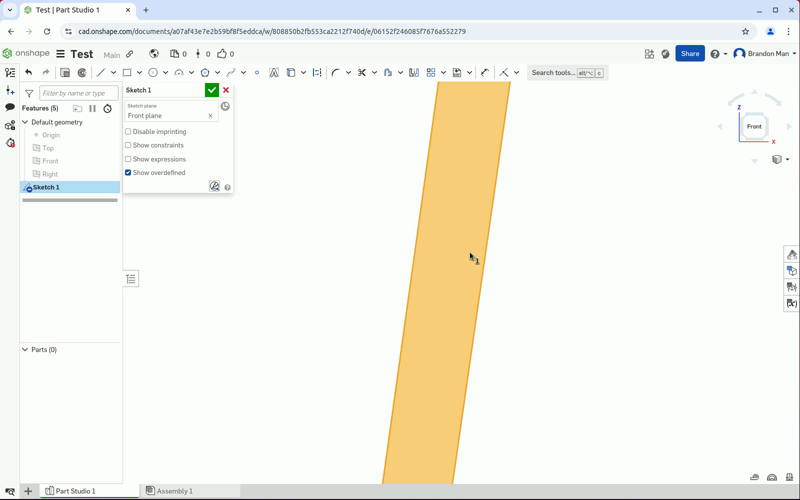
scroll(-6)
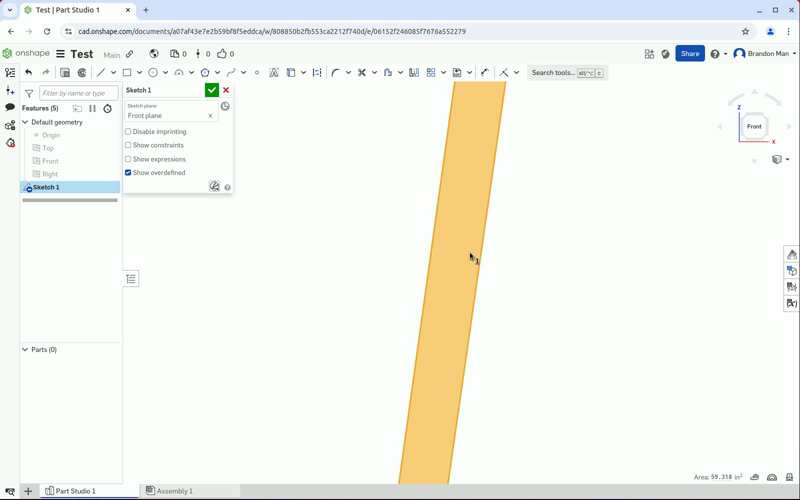
scroll(-6)
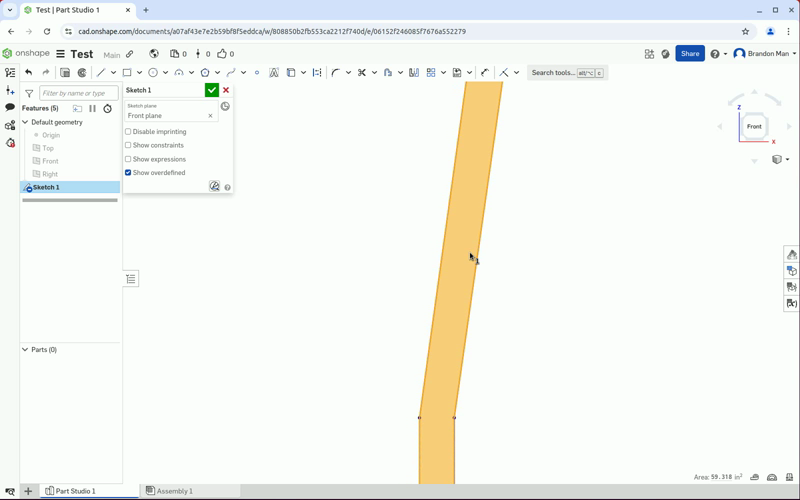
scroll(-6)
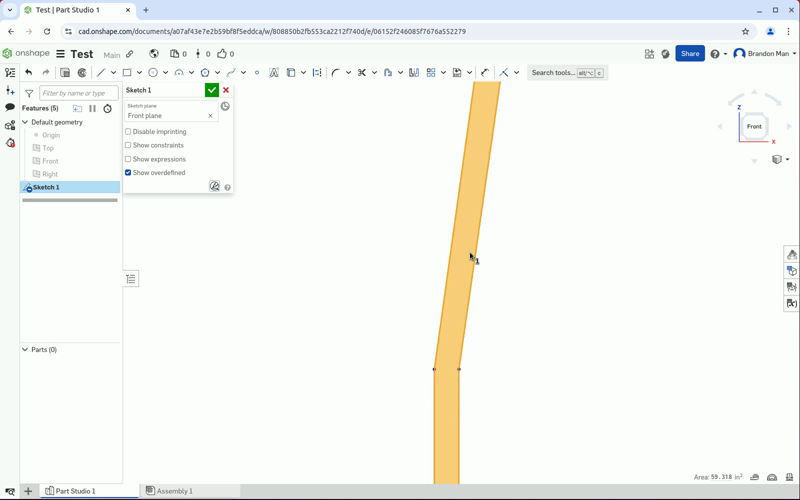
scroll(-6)
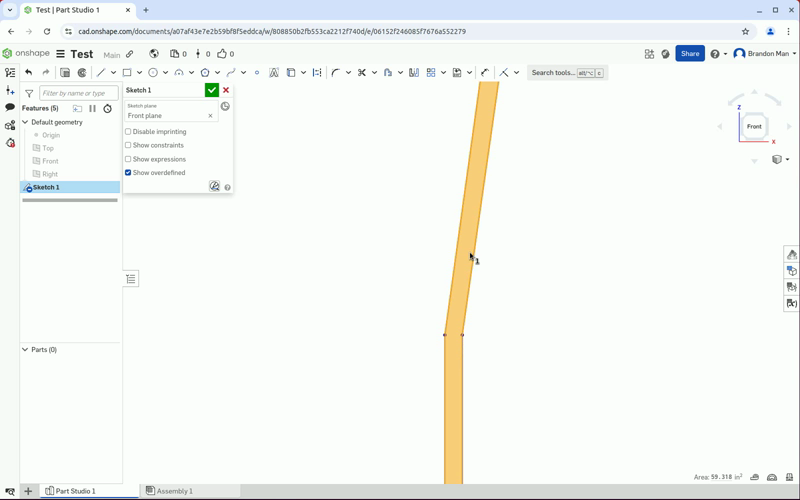
scroll(-6)
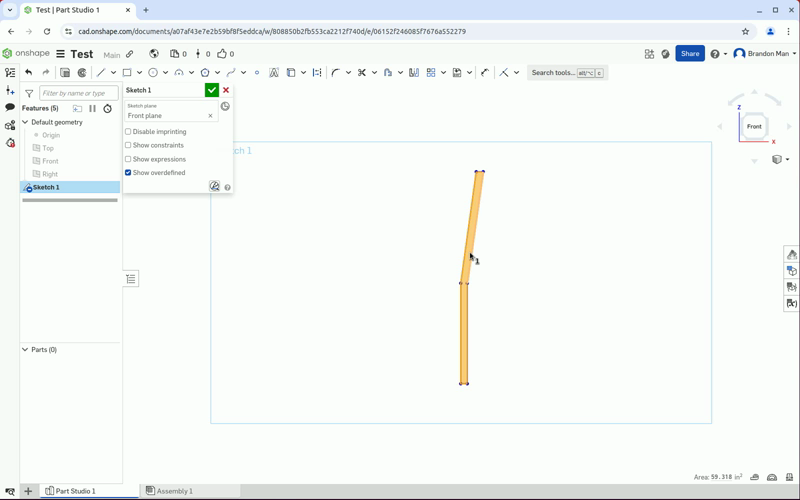
mouse_move(73, 352)
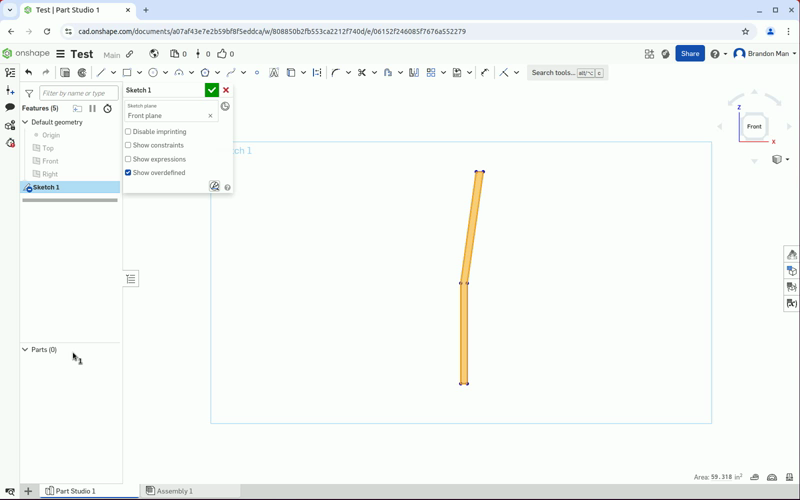
key(shift+y)
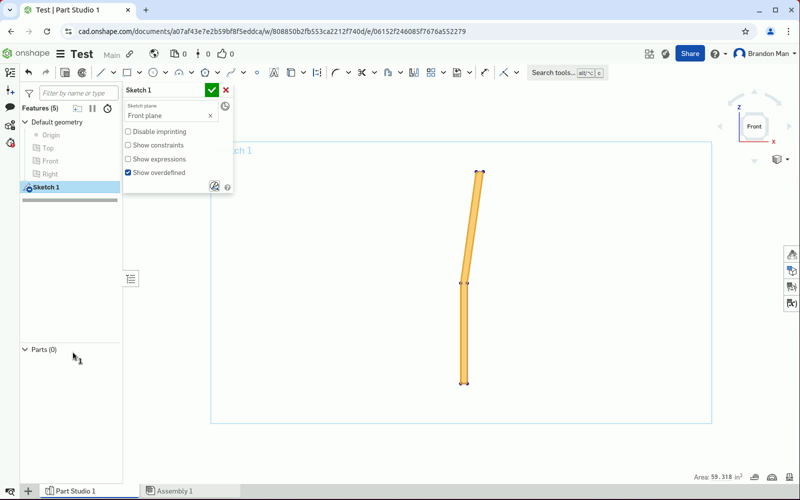
key(shift+e)
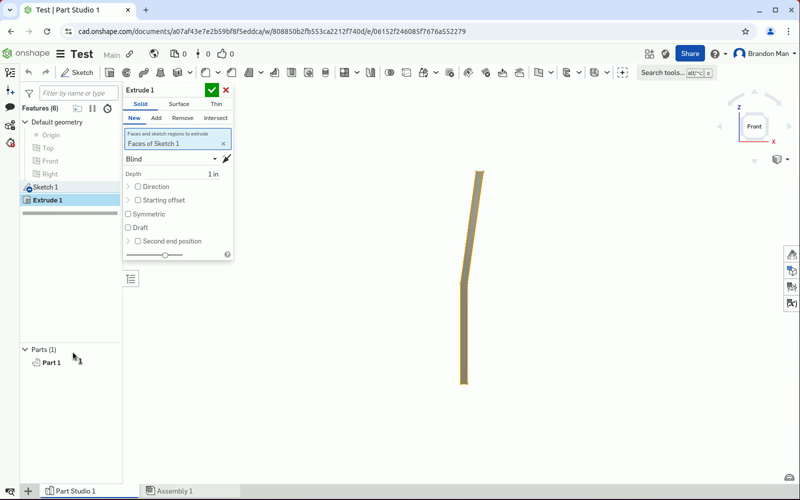
mouse_move(143, 106)
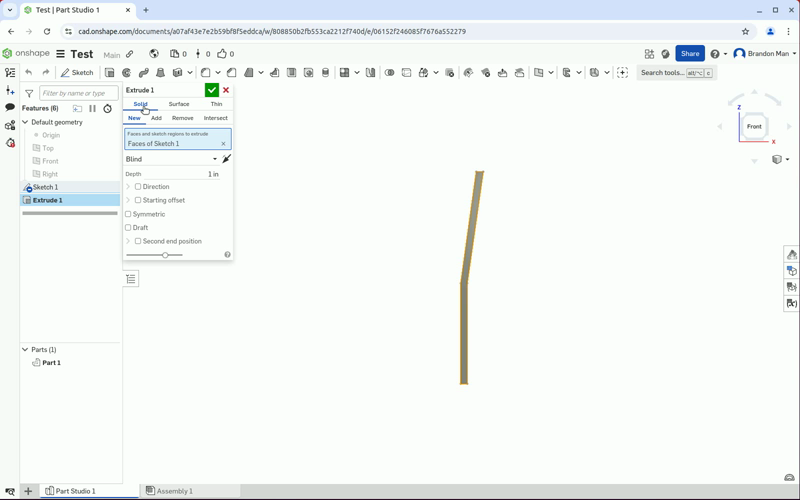
click(143, 106)
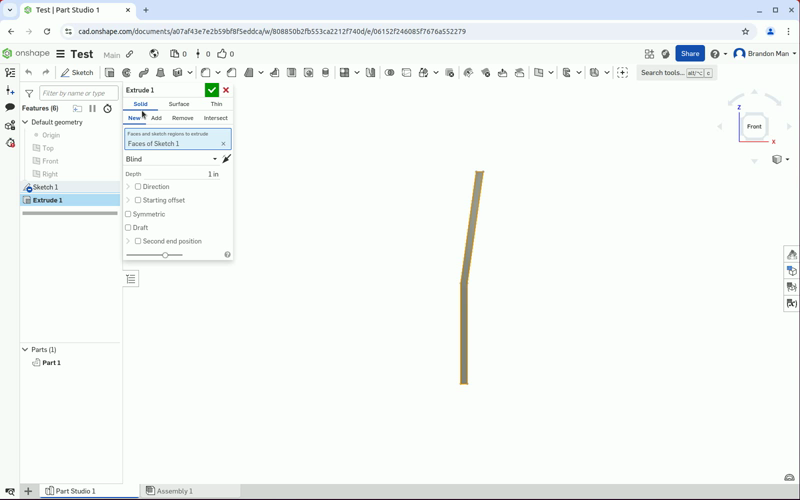
mouse_move(137, 120)
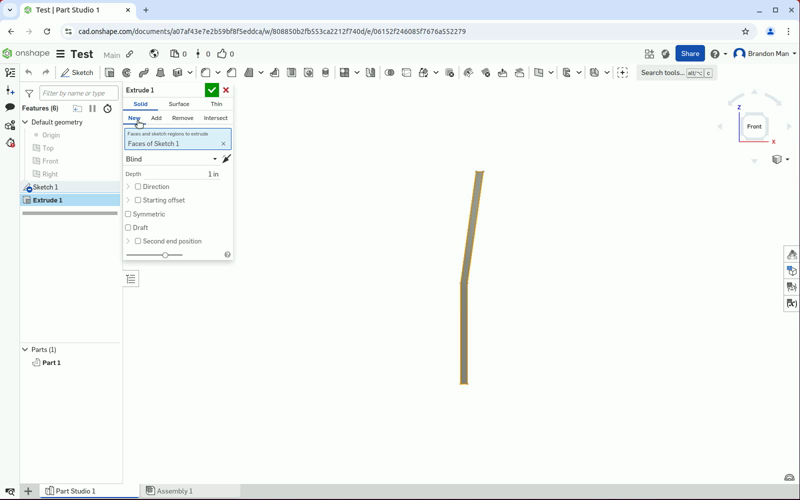
click(137, 120)
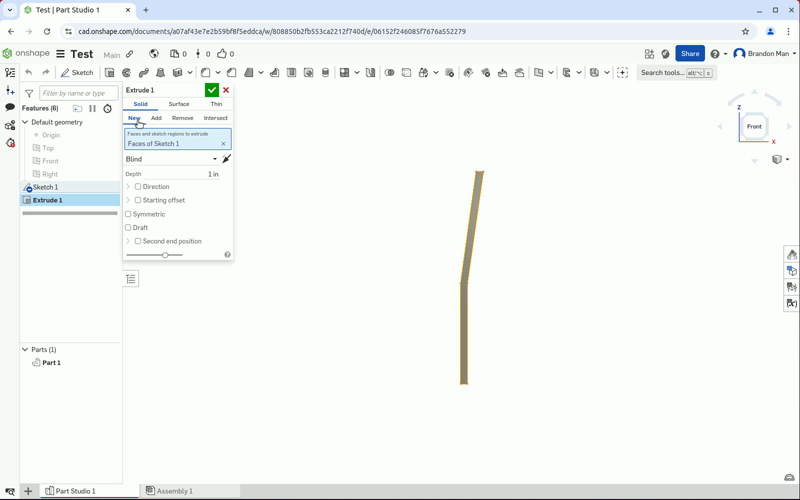
key(tab, 4)
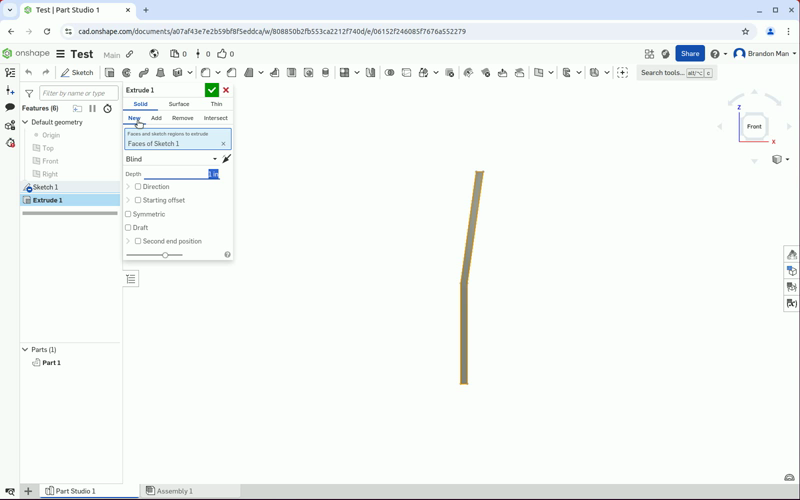
text(1.444)
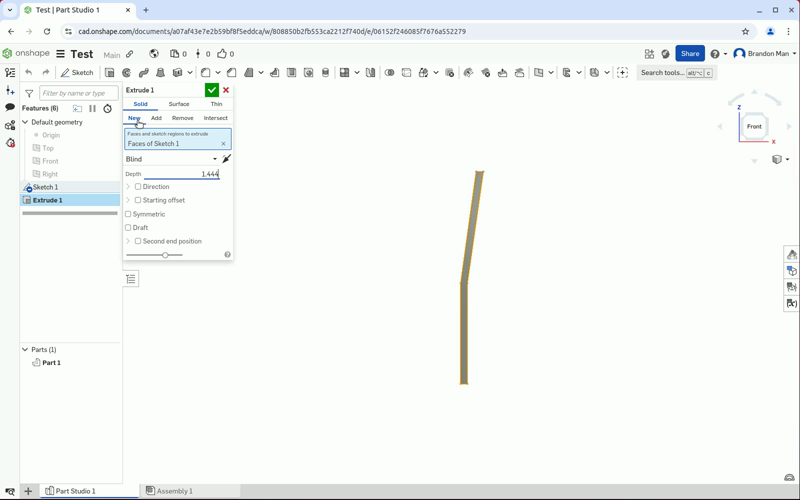
key(enter)
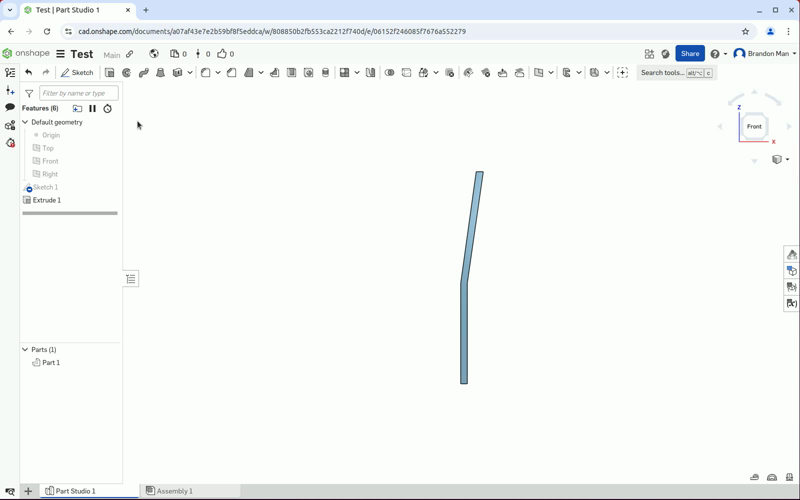
key(shift+h)
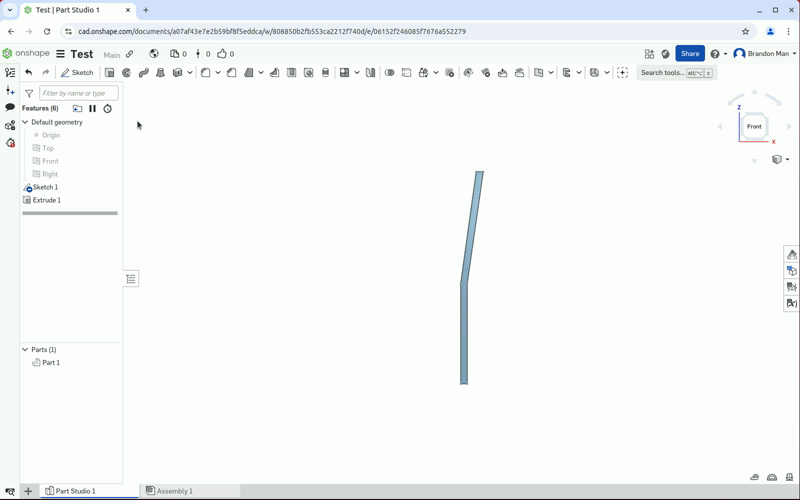
key(shift+h)
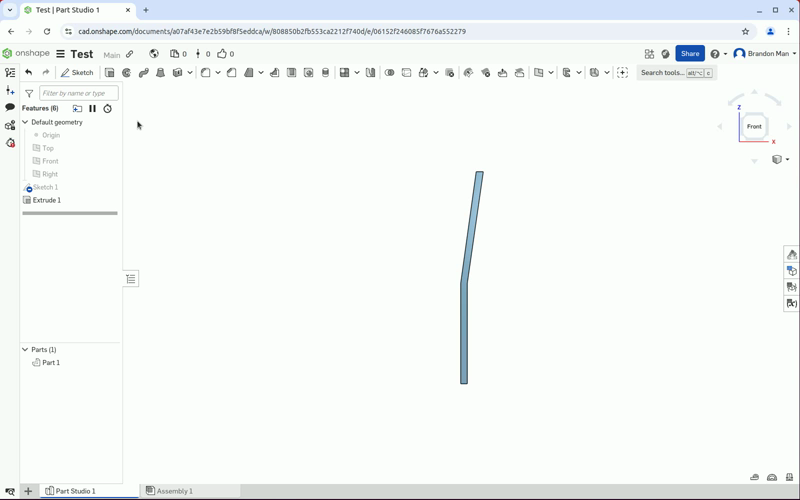
mouse_move(73, 189)
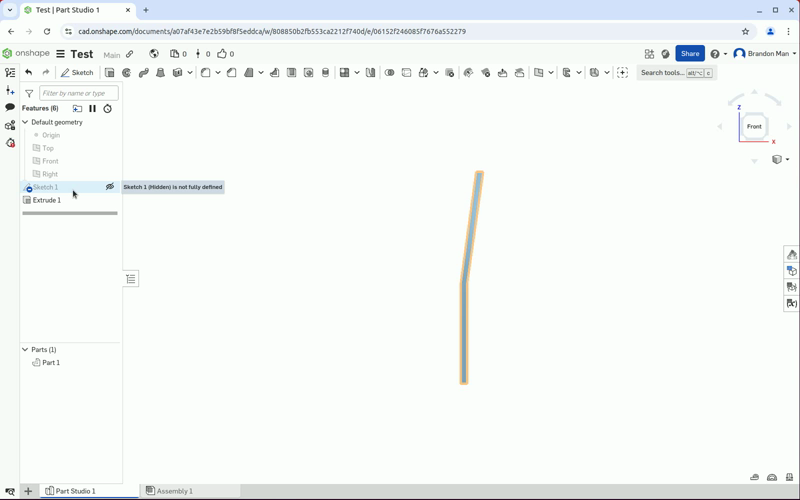
click(73, 189)
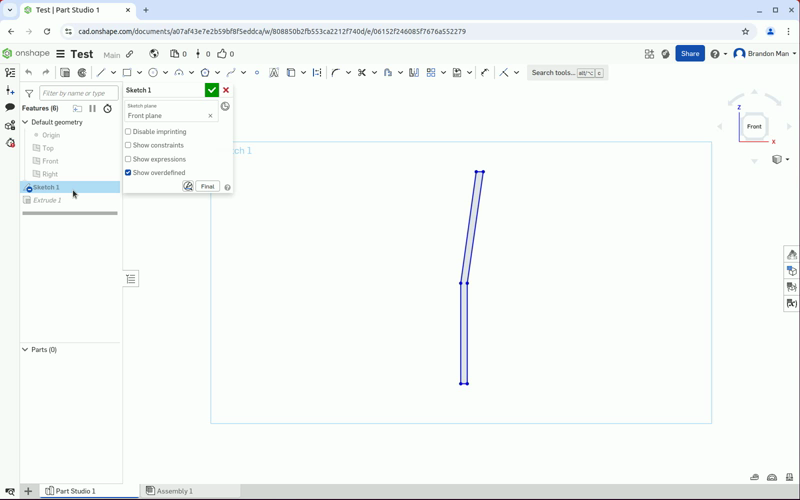
mouse_move(229, 92)
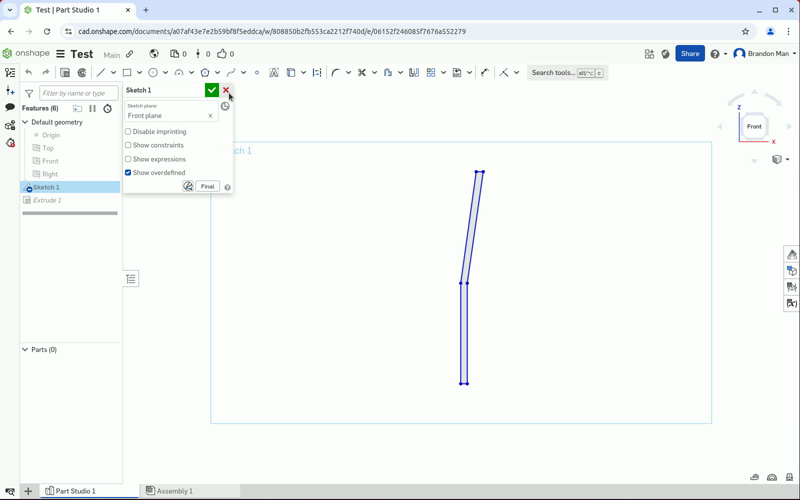
click(229, 92)
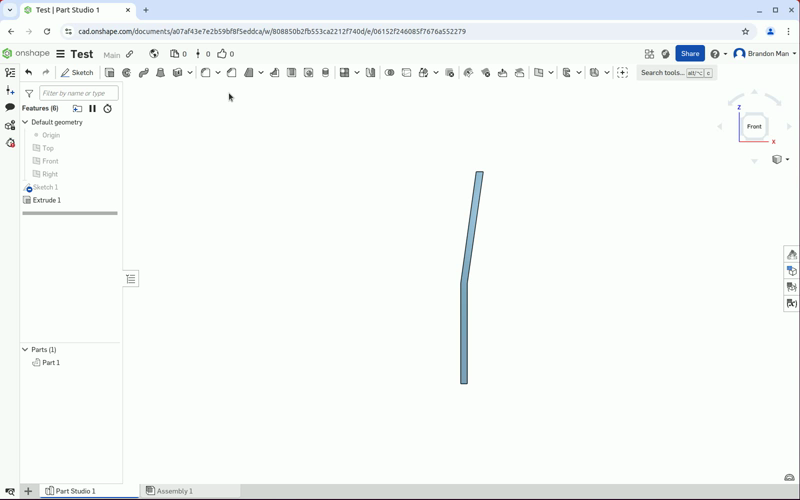
mouse_move(541, 75)
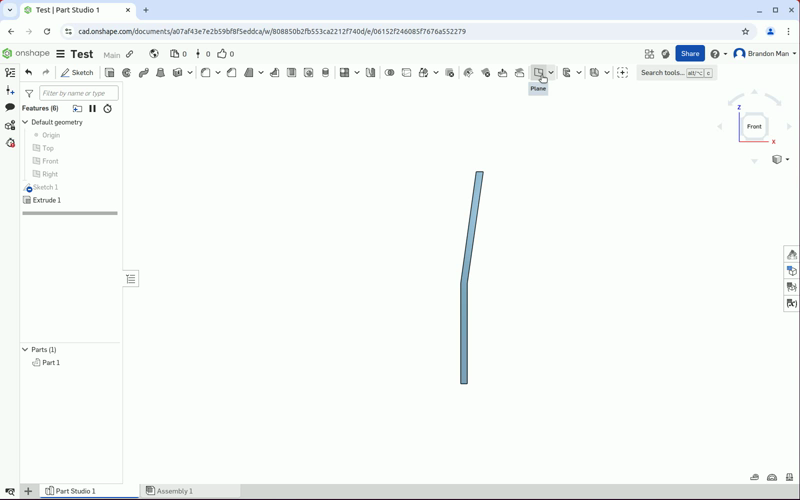
click(541, 75)
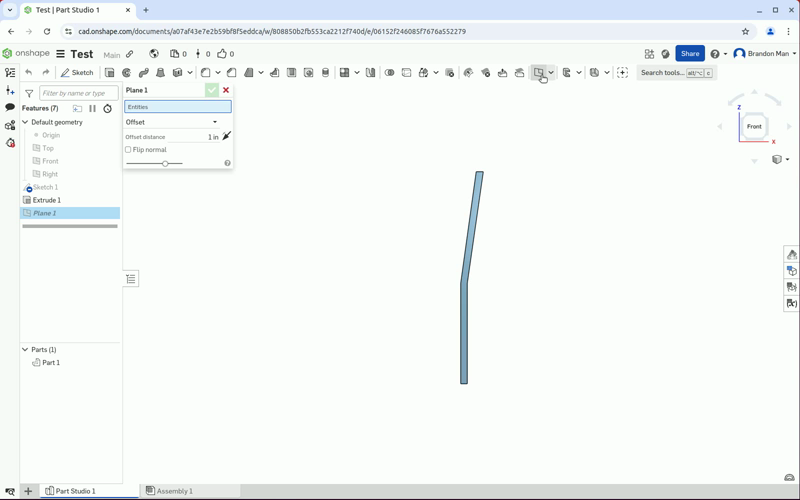
mouse_move(73, 163)
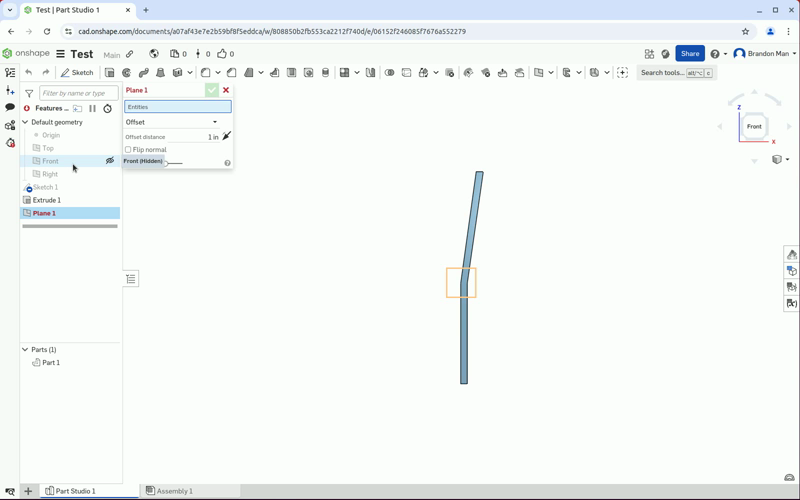
click(73, 163)
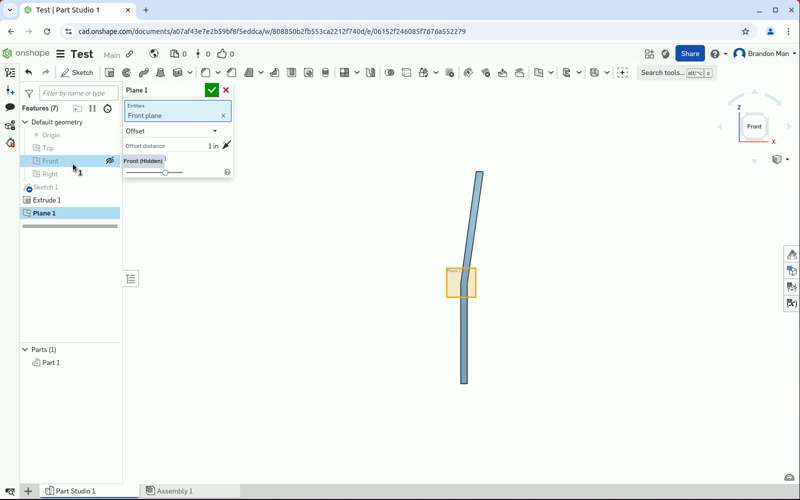
key(tab, 2)
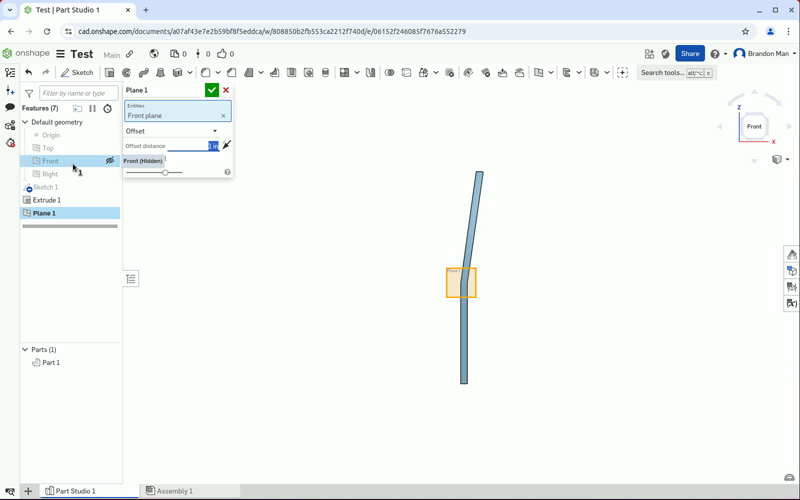
text(1.448)
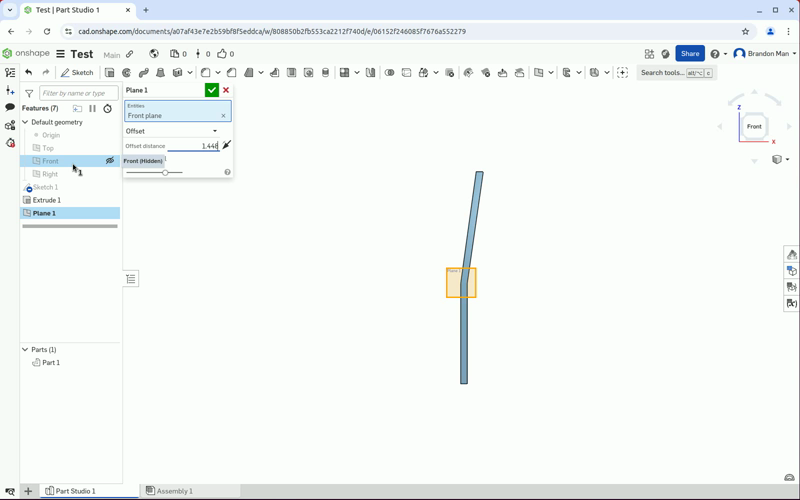
key(enter, 2)
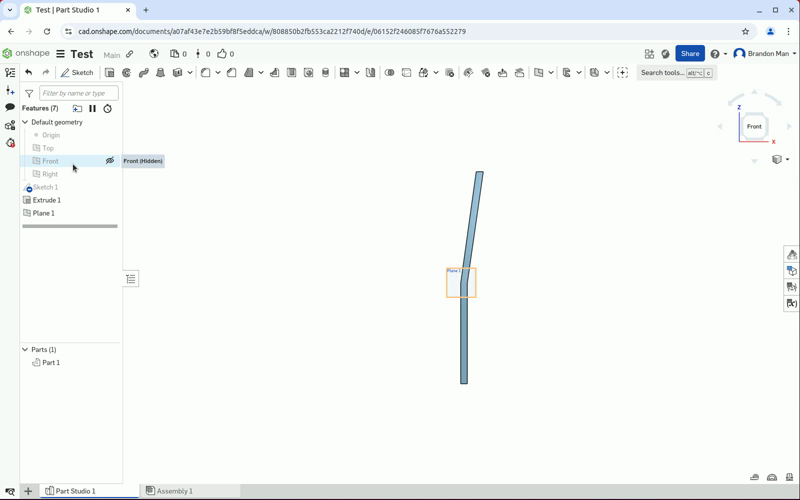
key(shift+s)
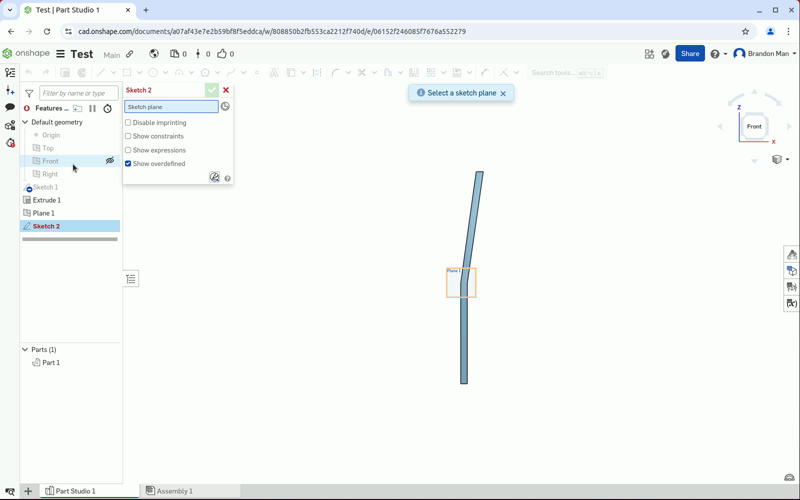
mouse_move(73, 215)
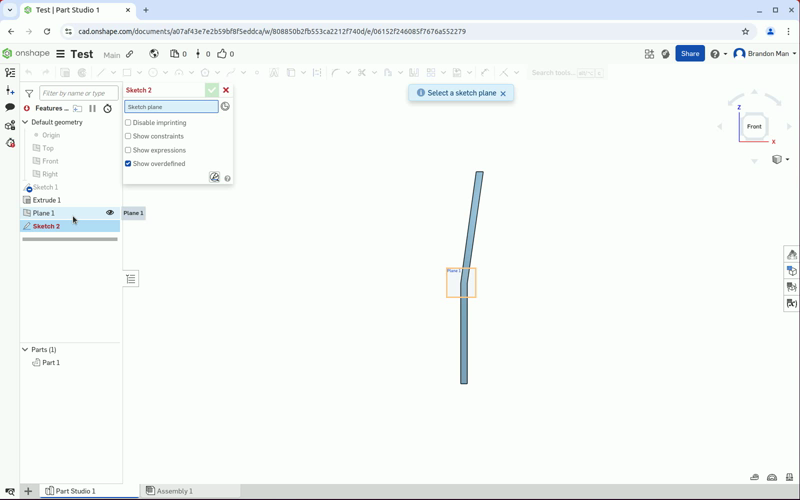
click(73, 215)
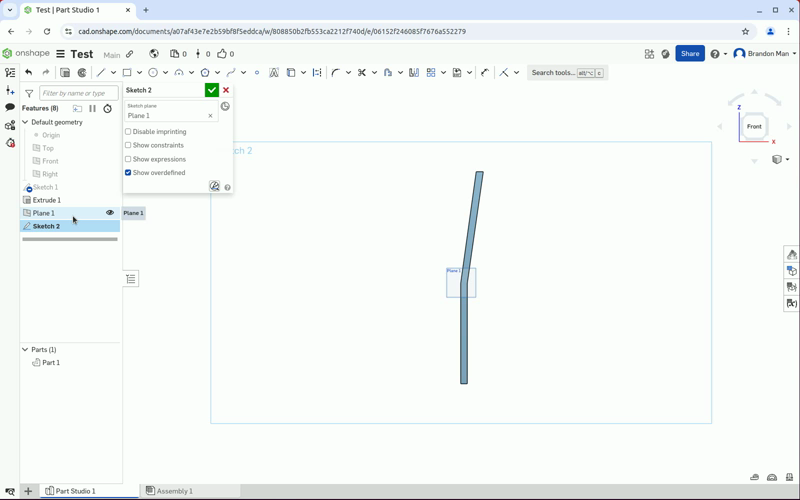
mouse_move(73, 352)
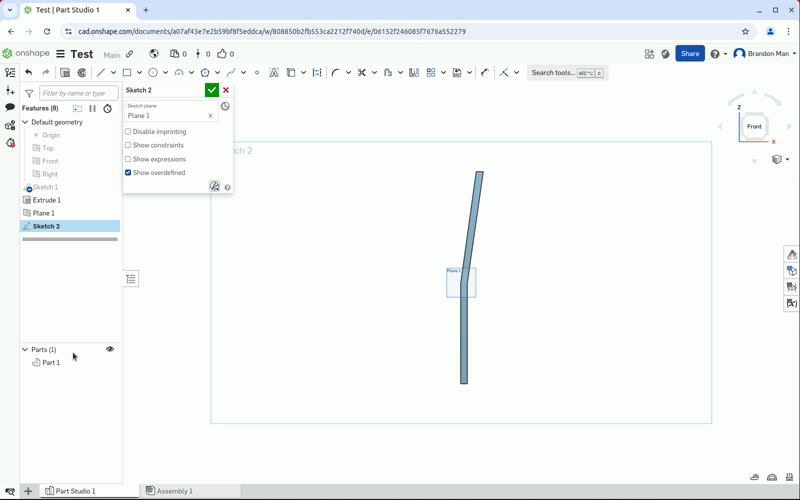
key(y)
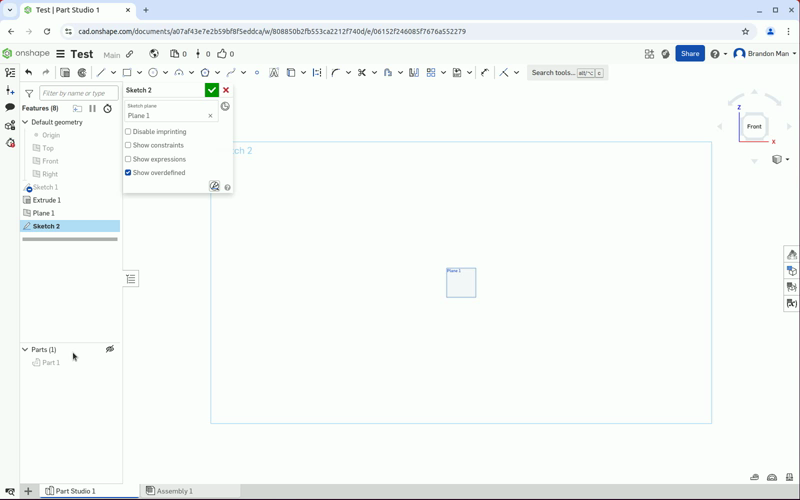
key(l)
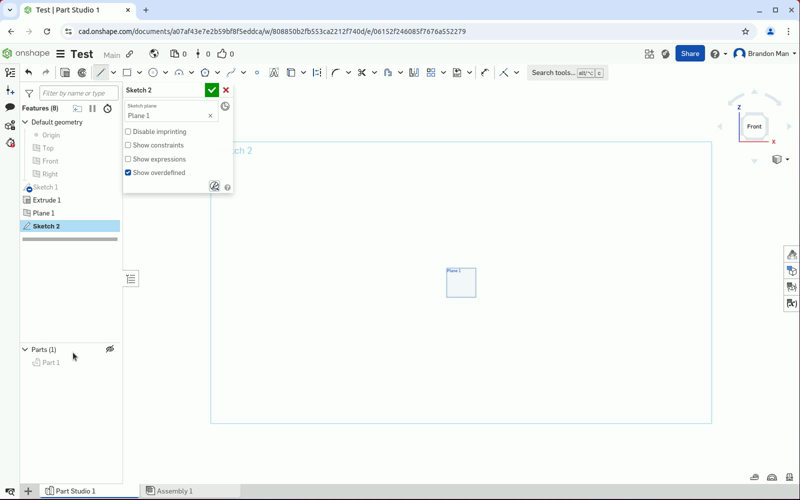
key_down(shift)
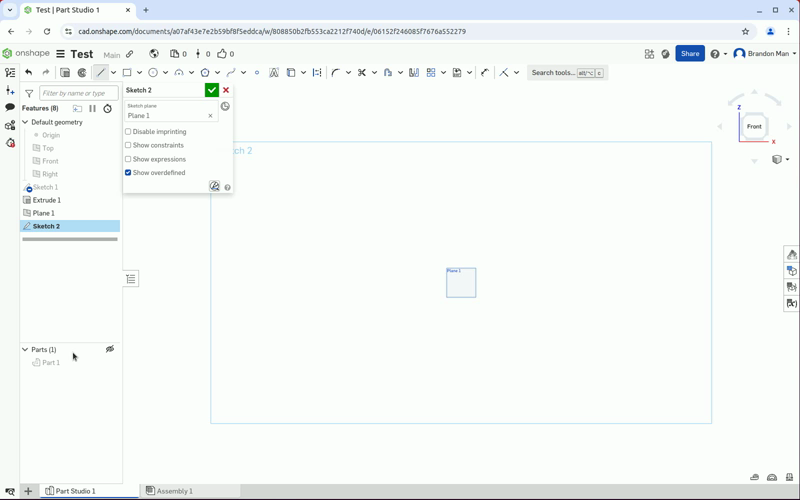
mouse_move(463, 294)
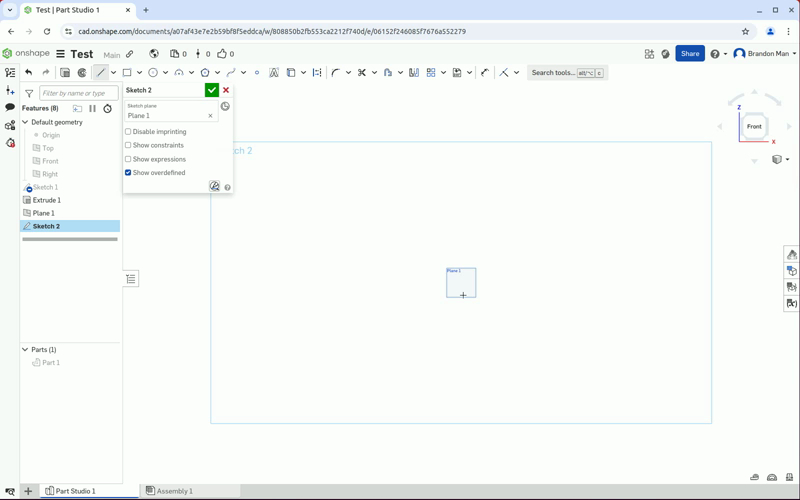
click(463, 294)
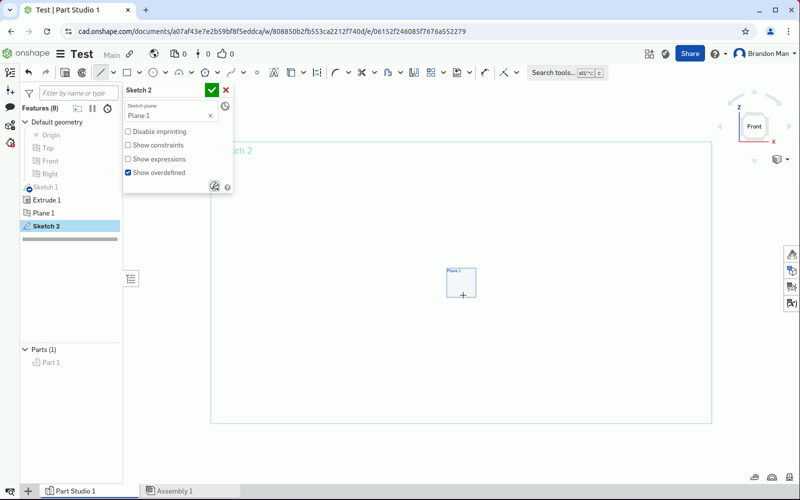
key_up(shift)
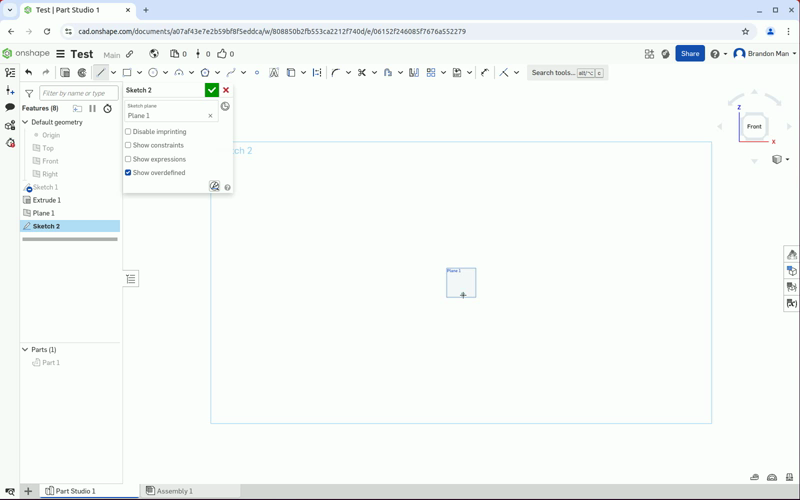
key_down(shift)
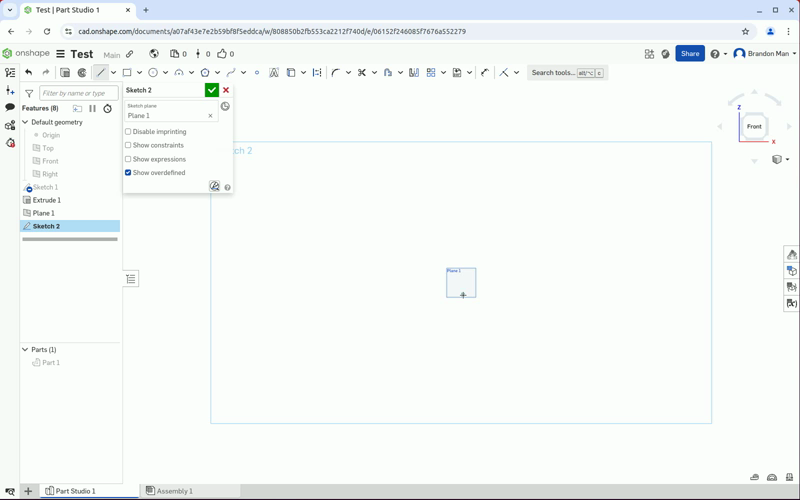
mouse_move(493, 294)
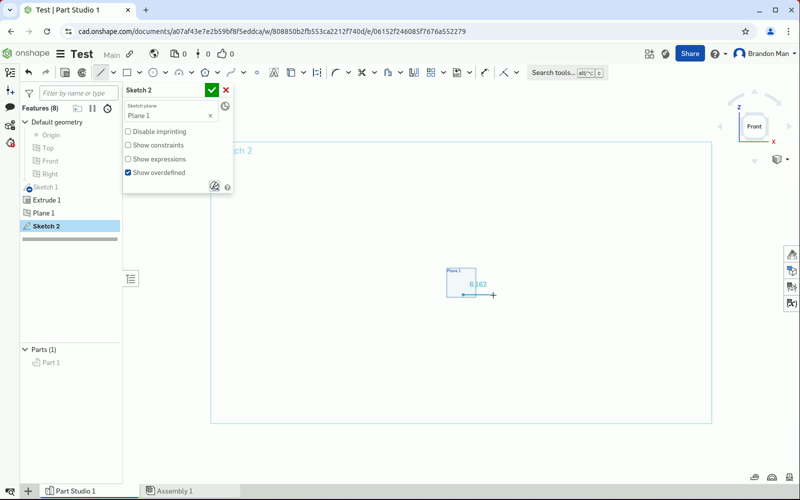
mouse_move(465, 294)
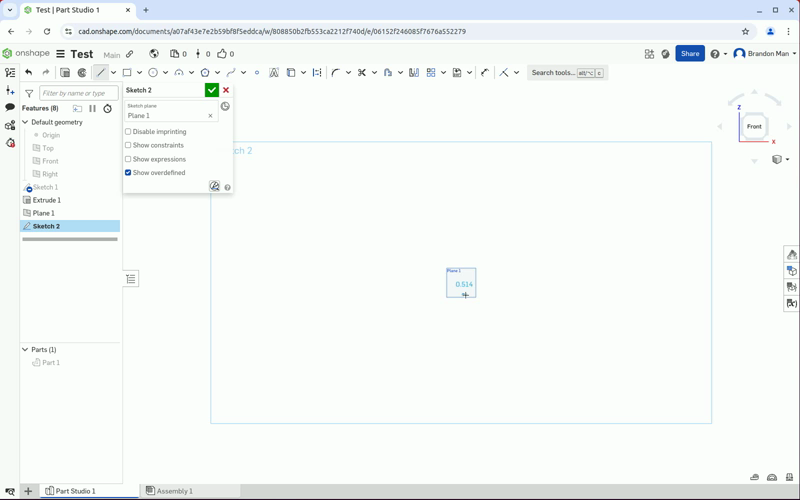
scroll(6)
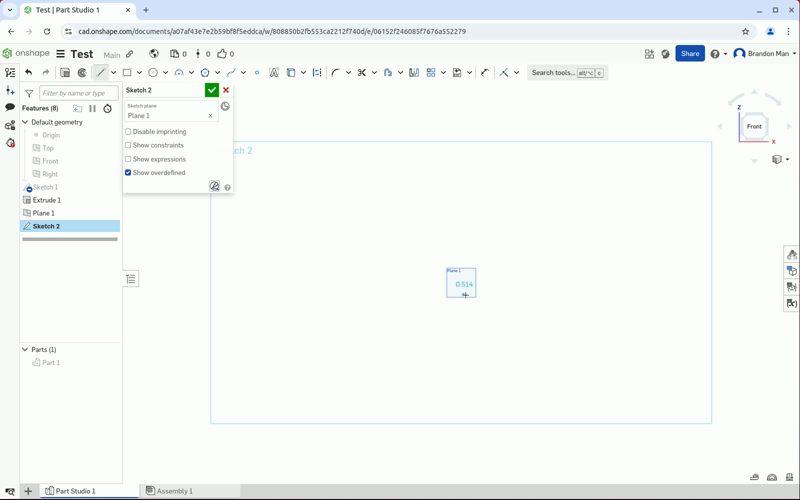
scroll(6)
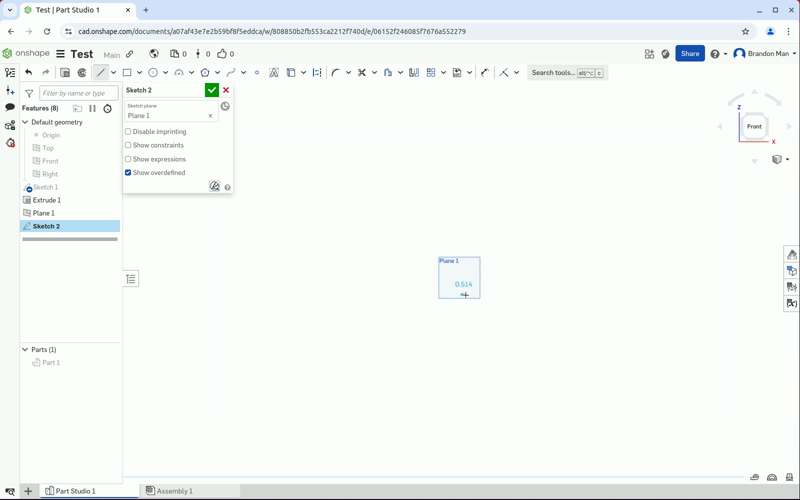
scroll(6)
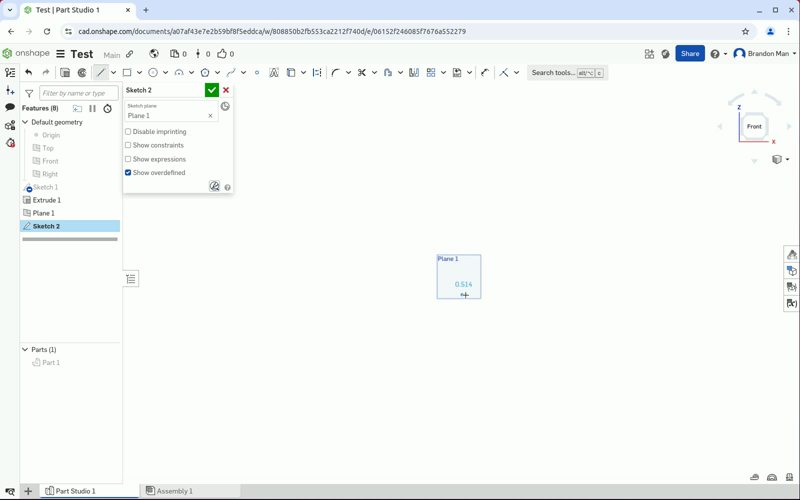
scroll(6)
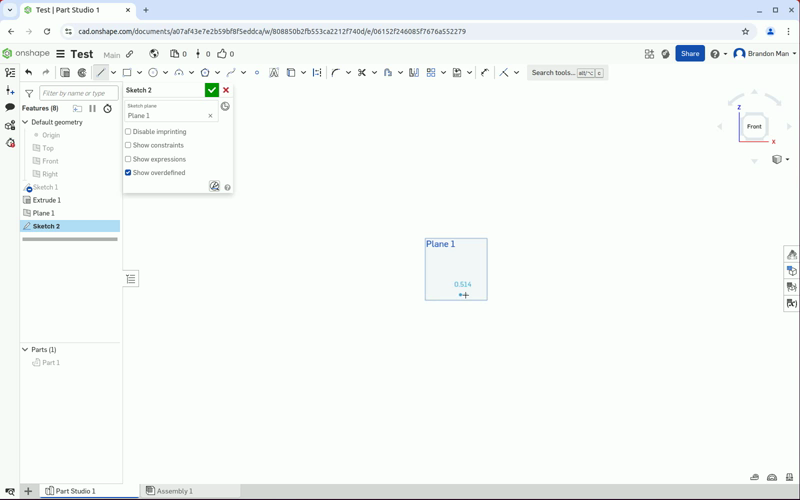
scroll(6)
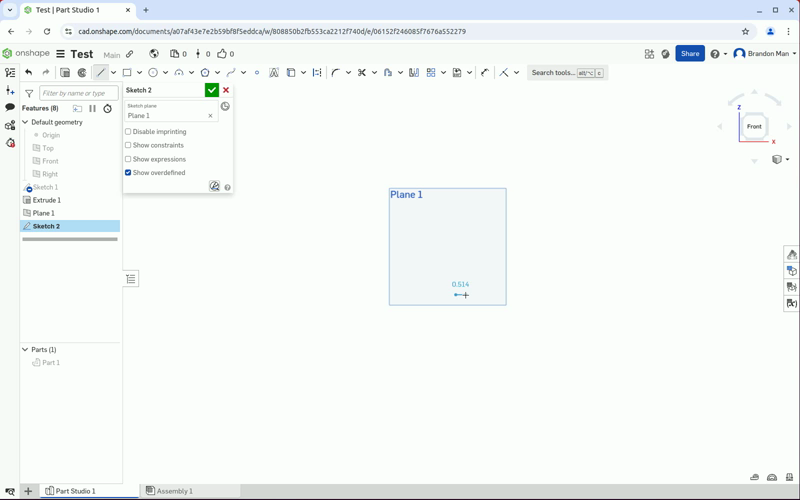
scroll(6)
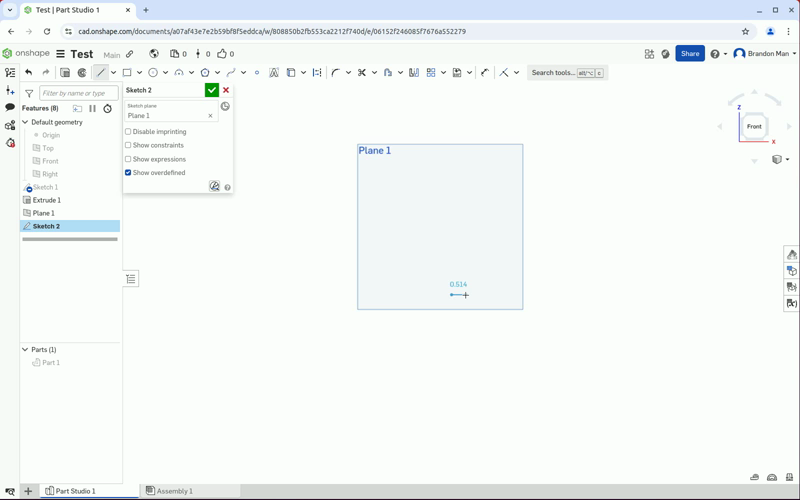
scroll(6)
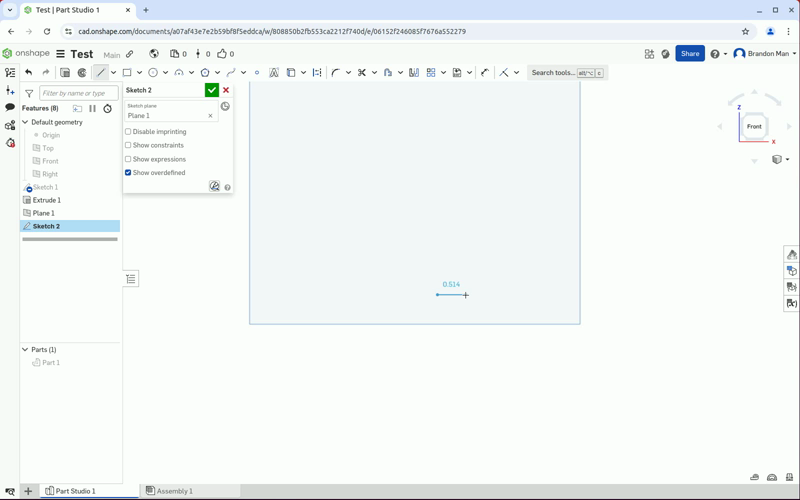
click(465, 294)
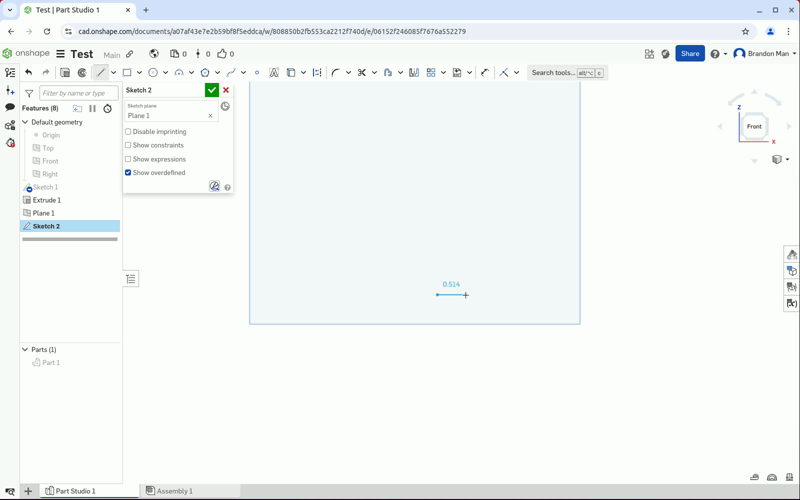
scroll(-6)
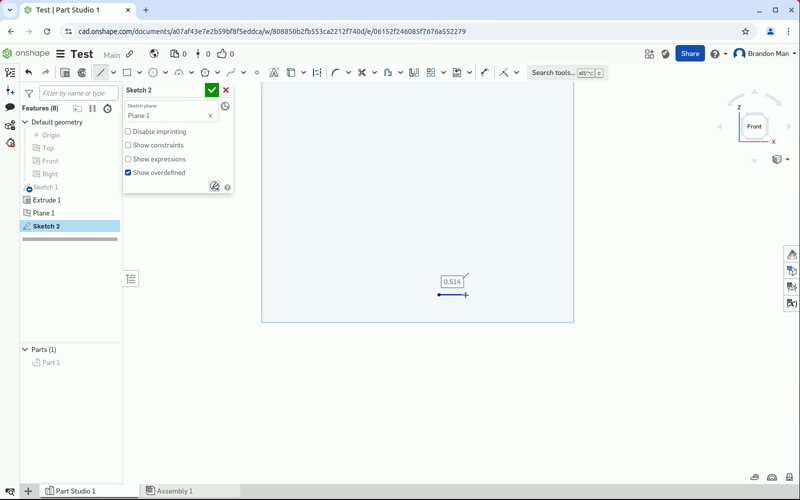
scroll(-6)
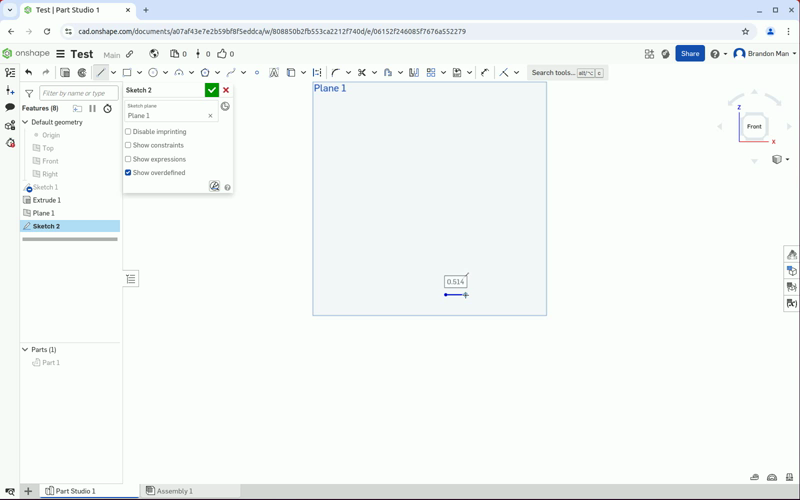
scroll(-6)
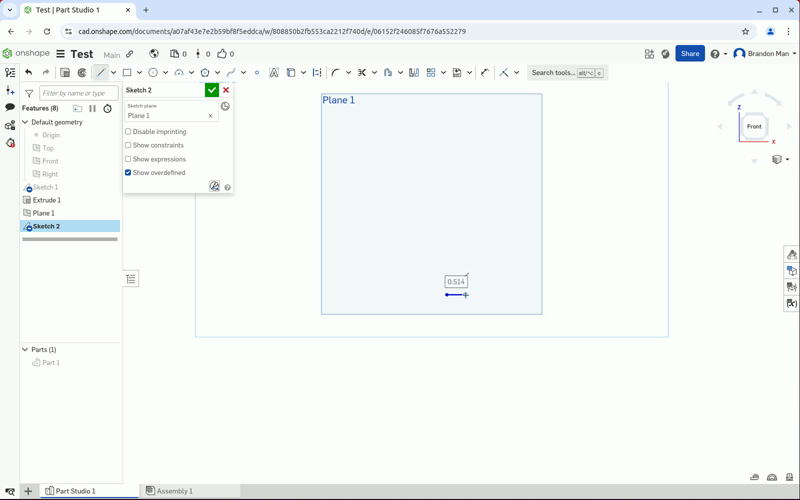
scroll(-6)
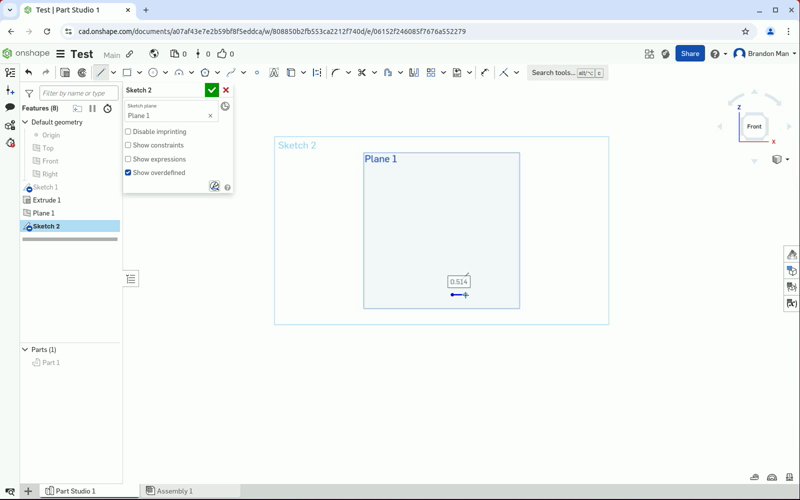
scroll(-6)
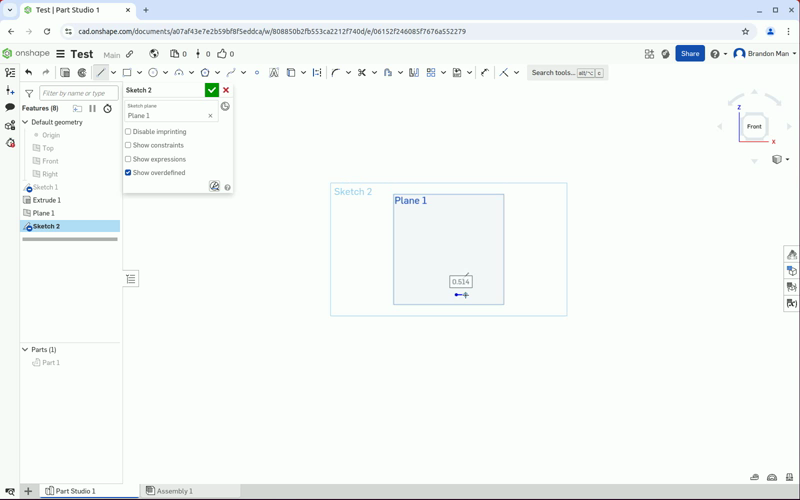
scroll(-6)
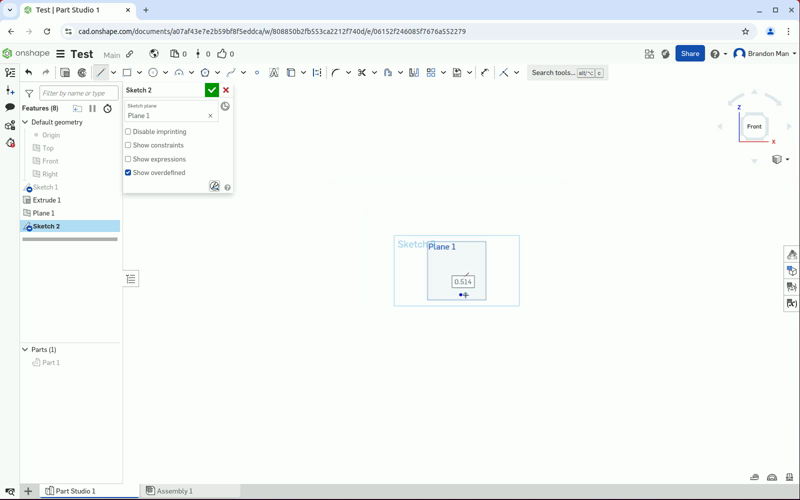
scroll(-6)
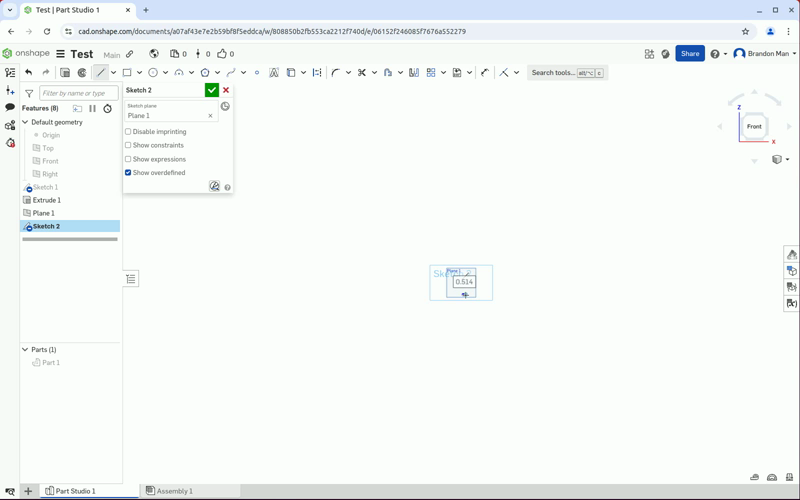
key_up(shift)
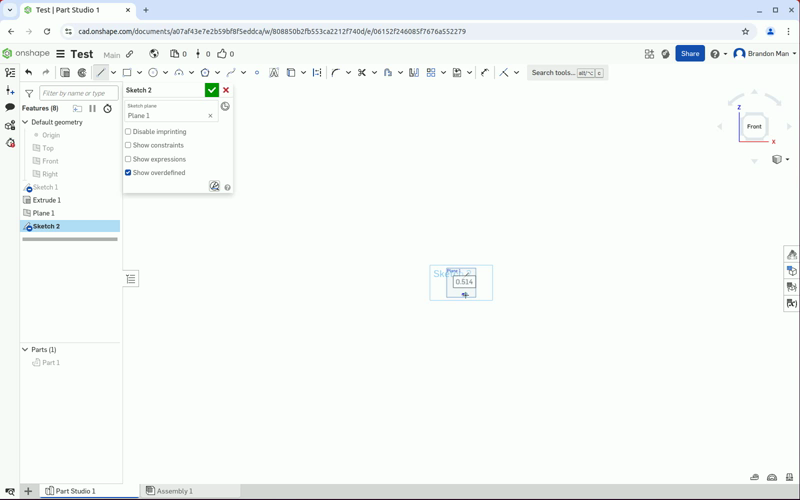
key_down(shift)
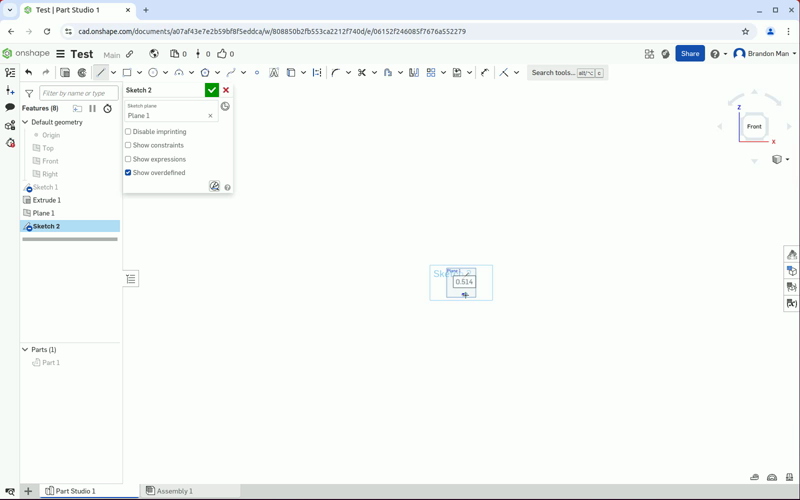
mouse_move(495, 294)
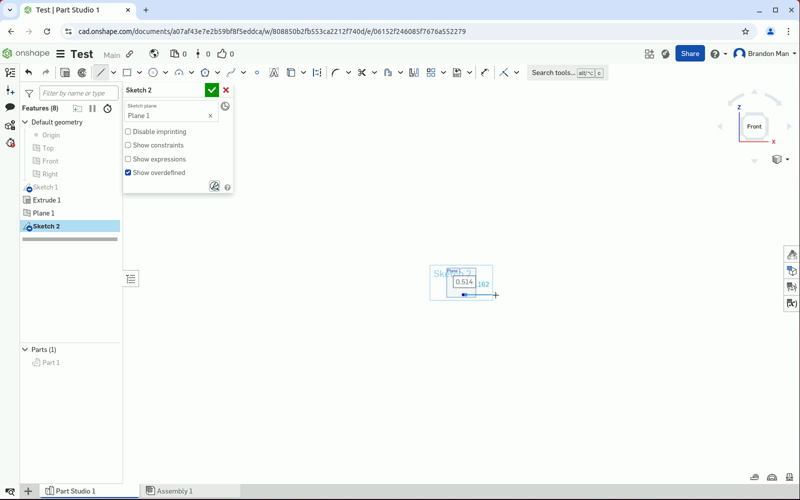
mouse_move(465, 286)
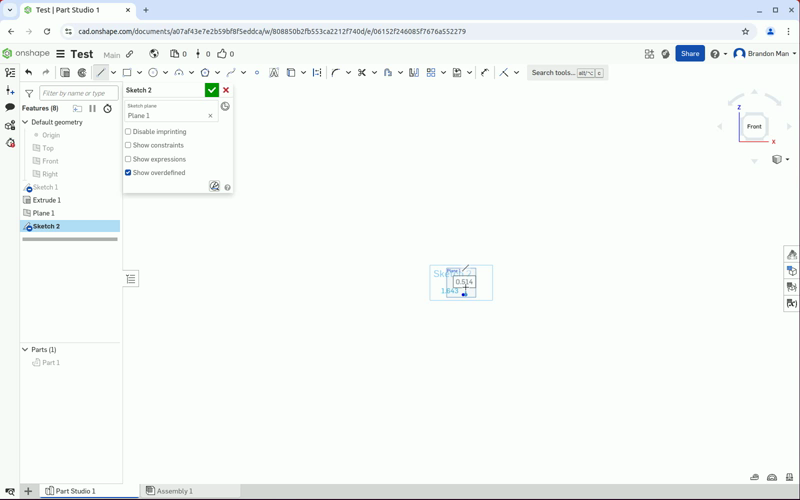
click(465, 286)
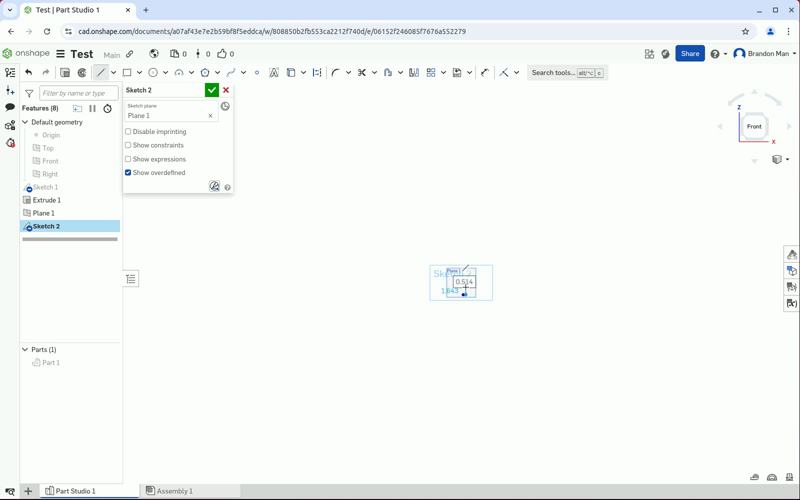
key_up(shift)
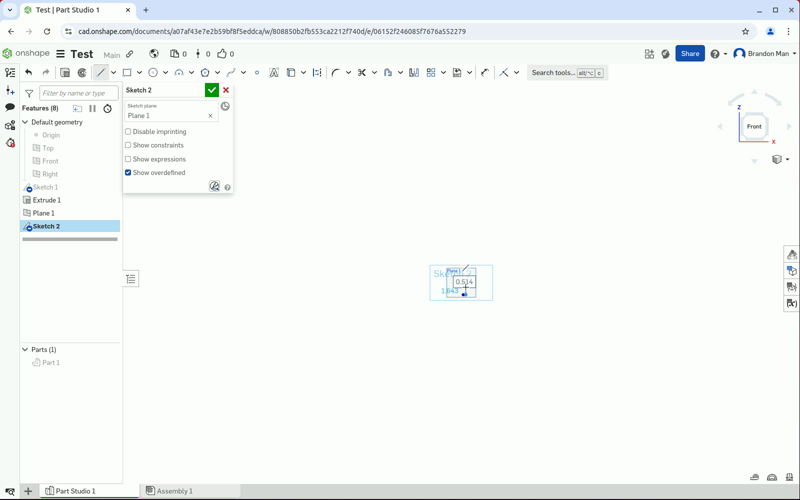
key_down(shift)
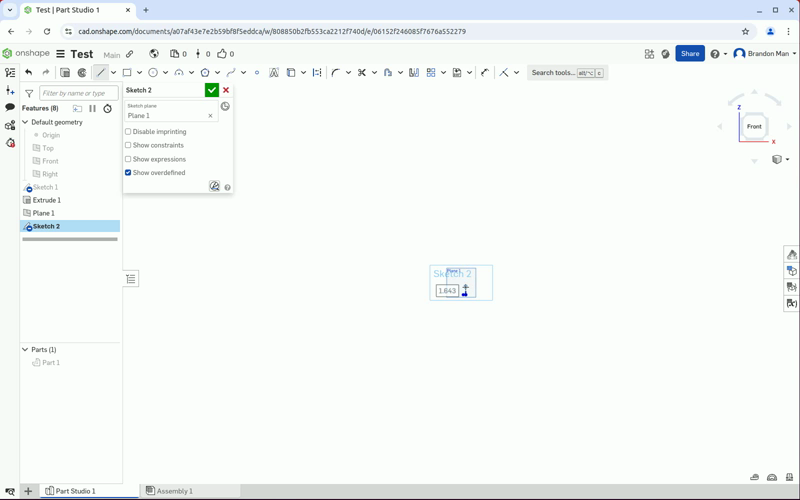
mouse_move(495, 286)
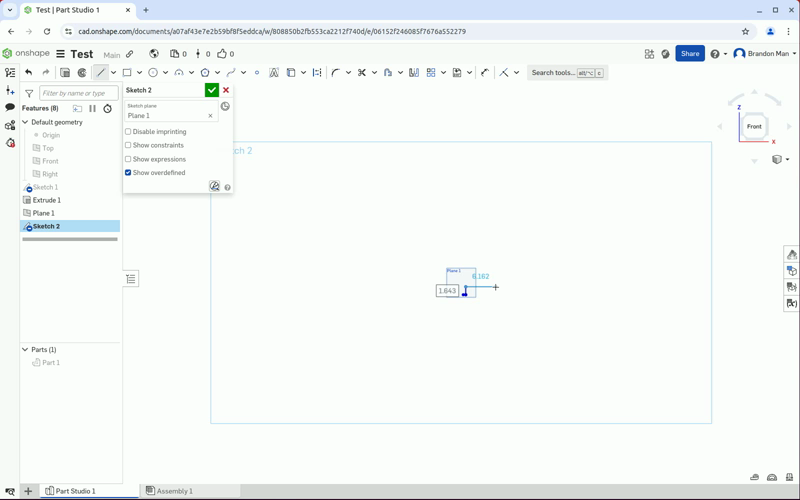
mouse_move(463, 286)
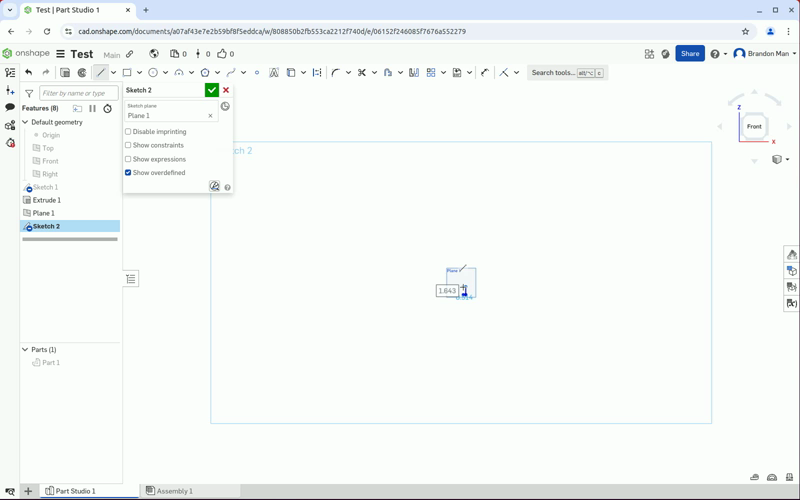
scroll(6)
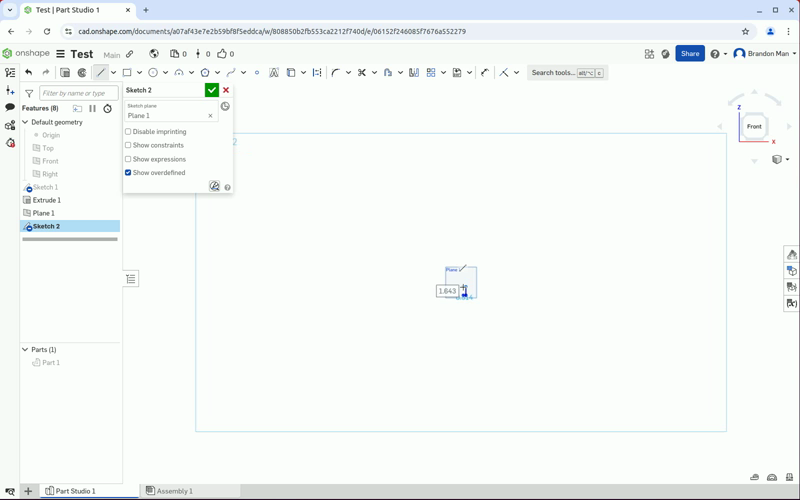
scroll(6)
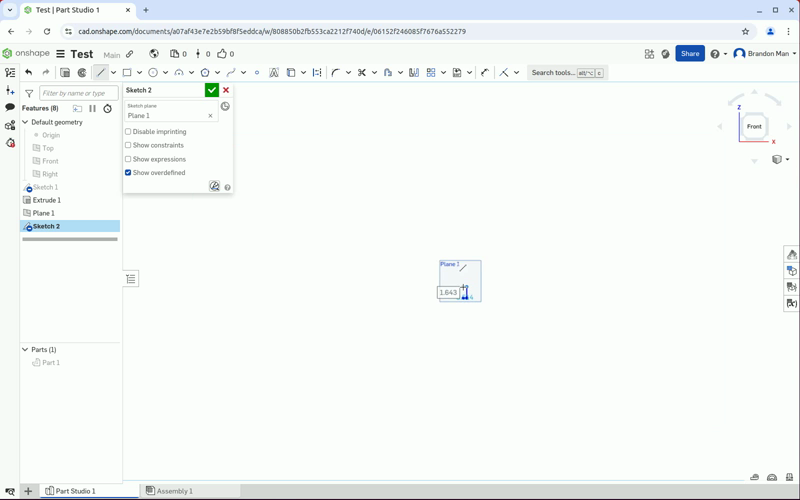
scroll(6)
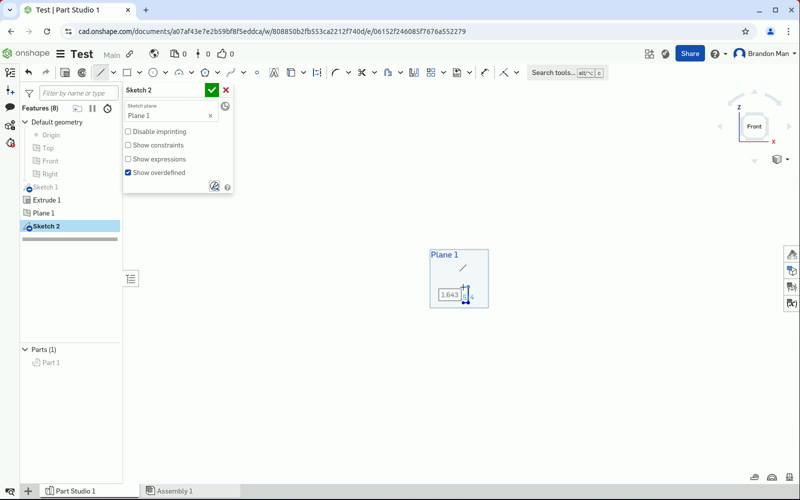
scroll(6)
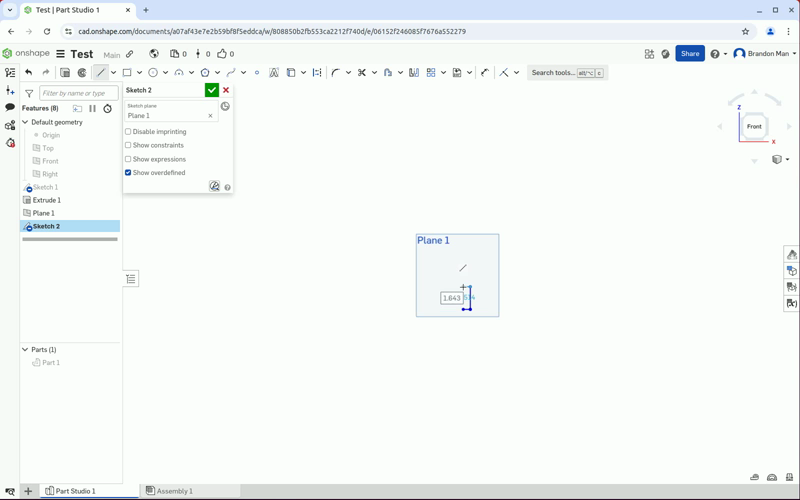
scroll(6)
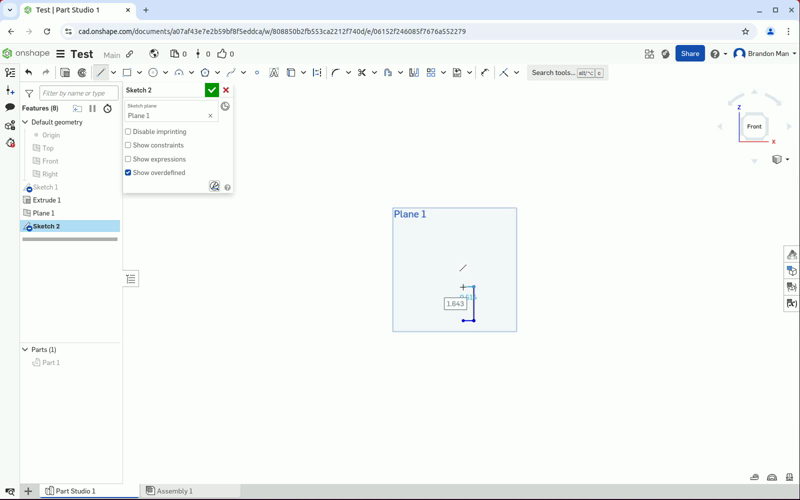
scroll(6)
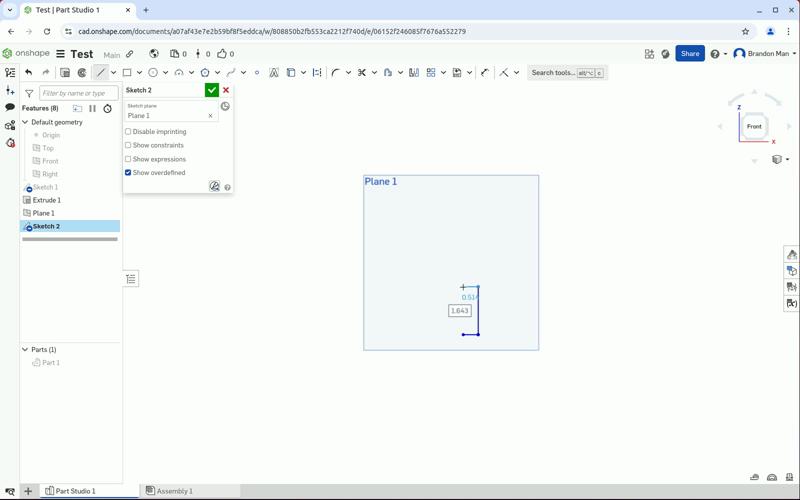
scroll(6)
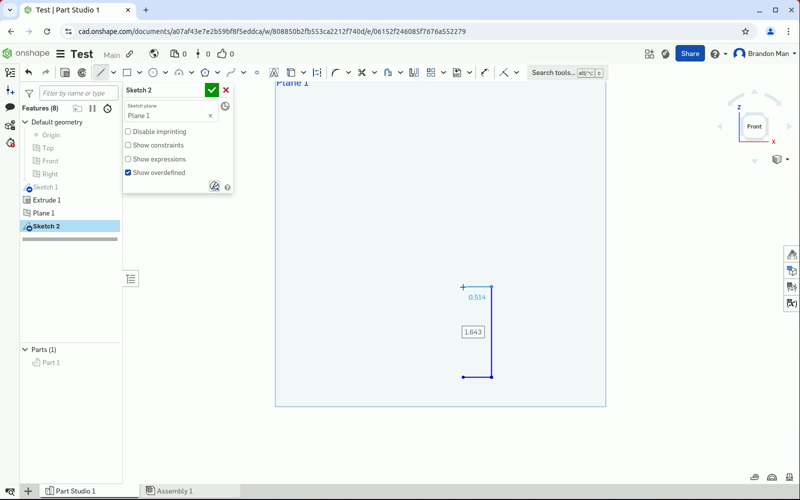
click(463, 286)
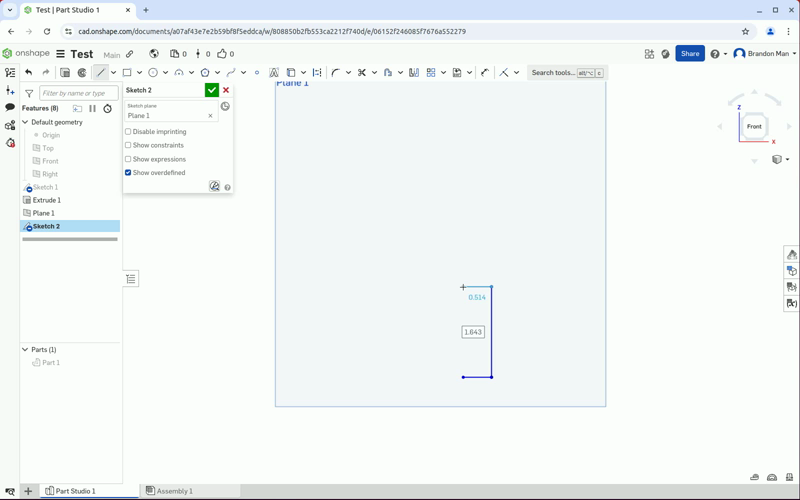
scroll(-6)
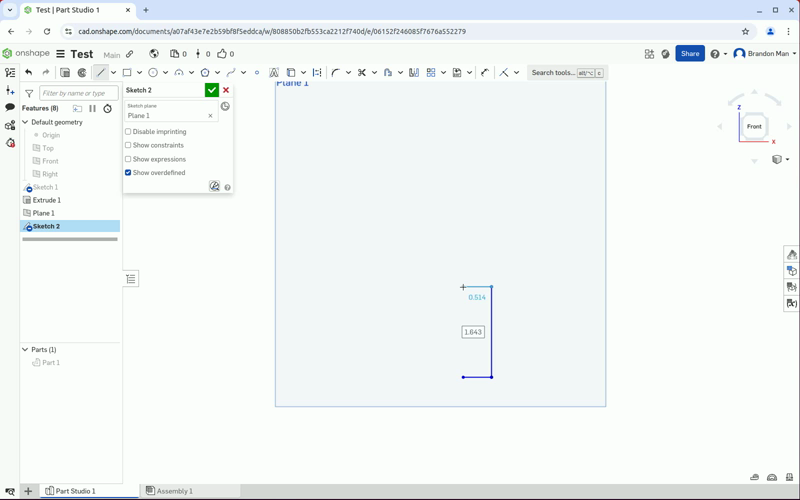
scroll(-6)
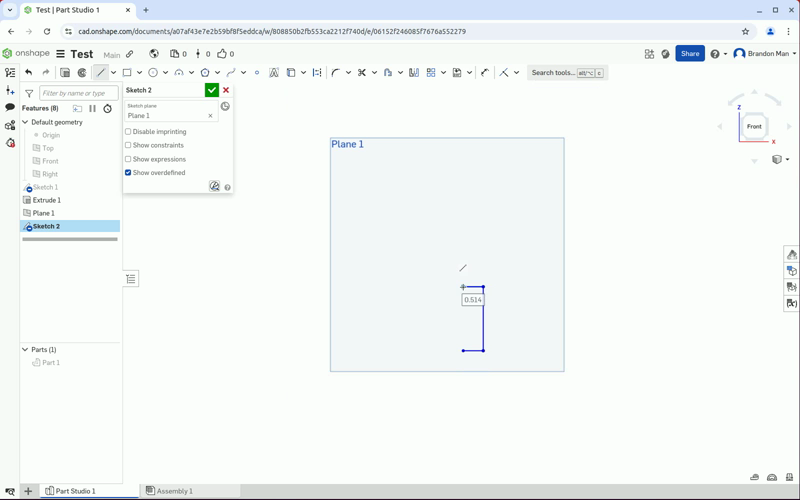
scroll(-6)
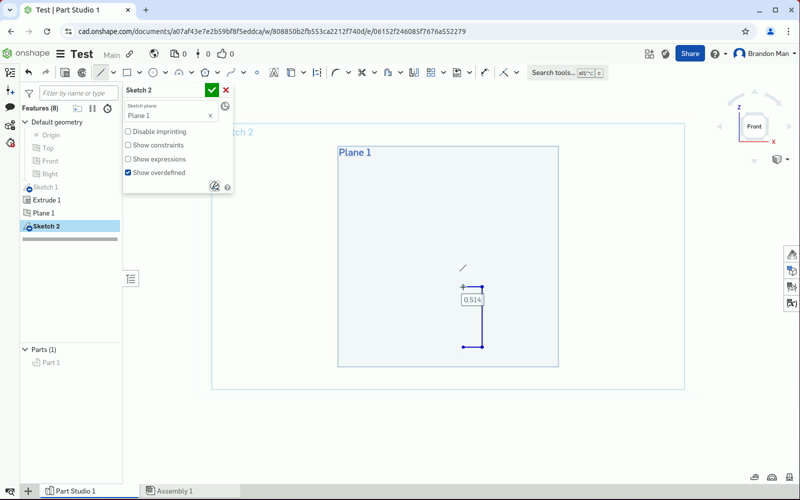
scroll(-6)
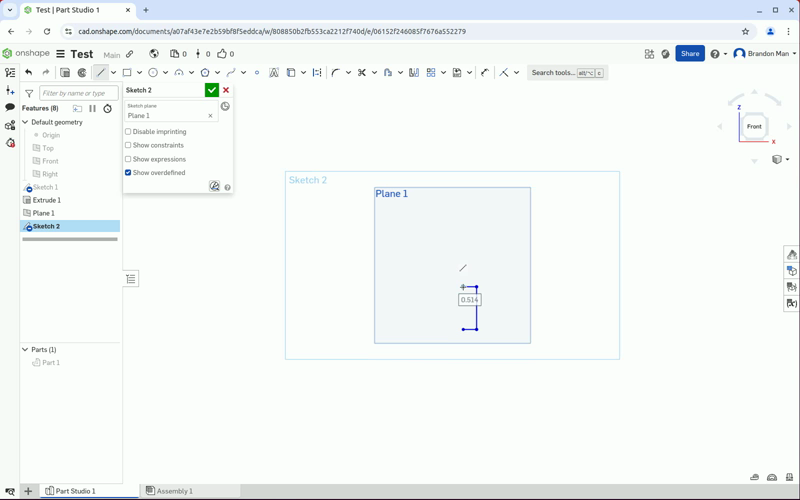
scroll(-6)
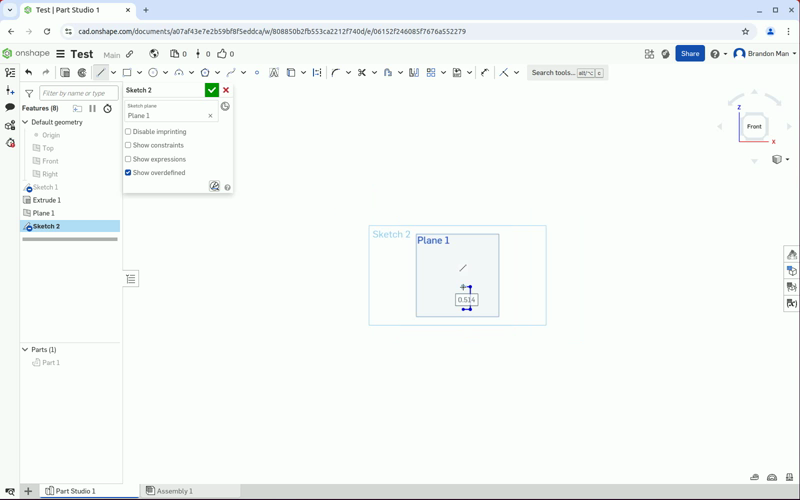
scroll(-6)
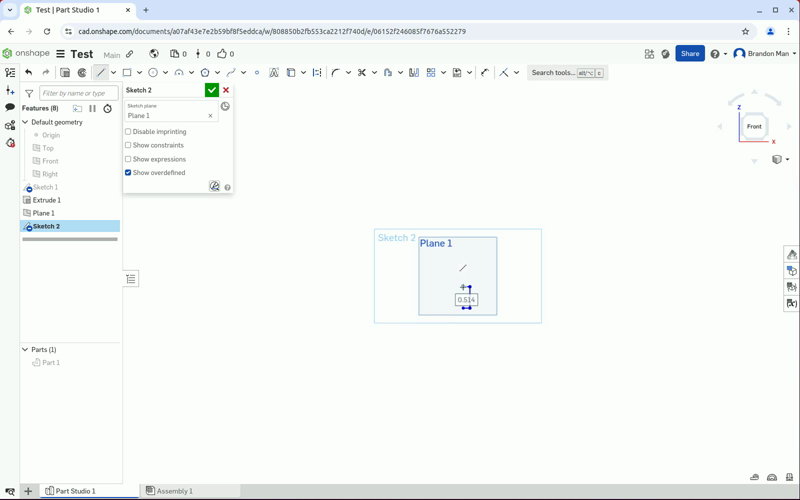
scroll(-6)
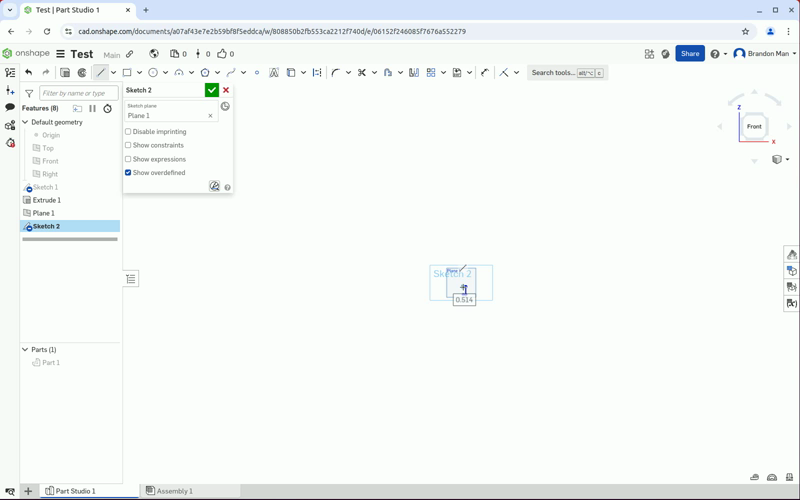
key_up(shift)
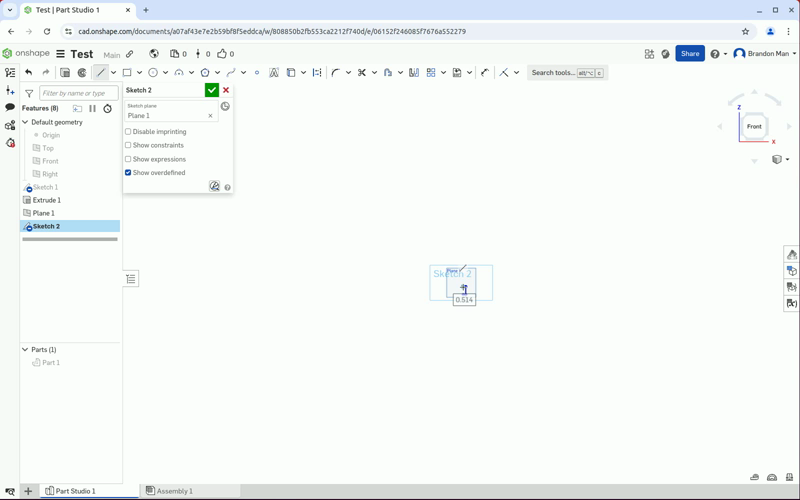
mouse_move(493, 286)
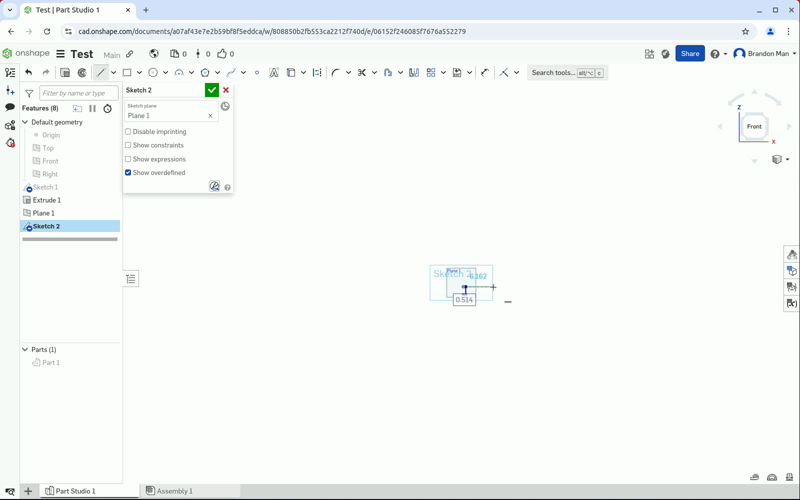
key_down(shift)
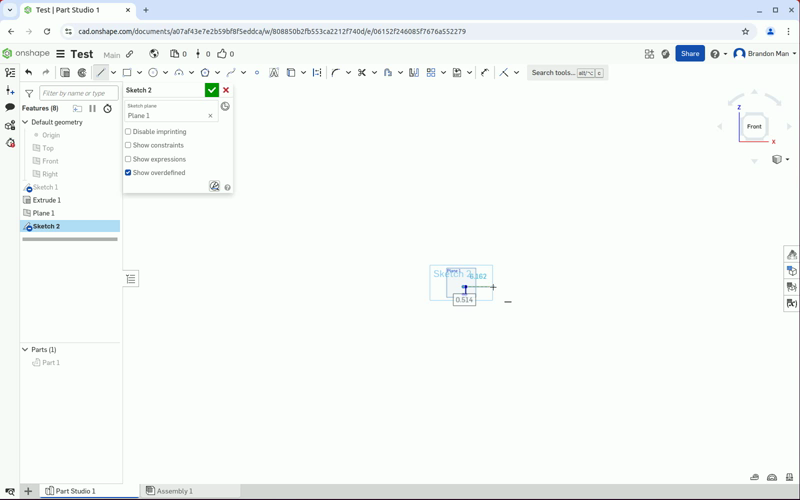
mouse_move(463, 294)
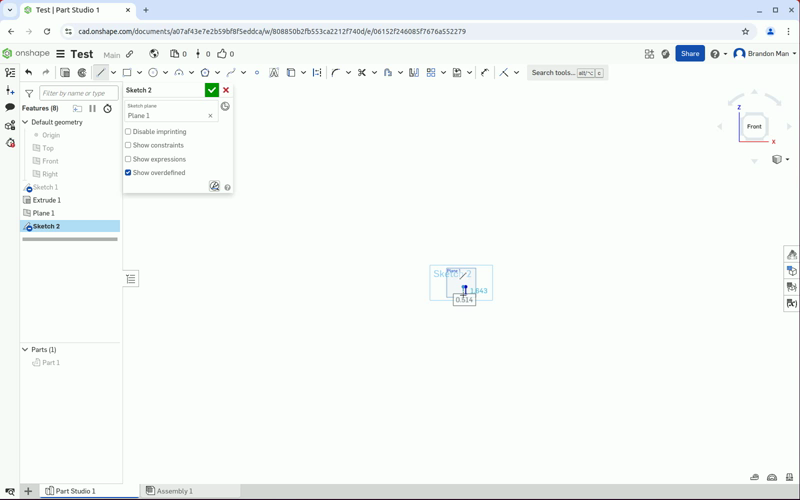
scroll(6)
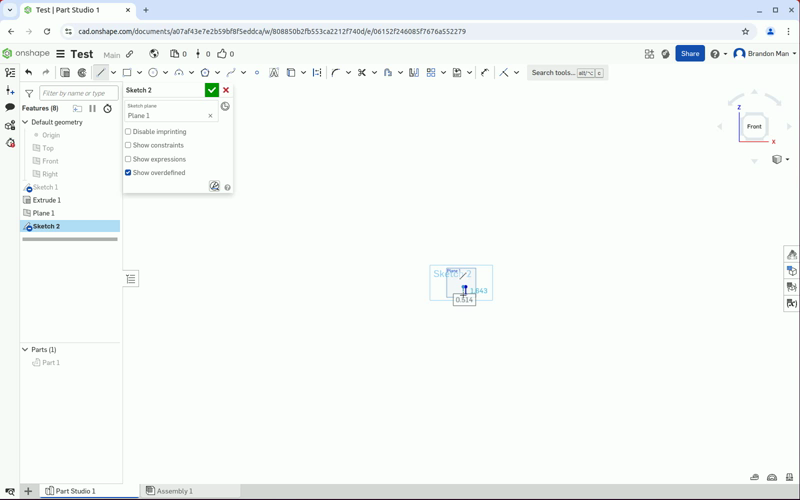
scroll(6)
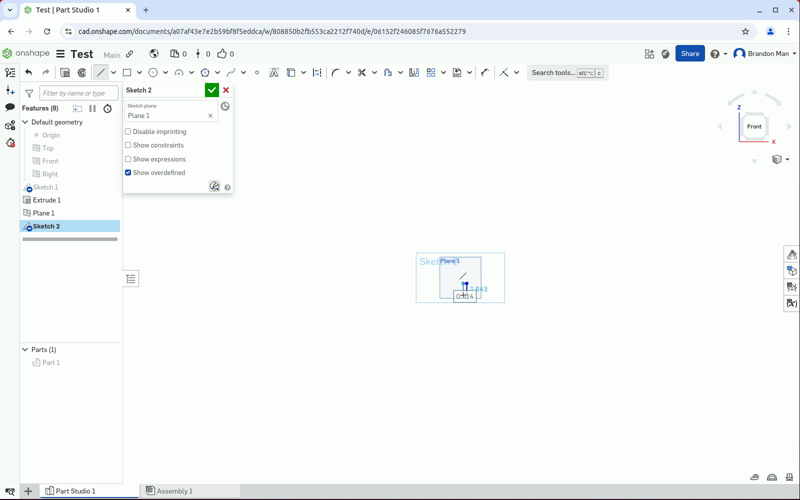
scroll(6)
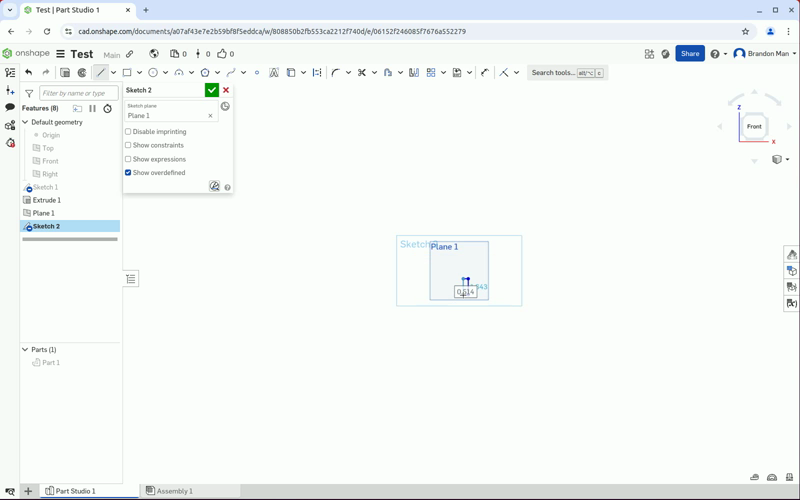
scroll(6)
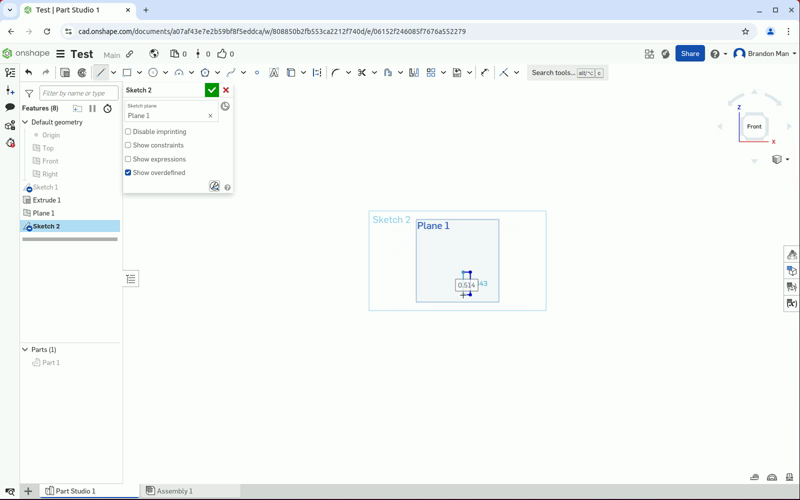
scroll(6)
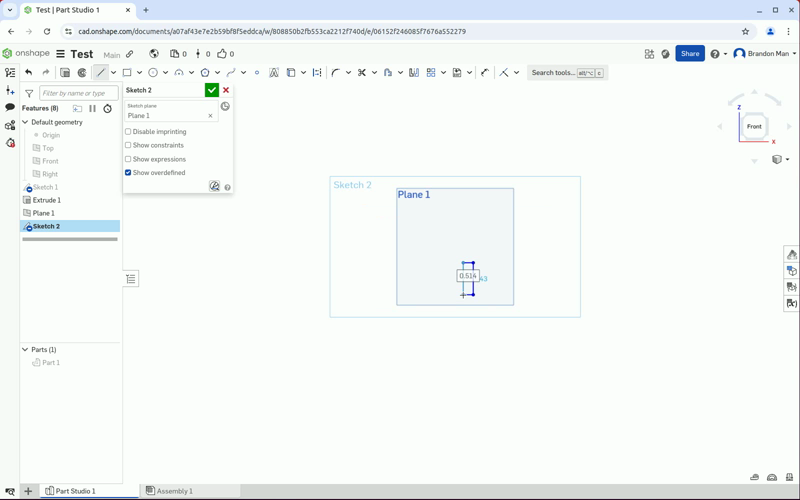
scroll(6)
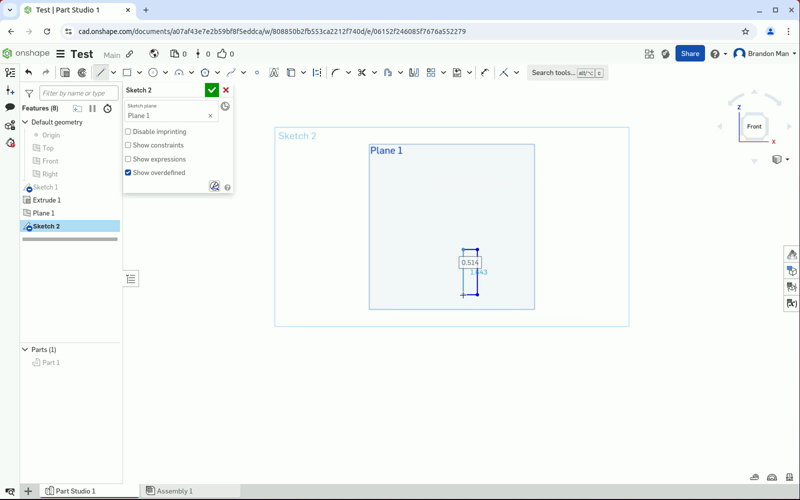
scroll(6)
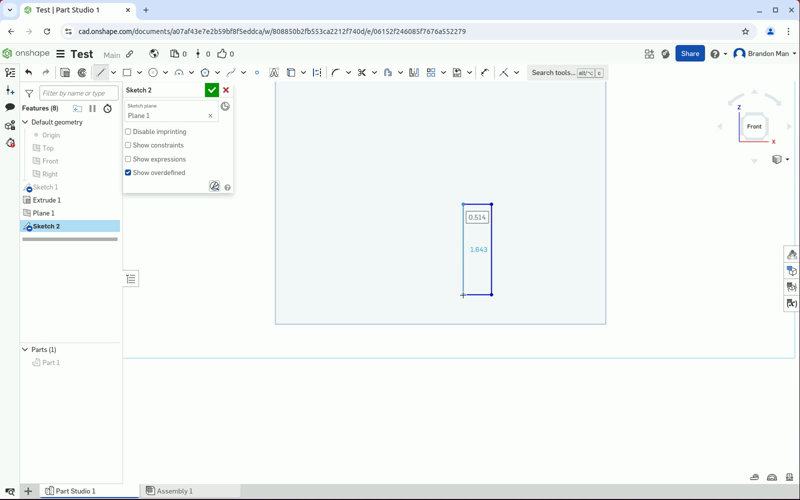
key_up(shift)
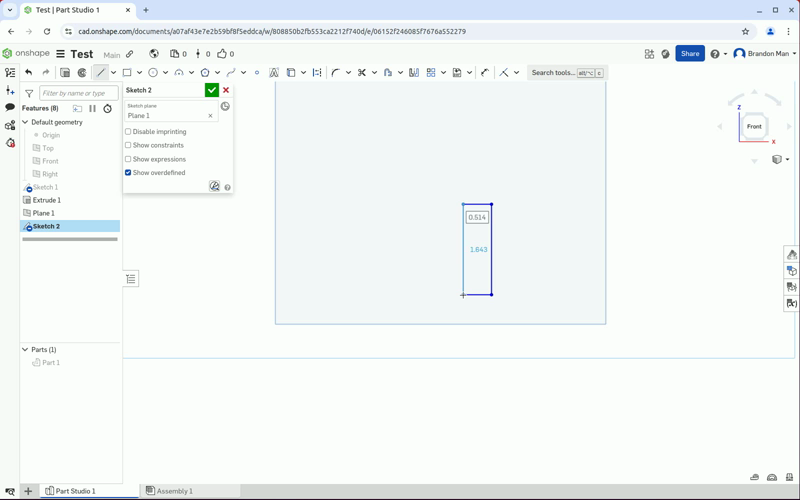
click(463, 294)
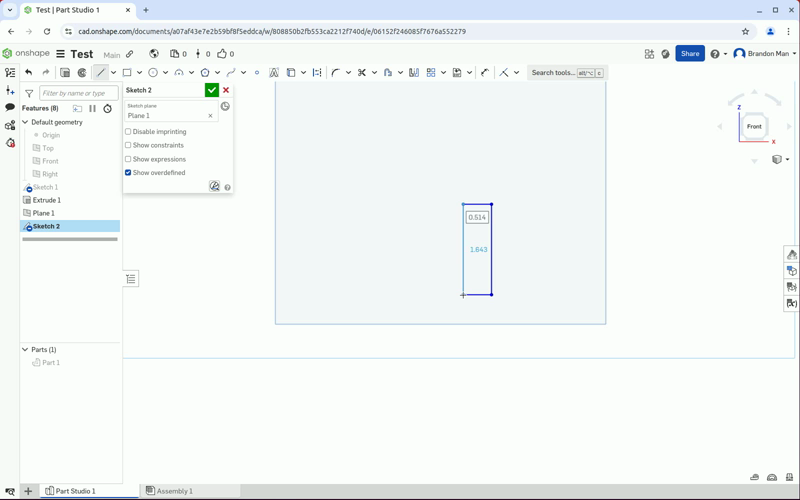
scroll(-6)
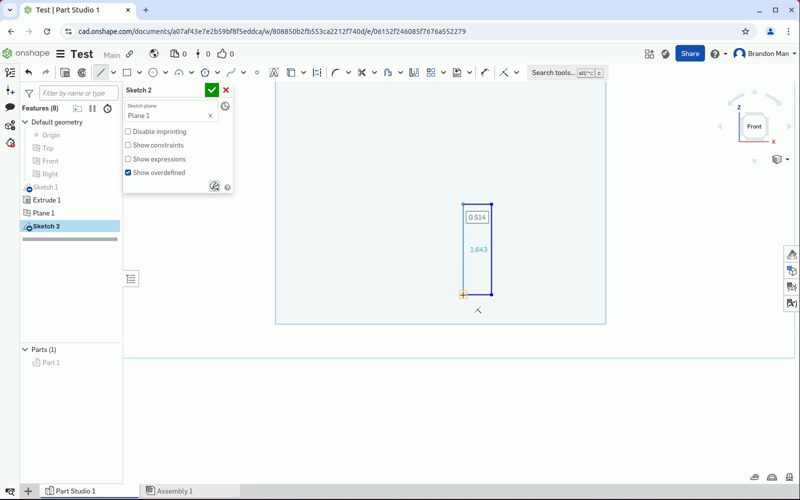
scroll(-6)
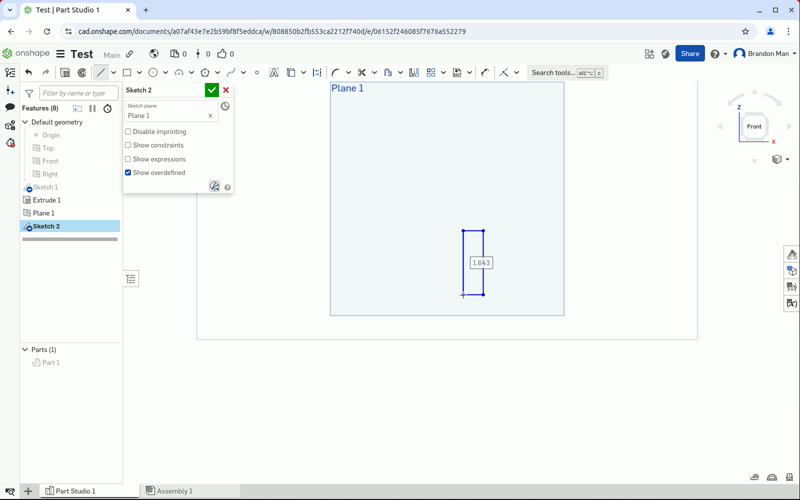
scroll(-6)
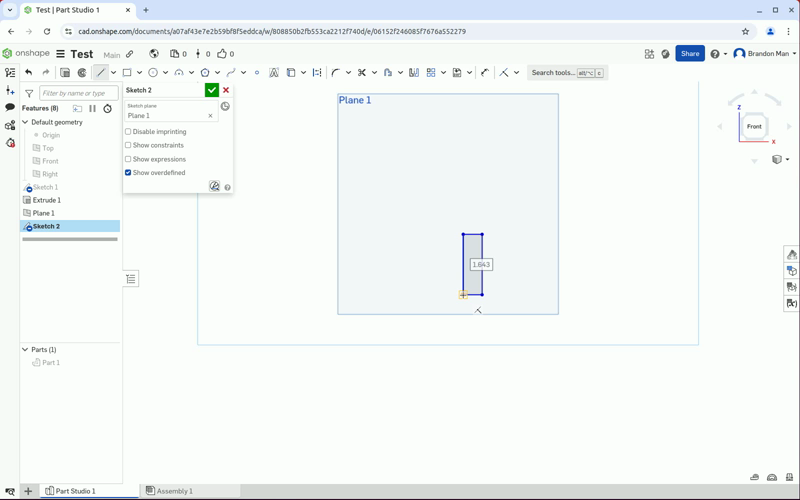
scroll(-6)
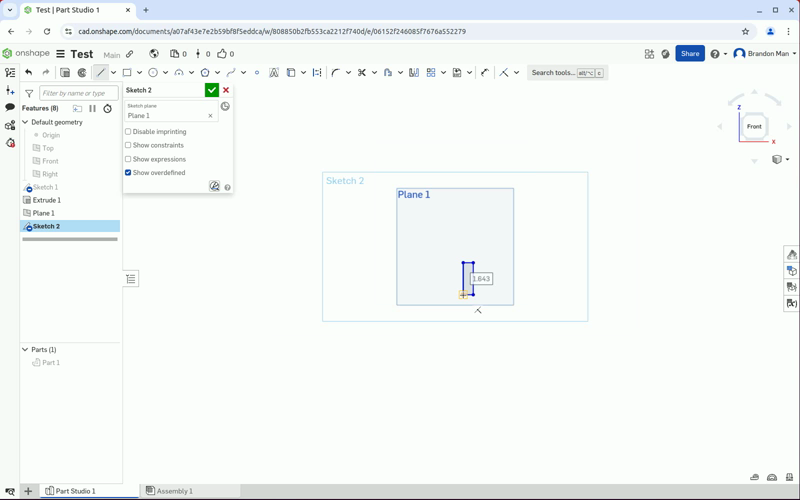
scroll(-6)
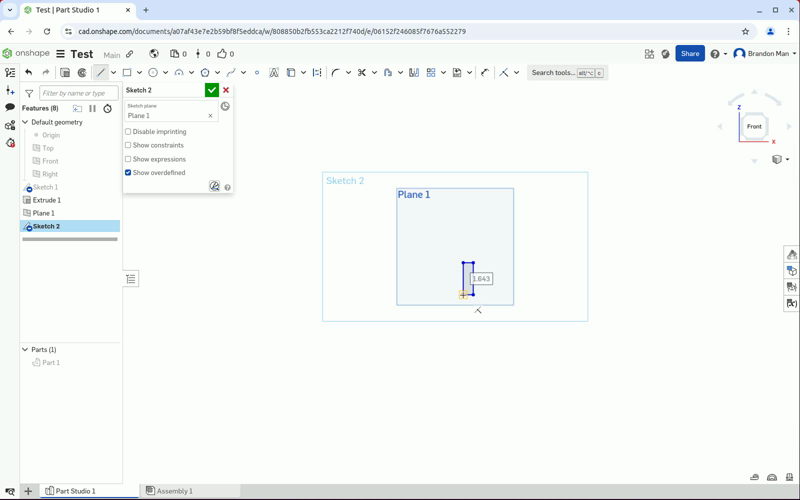
scroll(-6)
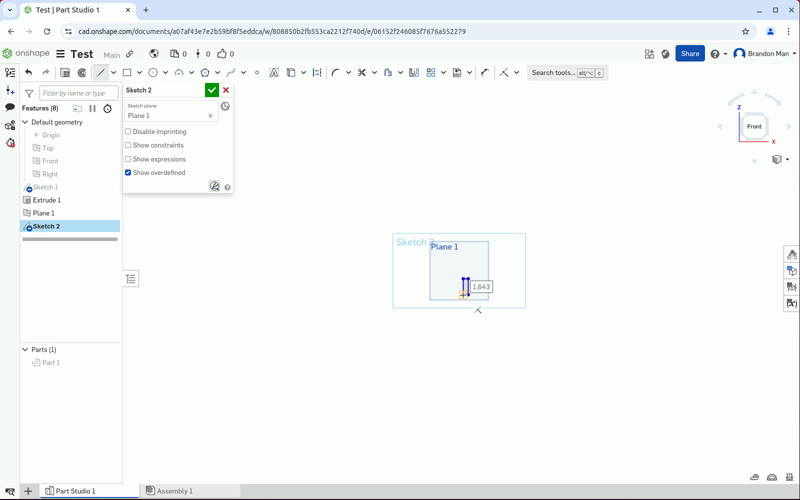
scroll(-6)
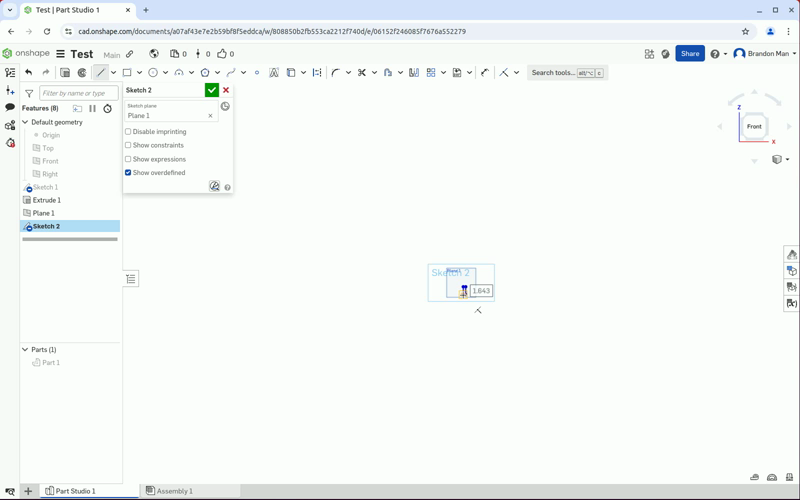
key(esc)
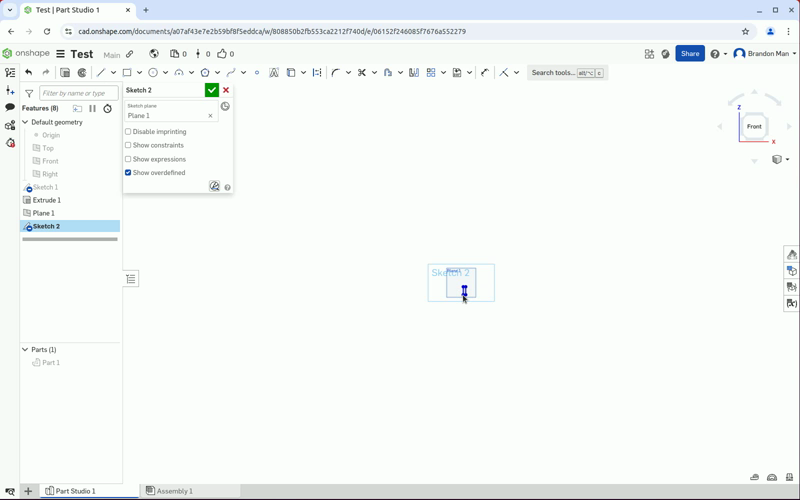
mouse_move(464, 290)
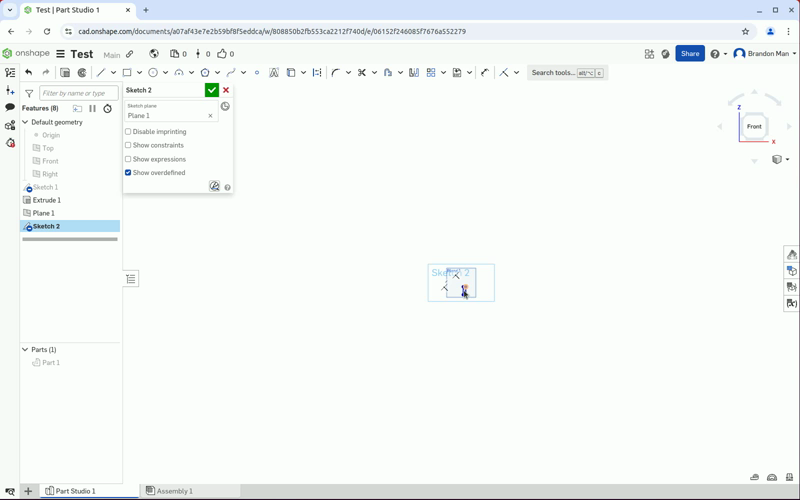
scroll(6)
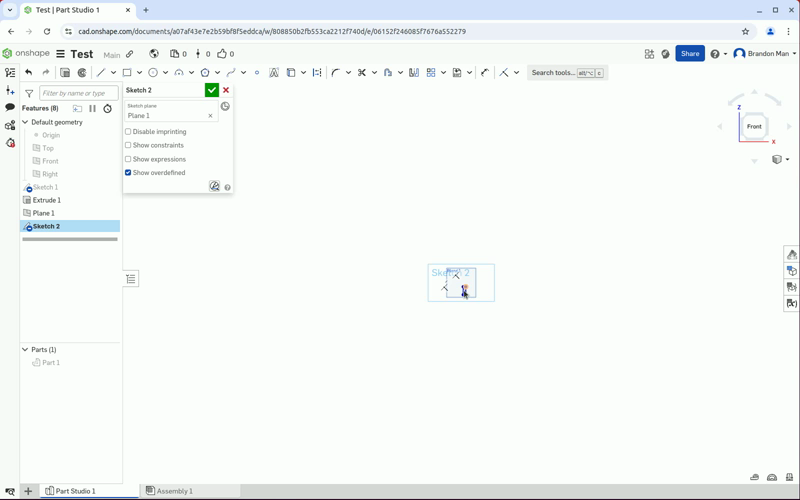
scroll(6)
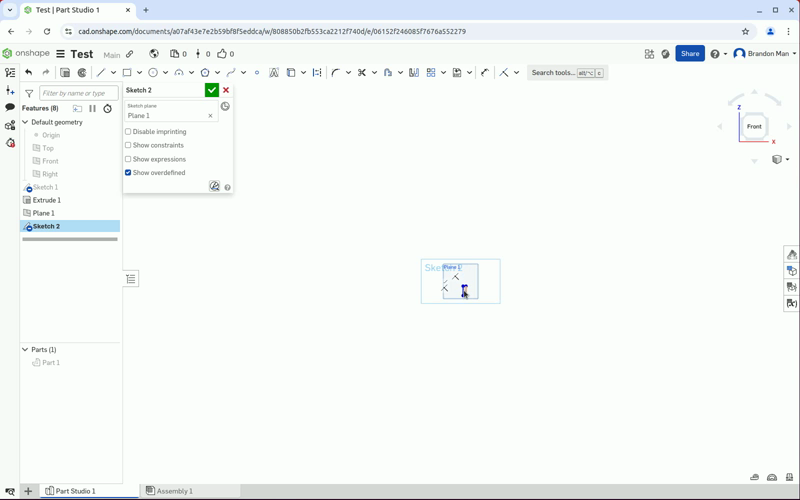
scroll(6)
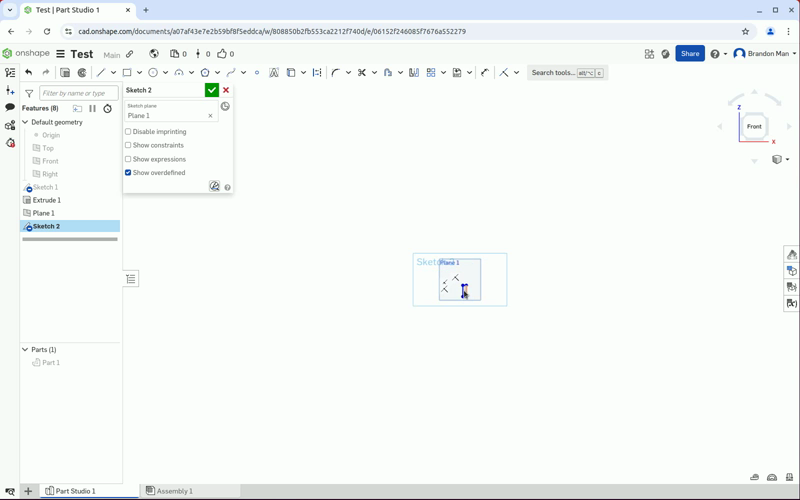
scroll(6)
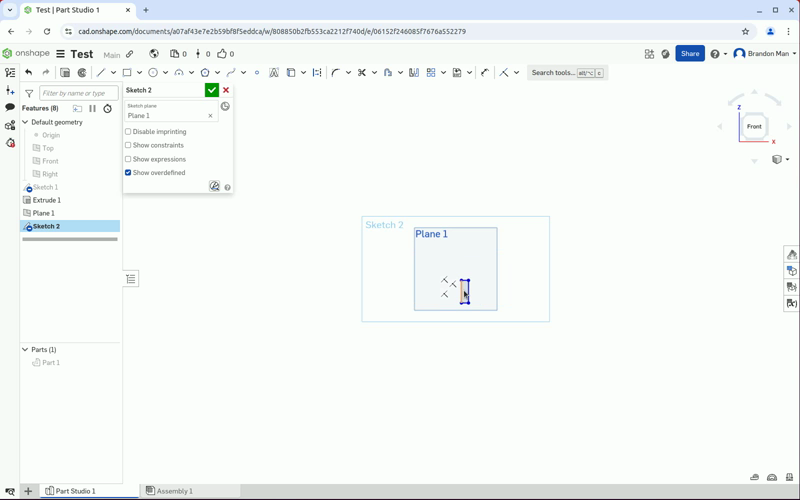
scroll(6)
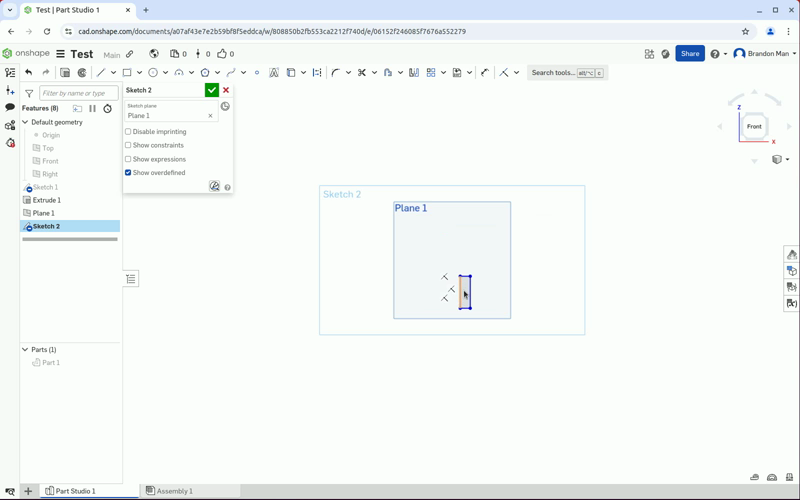
scroll(6)
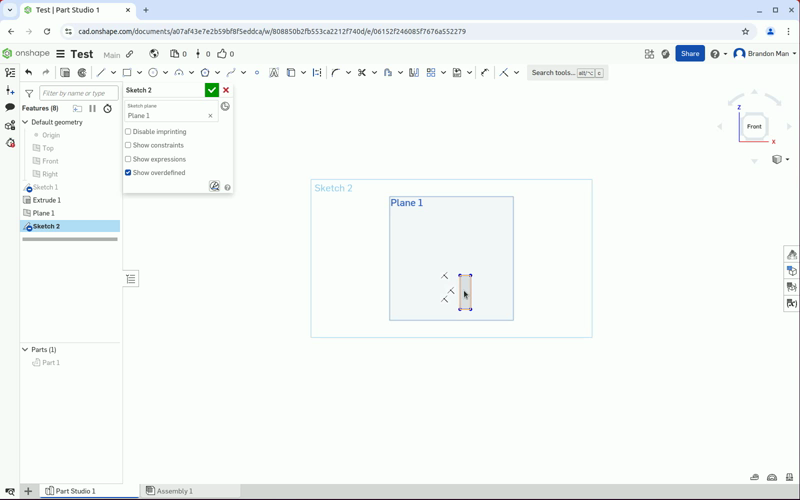
scroll(6)
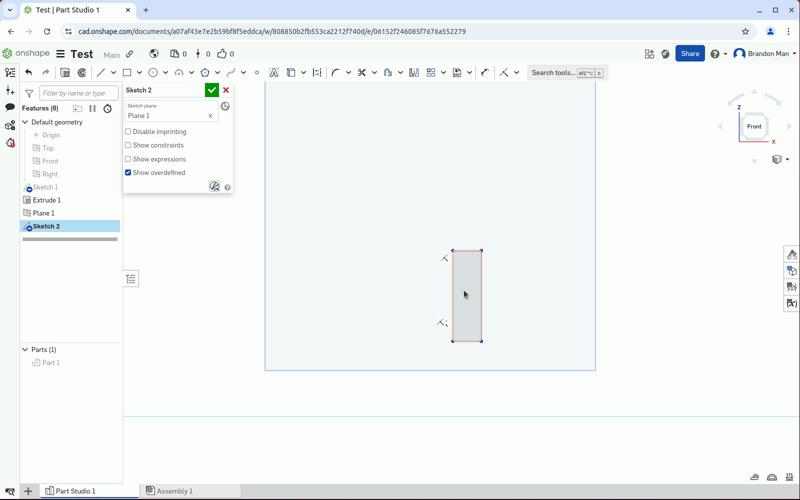
click(464, 290)
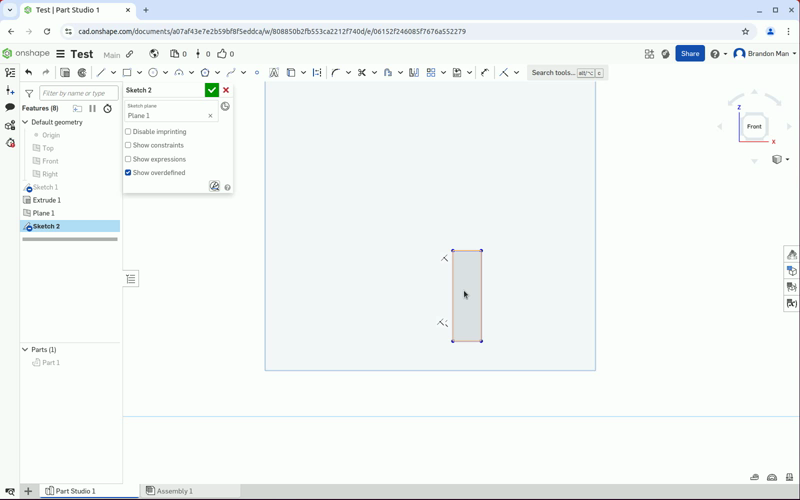
scroll(-6)
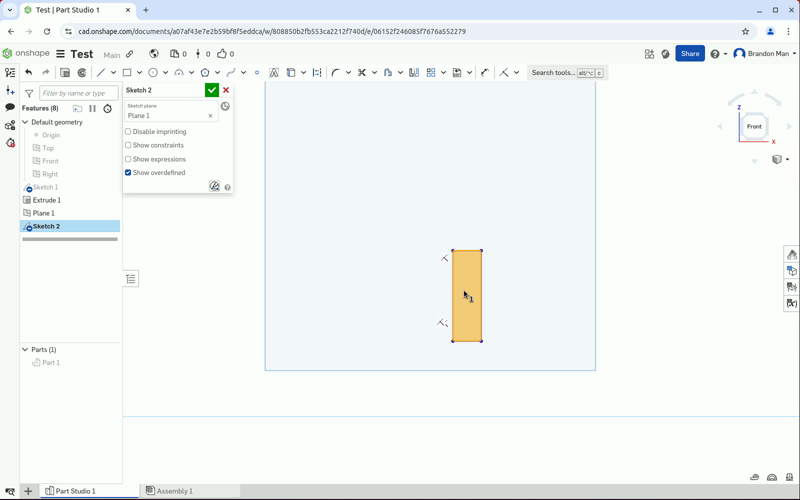
scroll(-6)
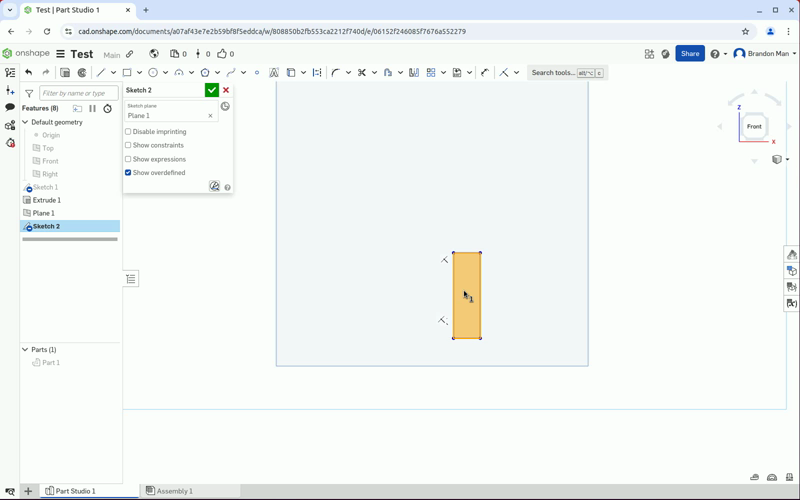
scroll(-6)
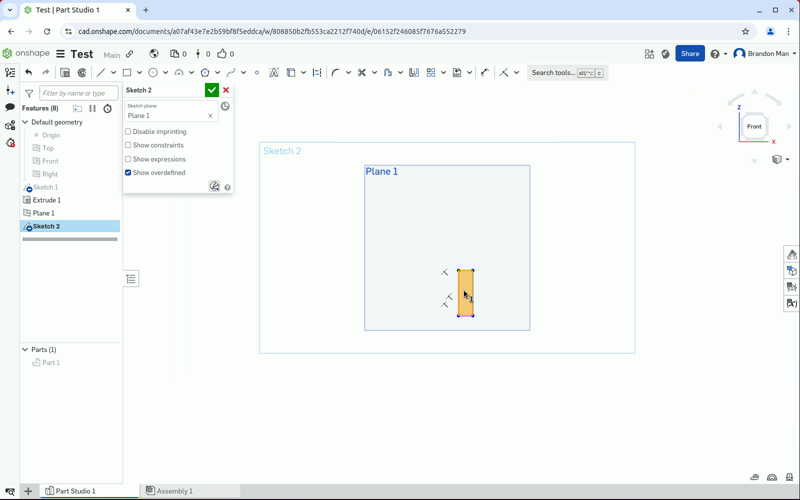
scroll(-6)
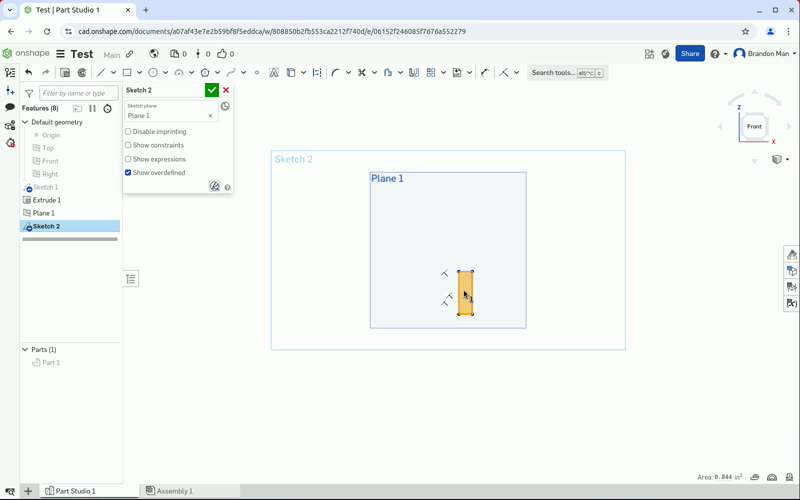
scroll(-6)
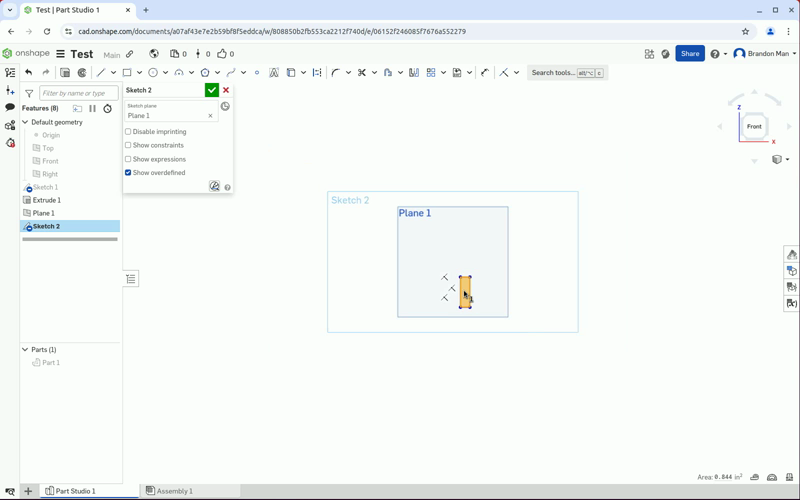
scroll(-6)
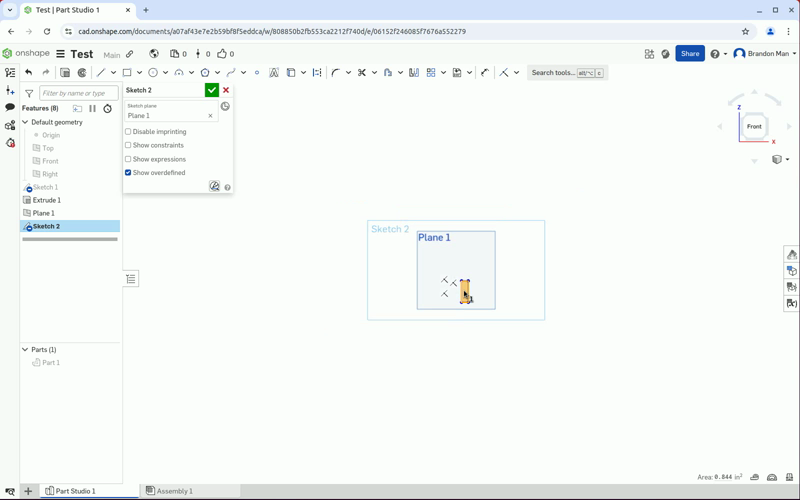
scroll(-6)
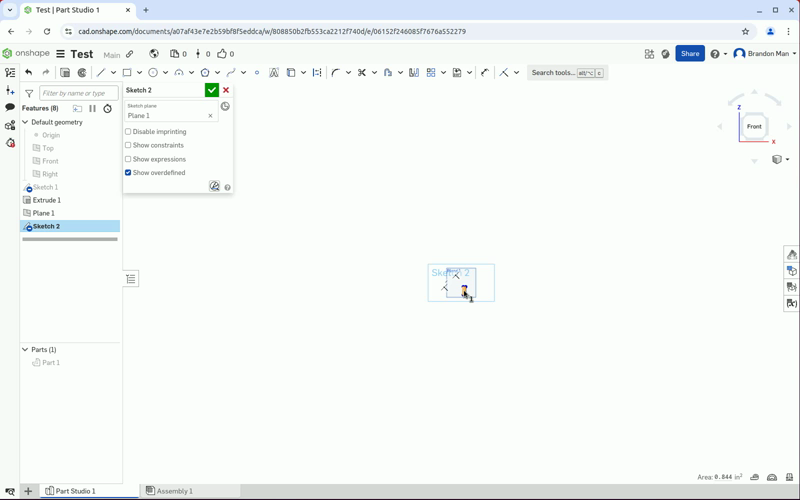
mouse_move(73, 352)
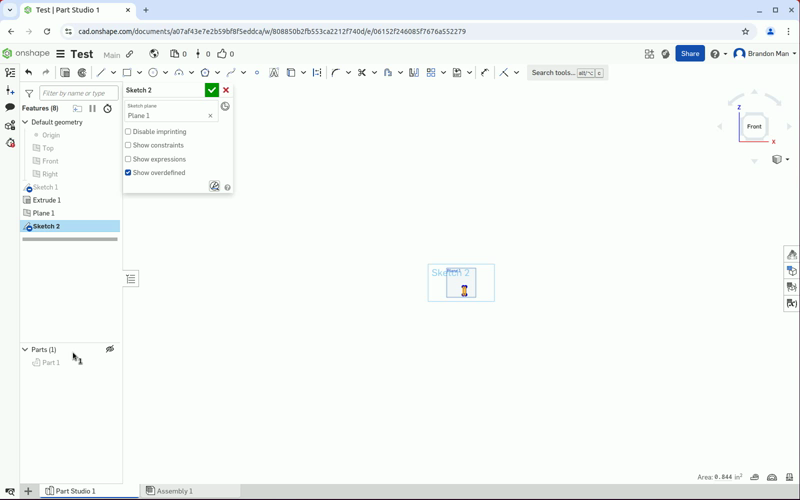
key(shift+y)
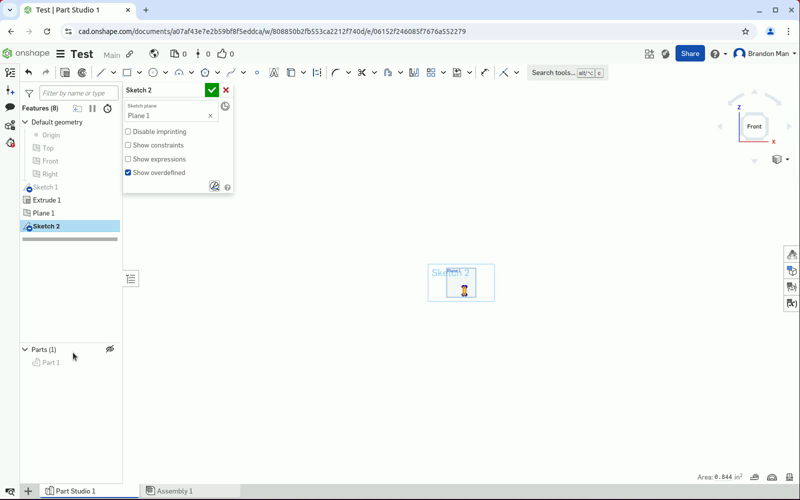
key(shift+e)
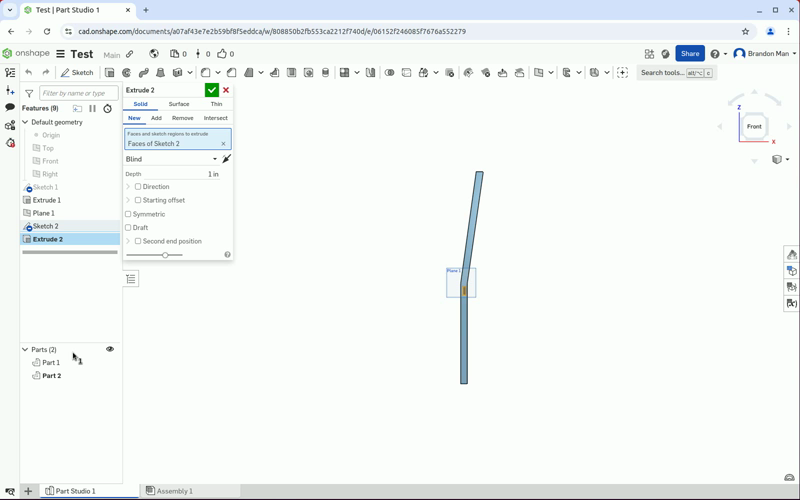
mouse_move(143, 106)
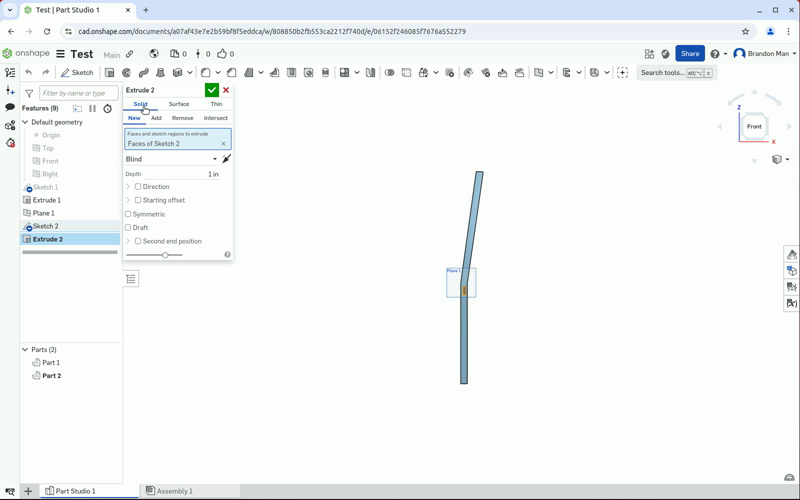
click(143, 106)
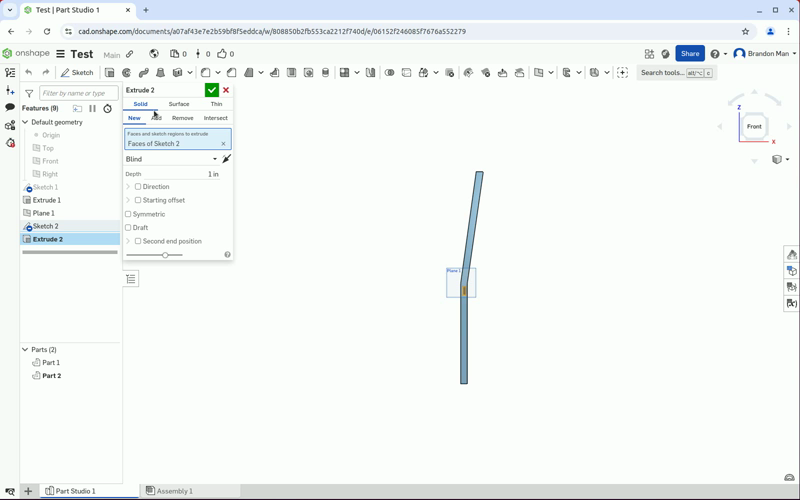
mouse_move(186, 120)
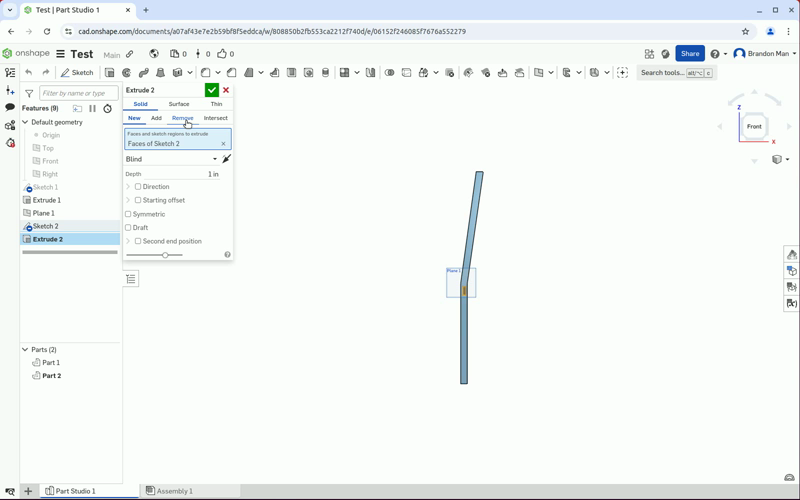
click(186, 120)
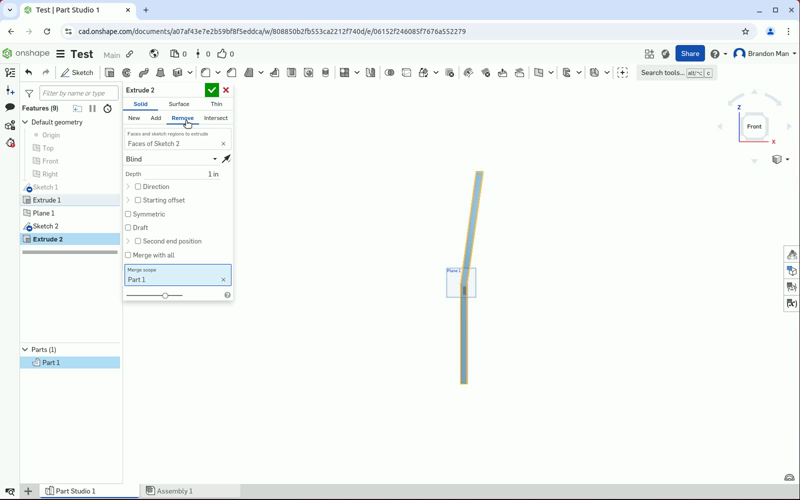
key(tab, 4)
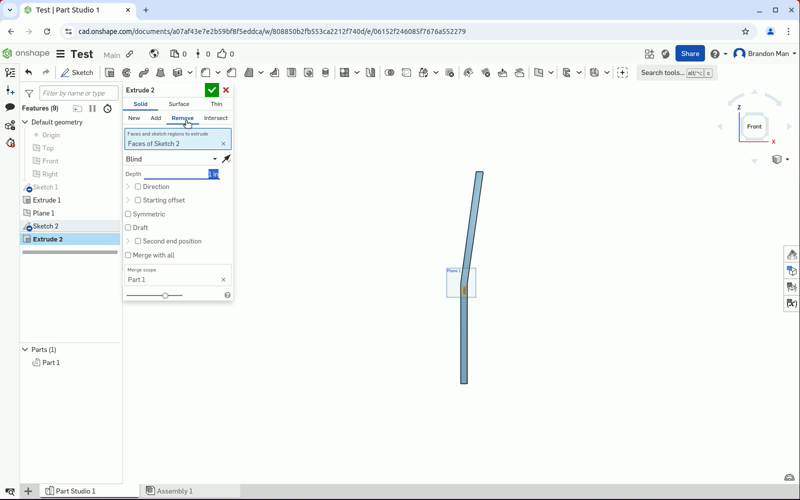
text(0.481)
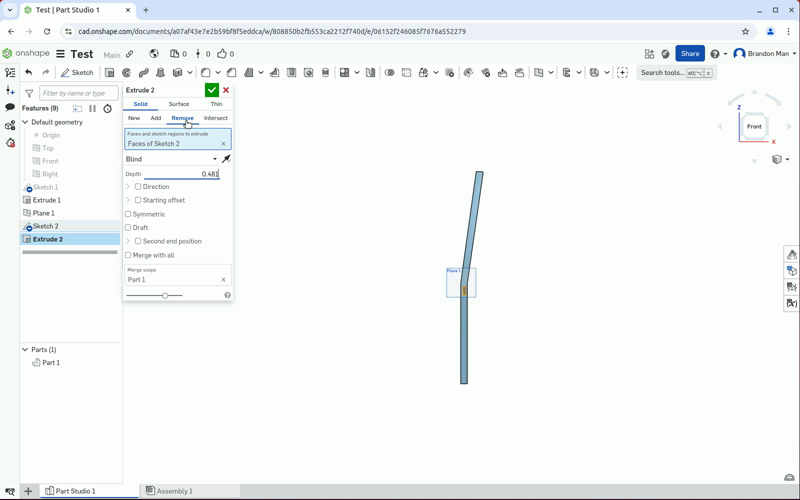
key(tab, 6)
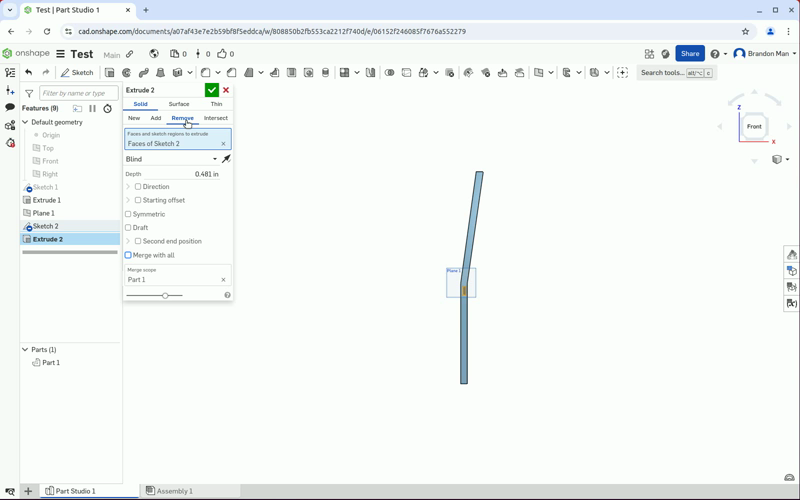
key(space)
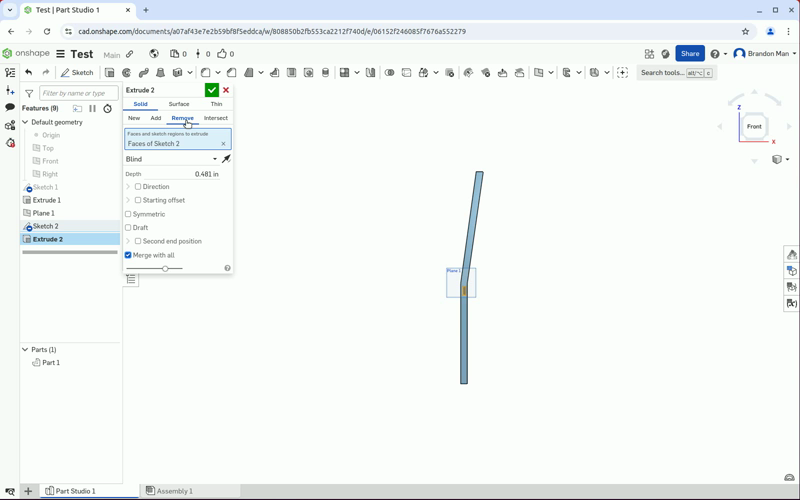
key(enter)
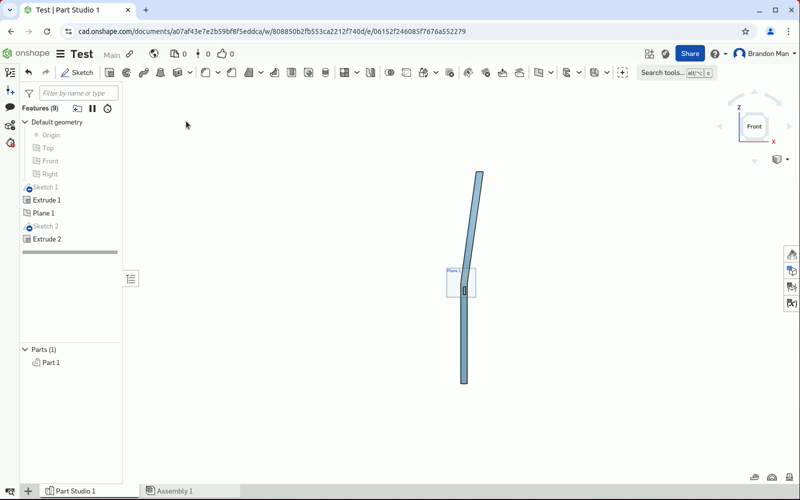
key(shift+h)
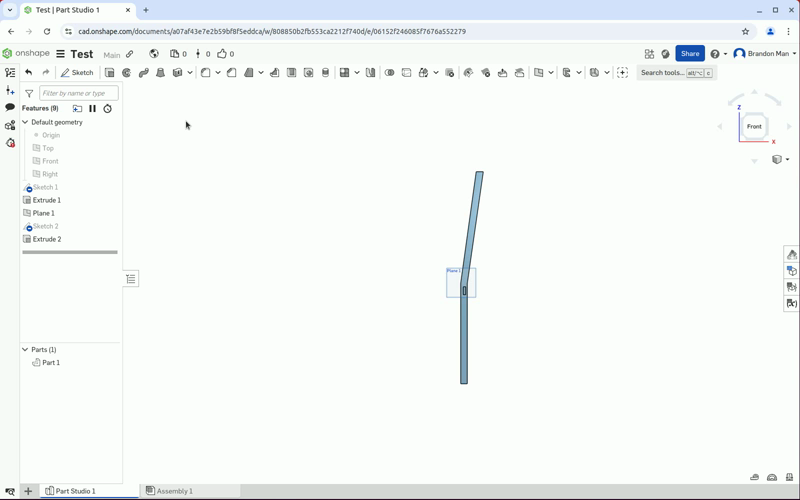
key(shift+h)
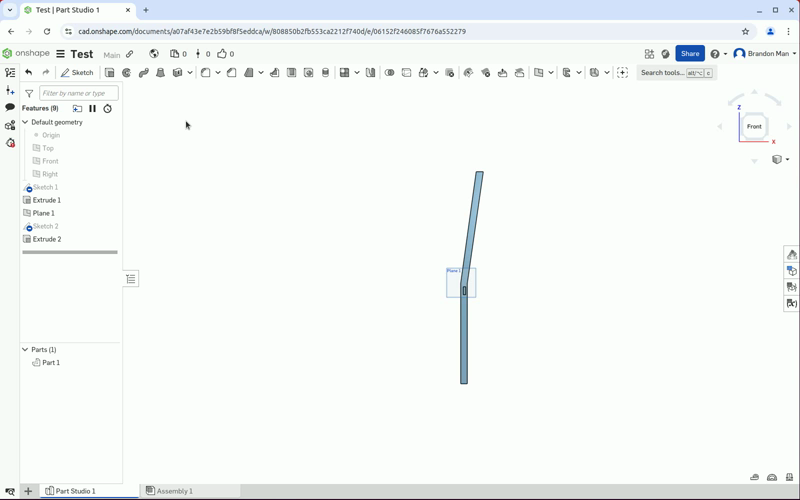
mouse_move(73, 189)
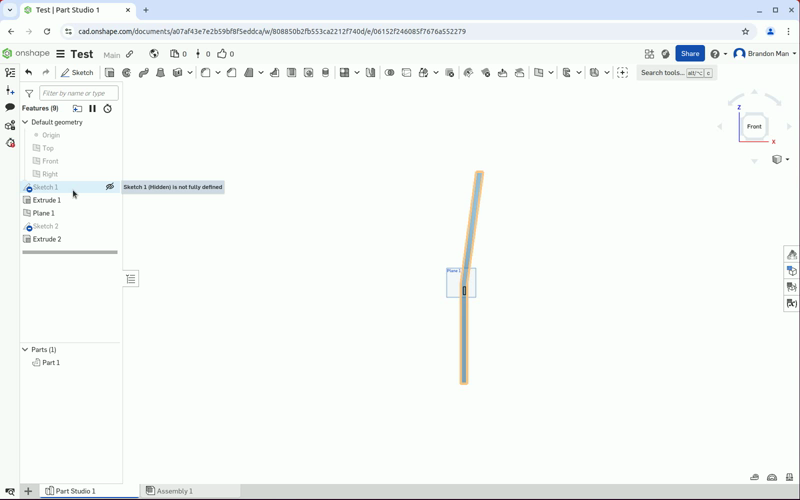
click(73, 189)
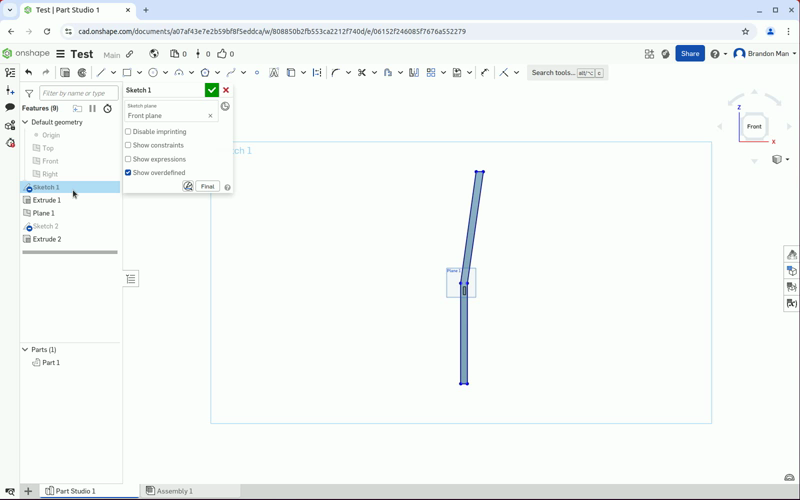
mouse_move(229, 92)
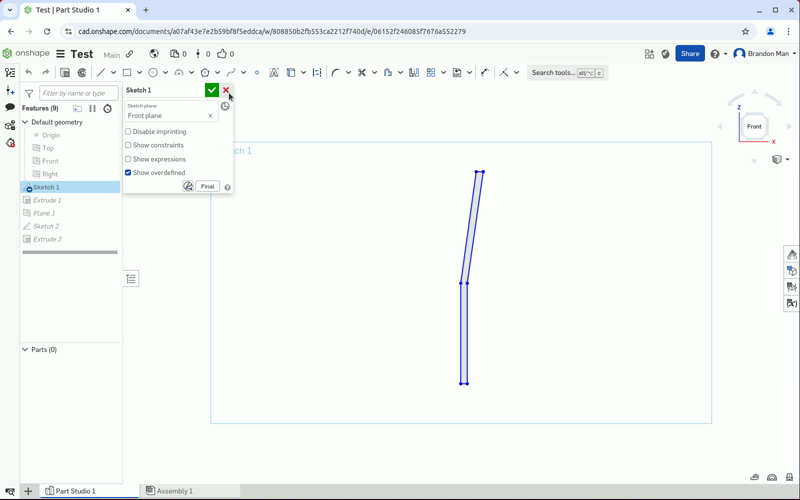
click(229, 92)
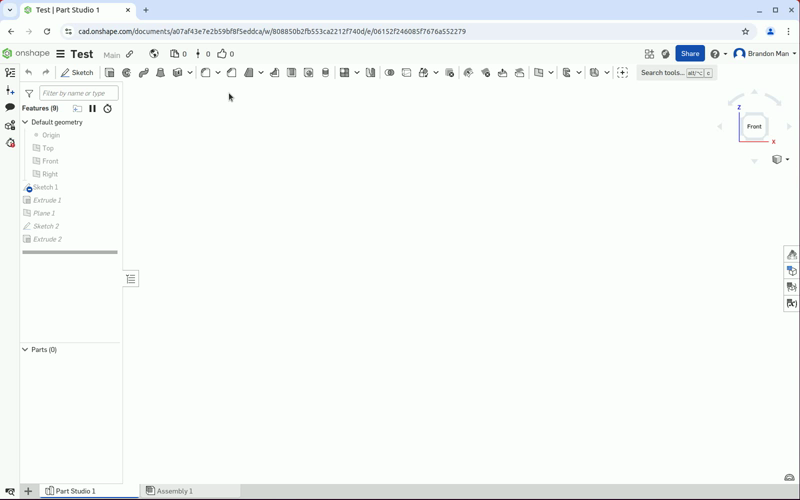
key(shift+s)
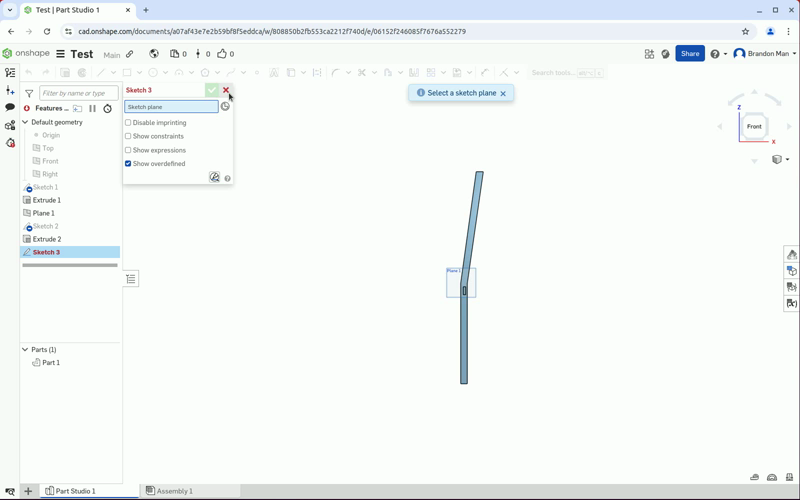
mouse_move(73, 215)
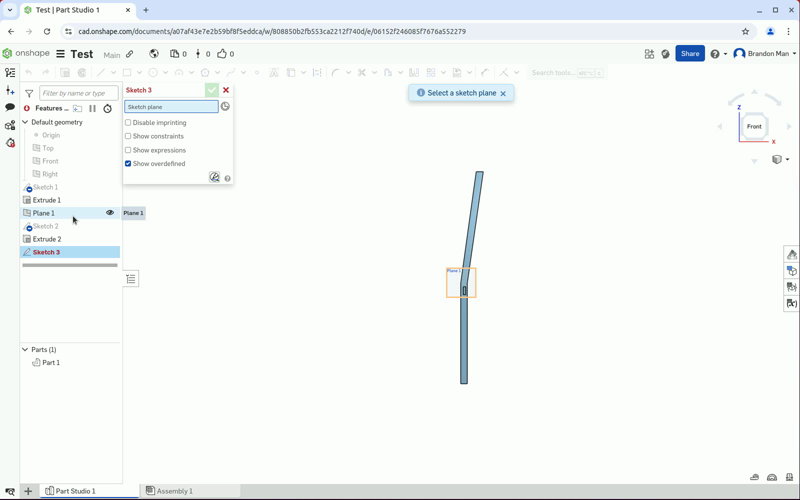
click(73, 215)
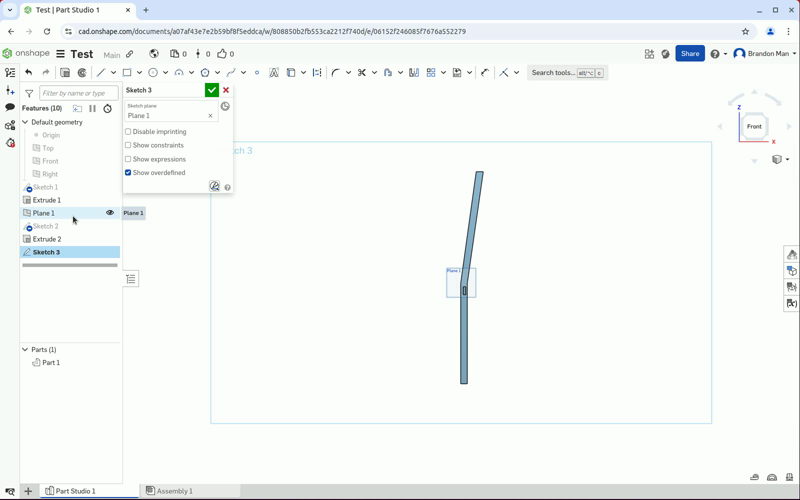
mouse_move(73, 352)
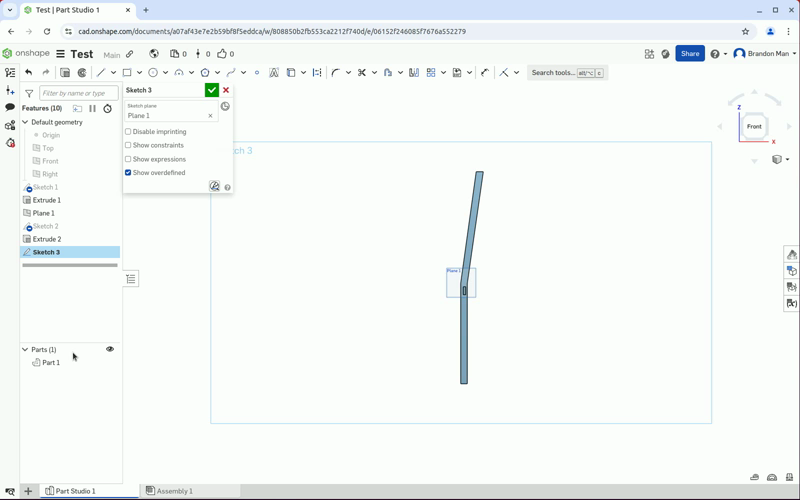
key(y)
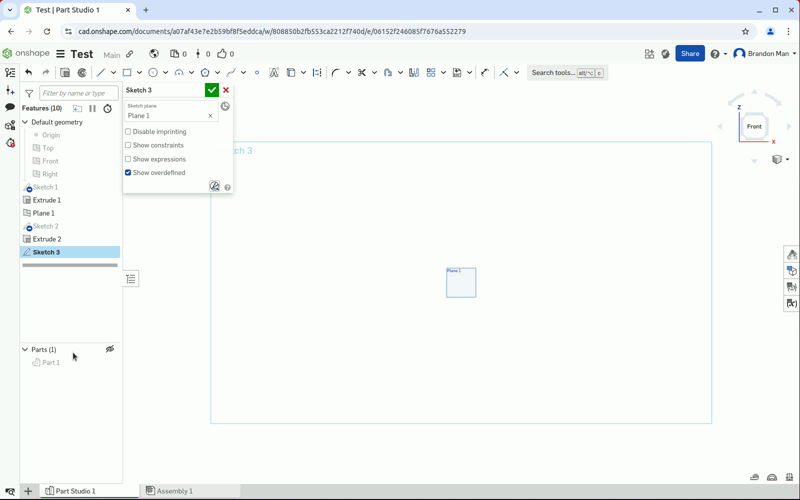
key(l)
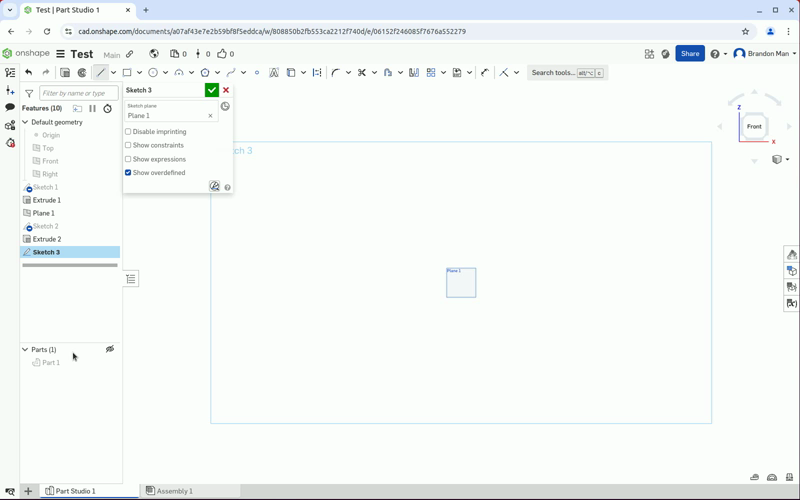
key_down(shift)
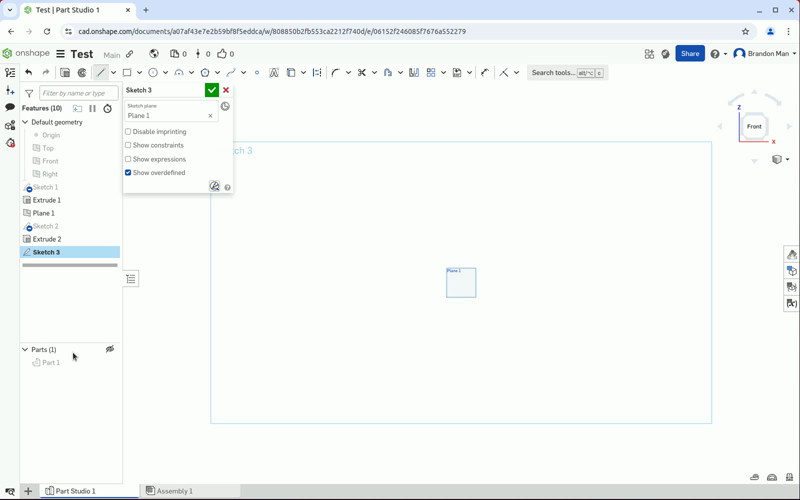
mouse_move(476, 186)
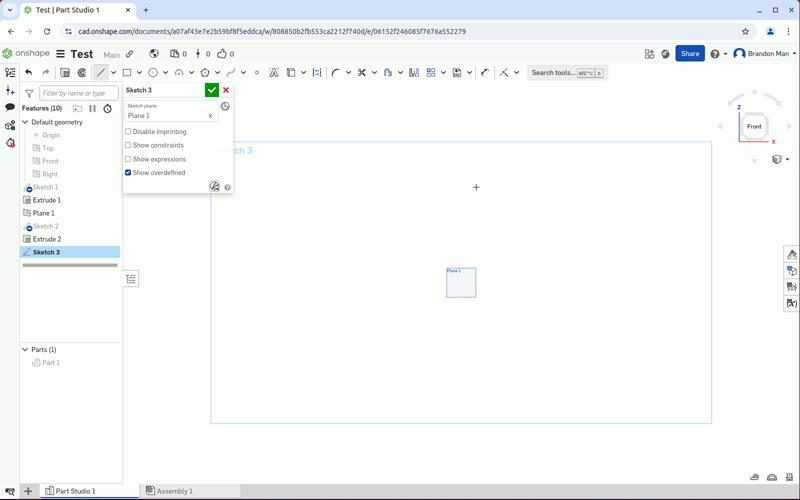
click(476, 186)
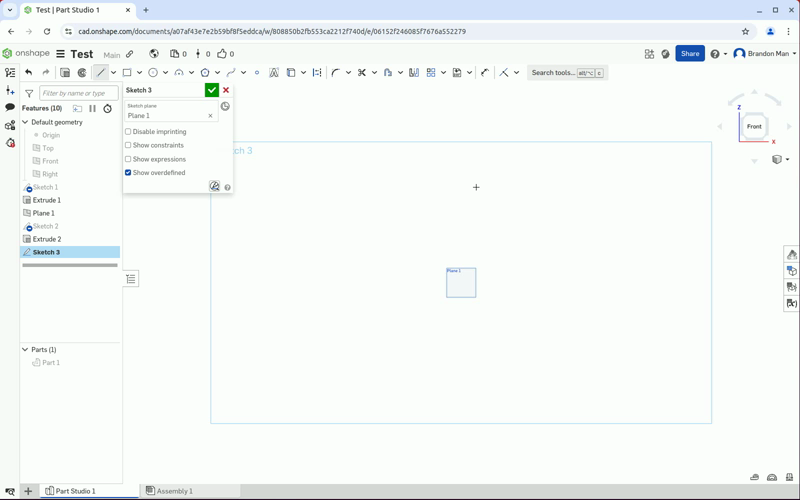
key_up(shift)
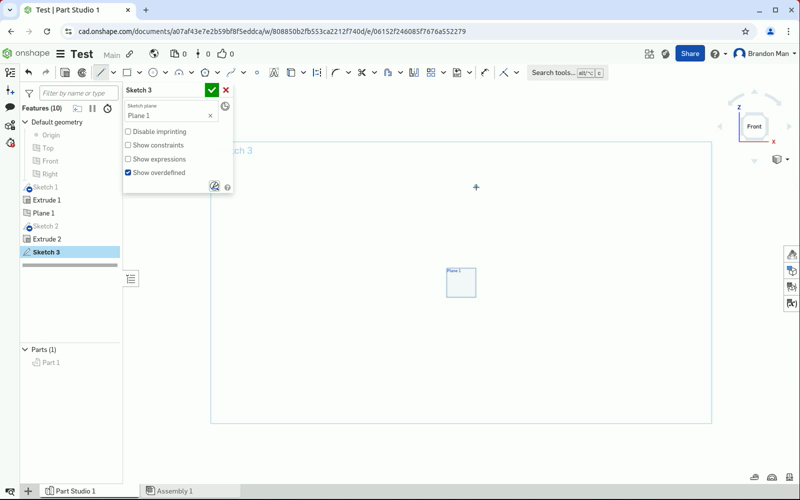
key_down(shift)
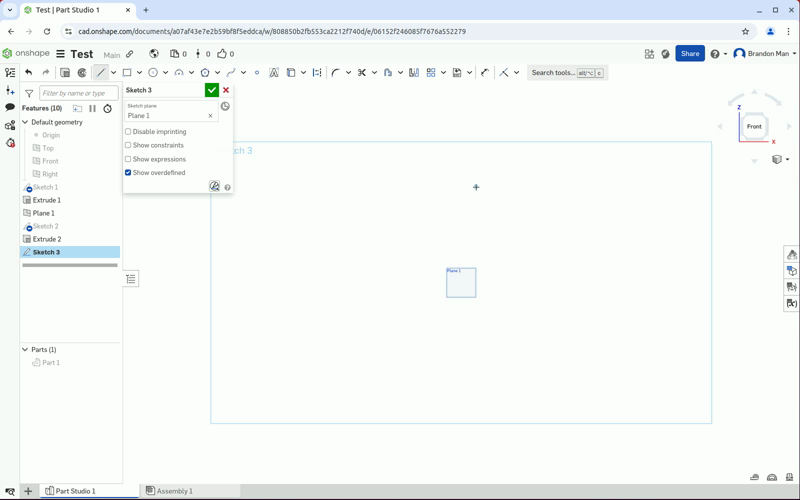
mouse_move(506, 186)
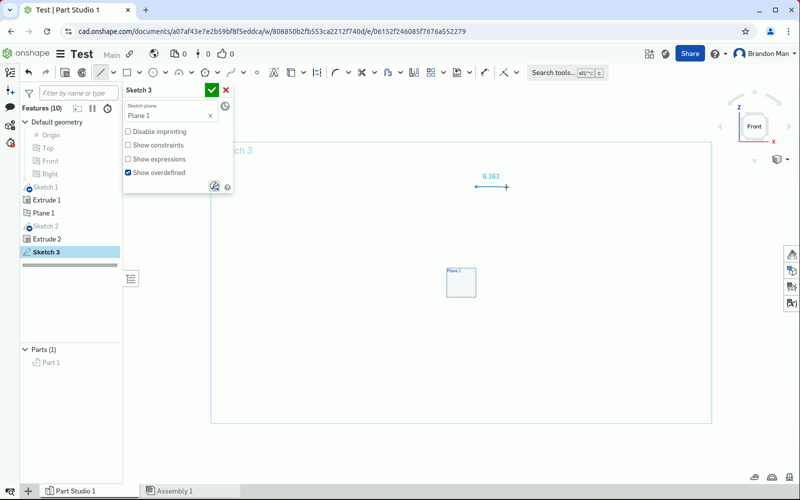
mouse_move(479, 187)
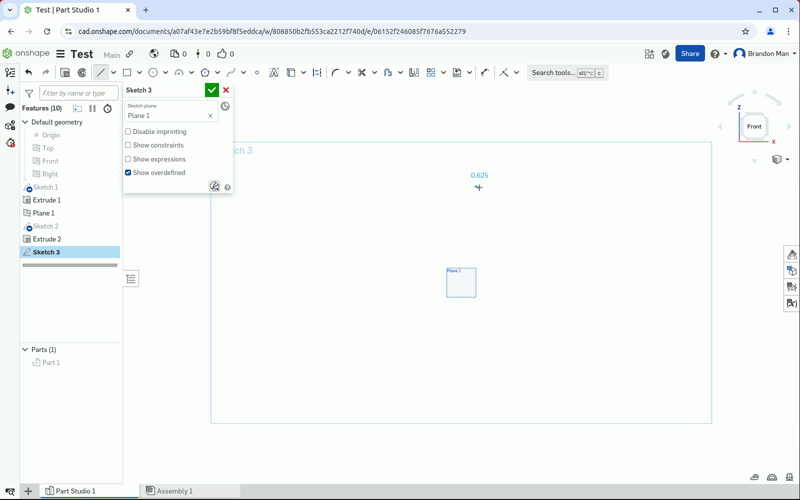
scroll(6)
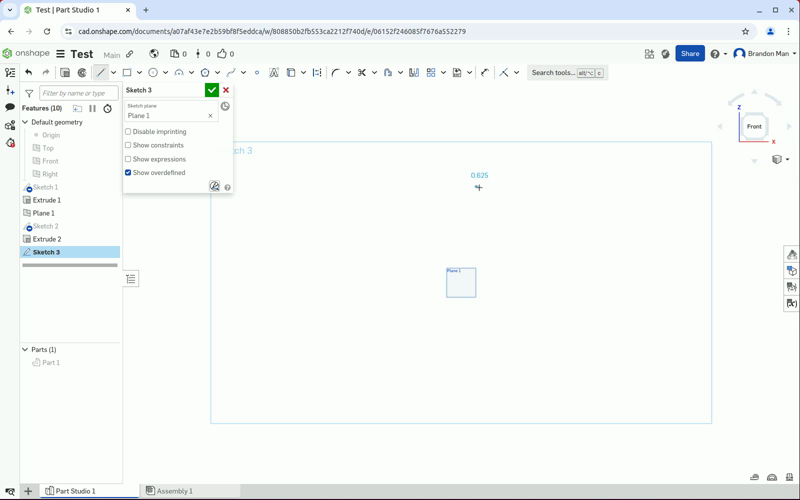
scroll(6)
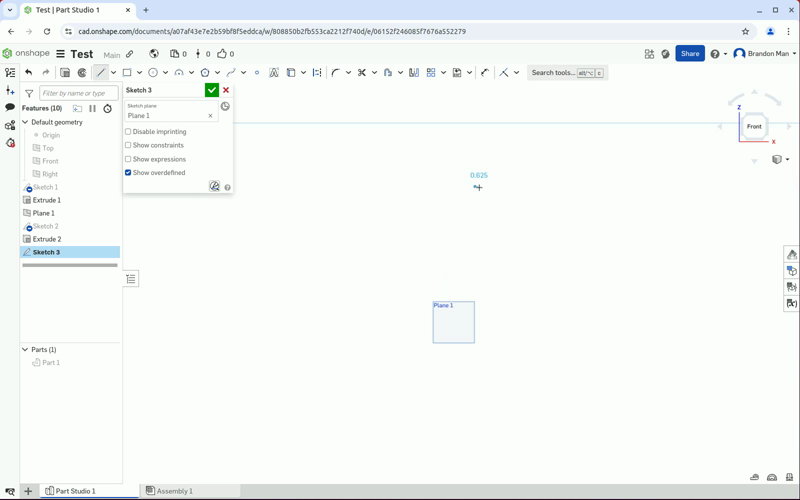
scroll(6)
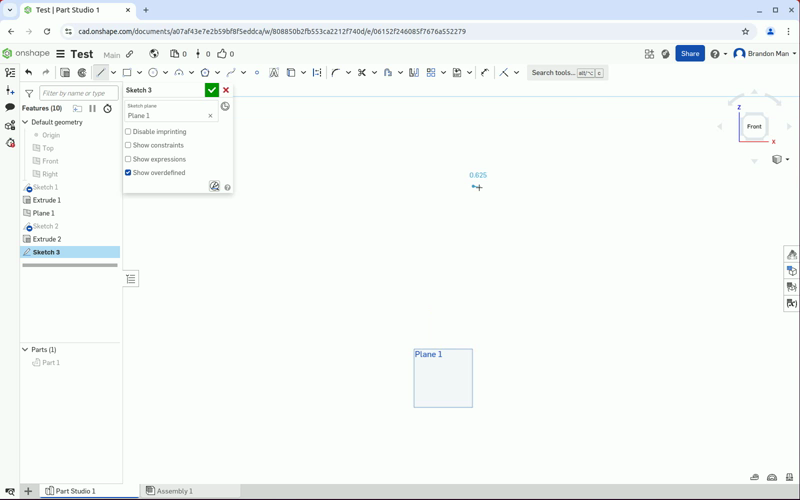
scroll(6)
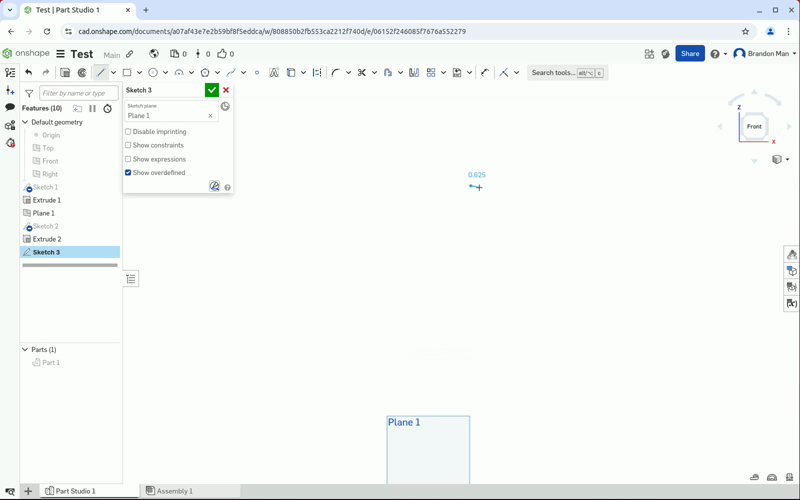
scroll(6)
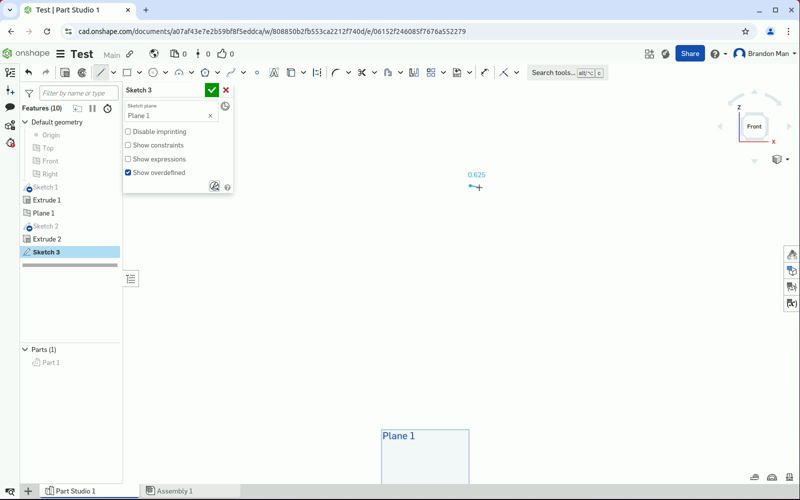
scroll(6)
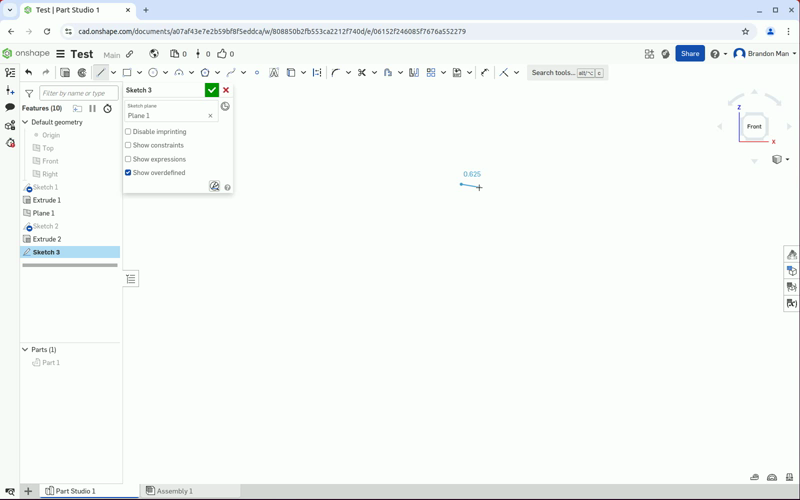
scroll(6)
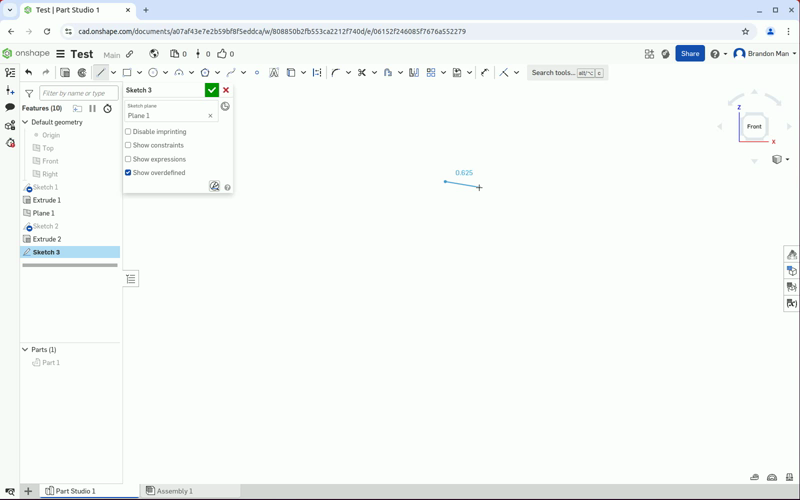
click(479, 187)
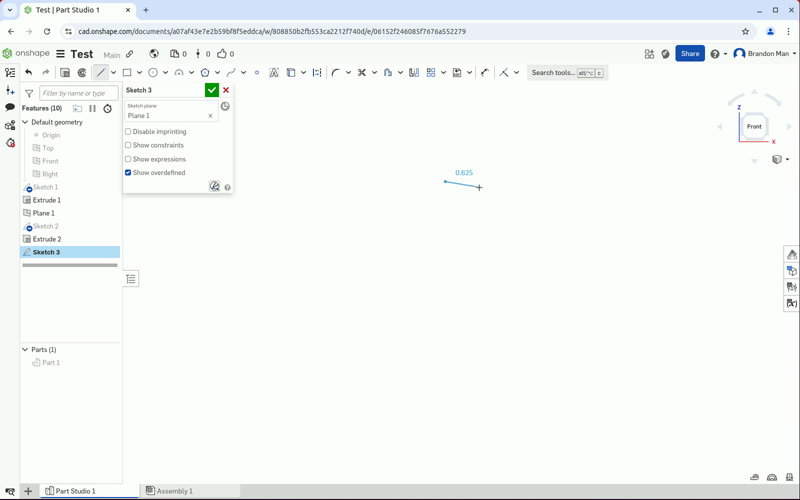
scroll(-6)
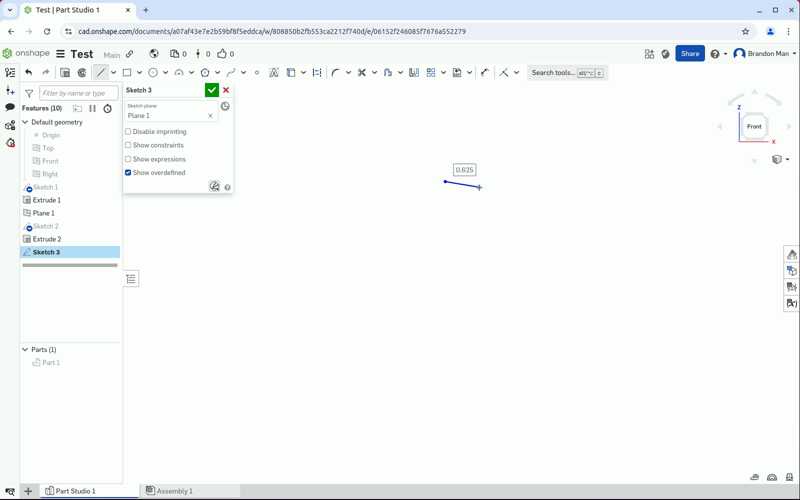
scroll(-6)
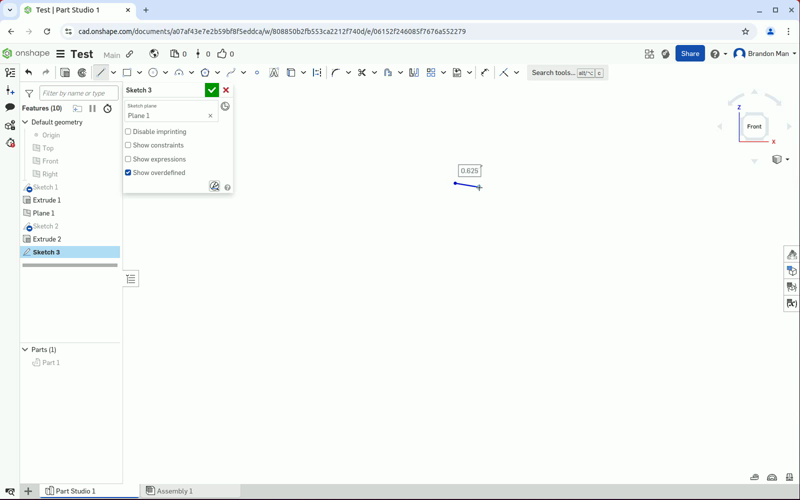
scroll(-6)
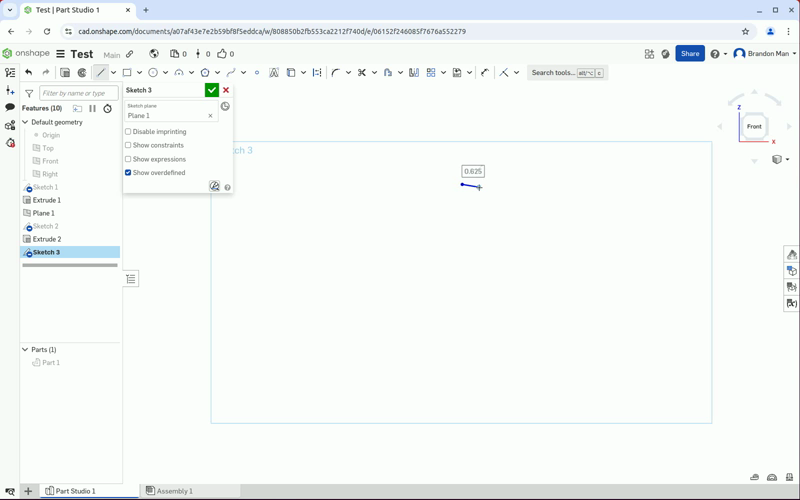
scroll(-6)
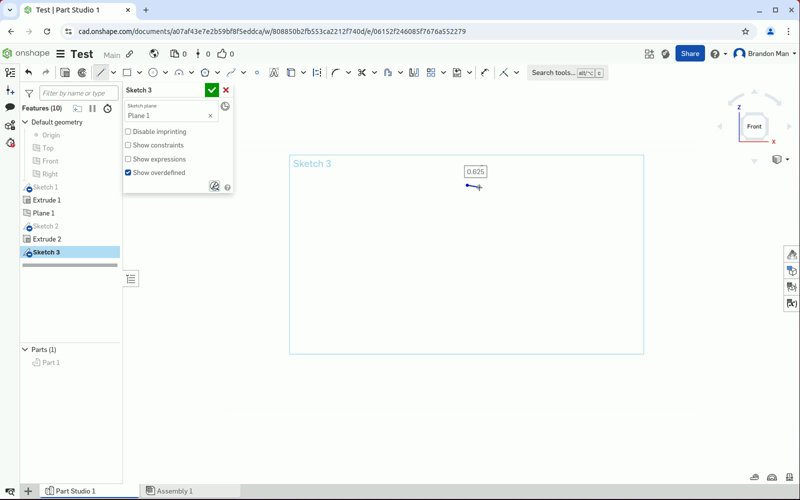
scroll(-6)
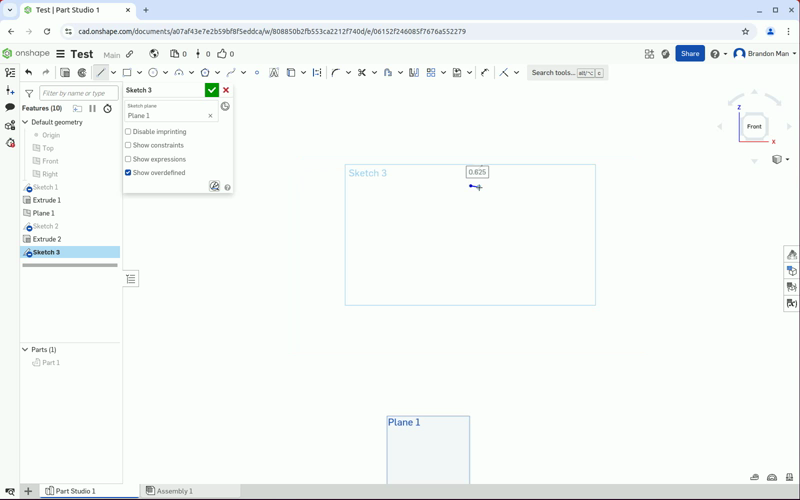
scroll(-6)
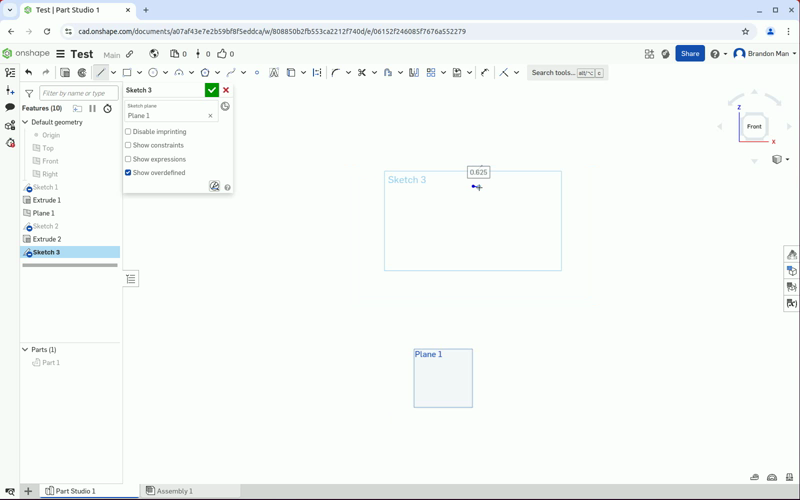
scroll(-6)
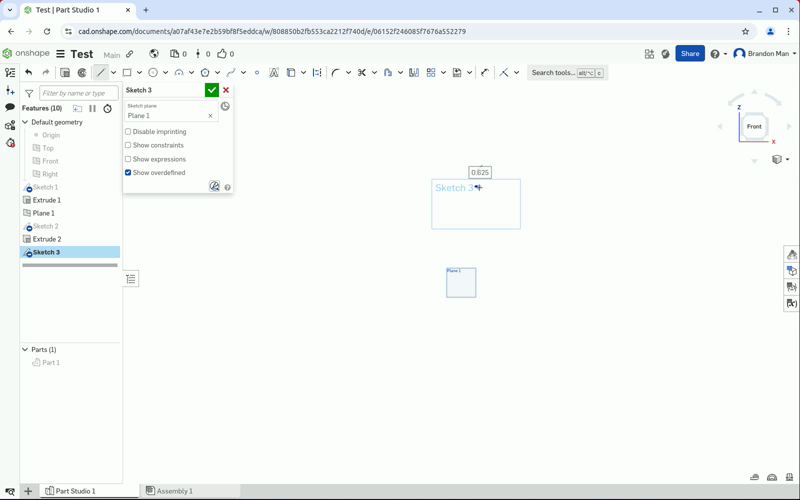
key_up(shift)
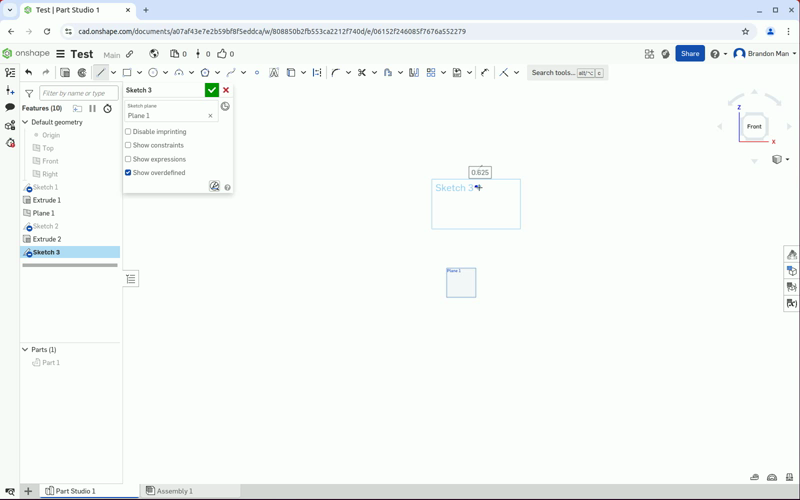
key_down(shift)
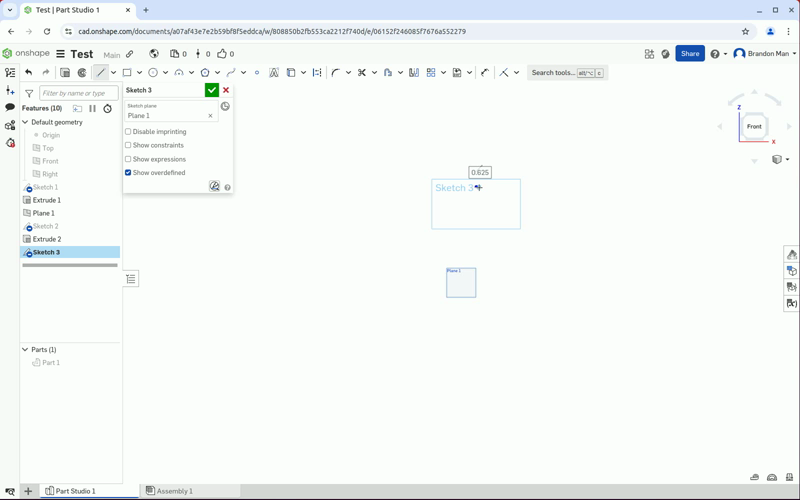
mouse_move(509, 187)
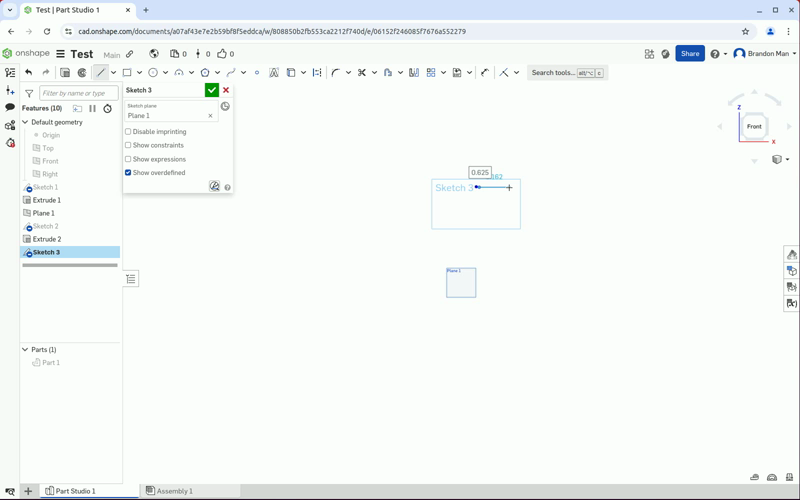
mouse_move(479, 181)
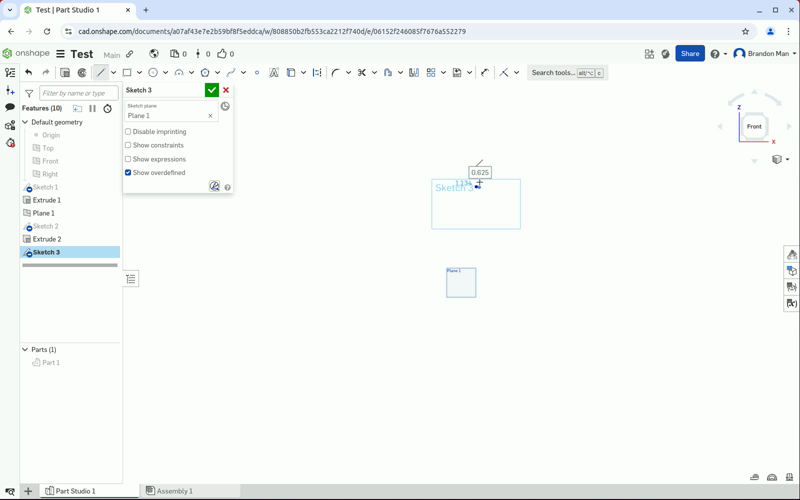
scroll(6)
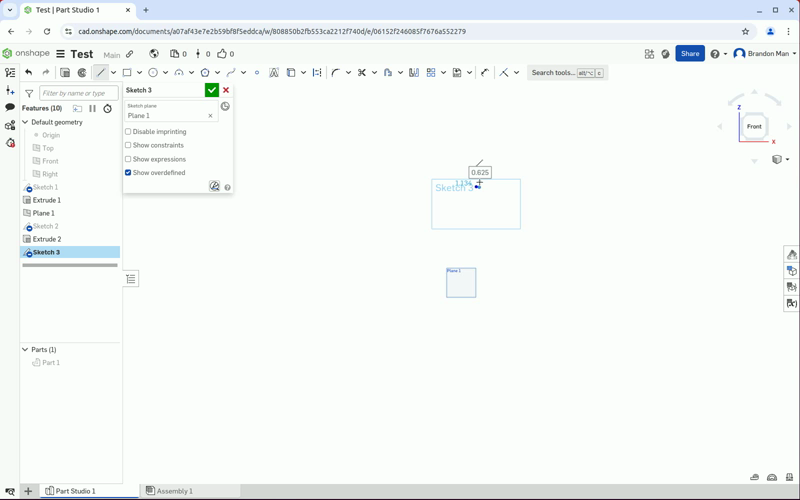
scroll(6)
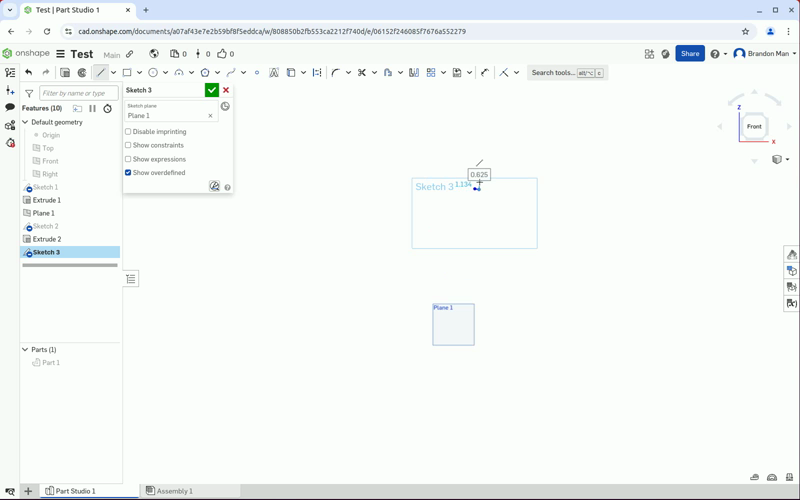
scroll(6)
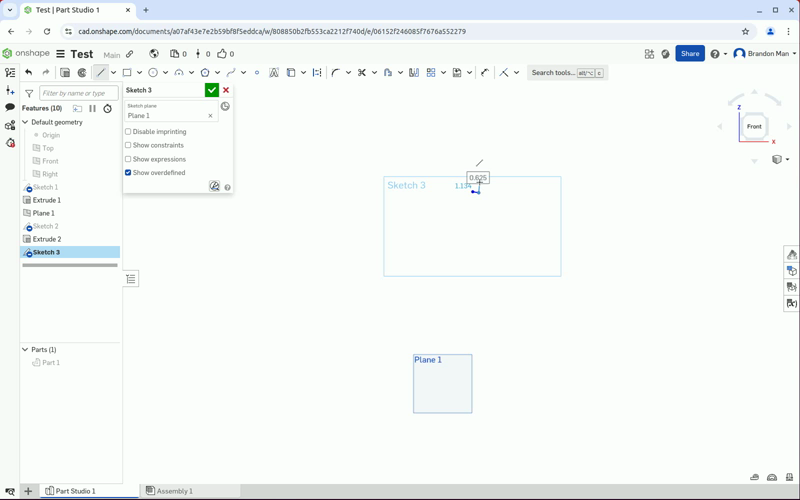
scroll(6)
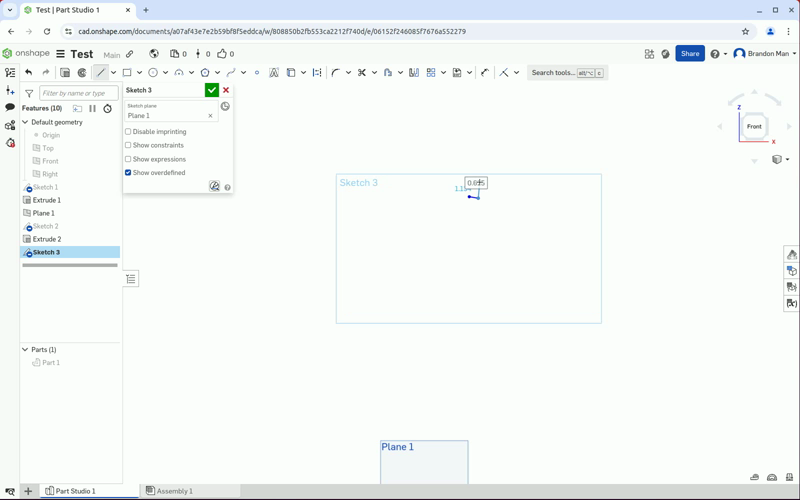
scroll(6)
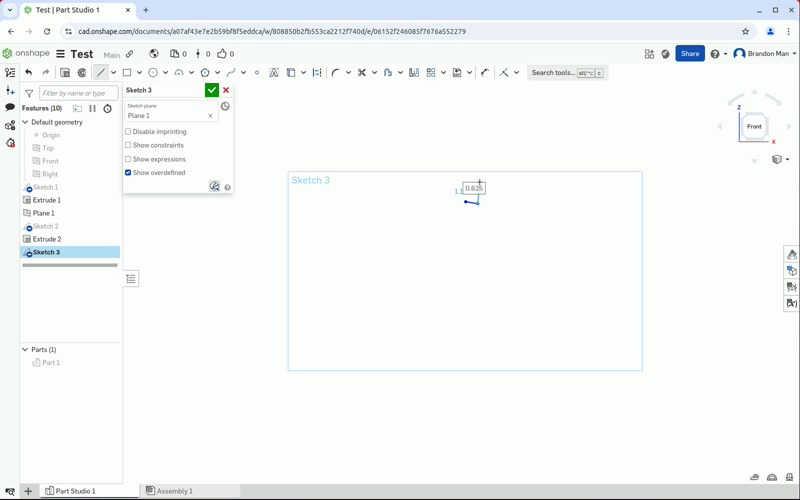
scroll(6)
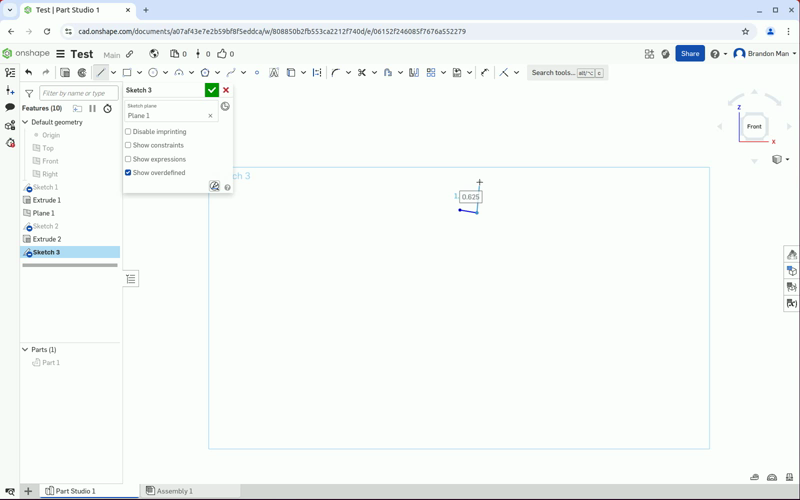
scroll(6)
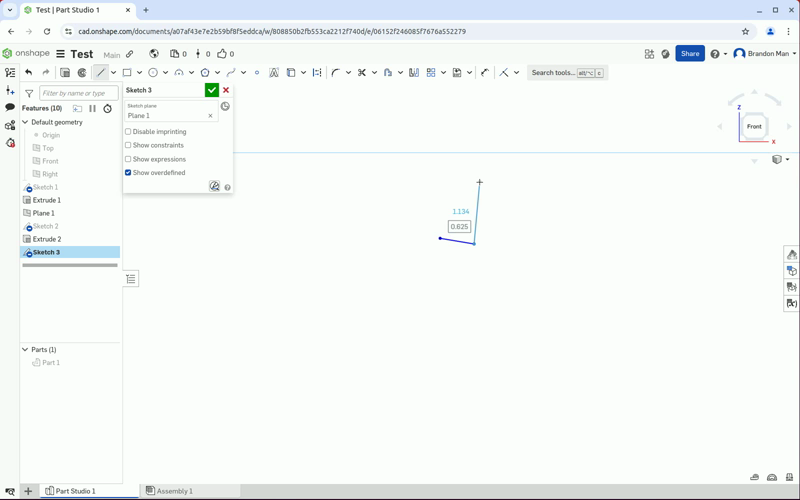
click(479, 181)
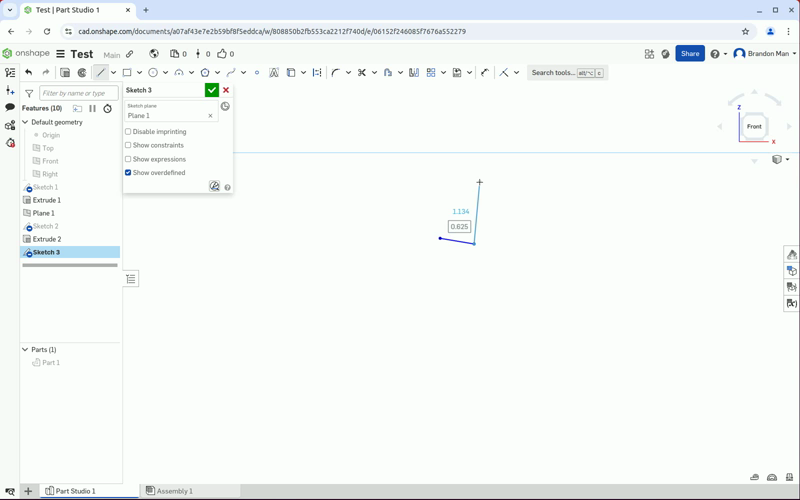
scroll(-6)
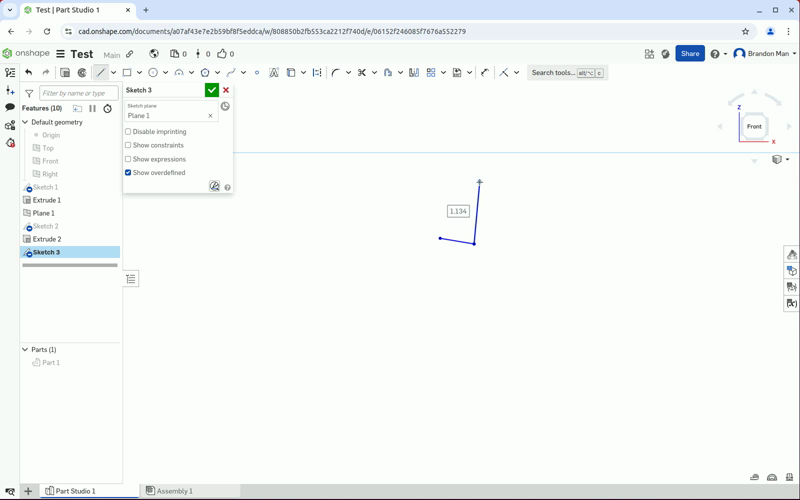
scroll(-6)
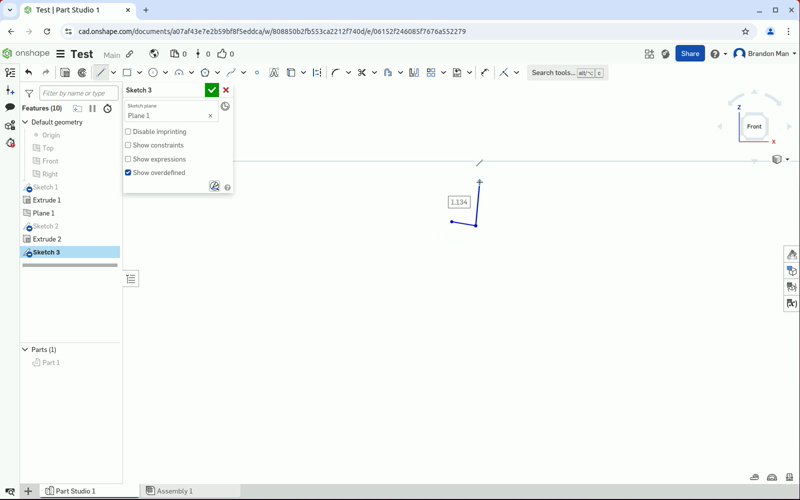
scroll(-6)
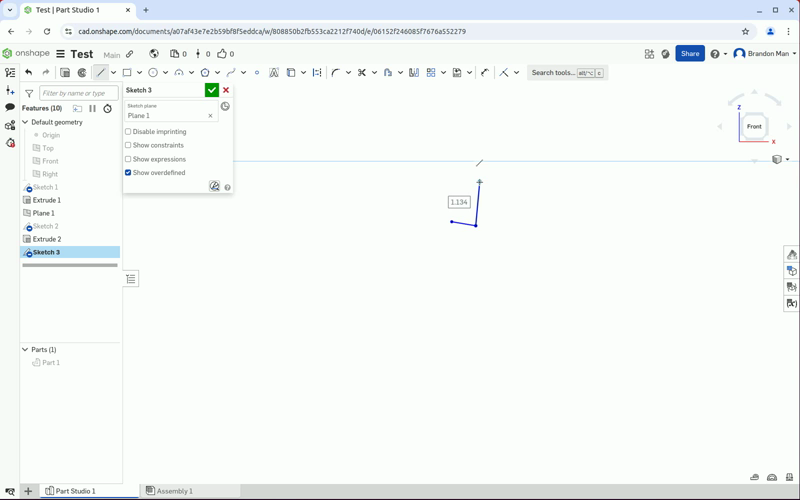
scroll(-6)
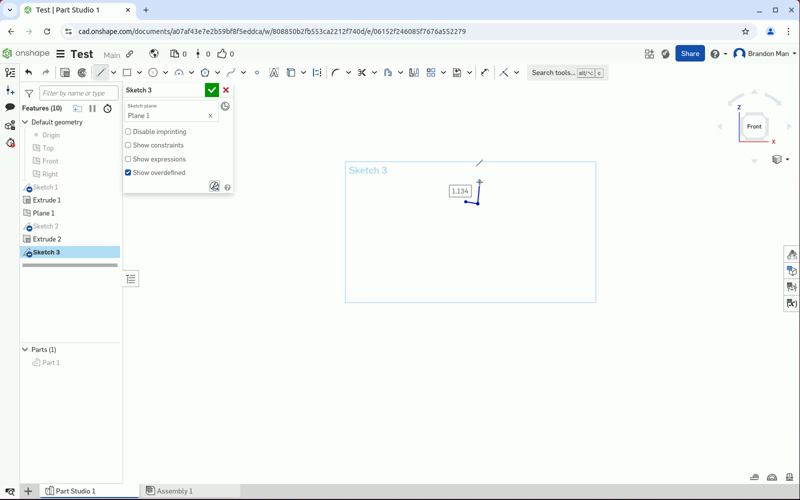
scroll(-6)
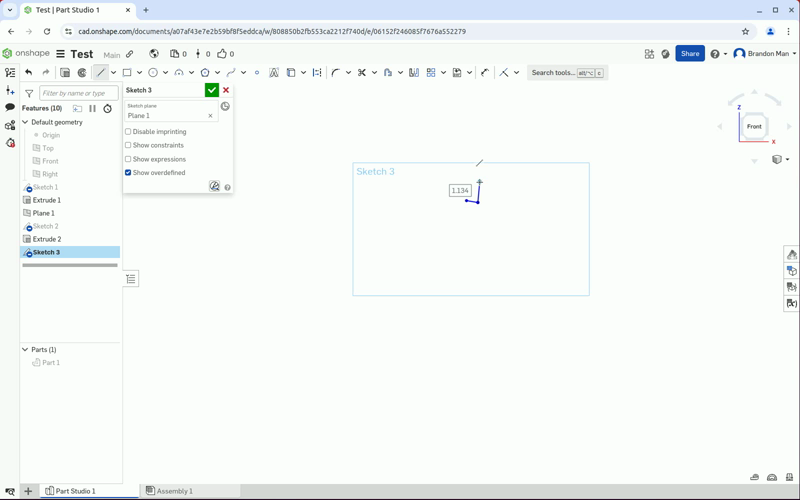
scroll(-6)
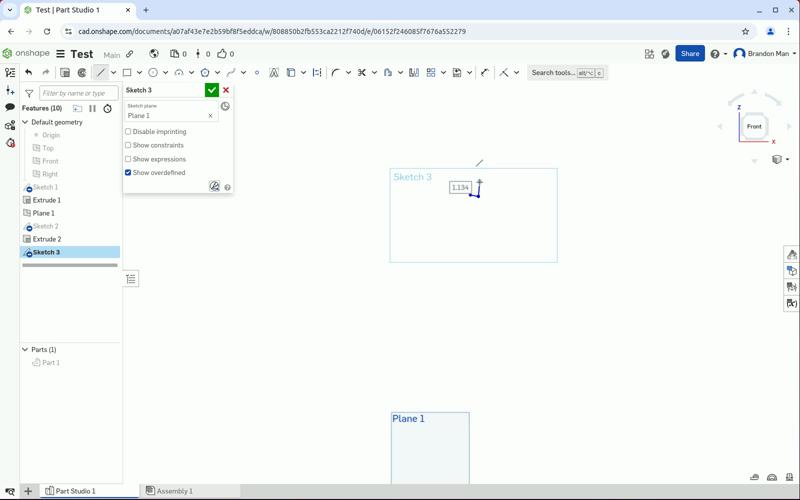
scroll(-6)
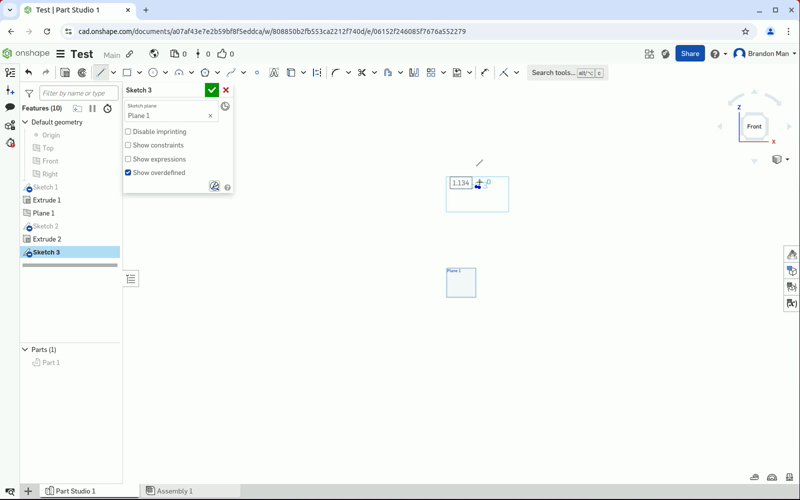
key_up(shift)
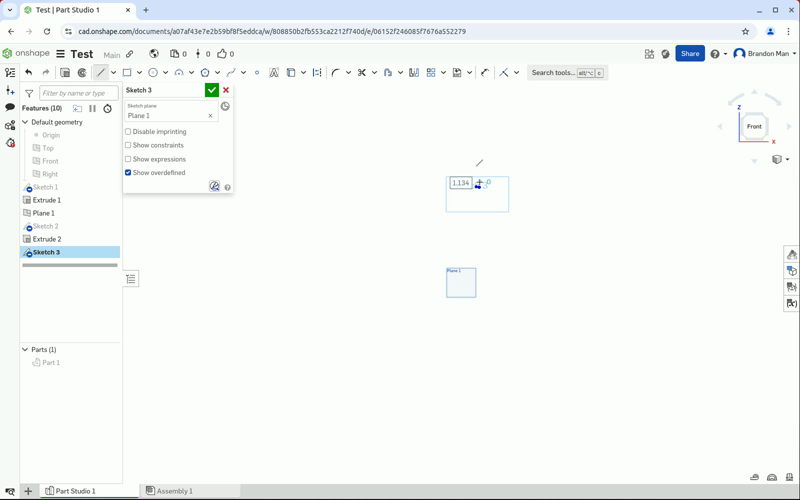
key_down(shift)
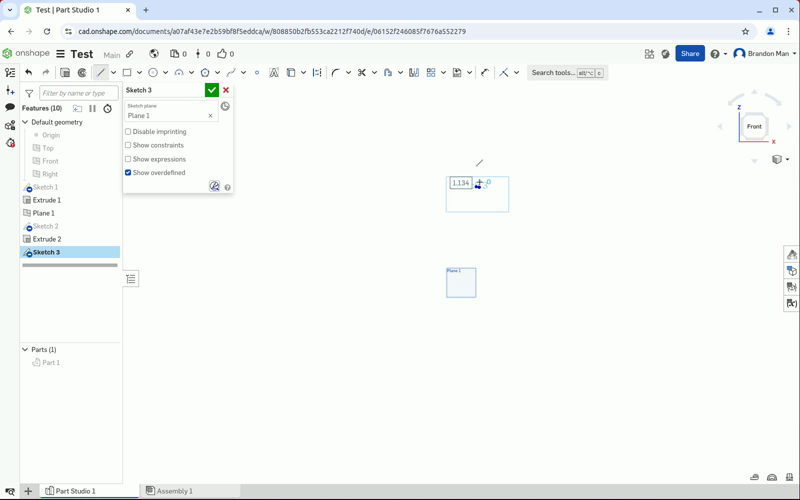
mouse_move(509, 181)
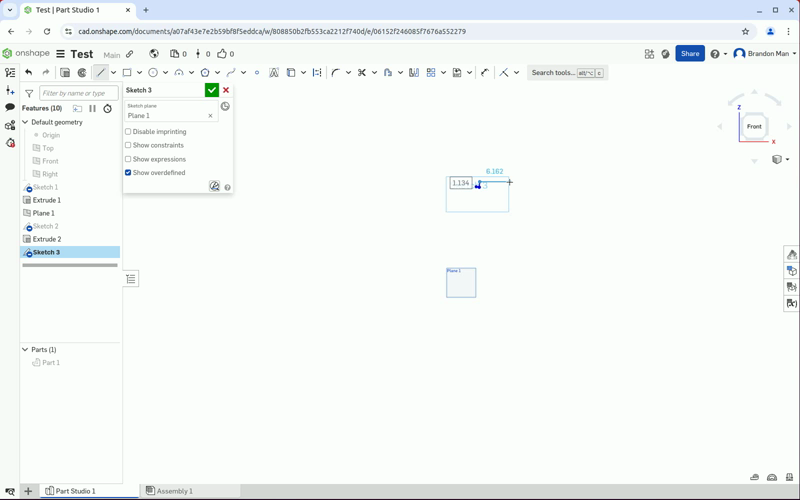
mouse_move(477, 180)
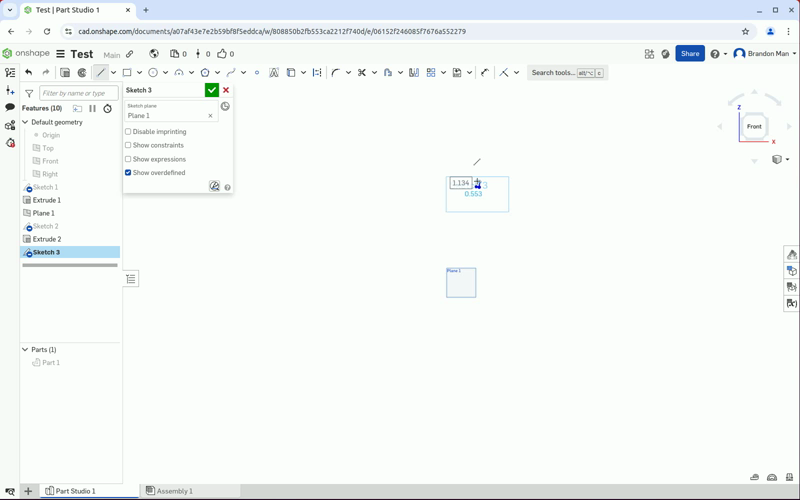
scroll(6)
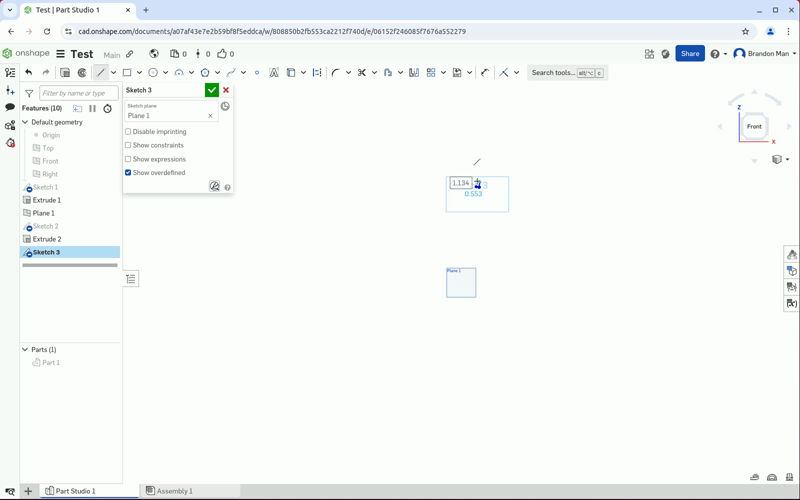
scroll(6)
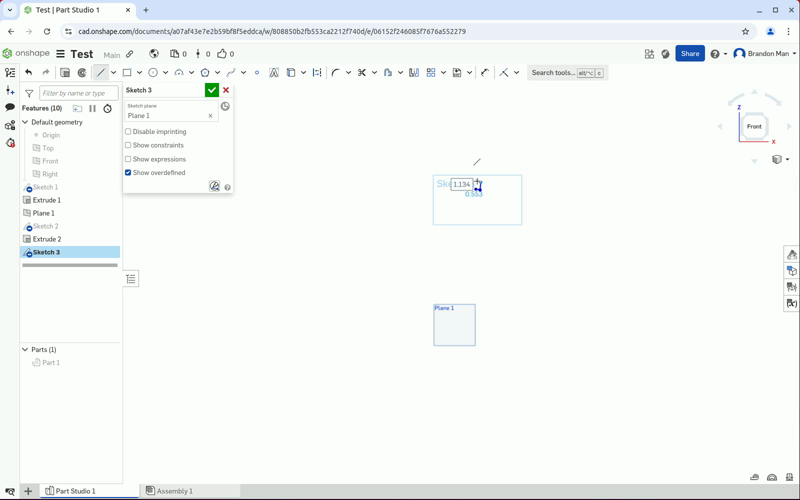
scroll(6)
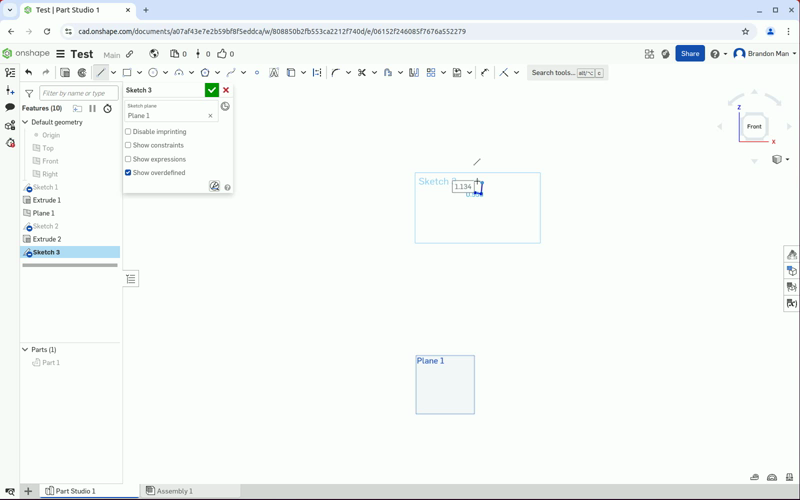
scroll(6)
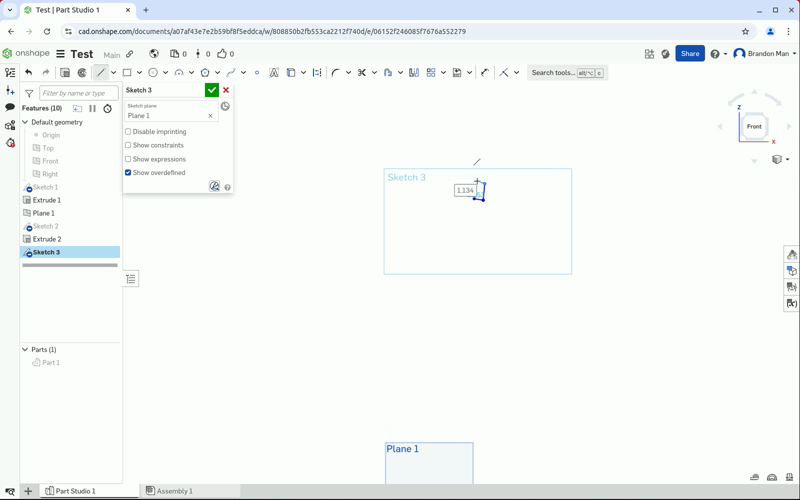
scroll(6)
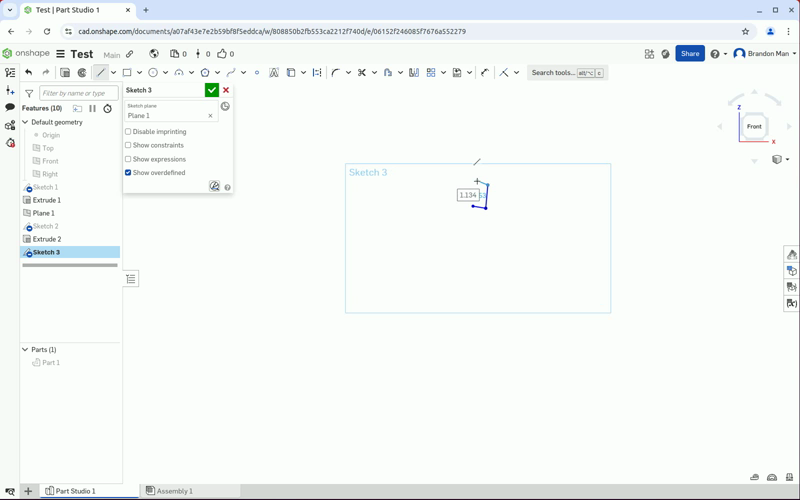
scroll(6)
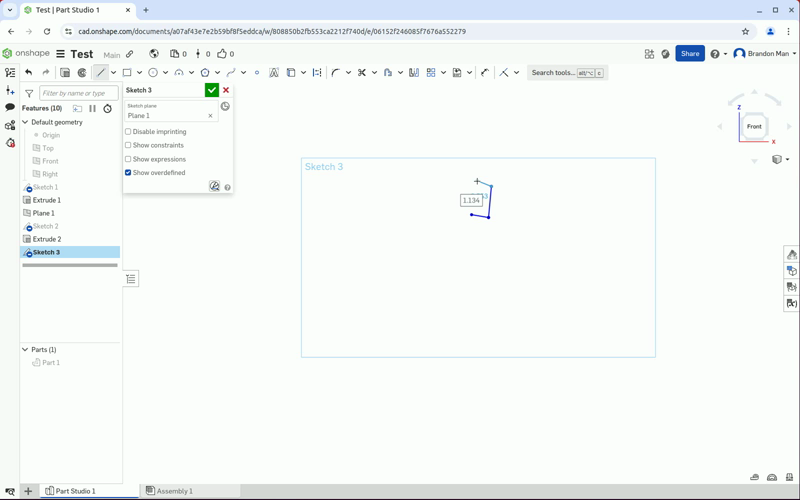
scroll(6)
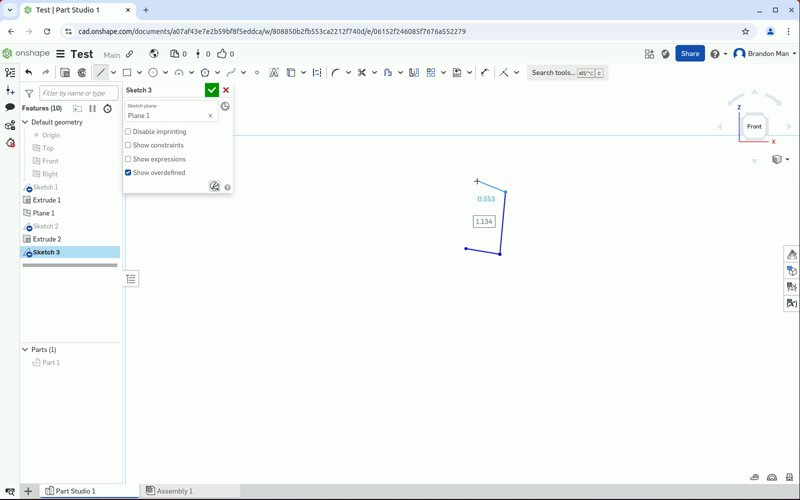
click(477, 180)
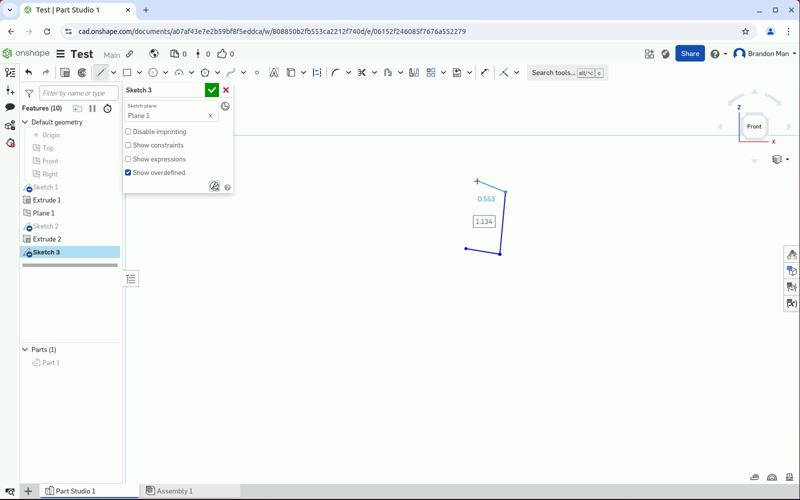
scroll(-6)
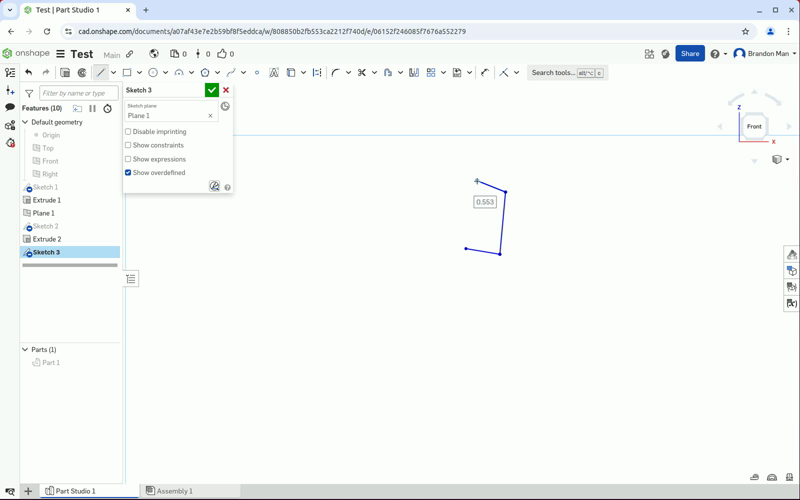
scroll(-6)
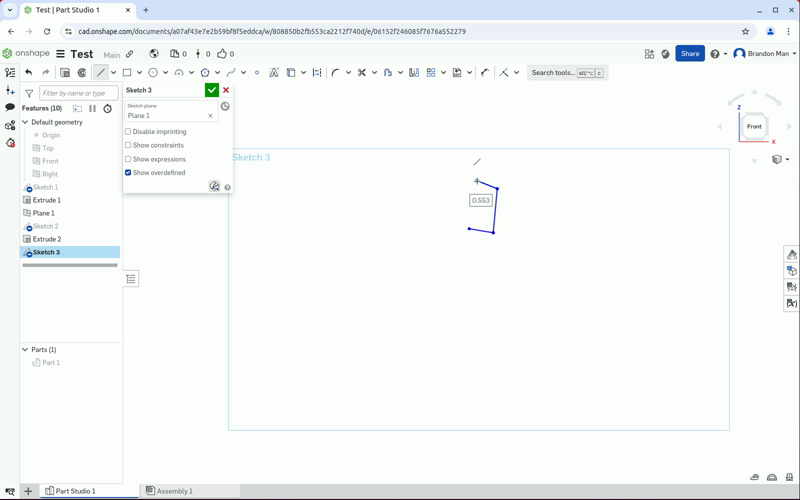
scroll(-6)
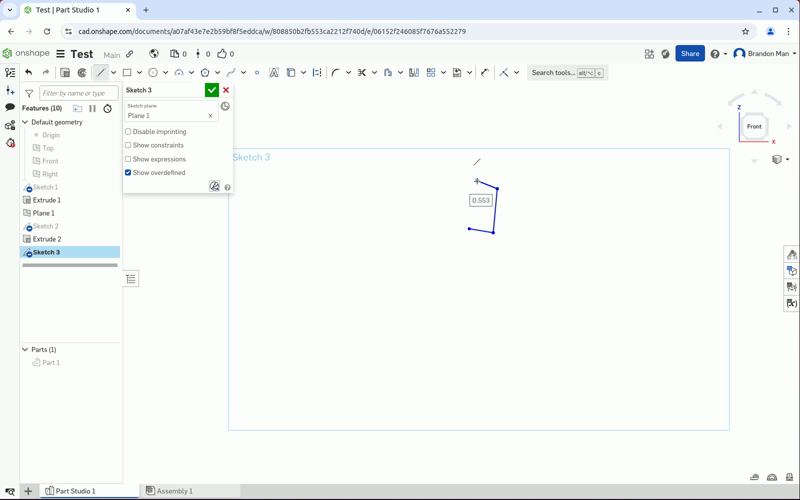
scroll(-6)
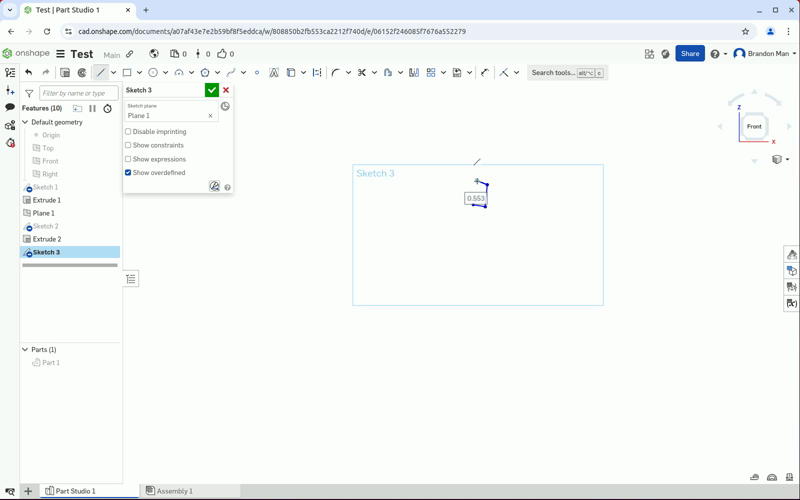
scroll(-6)
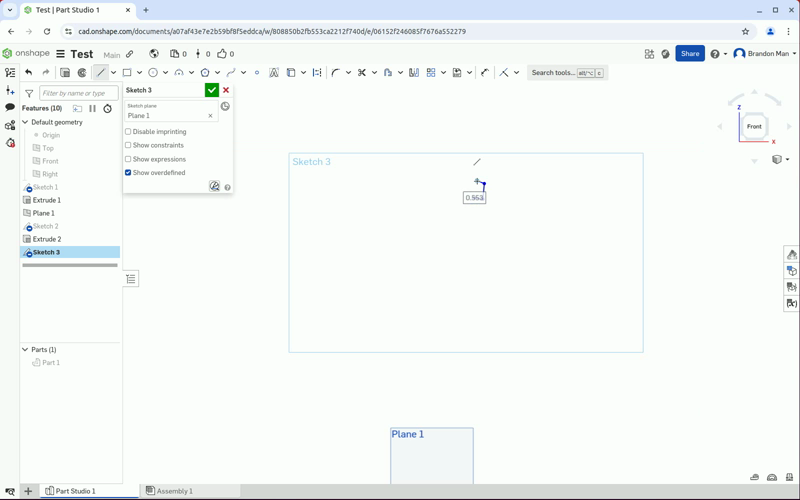
scroll(-6)
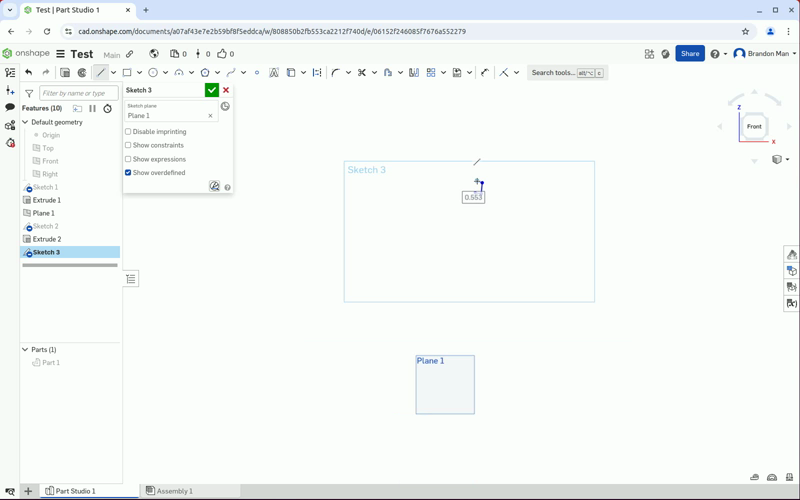
scroll(-6)
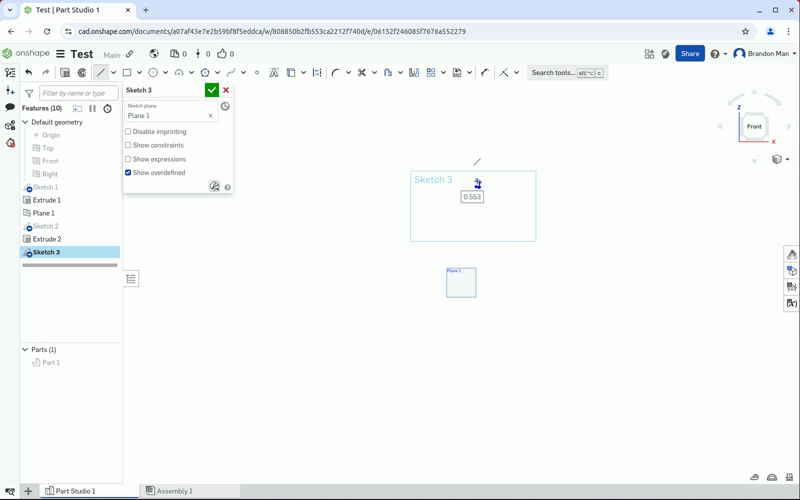
key_up(shift)
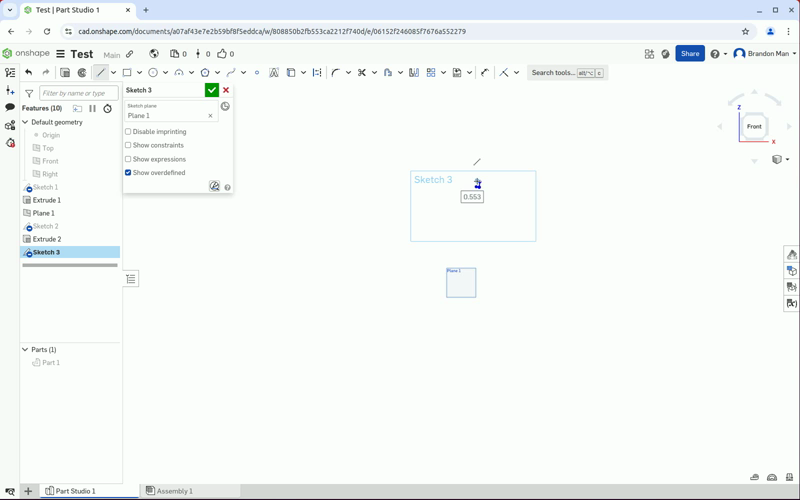
mouse_move(507, 180)
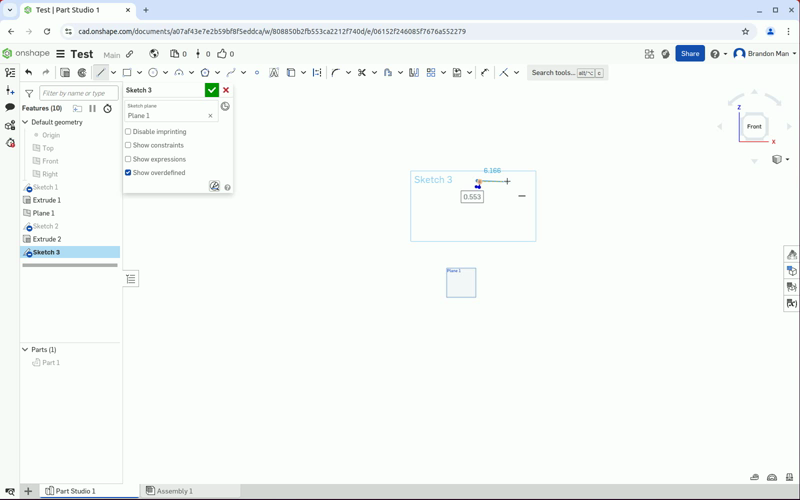
key_down(shift)
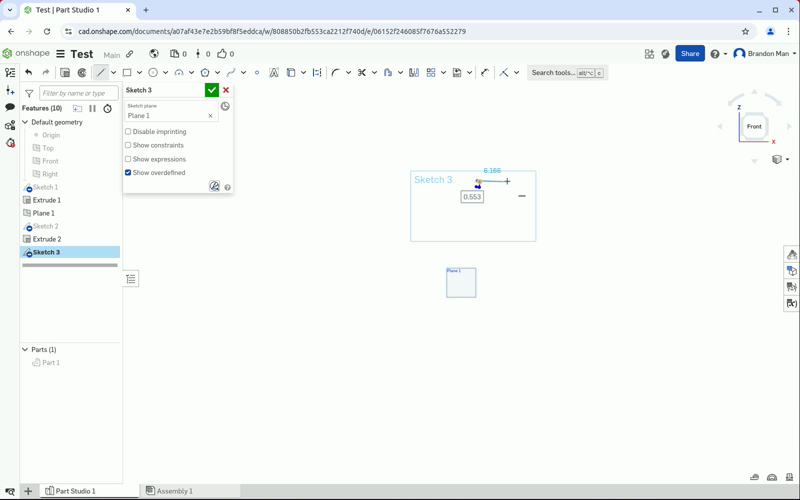
mouse_move(476, 186)
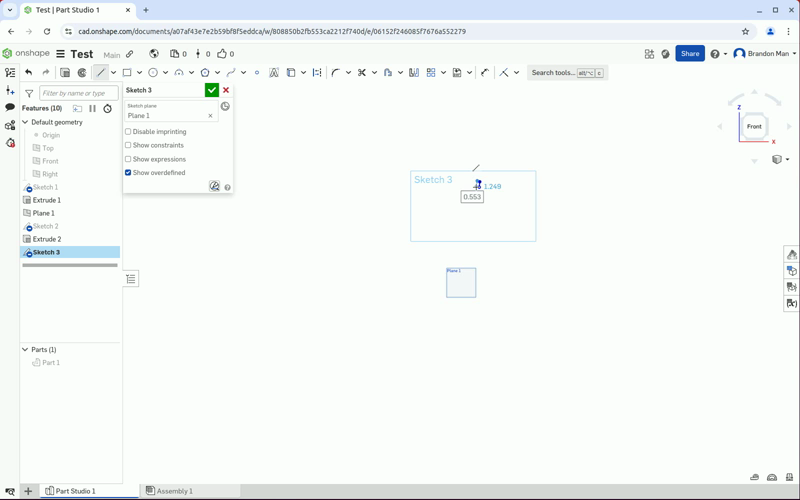
scroll(6)
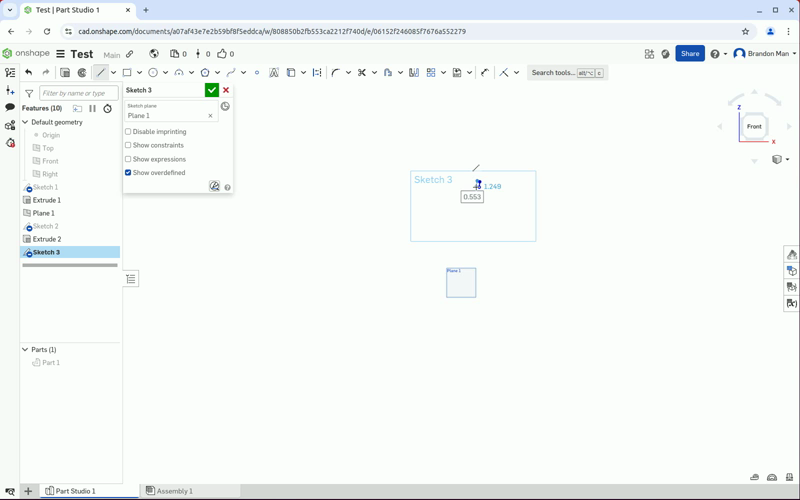
scroll(6)
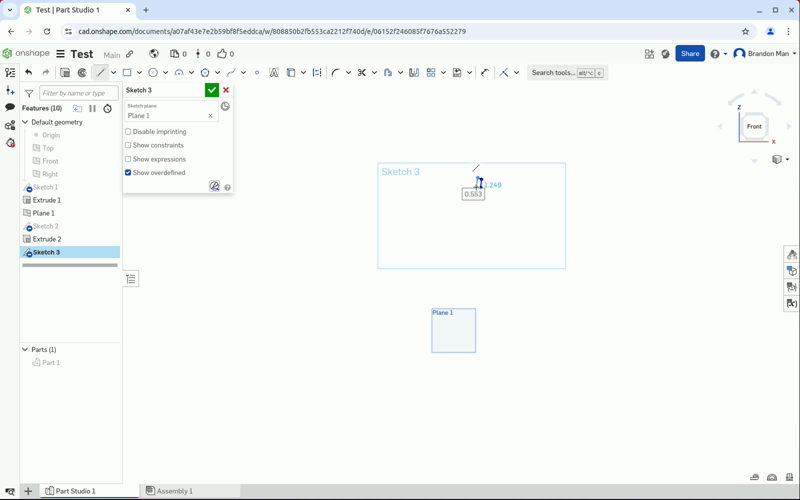
scroll(6)
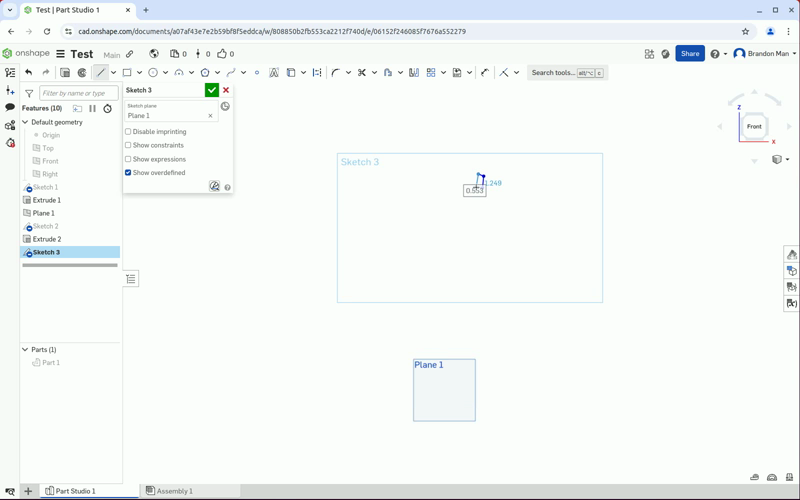
scroll(6)
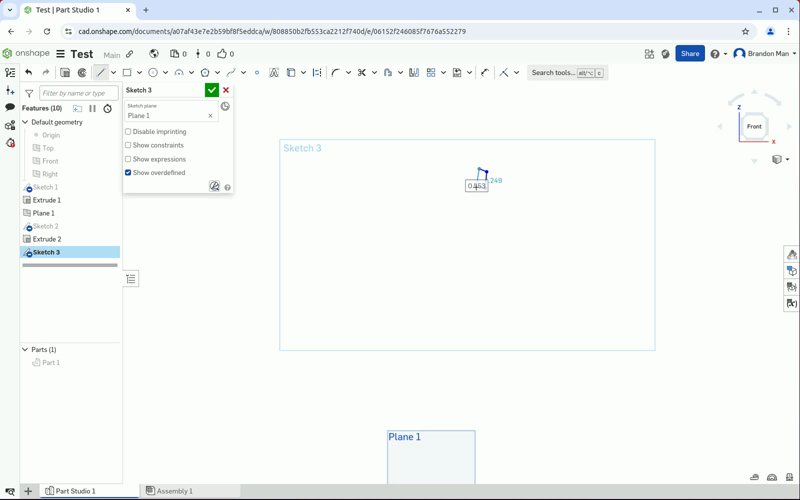
scroll(6)
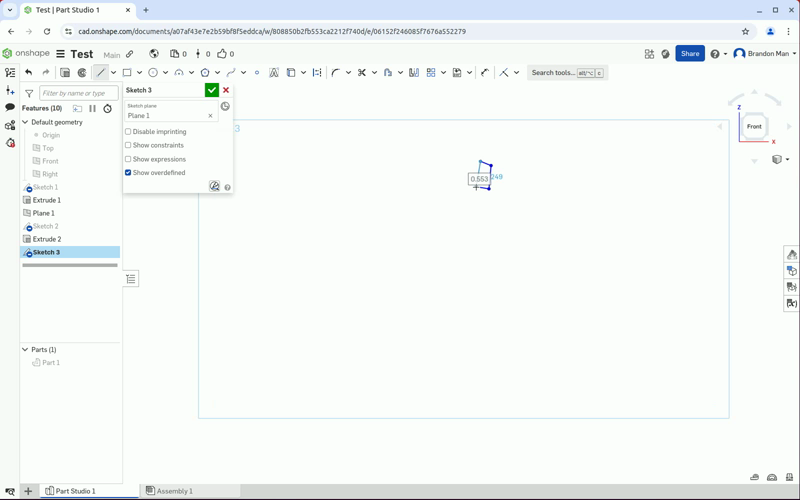
scroll(6)
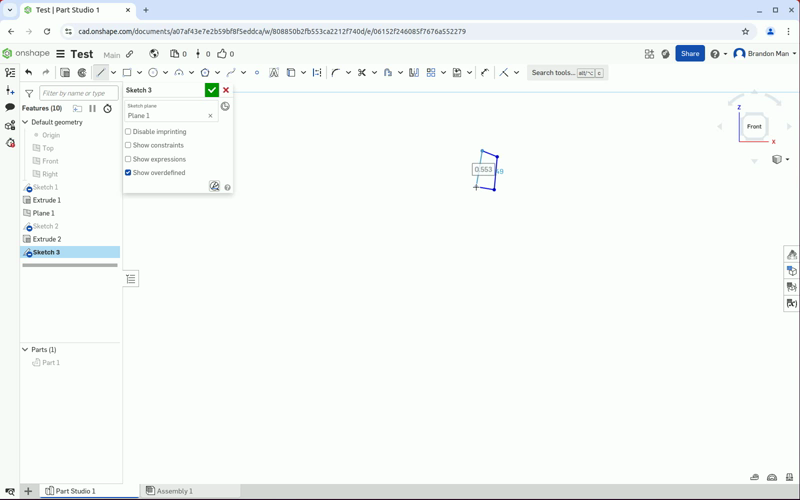
scroll(6)
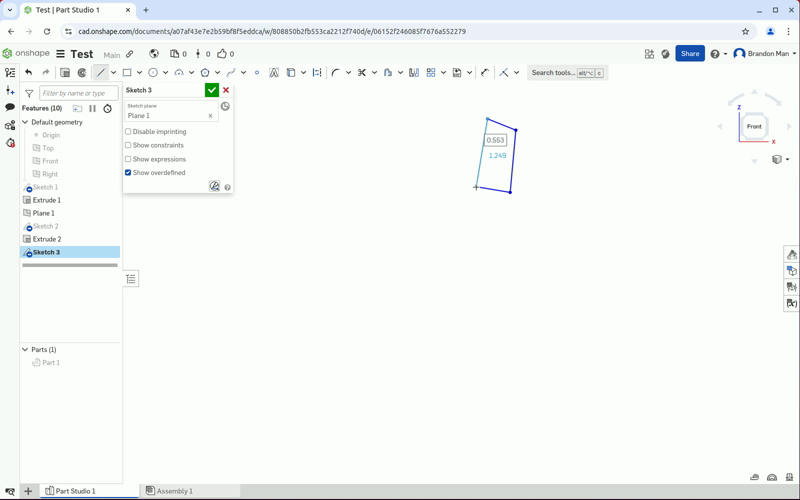
key_up(shift)
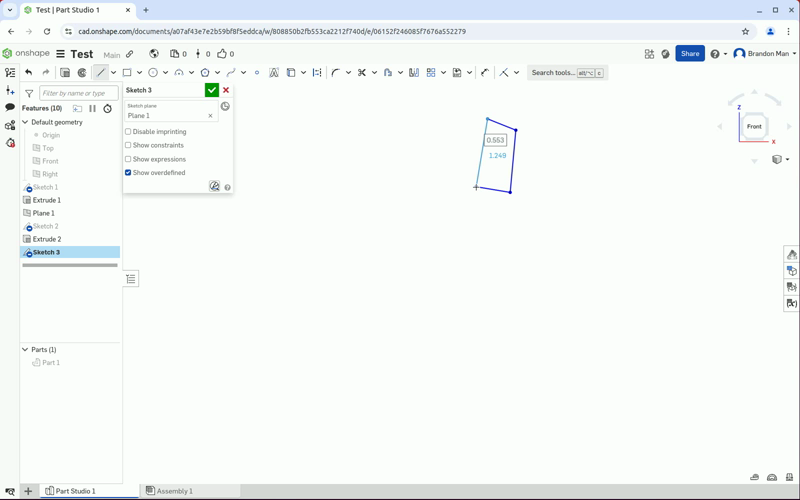
click(476, 186)
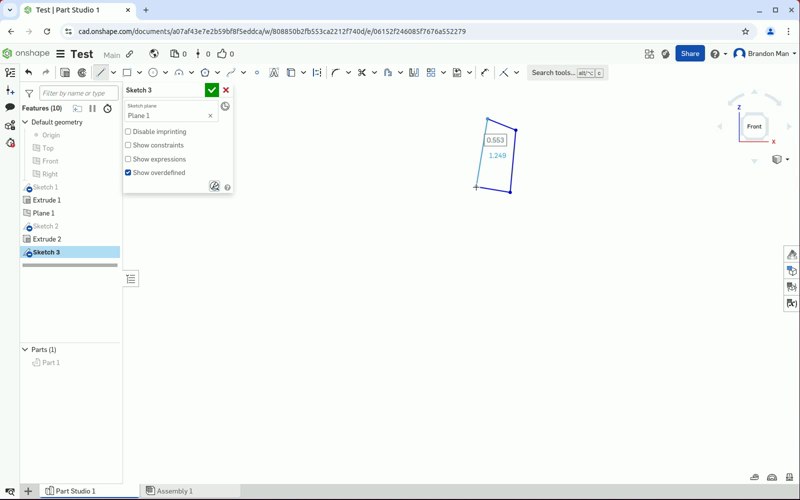
scroll(-6)
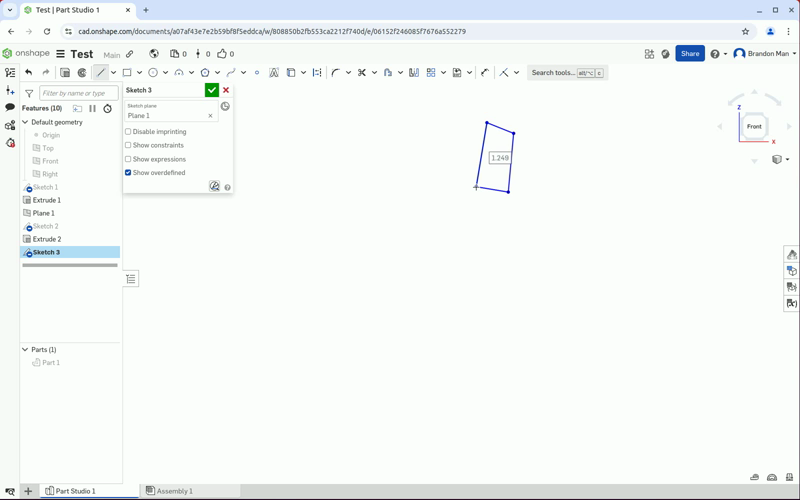
scroll(-6)
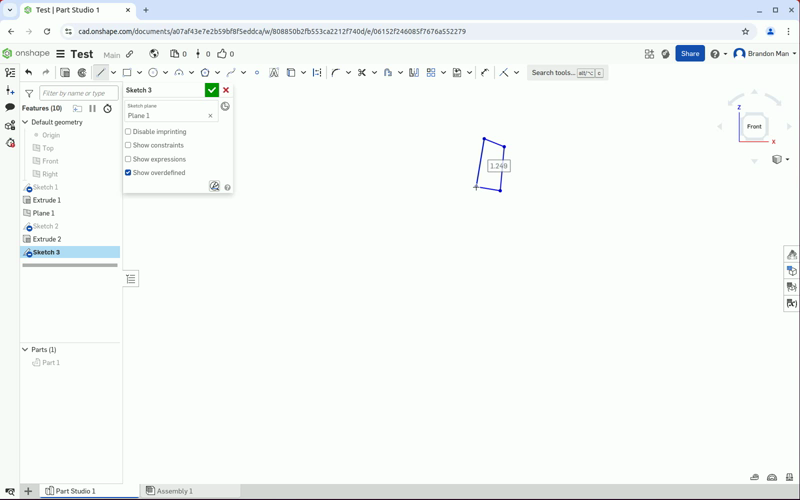
scroll(-6)
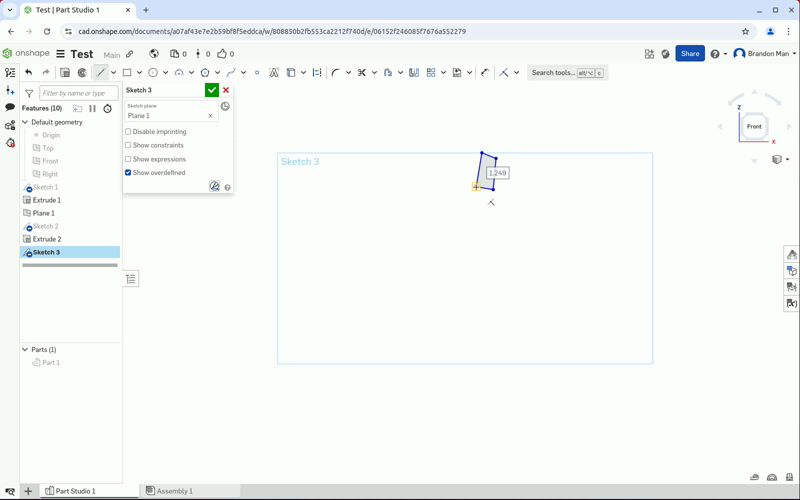
scroll(-6)
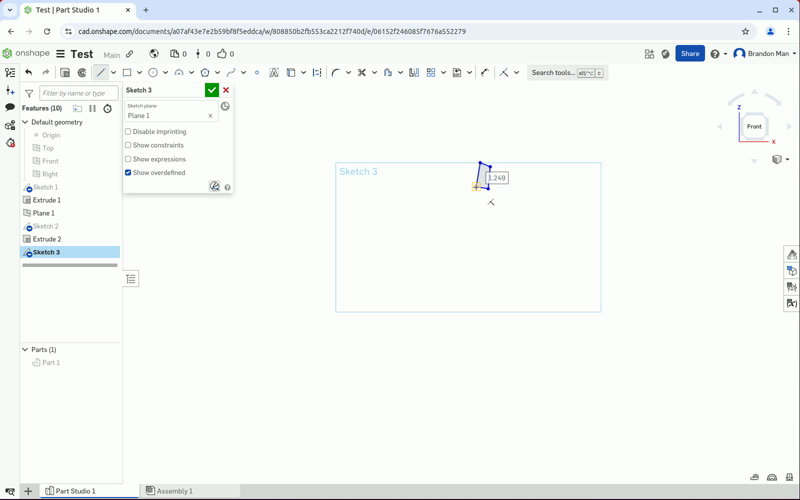
scroll(-6)
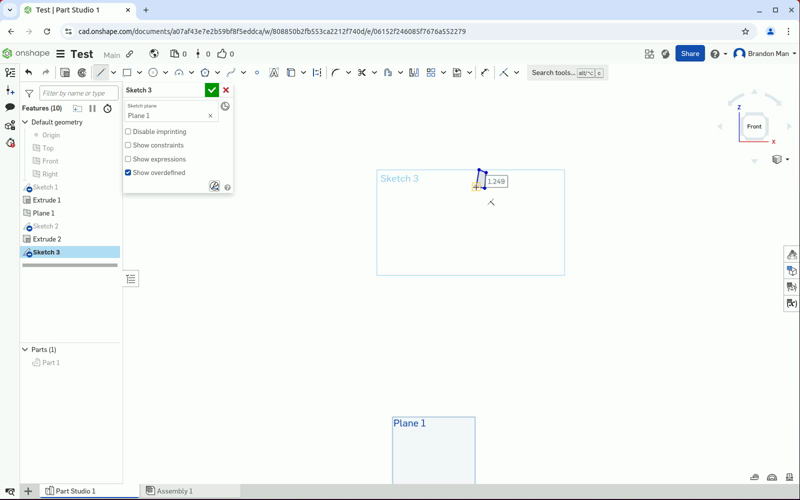
scroll(-6)
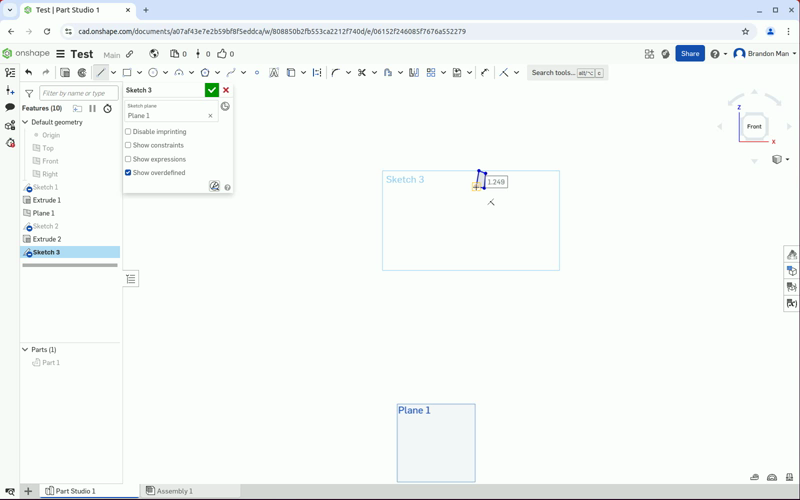
scroll(-6)
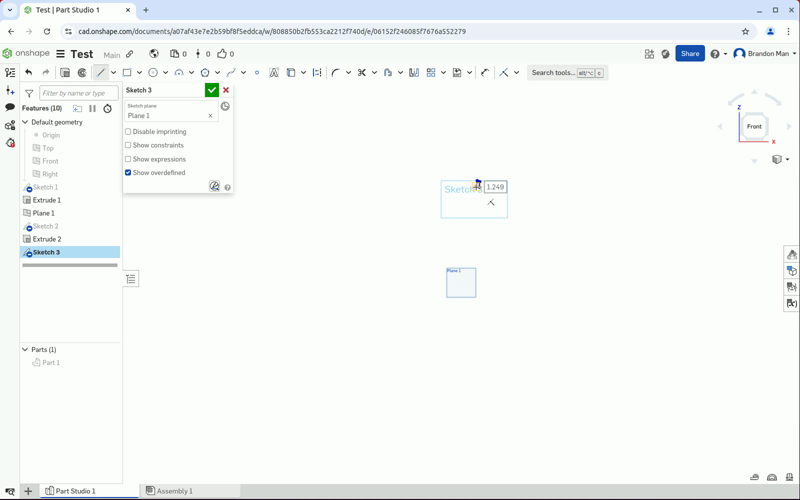
key(esc)
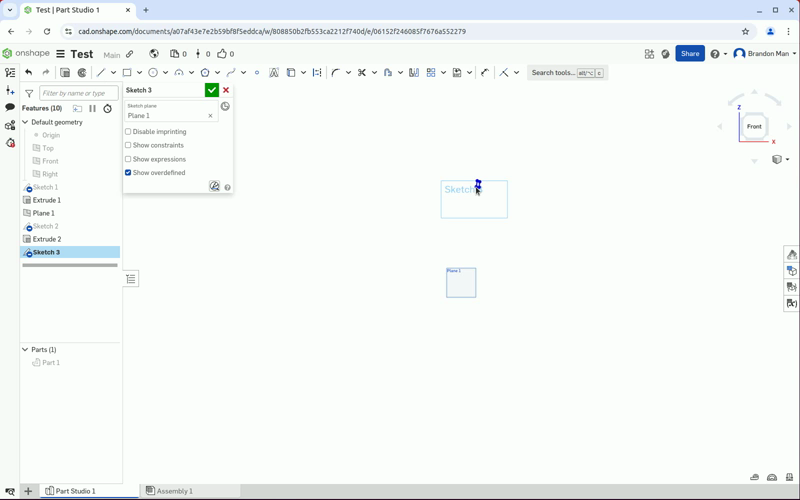
mouse_move(479, 186)
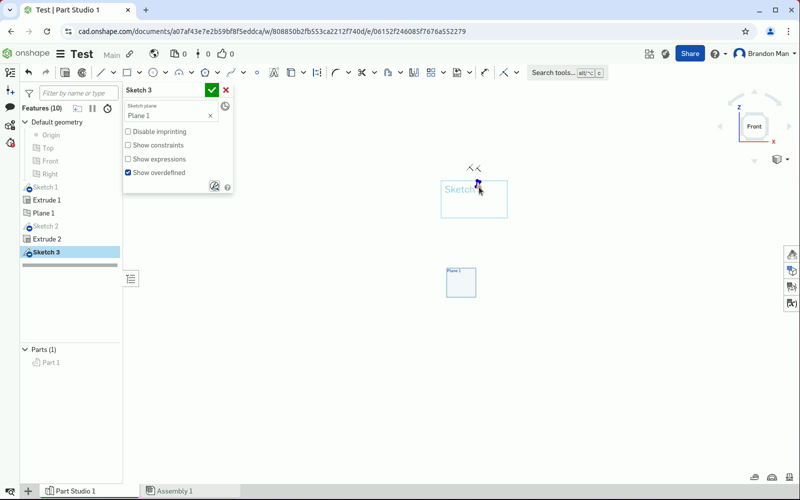
scroll(6)
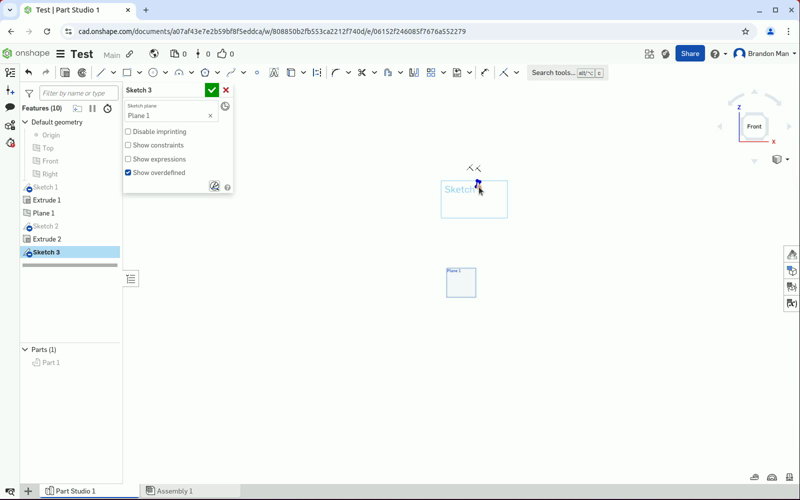
scroll(6)
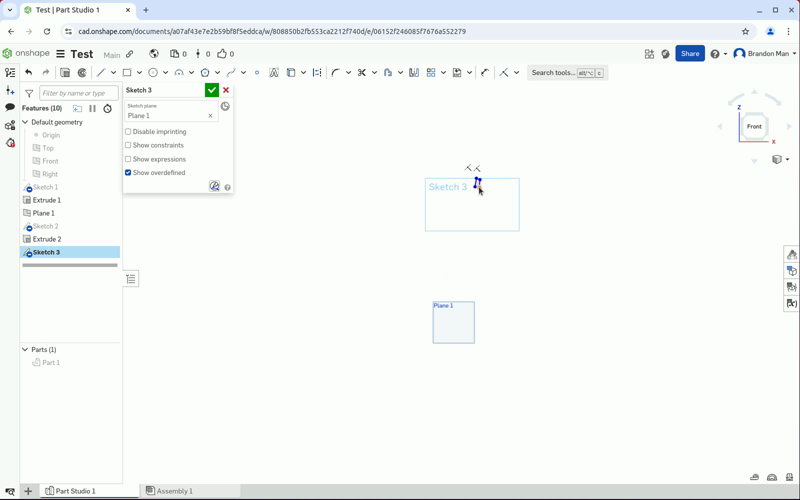
scroll(6)
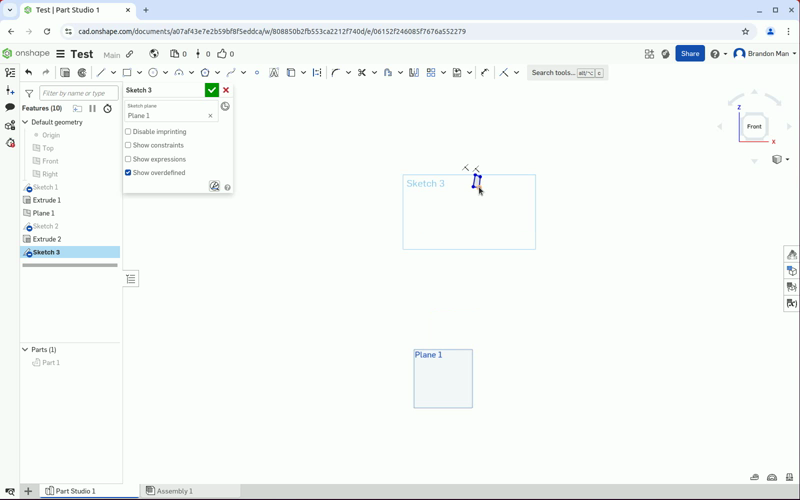
scroll(6)
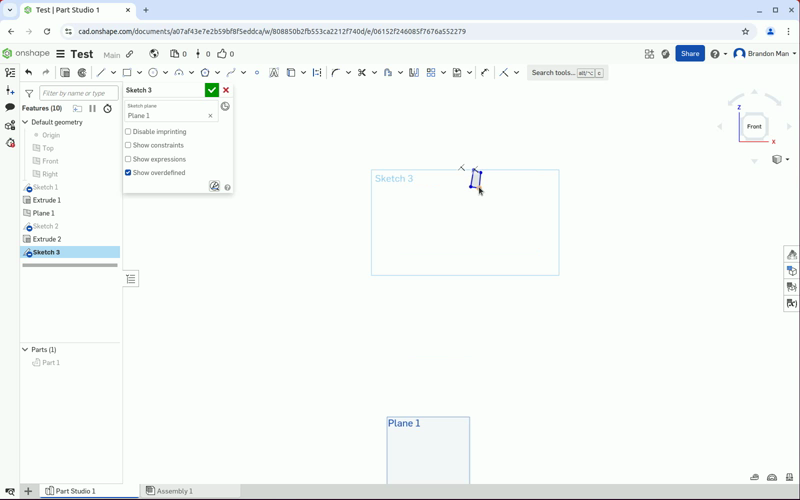
scroll(6)
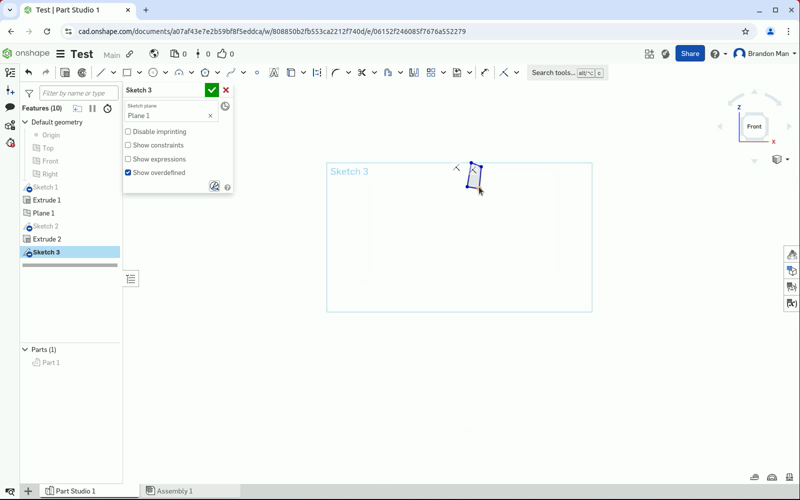
scroll(6)
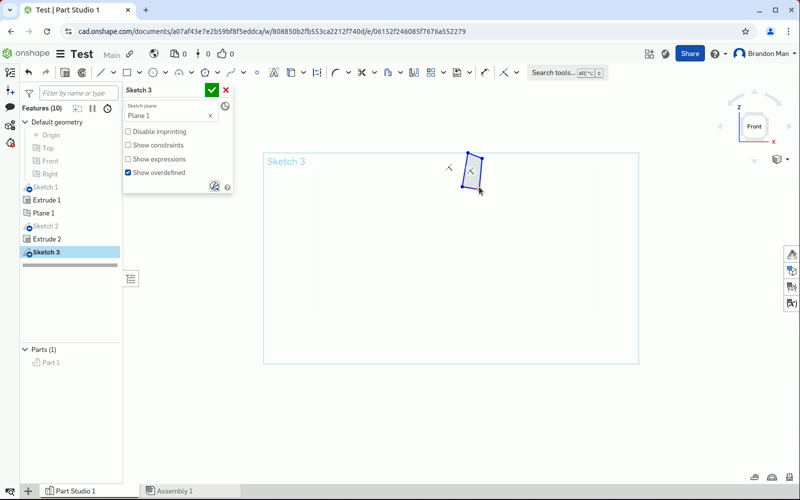
scroll(6)
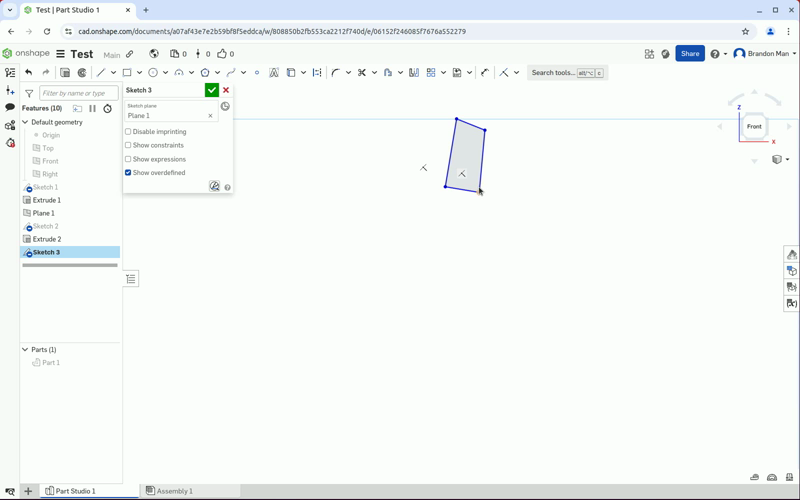
click(479, 186)
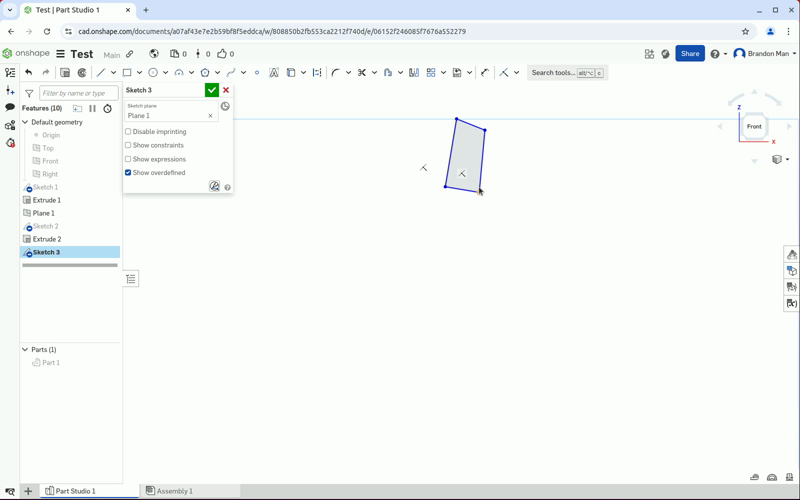
scroll(-6)
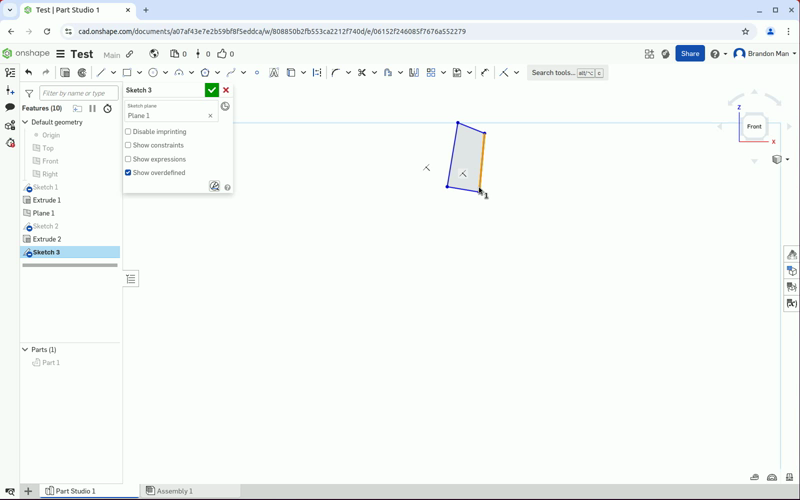
scroll(-6)
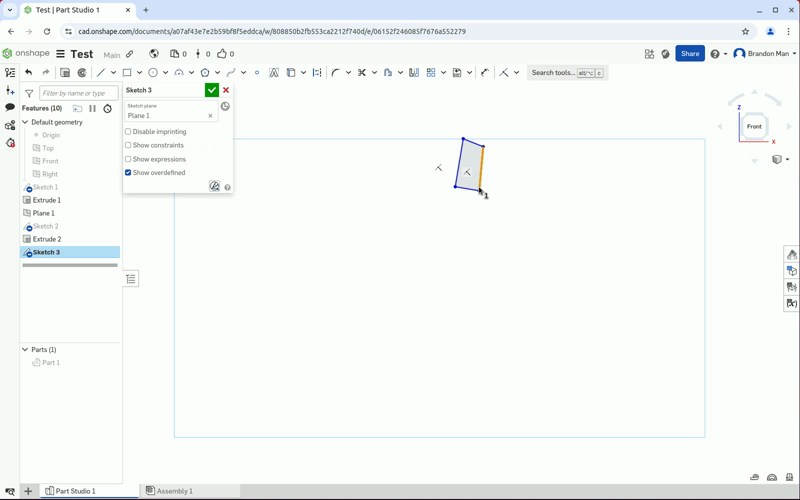
scroll(-6)
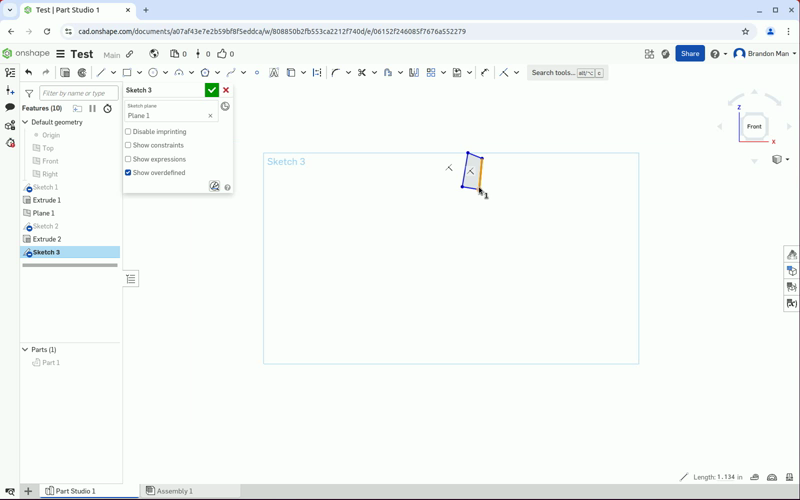
scroll(-6)
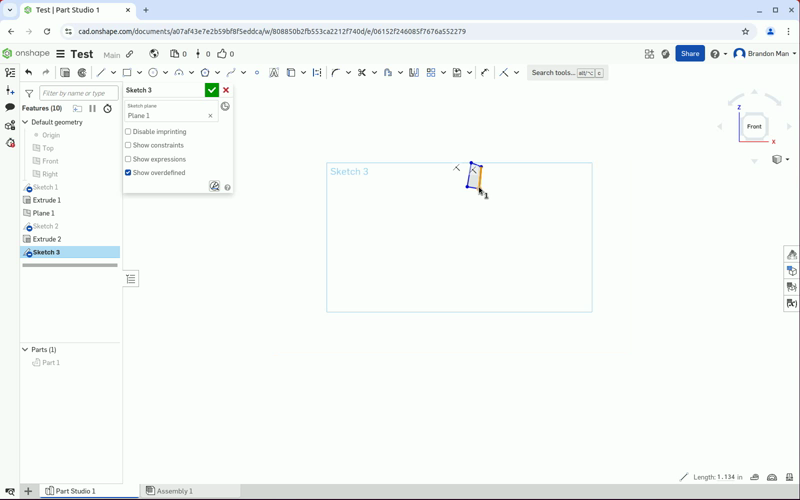
scroll(-6)
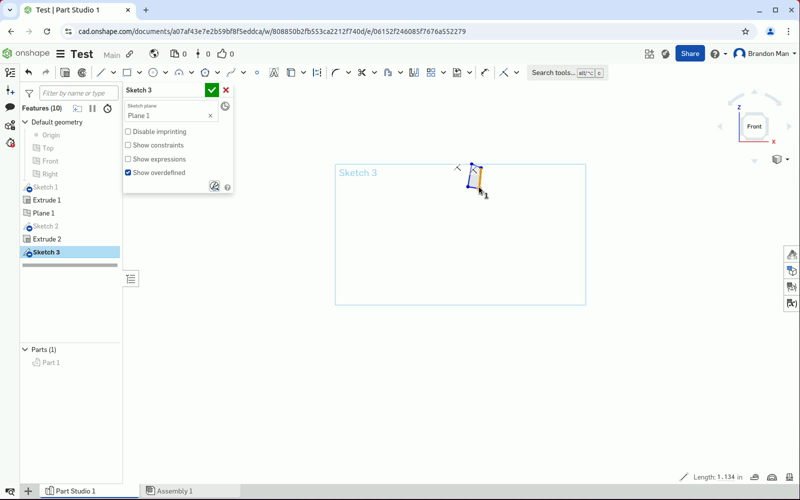
scroll(-6)
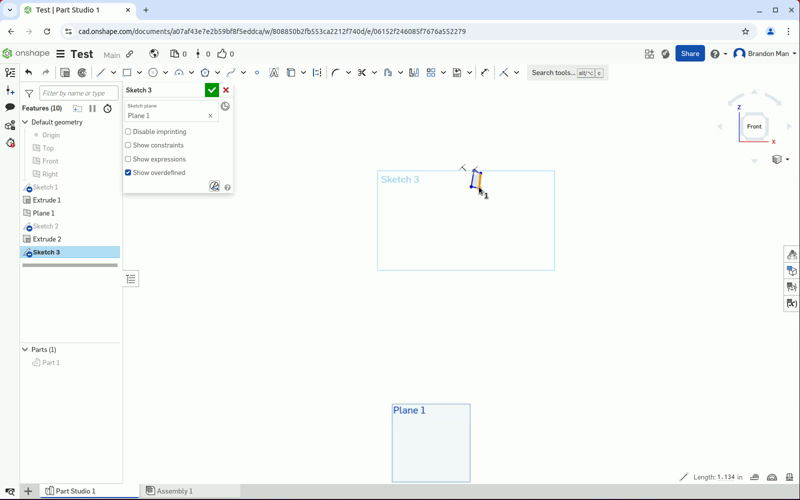
scroll(-6)
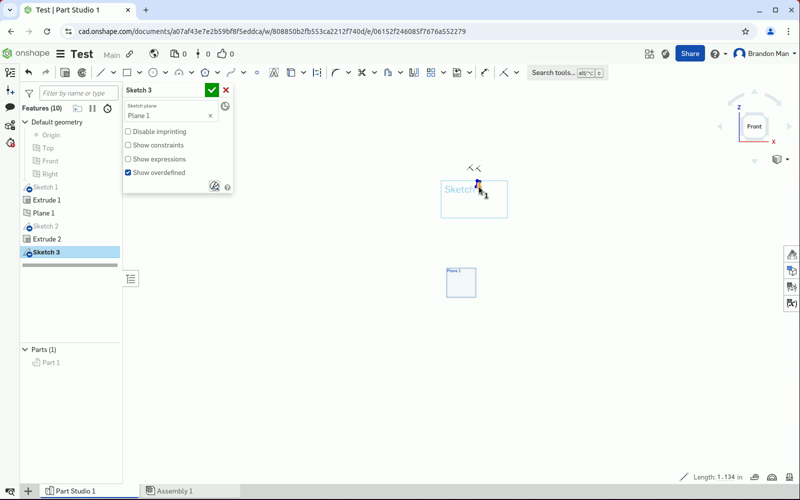
mouse_move(73, 352)
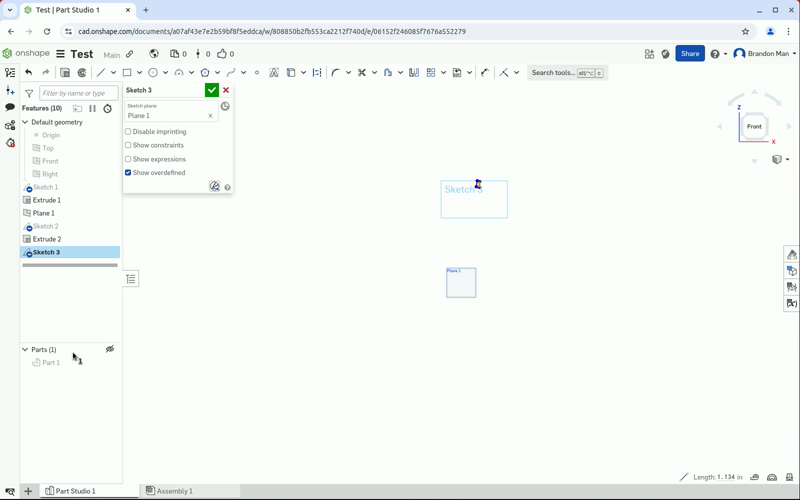
key(shift+y)
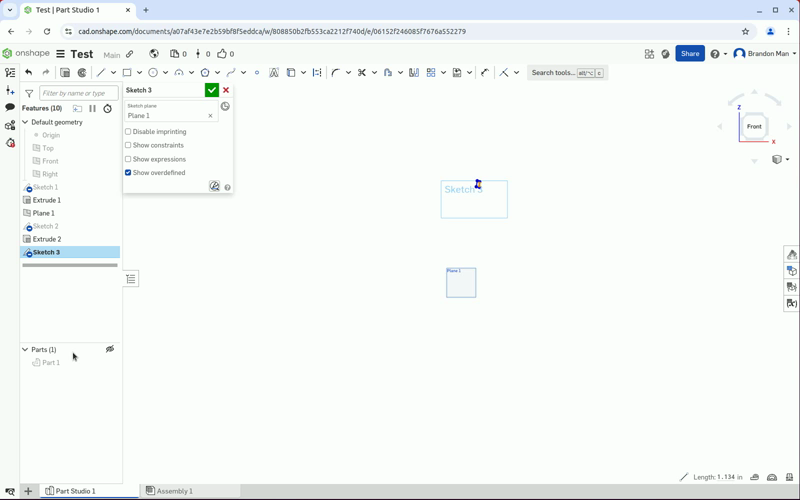
key(shift+e)
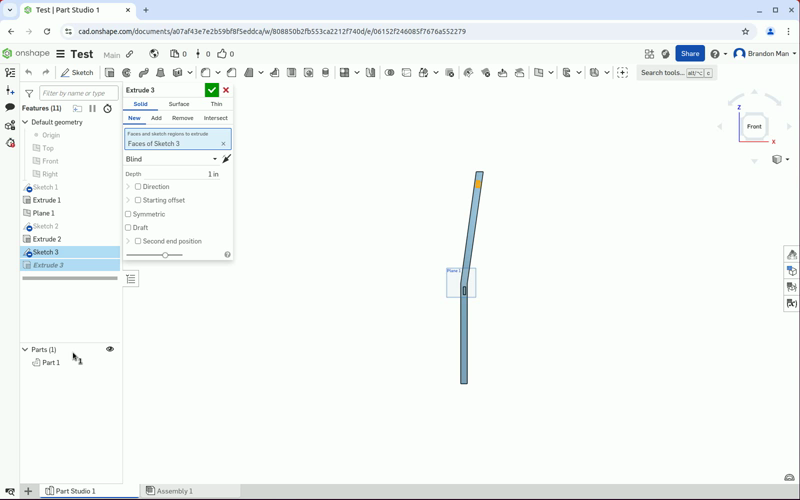
mouse_move(143, 106)
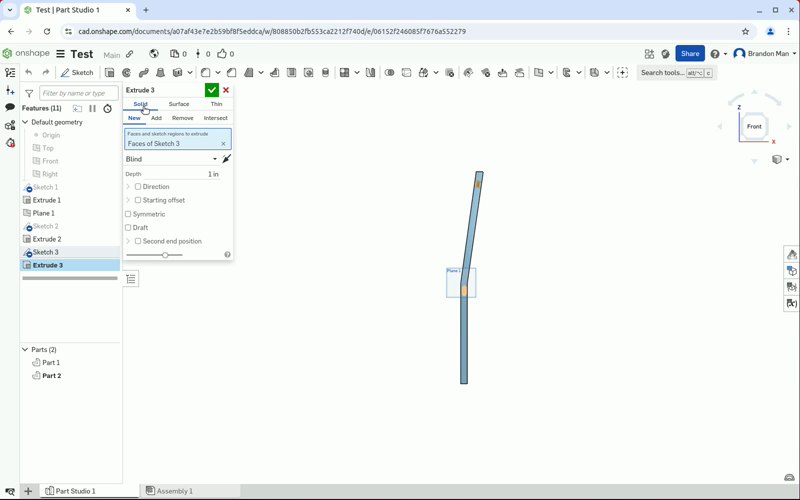
click(143, 106)
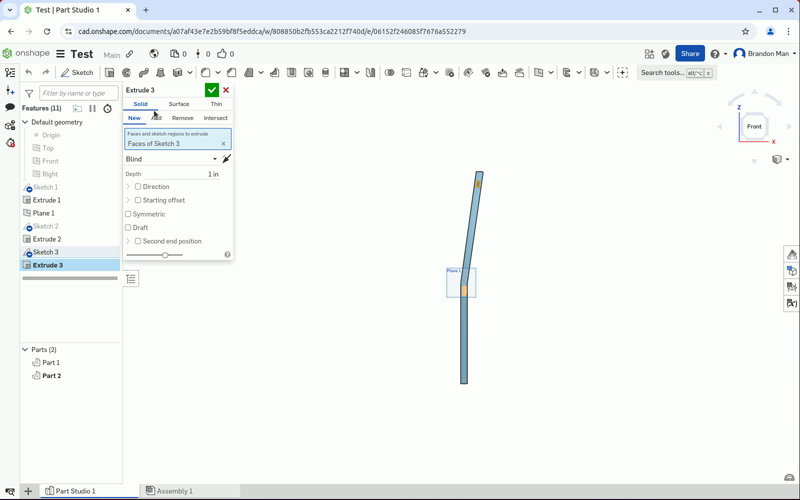
mouse_move(186, 120)
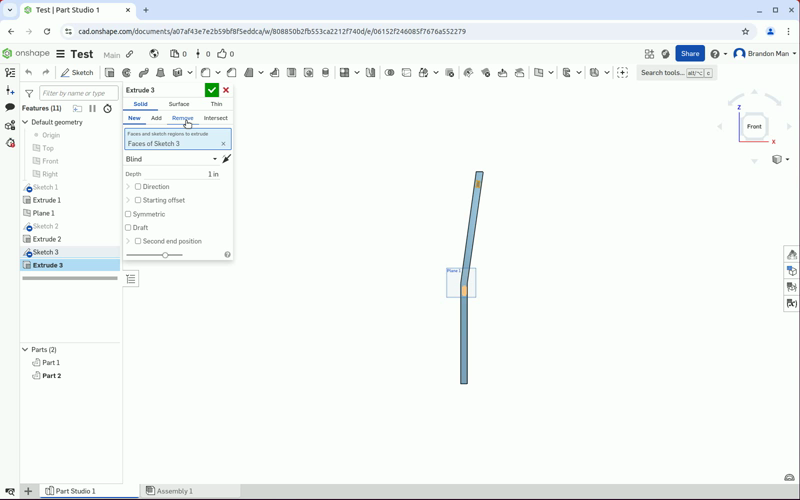
click(186, 120)
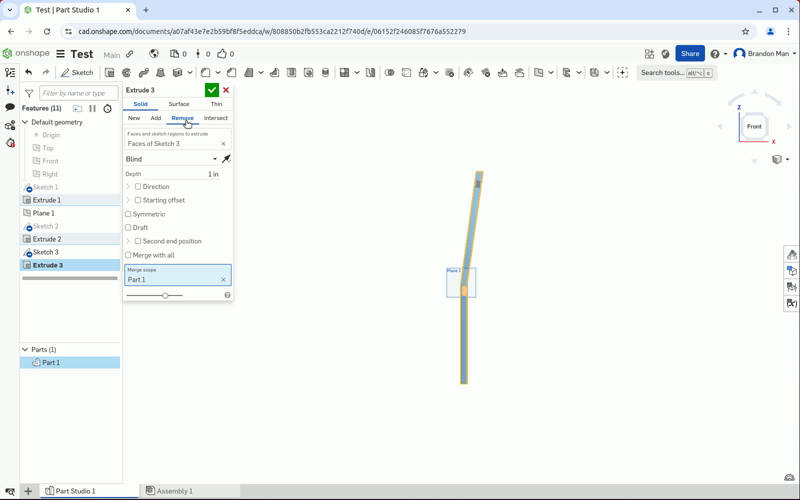
key(tab, 4)
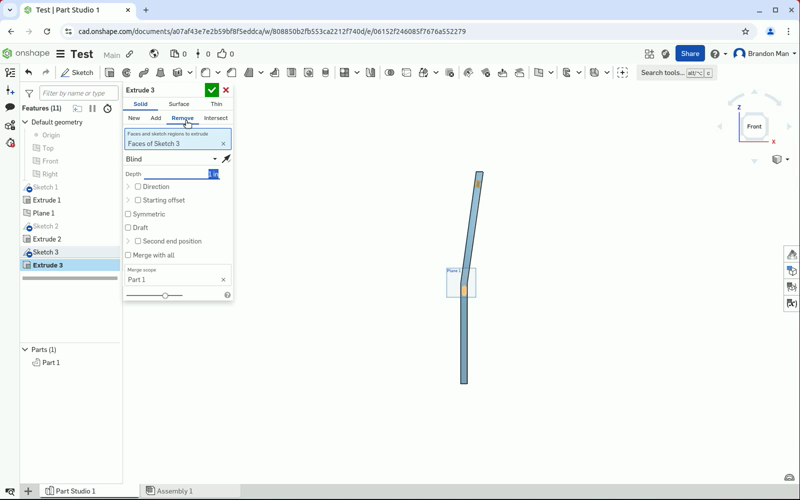
text(0.481)
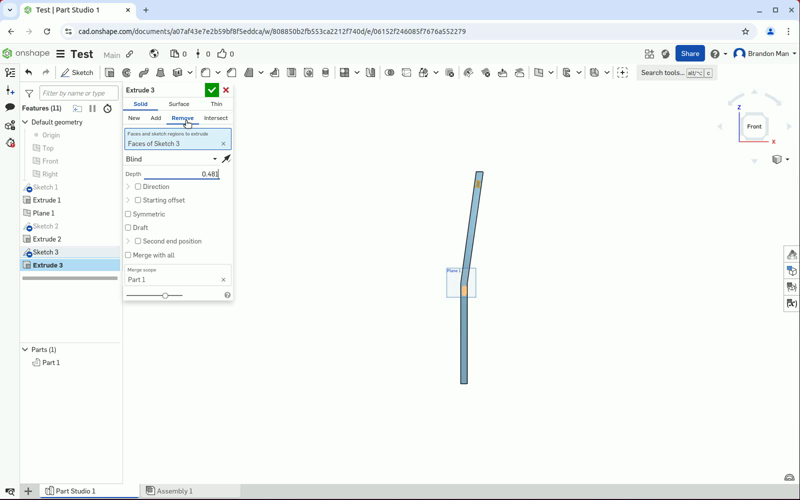
key(tab, 6)
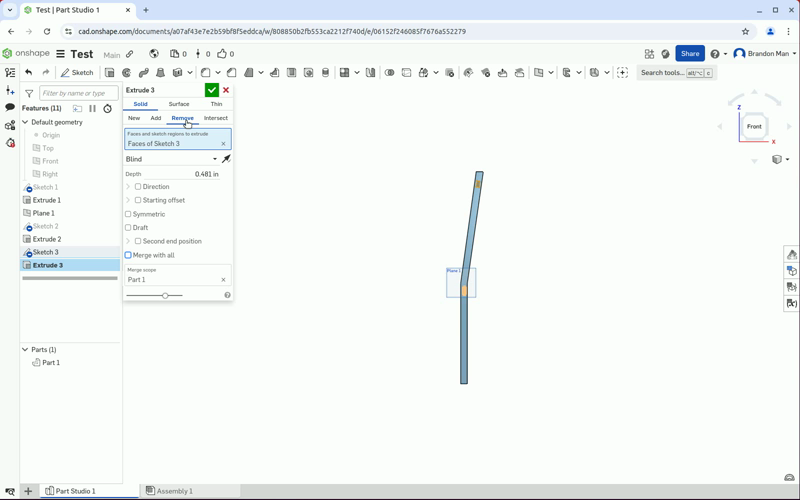
key(space)
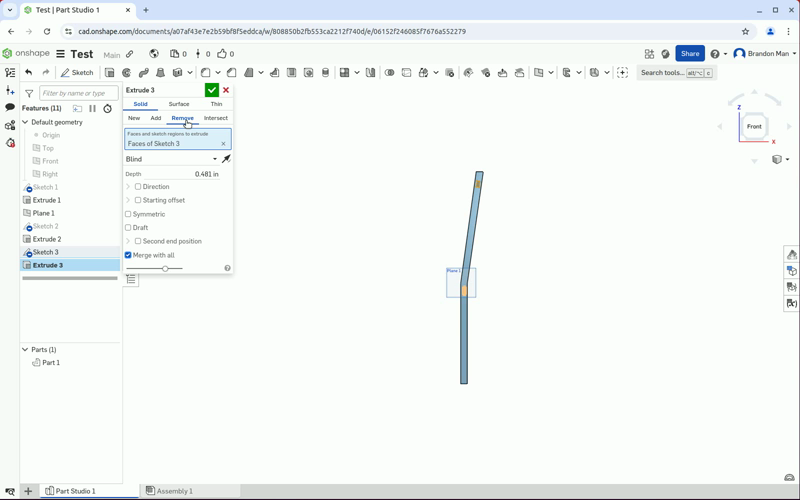
key(enter)
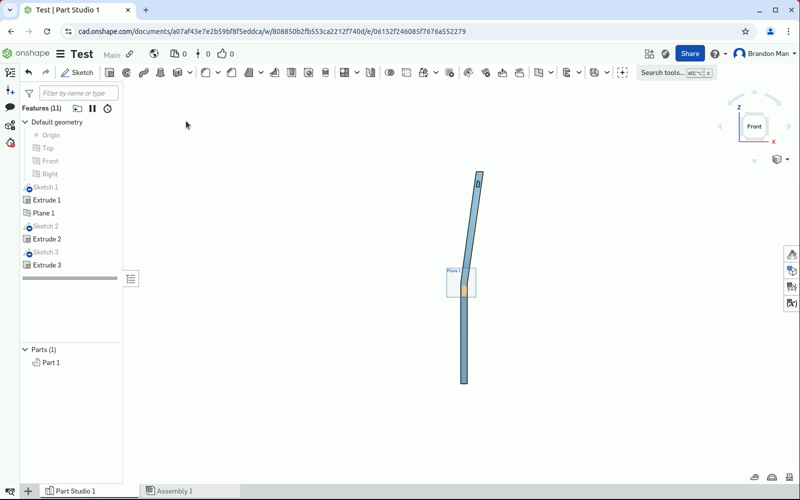
key(shift+h)
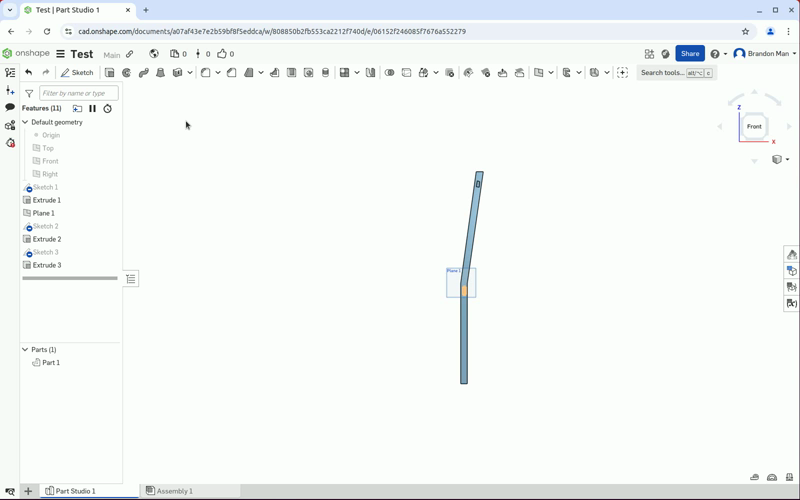
key(shift+h)
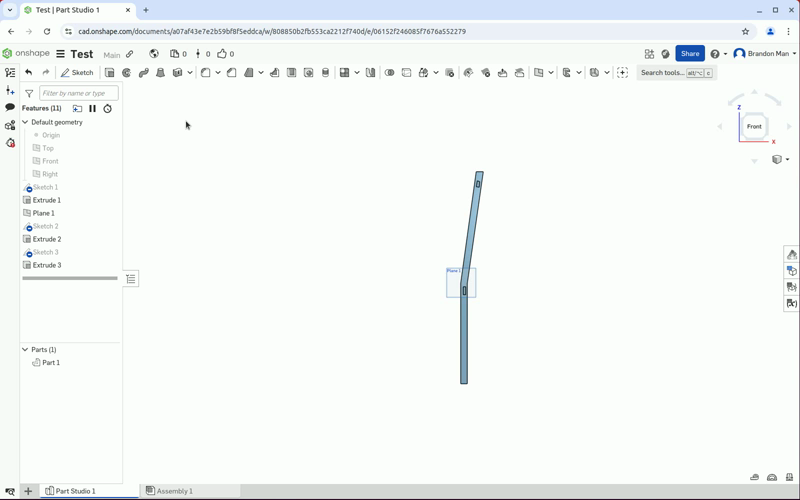
mouse_move(73, 189)
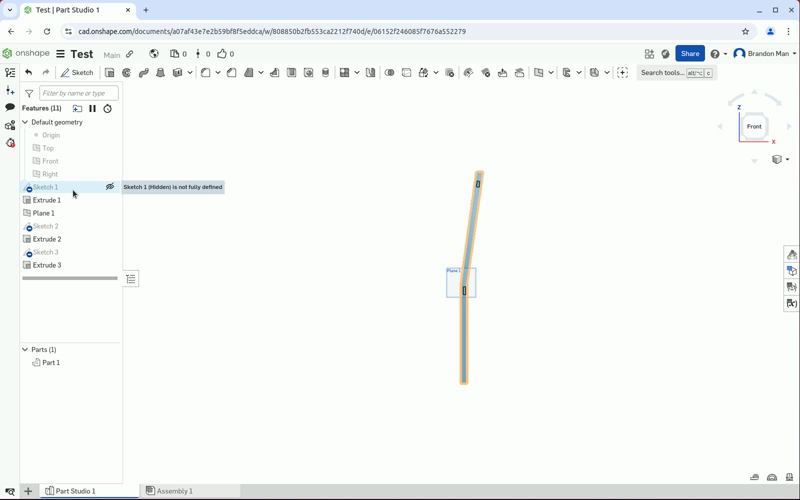
click(73, 189)
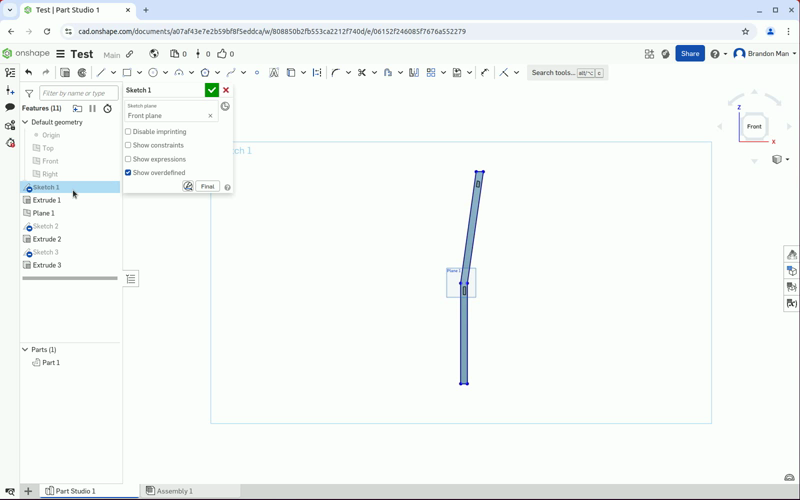
mouse_move(229, 92)
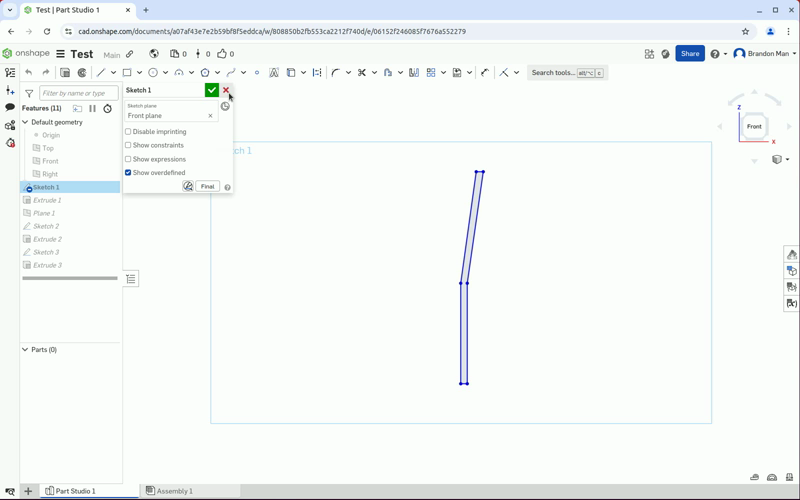
click(229, 92)
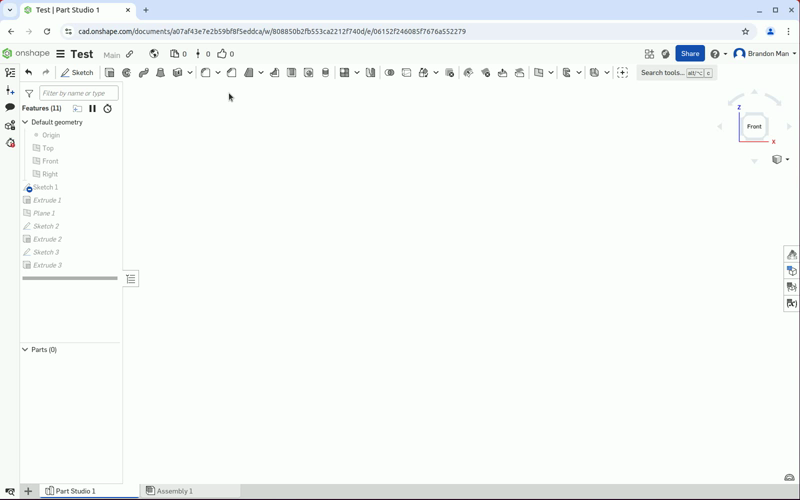
key(shift+s)
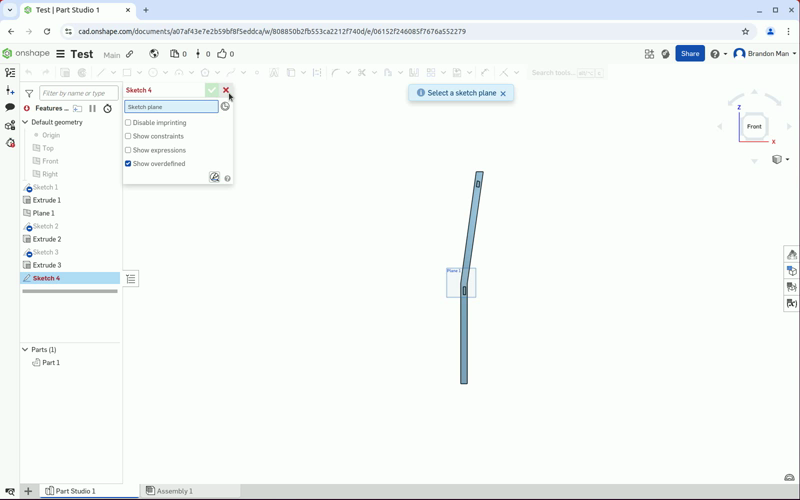
mouse_move(73, 215)
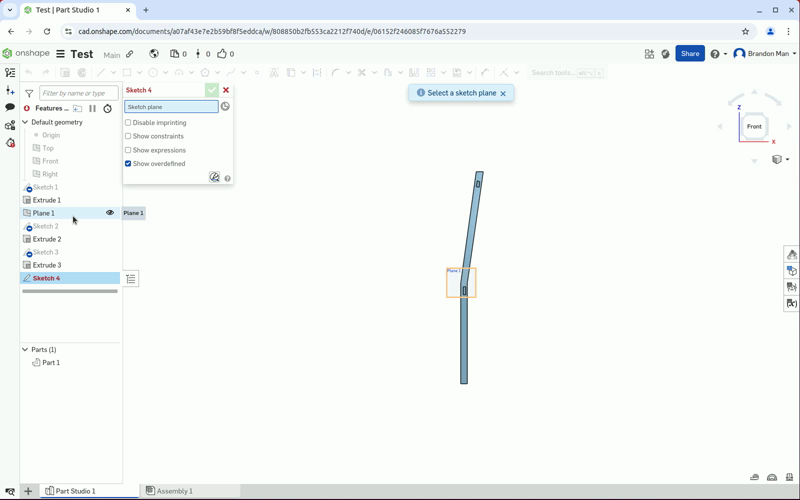
click(73, 215)
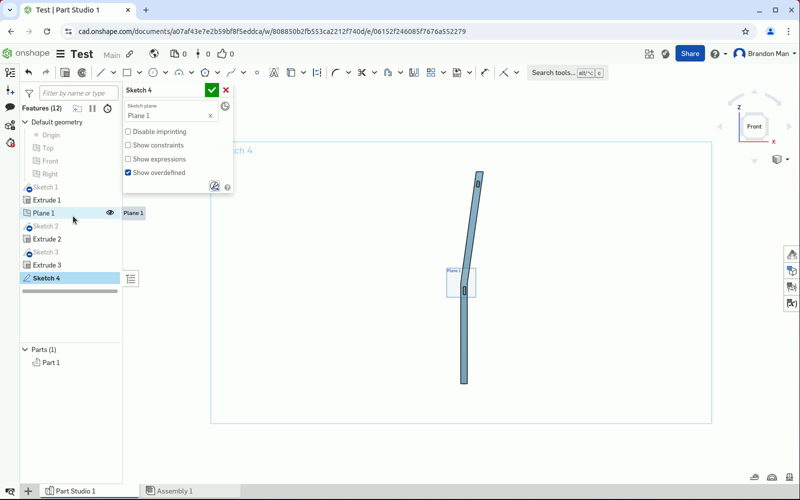
mouse_move(73, 352)
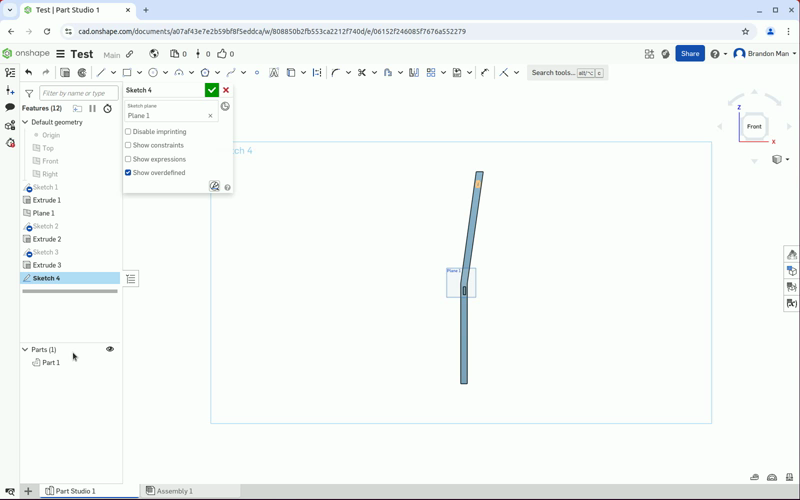
key(y)
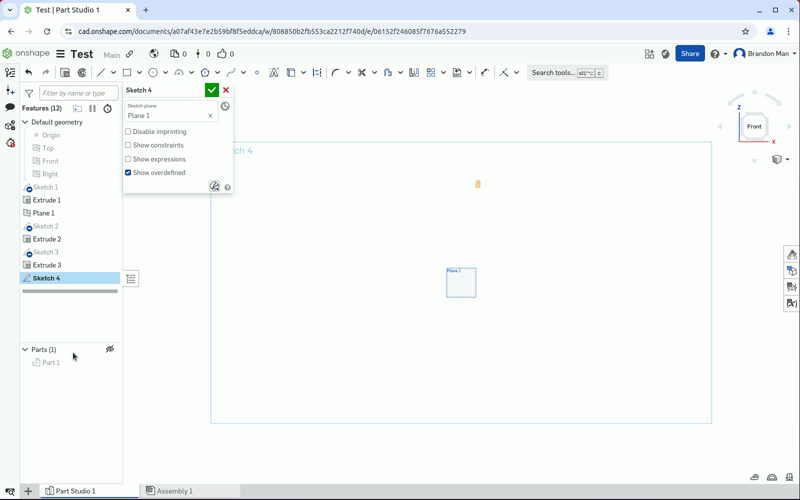
key(l)
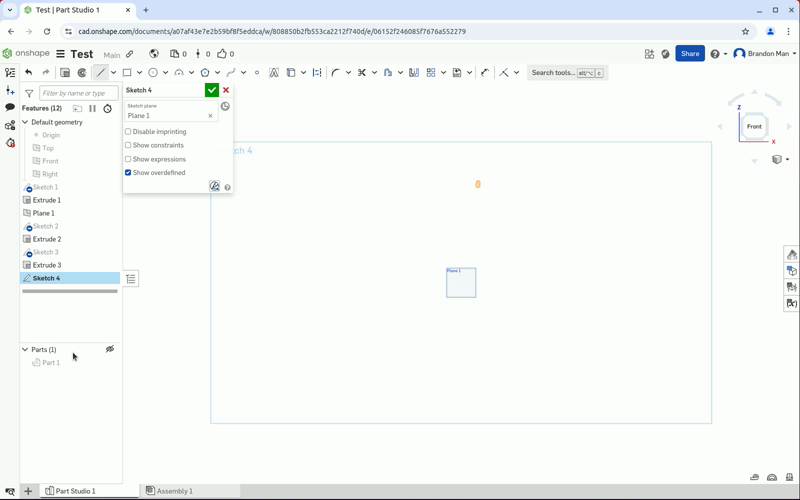
key_down(shift)
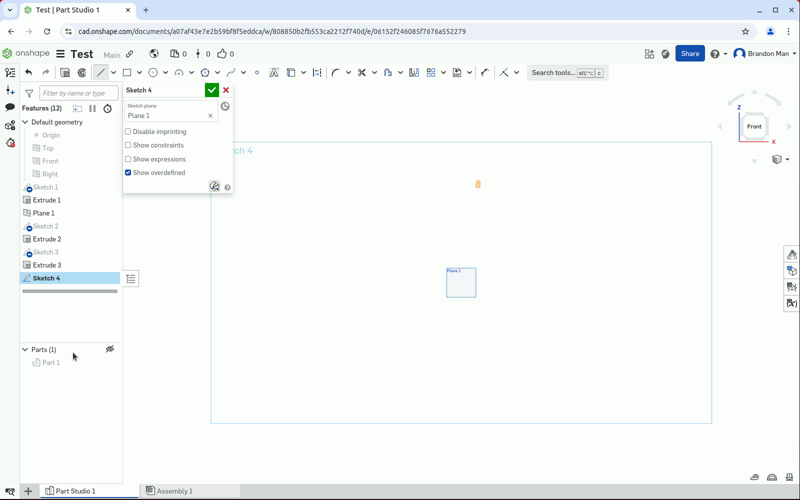
mouse_move(474, 201)
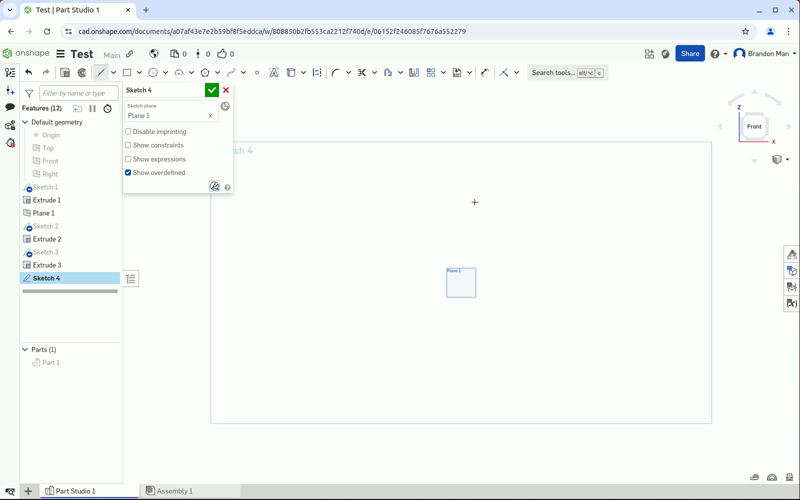
click(474, 201)
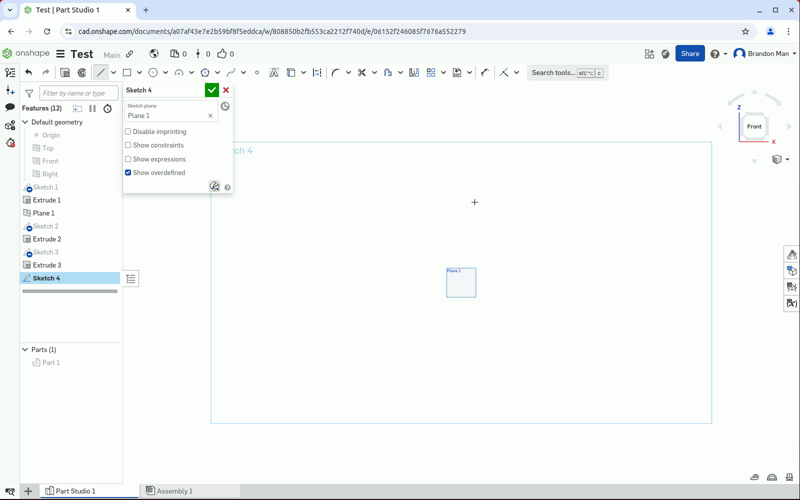
key_up(shift)
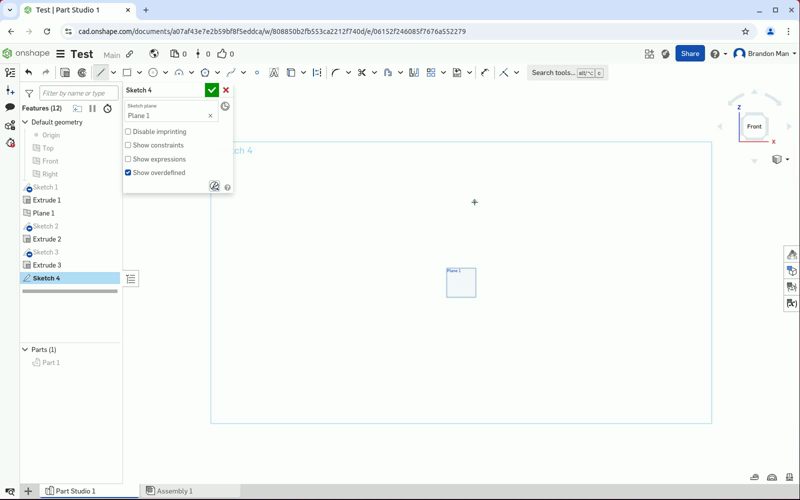
key_down(shift)
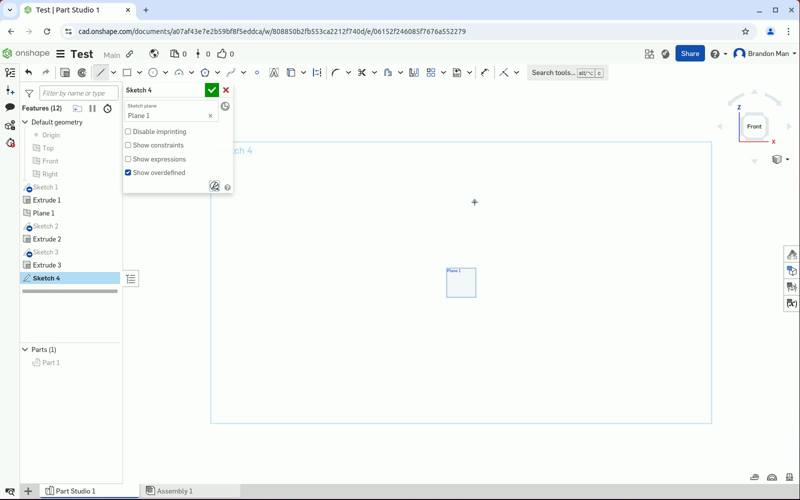
mouse_move(504, 201)
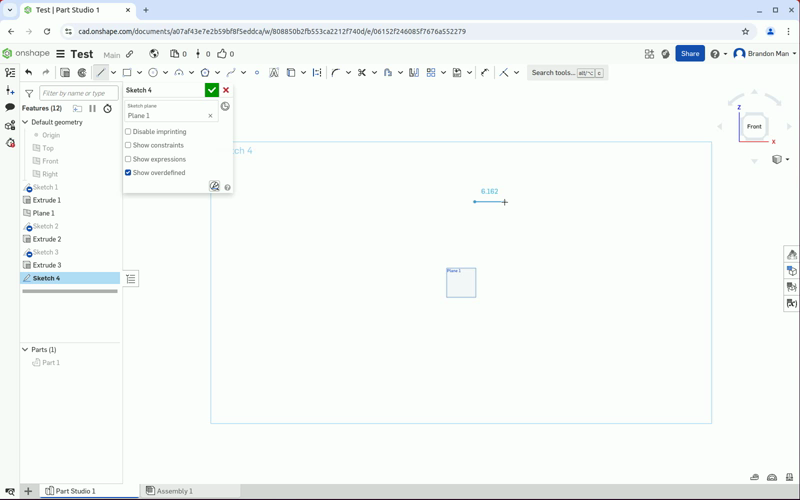
mouse_move(477, 202)
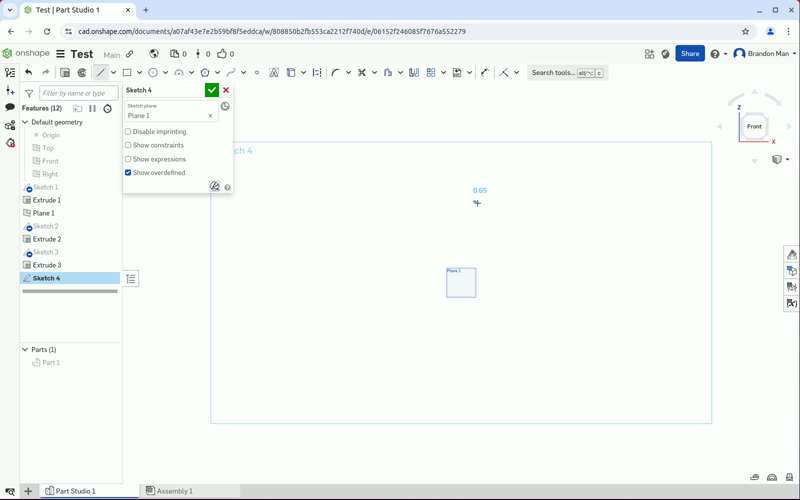
scroll(6)
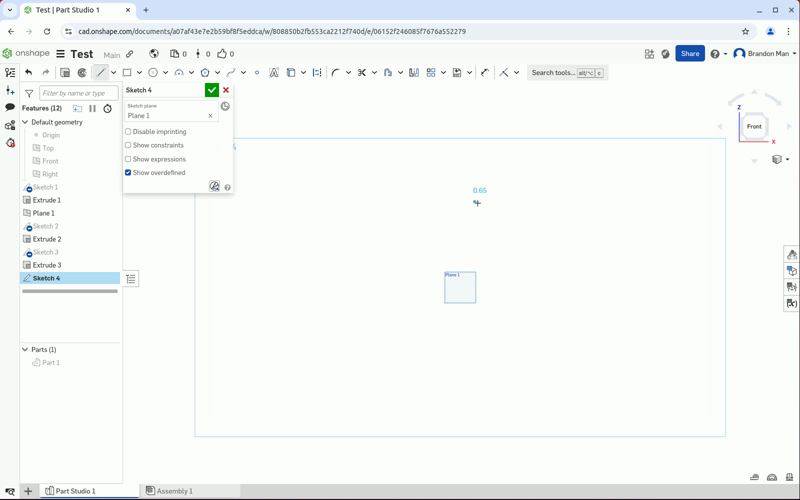
scroll(6)
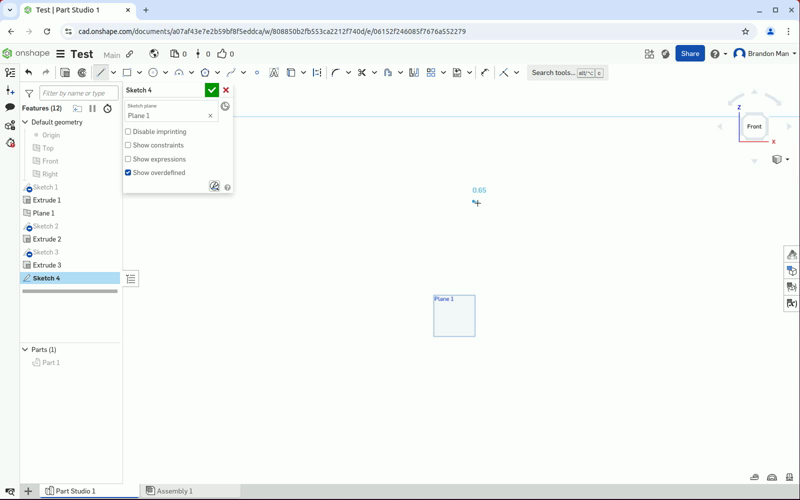
scroll(6)
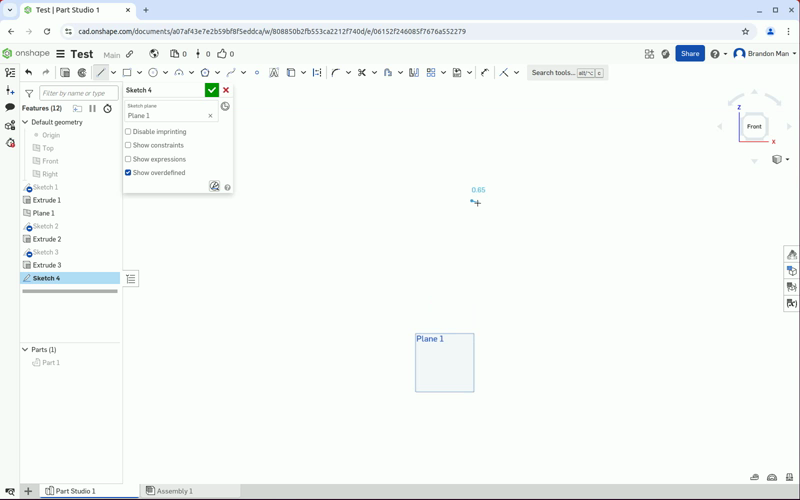
scroll(6)
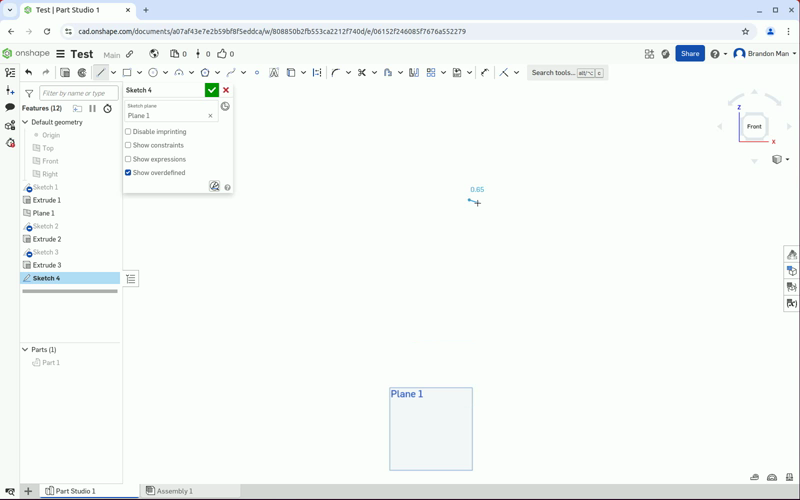
scroll(6)
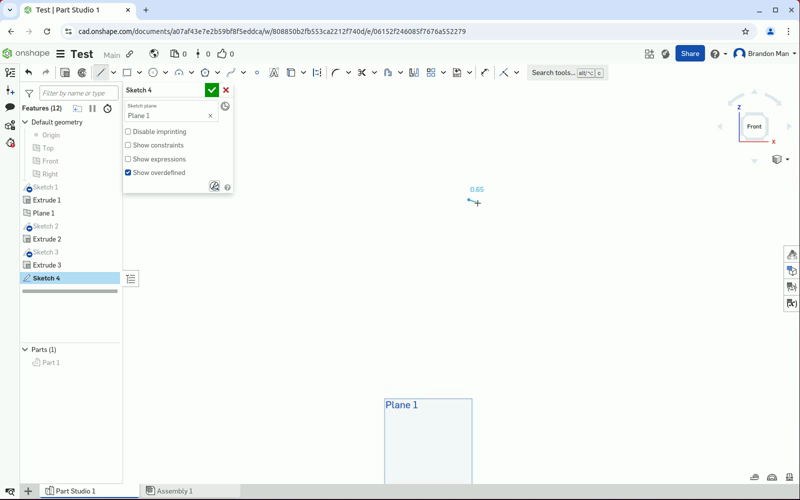
scroll(6)
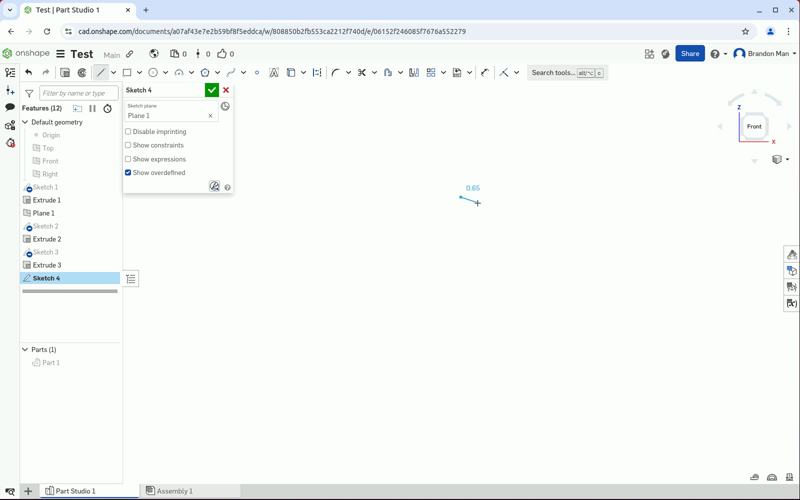
scroll(6)
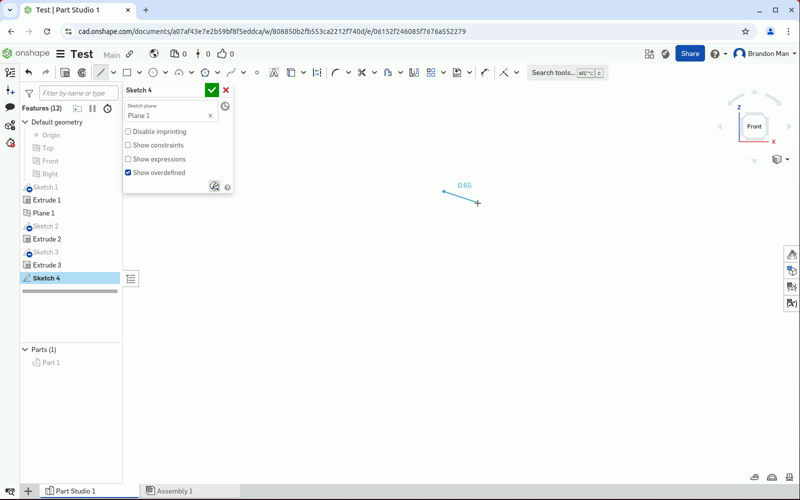
click(477, 202)
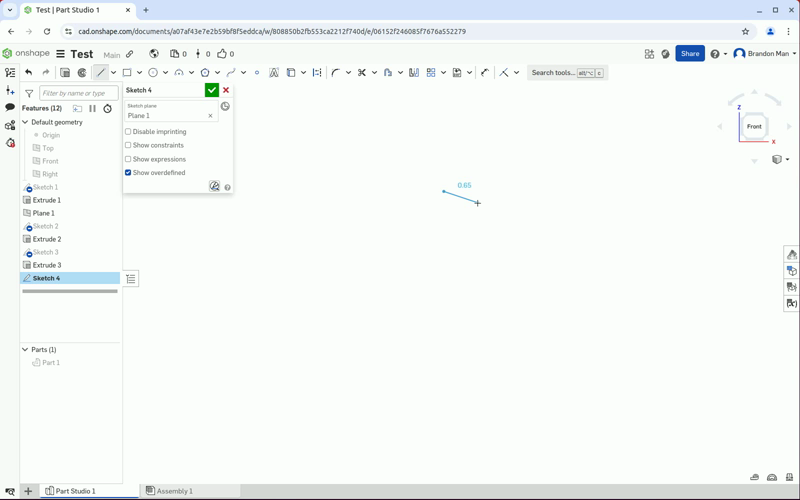
scroll(-6)
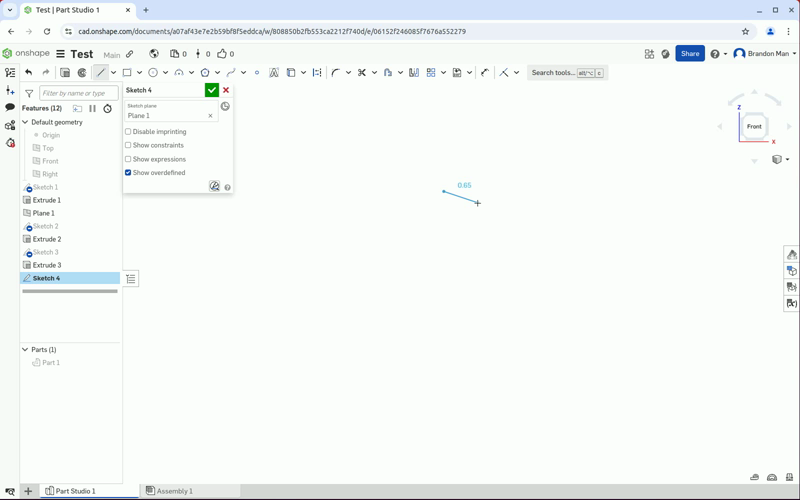
scroll(-6)
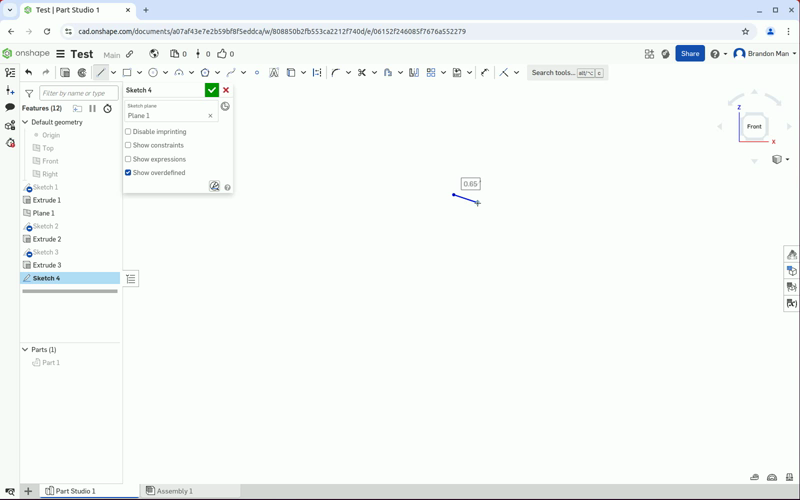
scroll(-6)
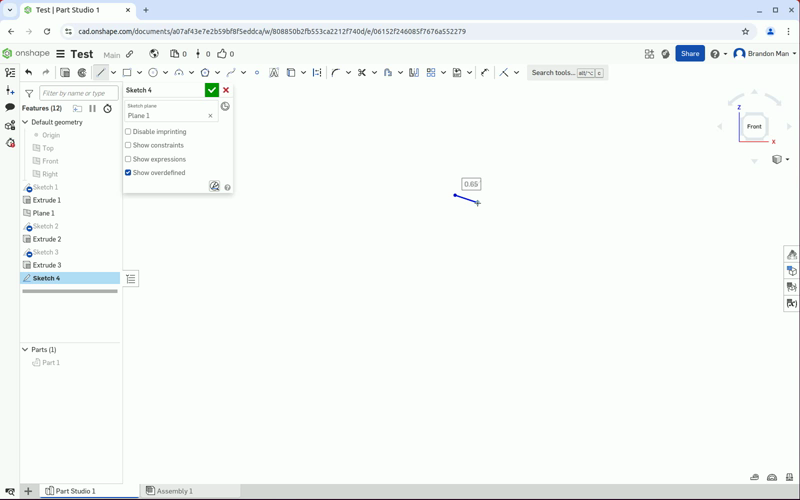
scroll(-6)
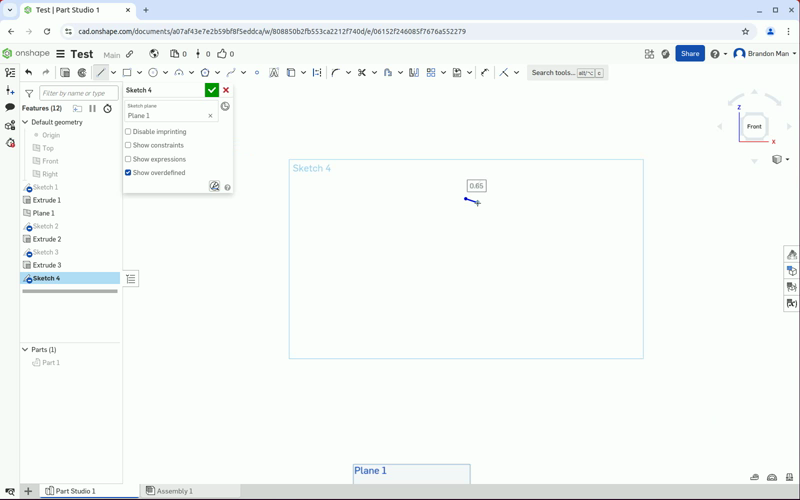
scroll(-6)
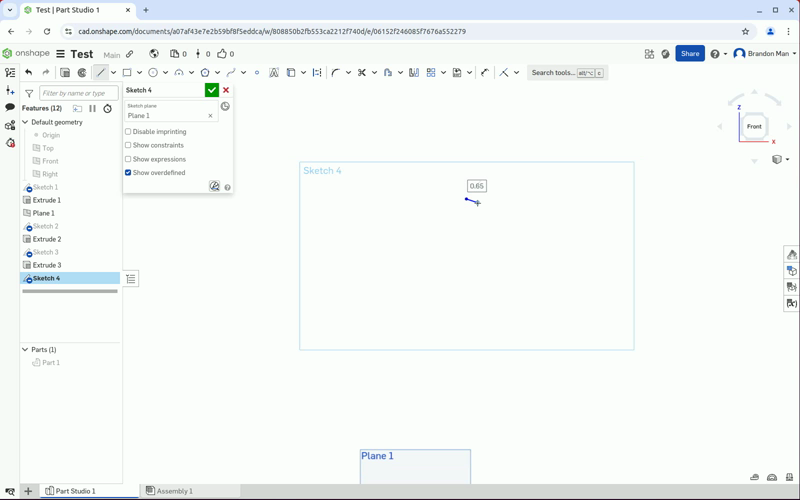
scroll(-6)
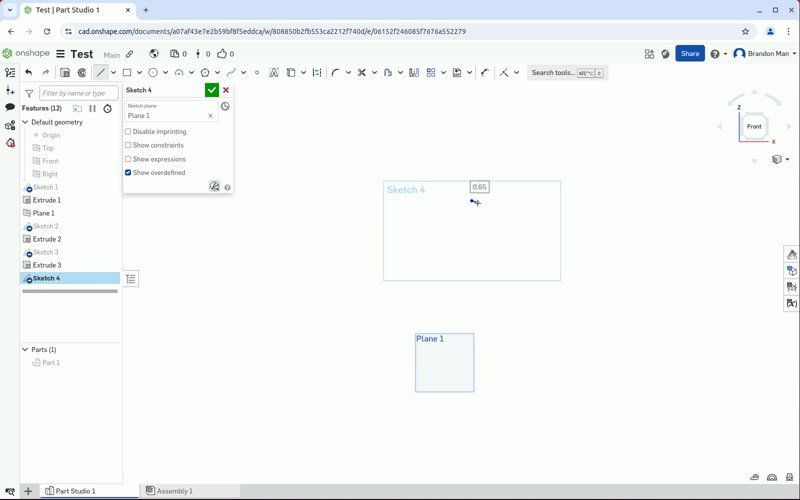
scroll(-6)
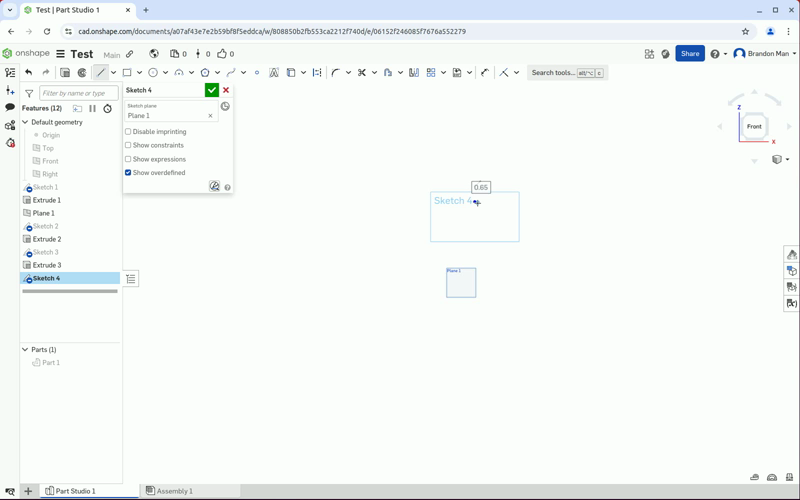
key_up(shift)
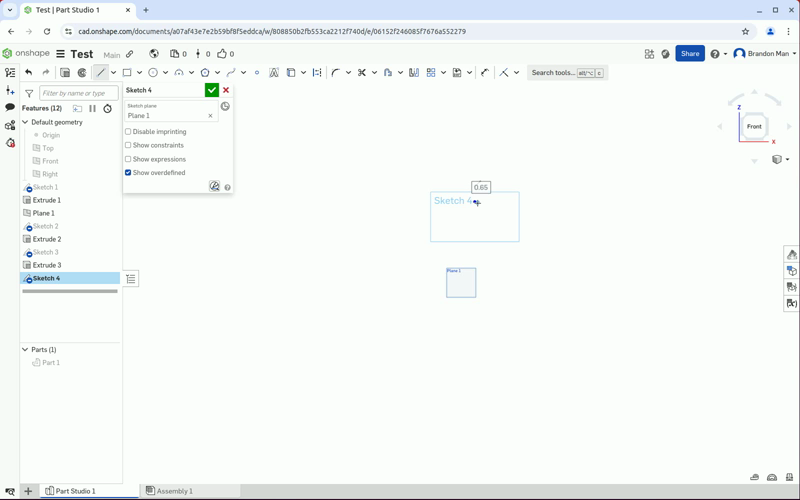
key_down(shift)
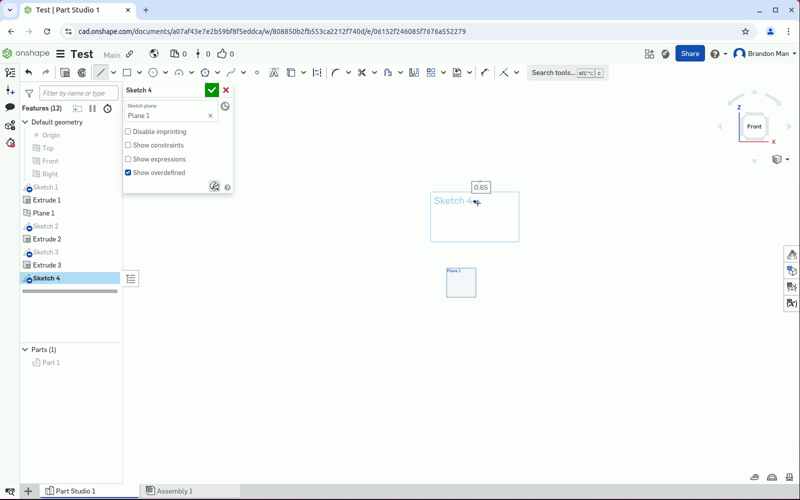
mouse_move(507, 202)
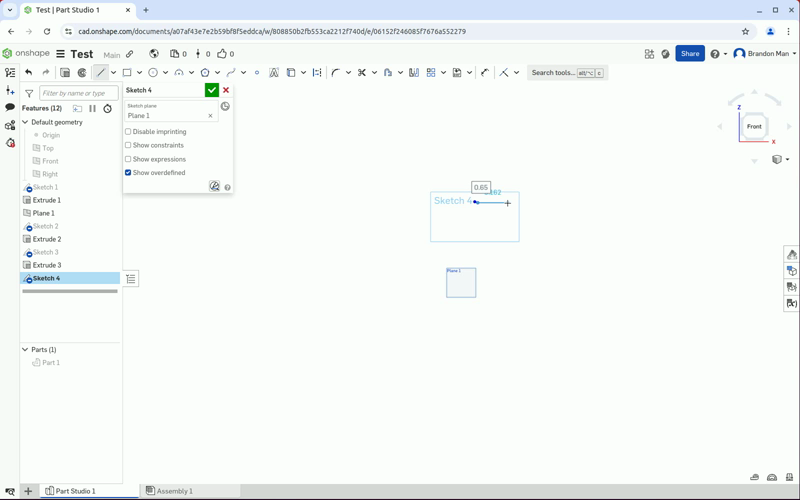
mouse_move(478, 196)
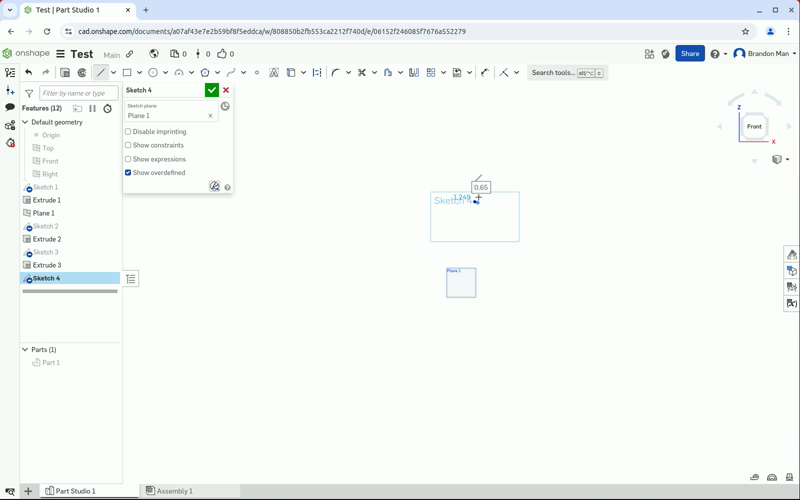
scroll(6)
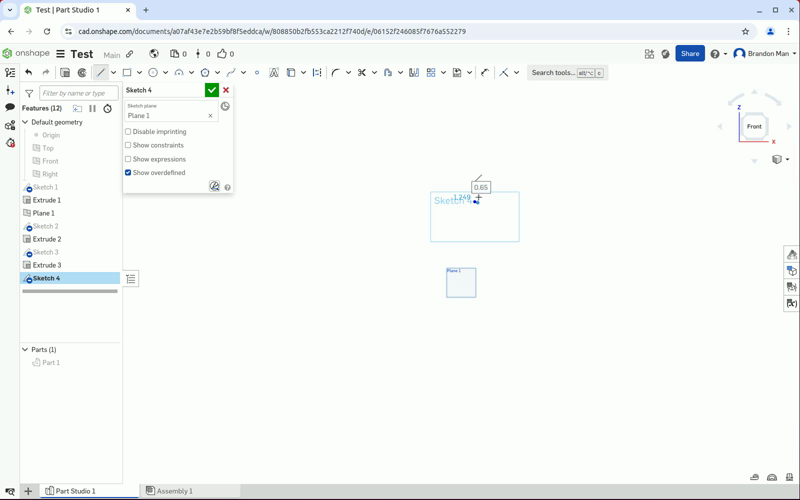
scroll(6)
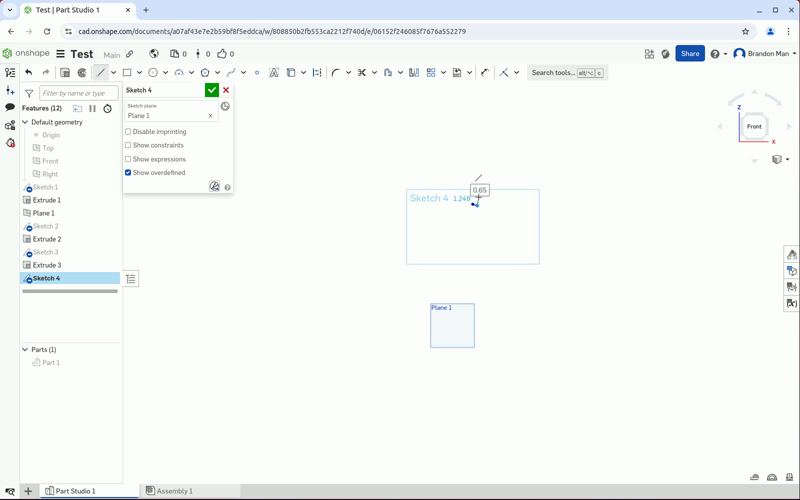
scroll(6)
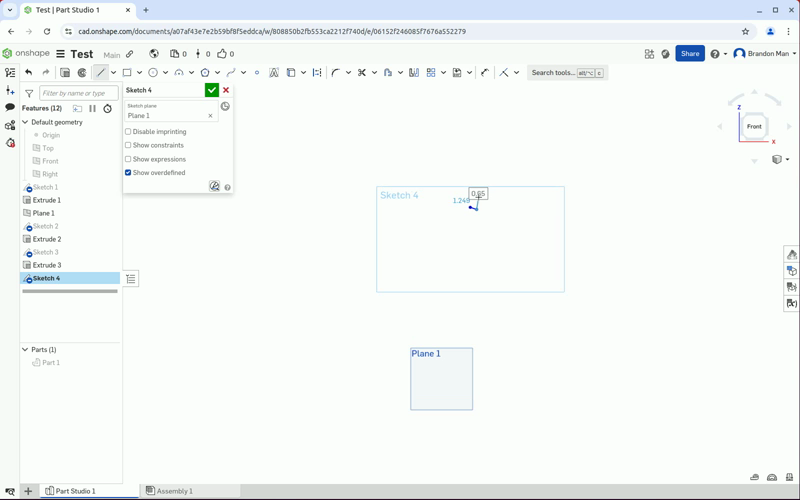
scroll(6)
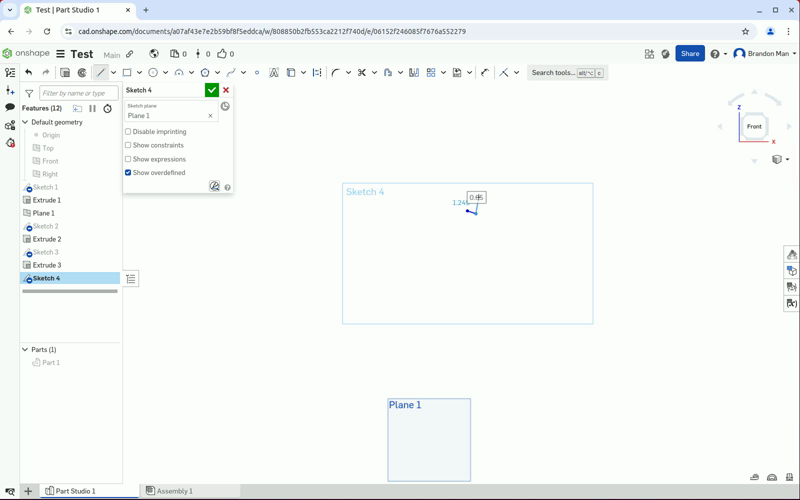
scroll(6)
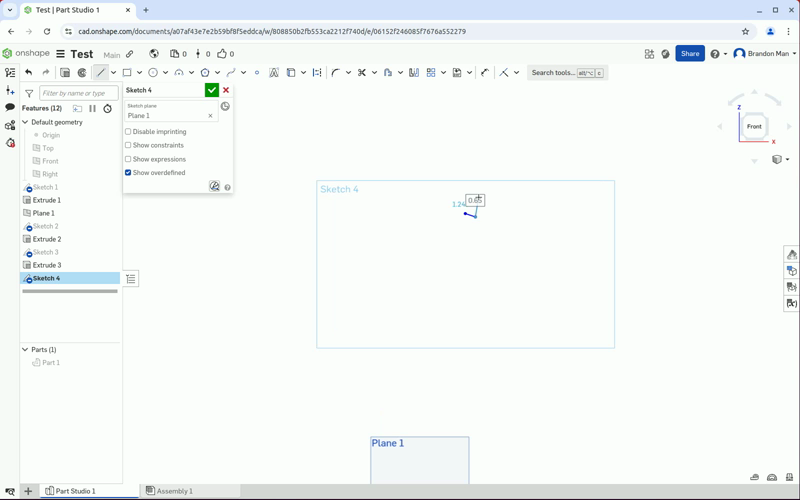
scroll(6)
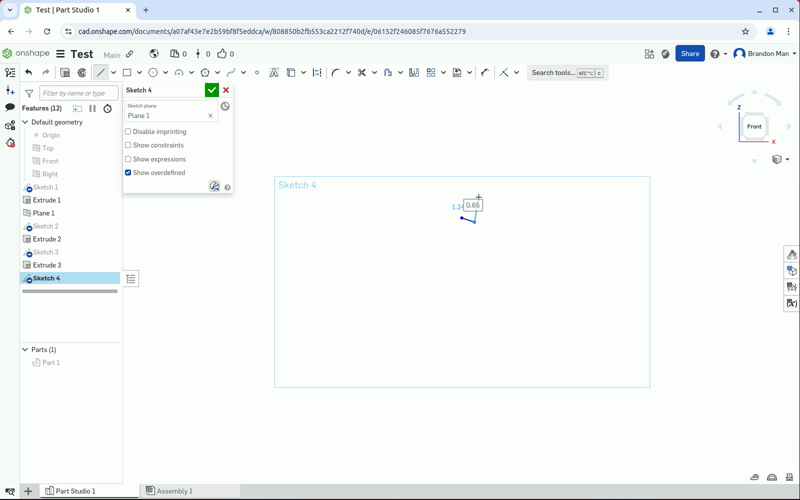
scroll(6)
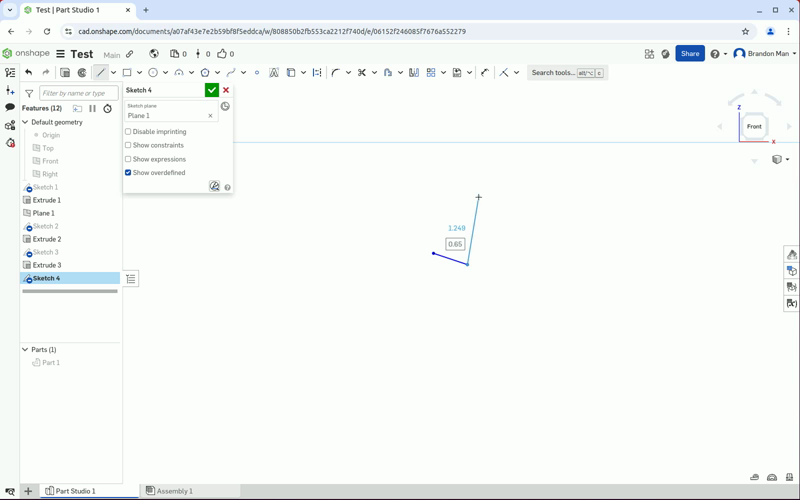
click(478, 196)
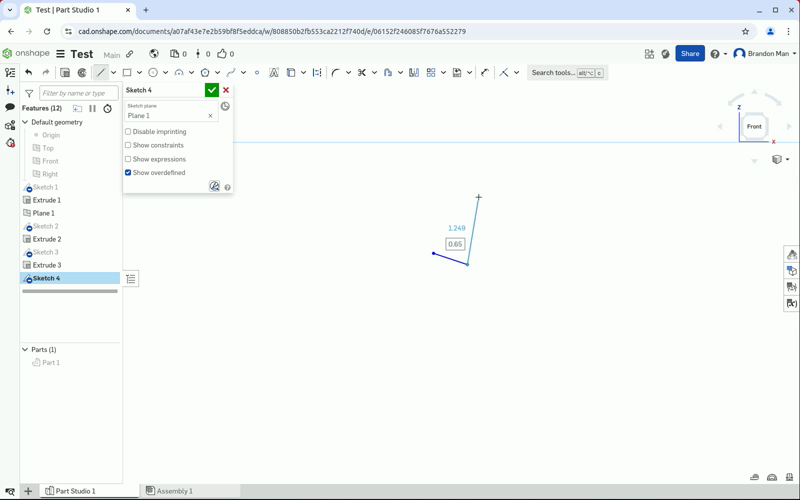
scroll(-6)
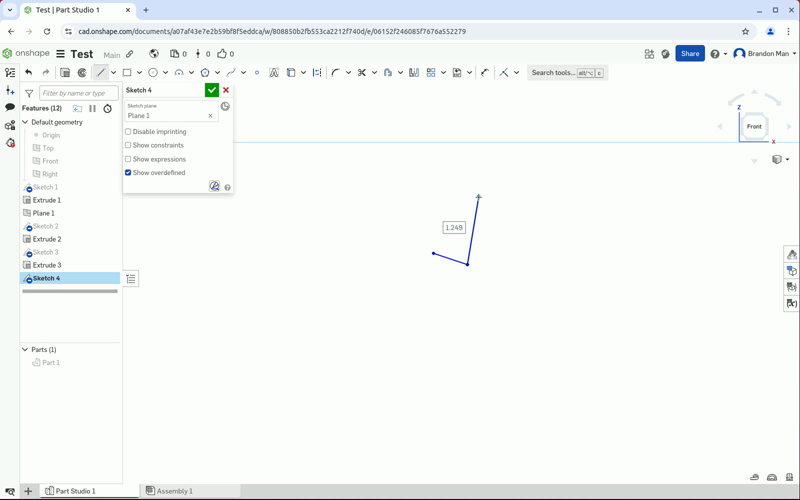
scroll(-6)
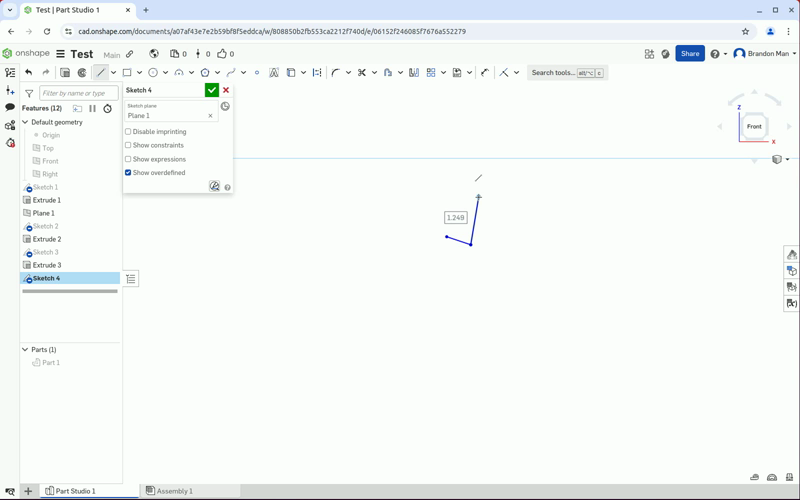
scroll(-6)
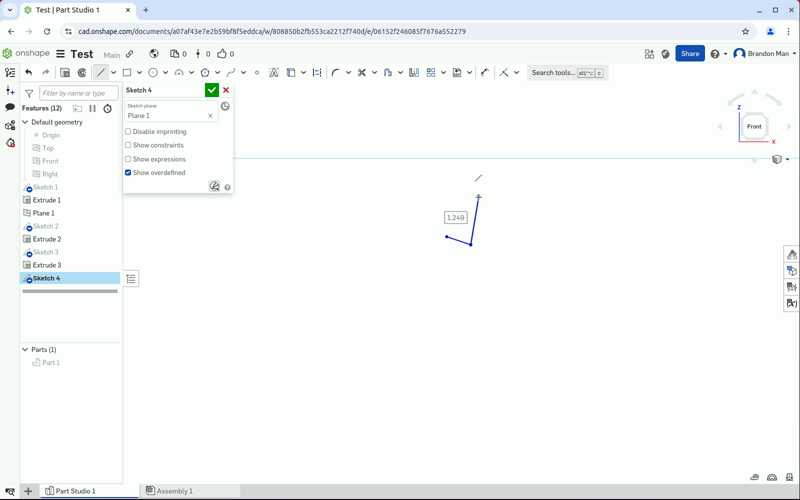
scroll(-6)
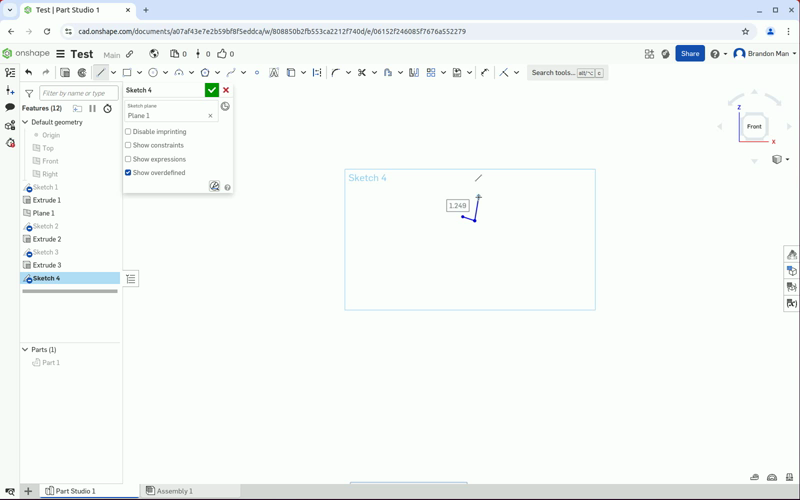
scroll(-6)
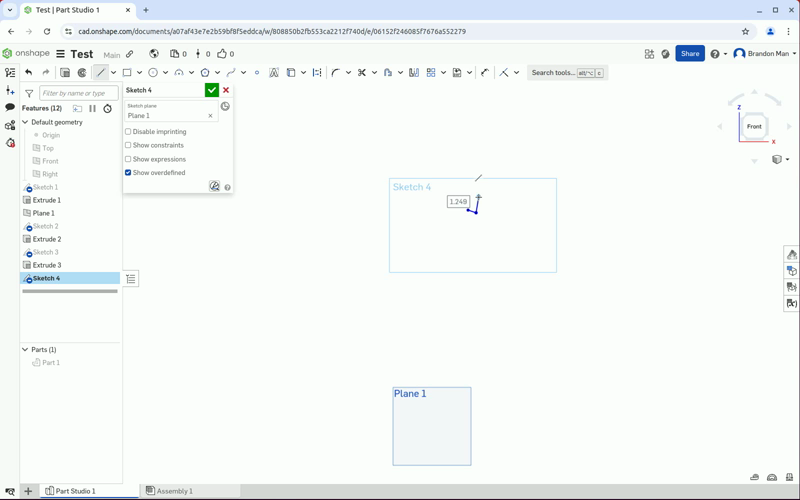
scroll(-6)
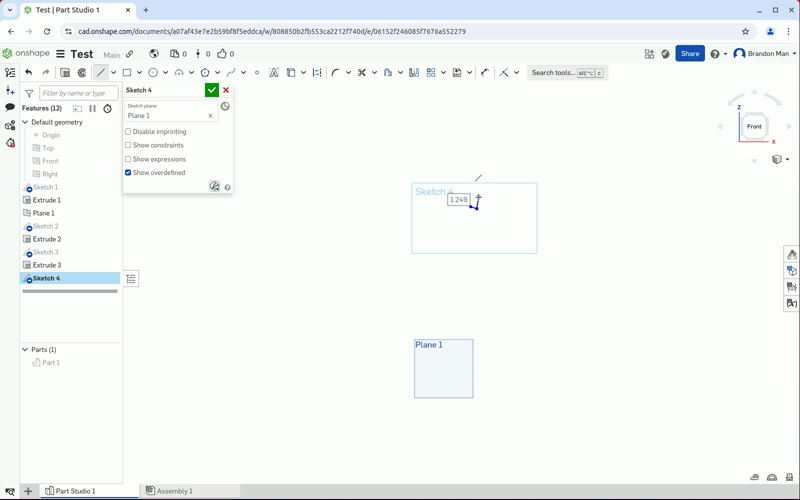
scroll(-6)
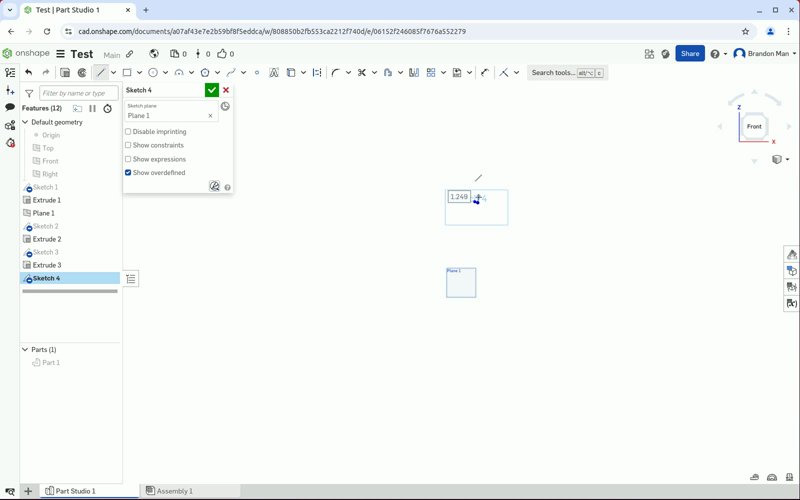
key_up(shift)
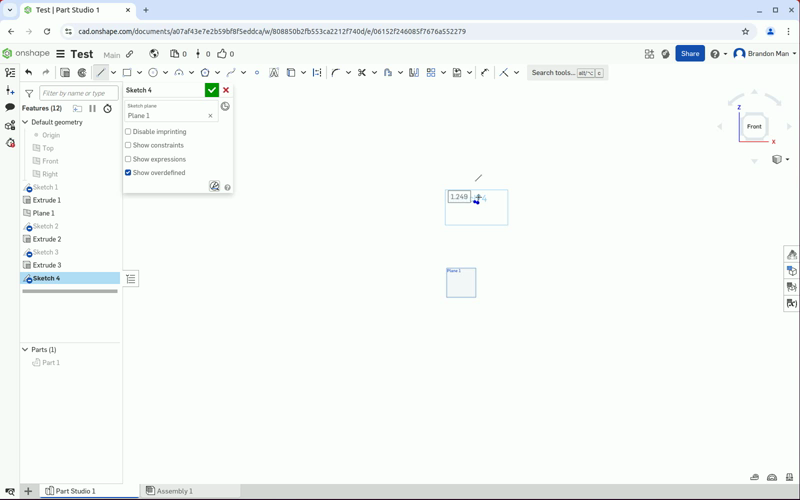
key_down(shift)
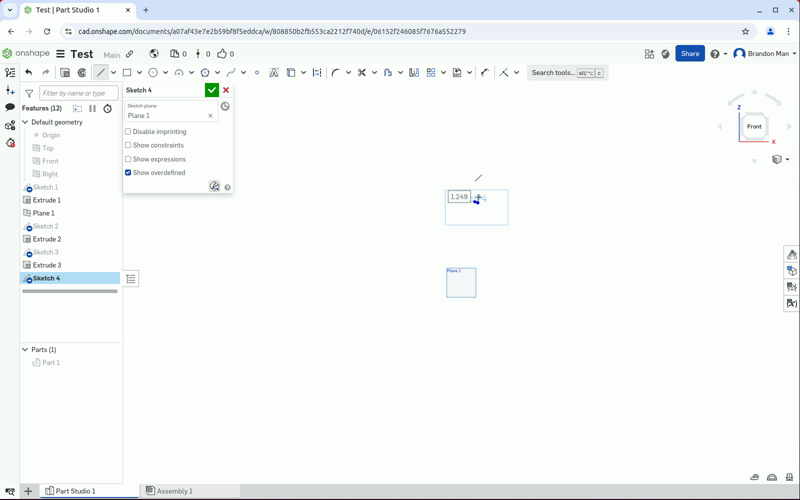
mouse_move(508, 196)
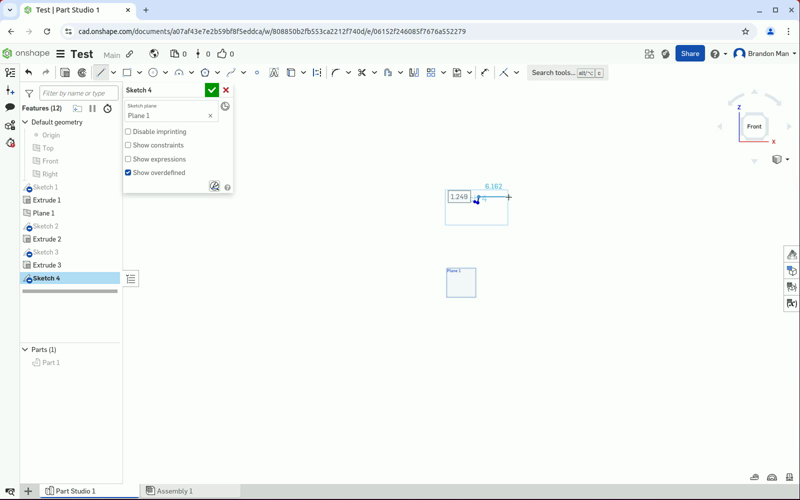
mouse_move(475, 196)
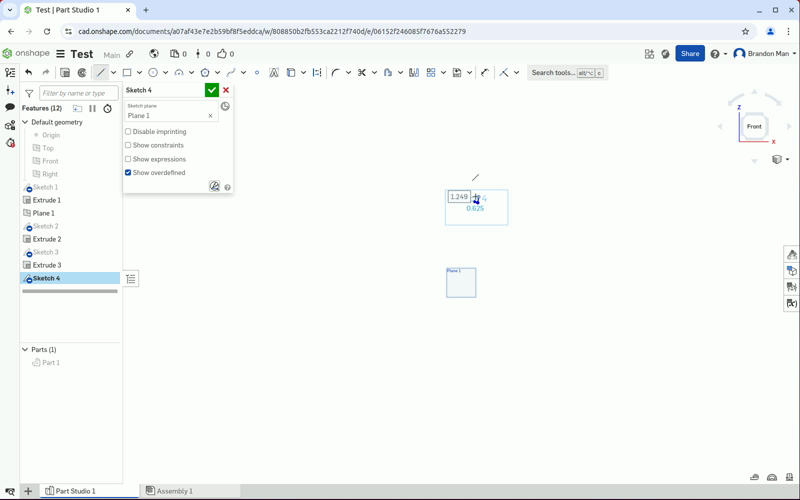
scroll(6)
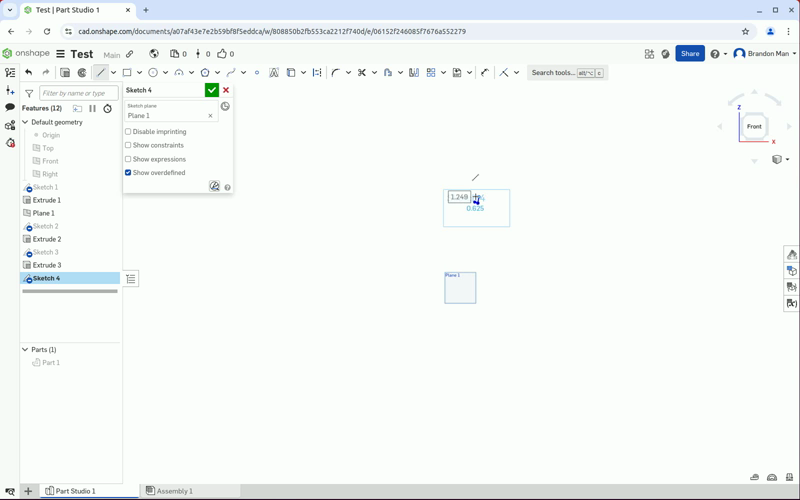
scroll(6)
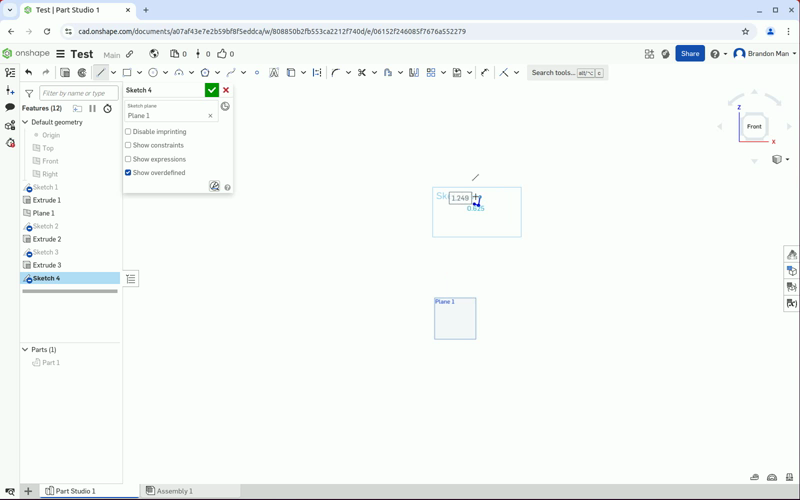
scroll(6)
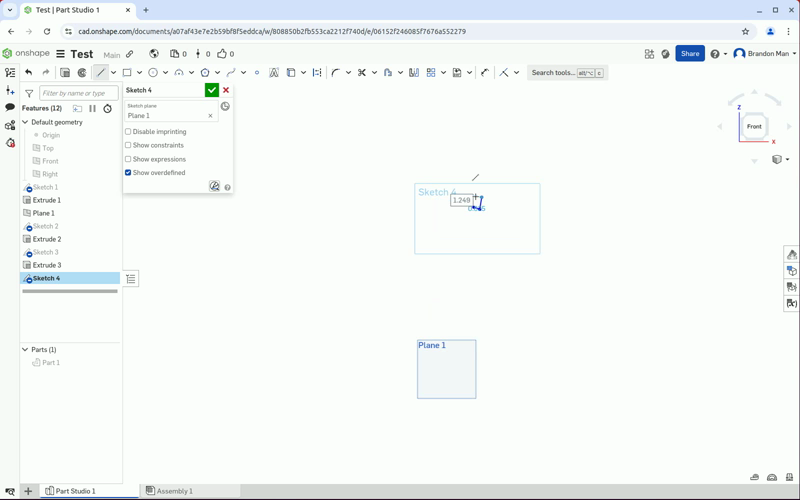
scroll(6)
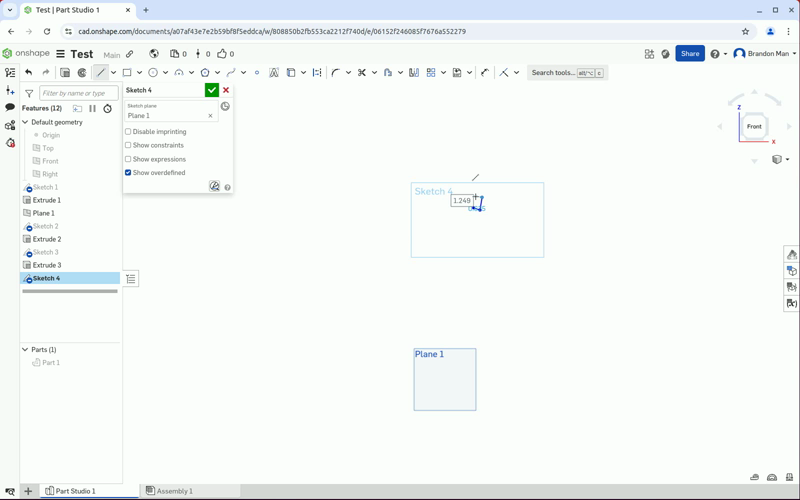
scroll(6)
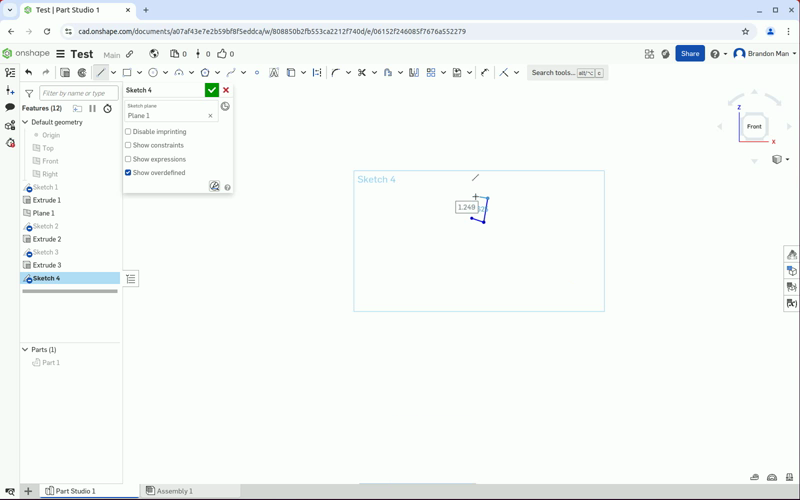
scroll(6)
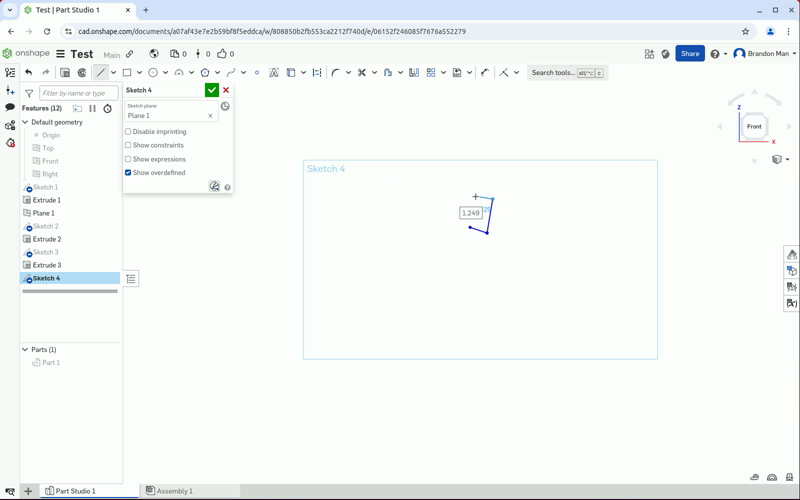
scroll(6)
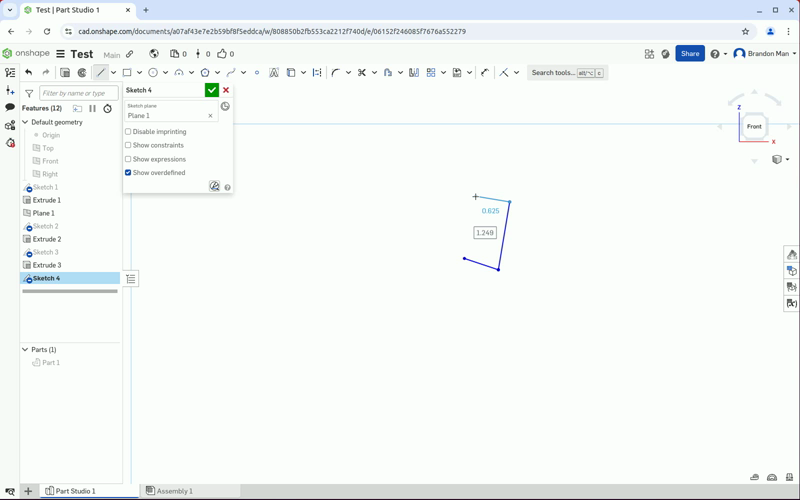
click(475, 196)
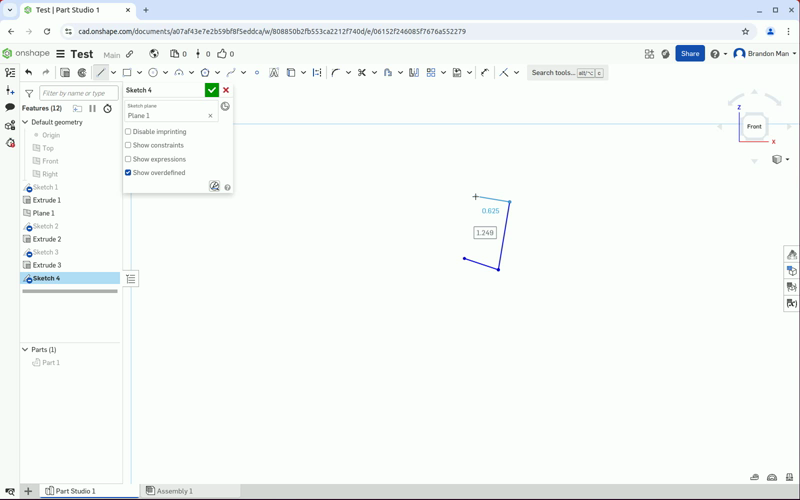
scroll(-6)
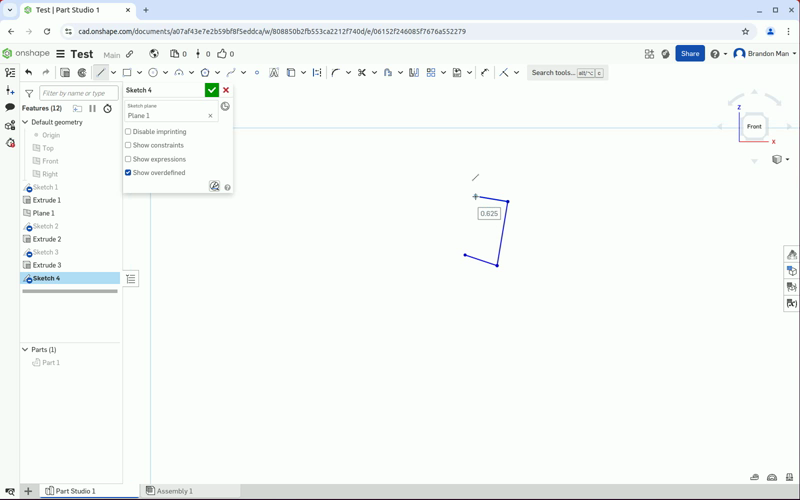
scroll(-6)
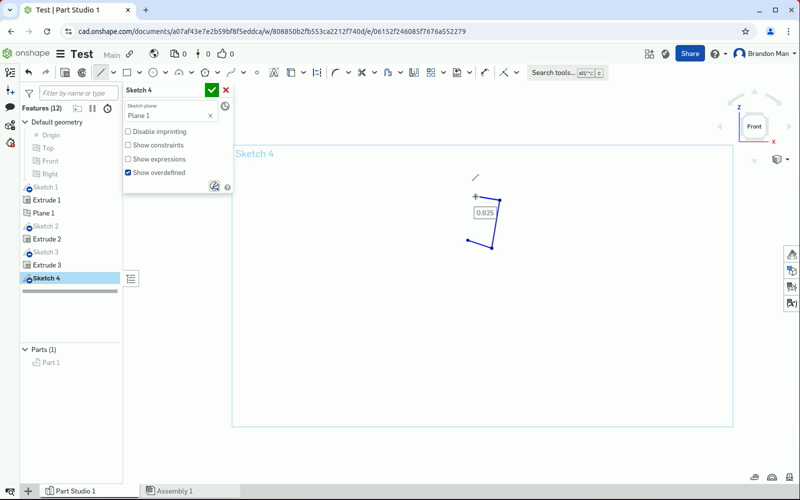
scroll(-6)
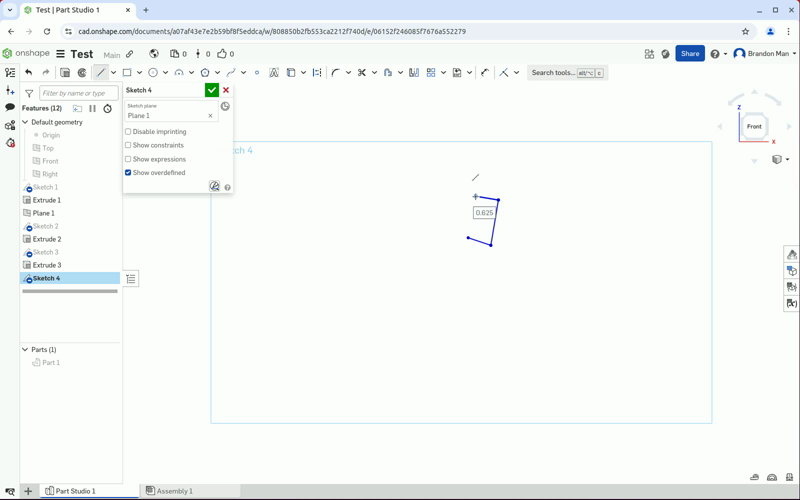
scroll(-6)
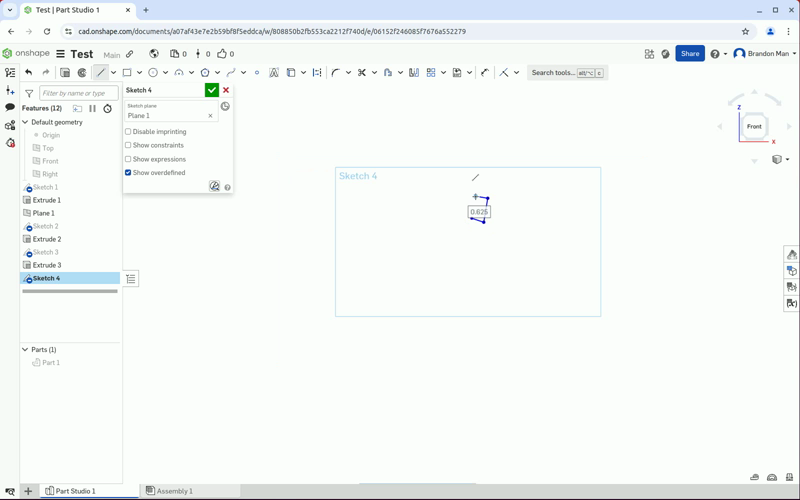
scroll(-6)
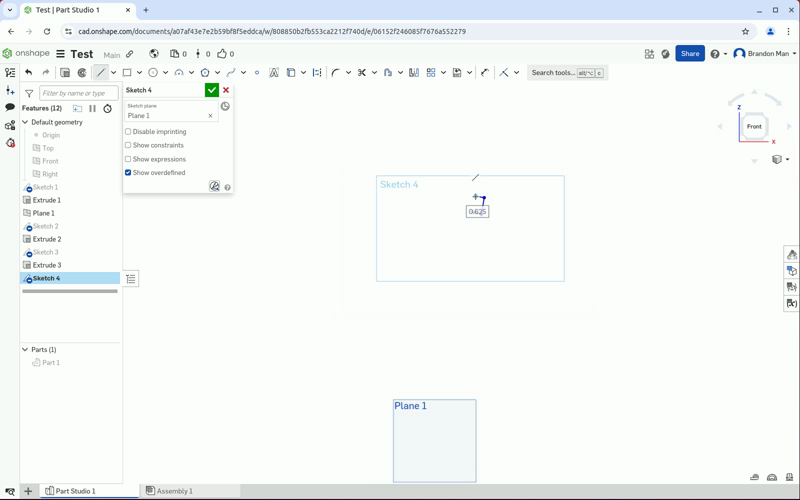
scroll(-6)
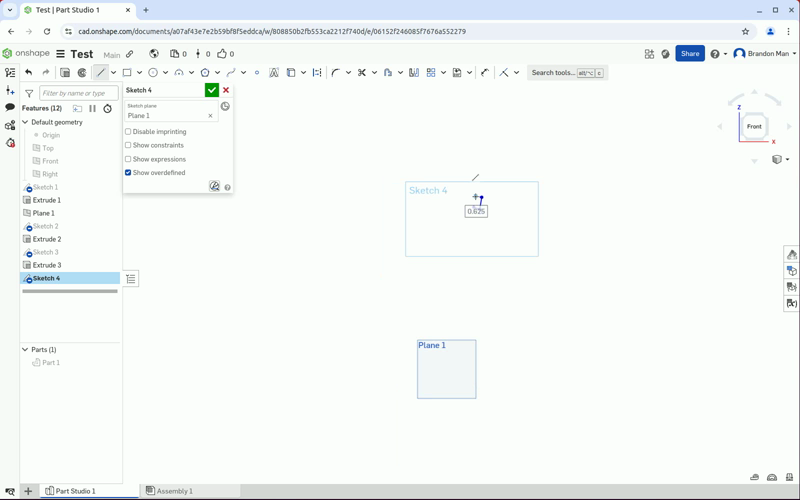
scroll(-6)
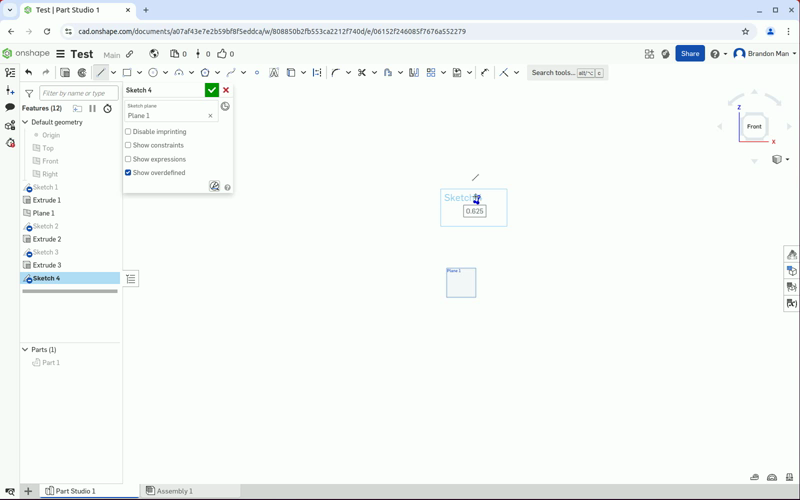
key_up(shift)
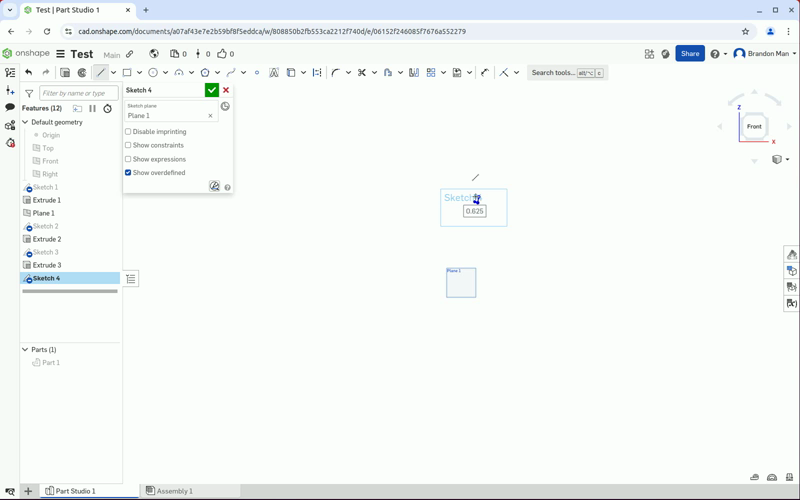
mouse_move(505, 196)
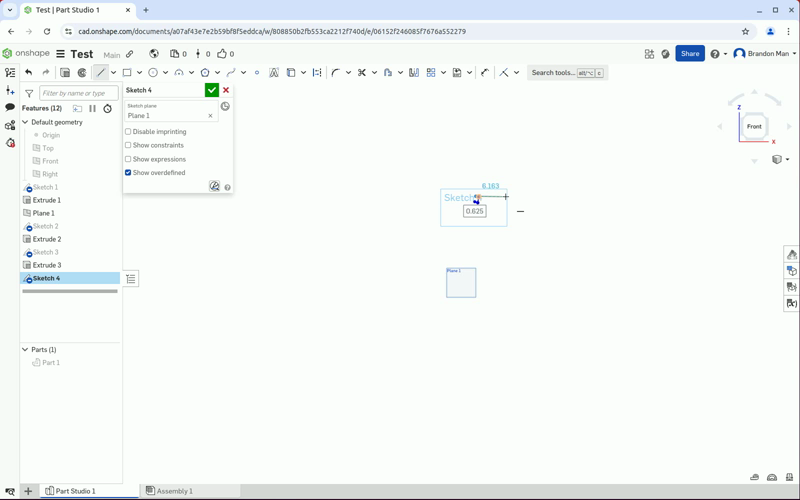
key_down(shift)
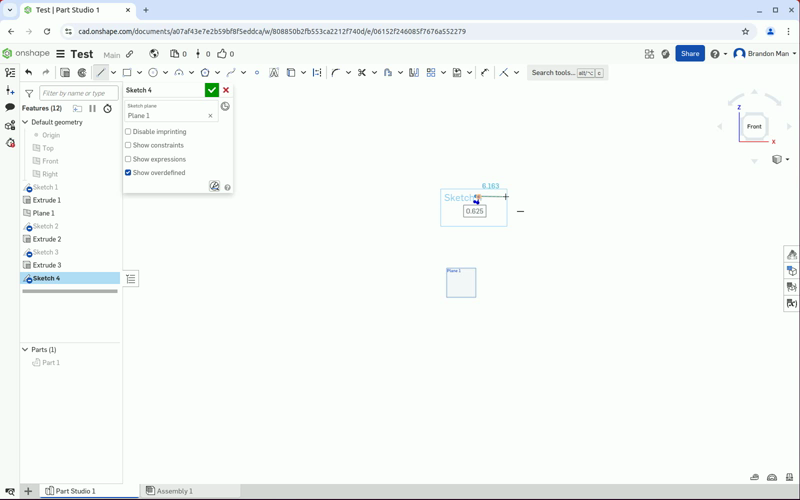
mouse_move(474, 201)
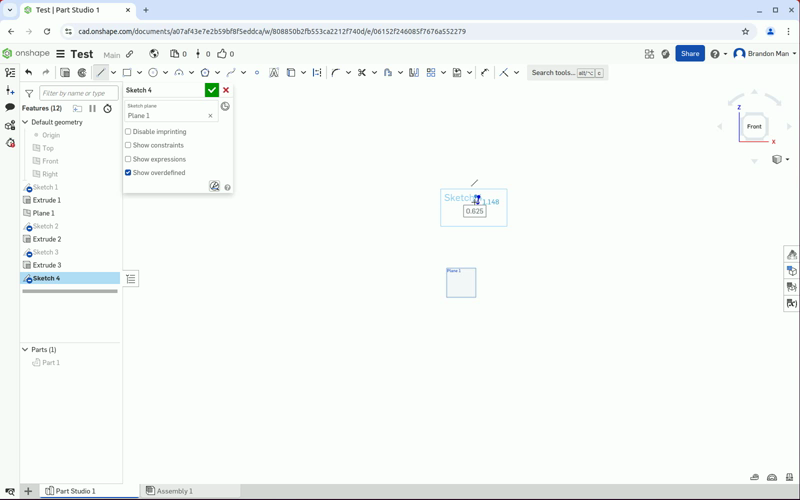
scroll(6)
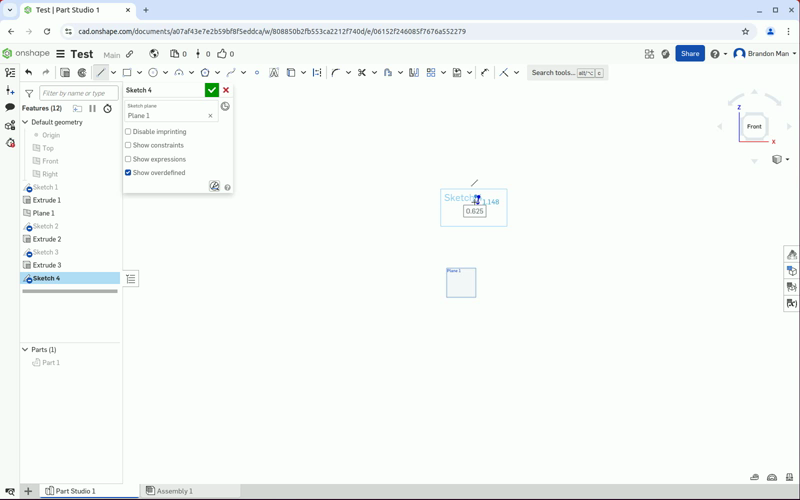
scroll(6)
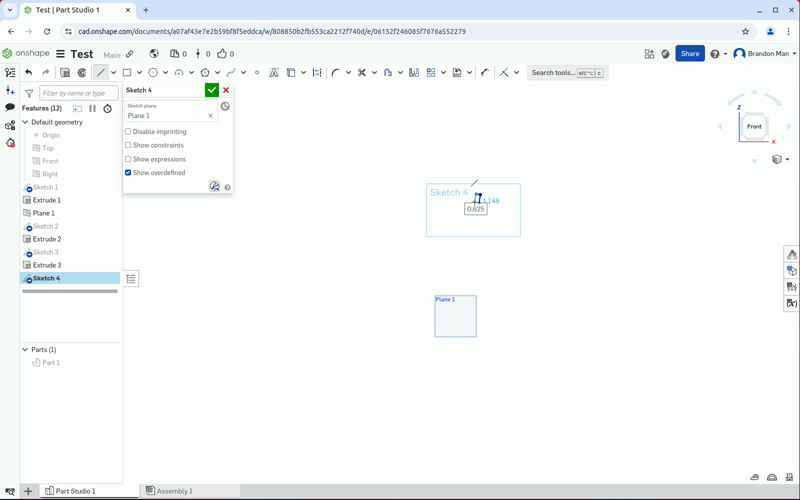
scroll(6)
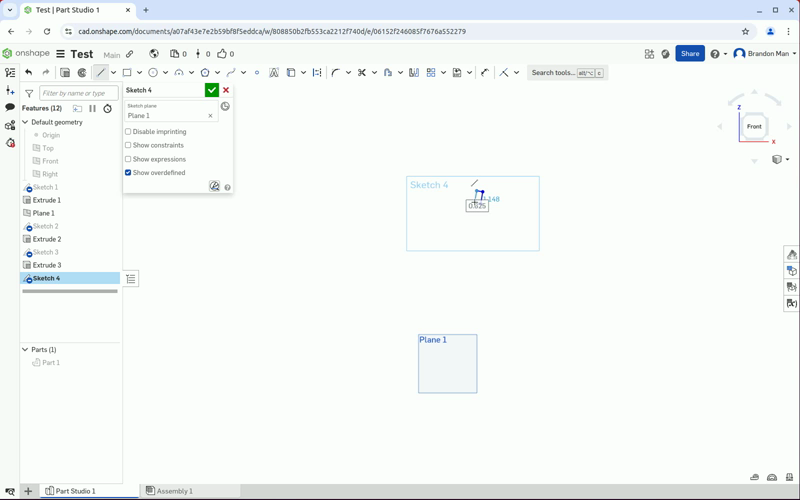
scroll(6)
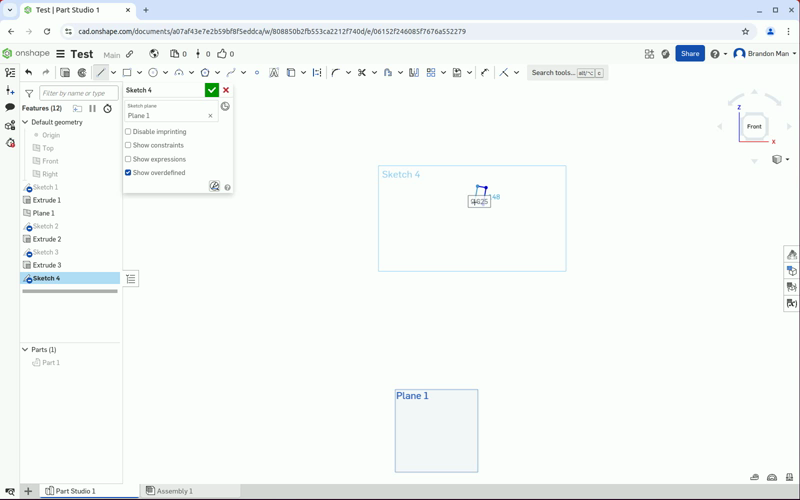
scroll(6)
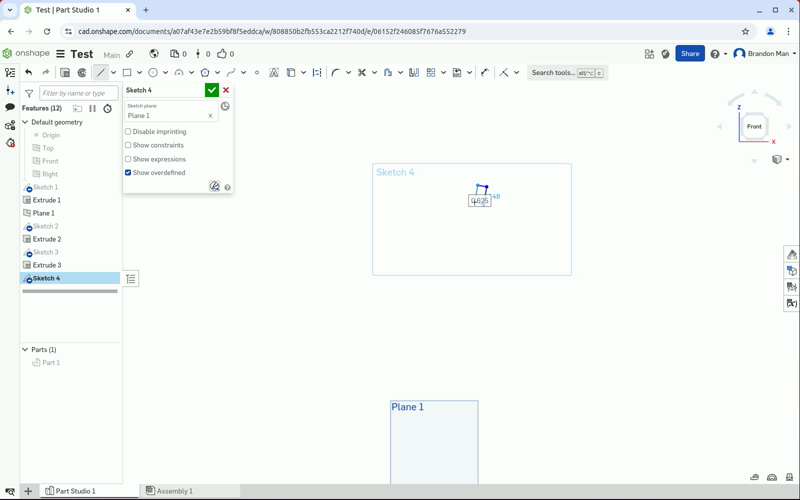
scroll(6)
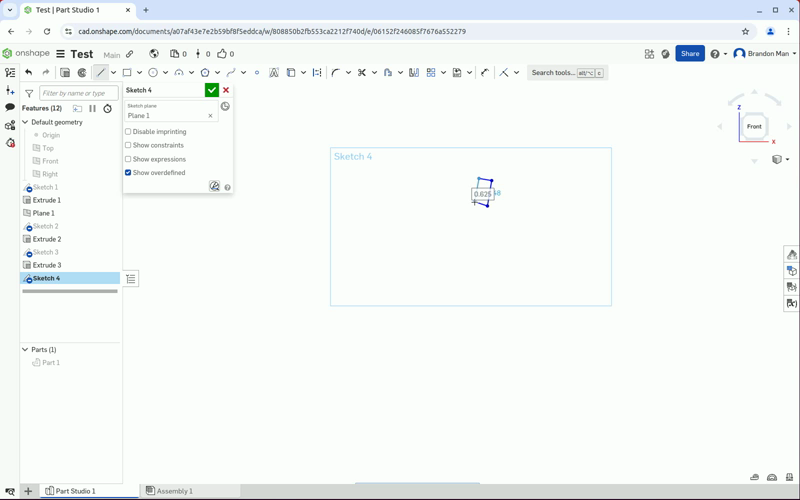
scroll(6)
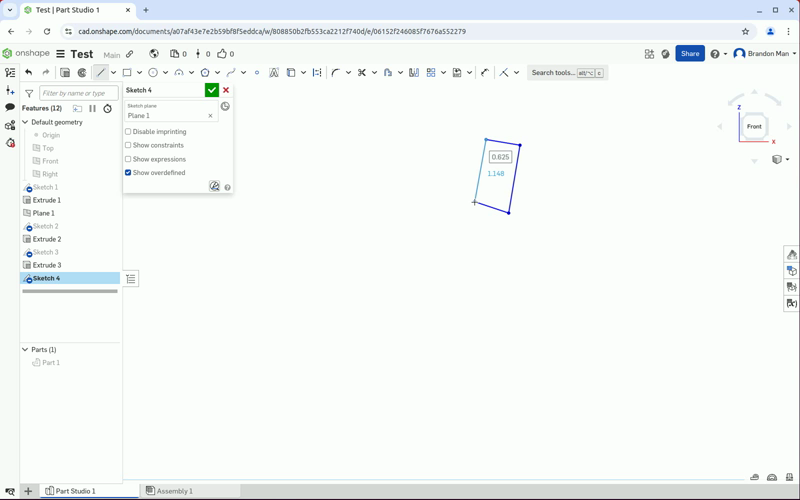
key_up(shift)
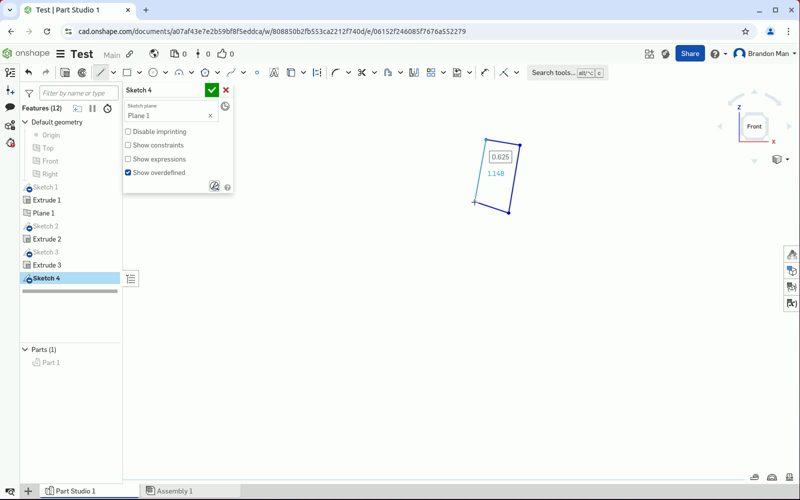
click(474, 201)
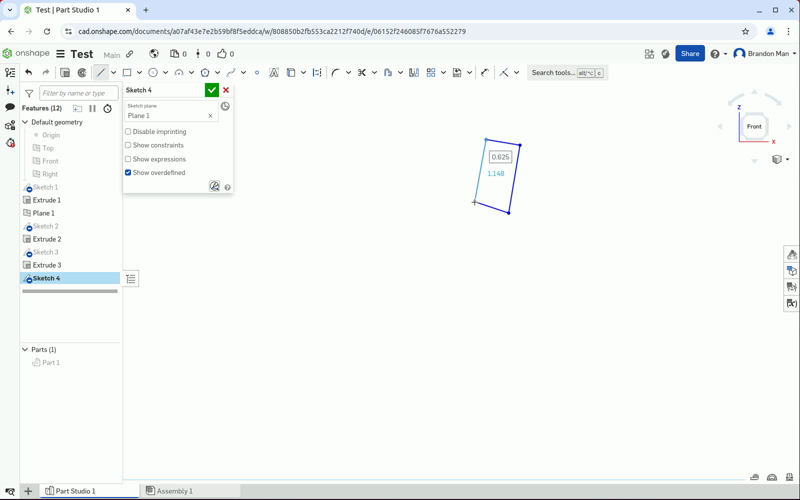
scroll(-6)
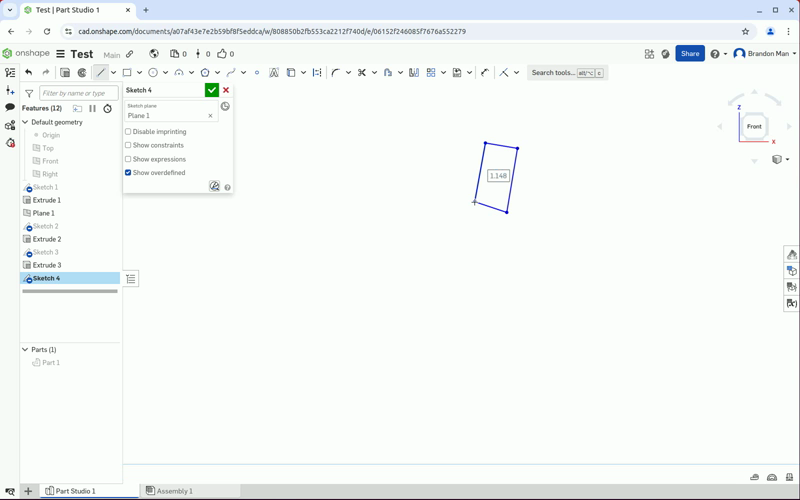
scroll(-6)
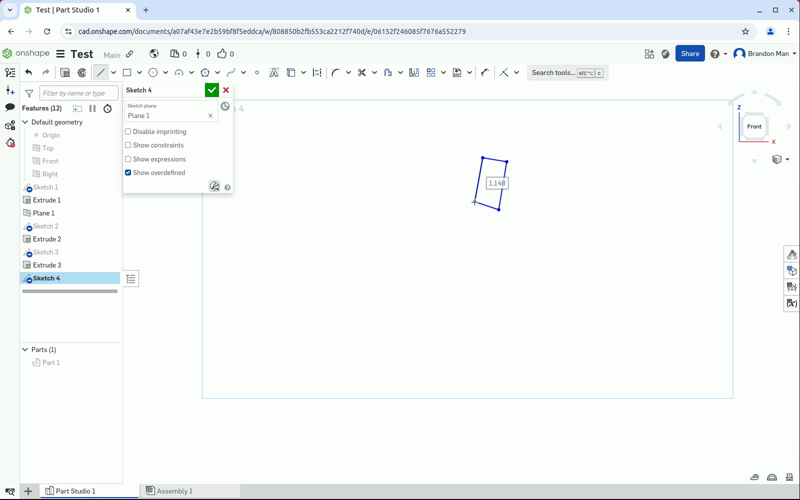
scroll(-6)
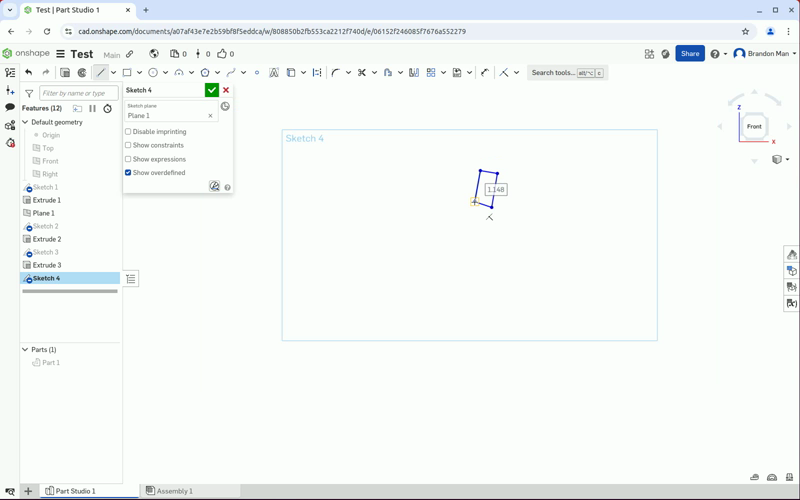
scroll(-6)
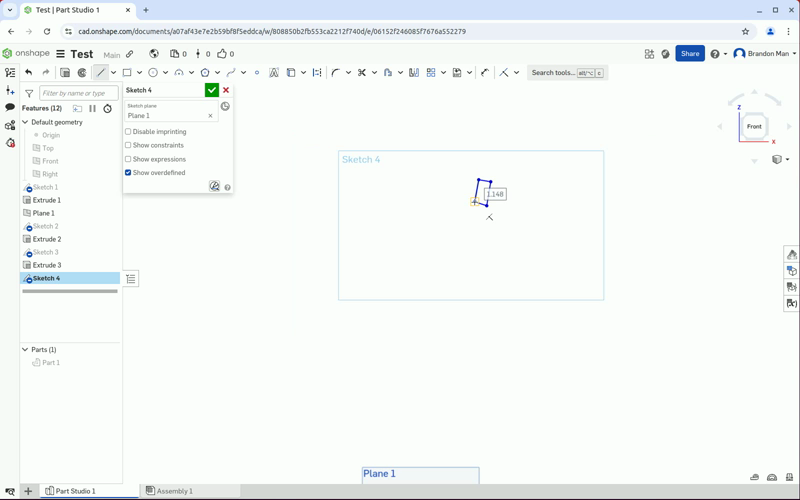
scroll(-6)
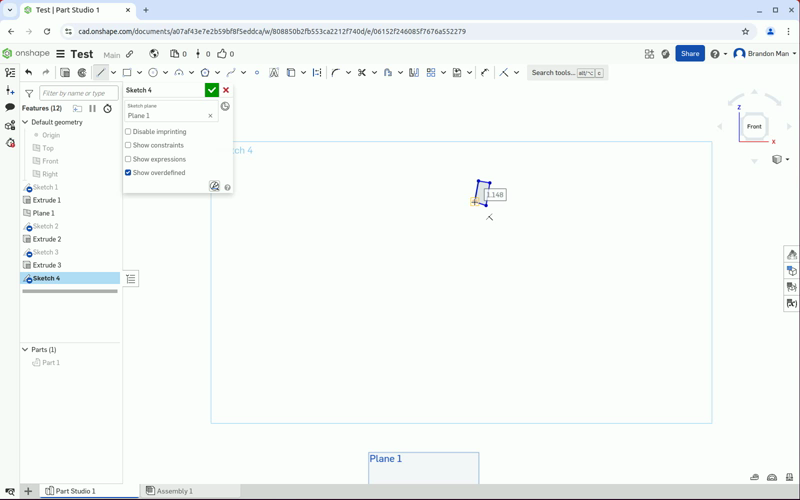
scroll(-6)
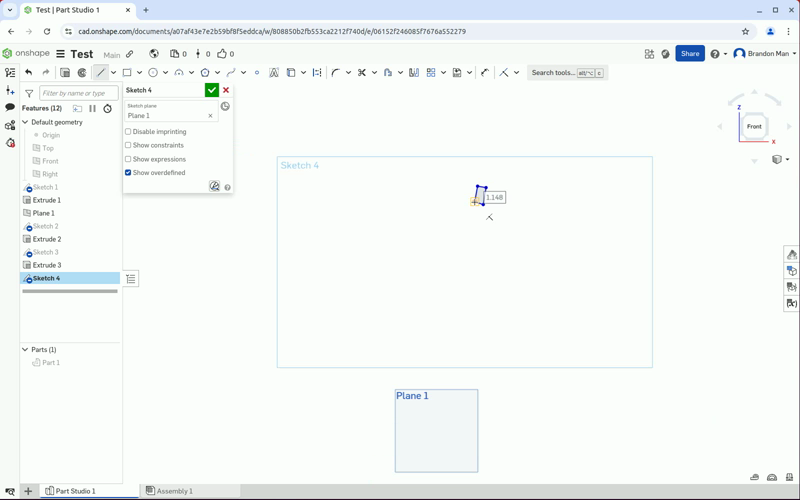
scroll(-6)
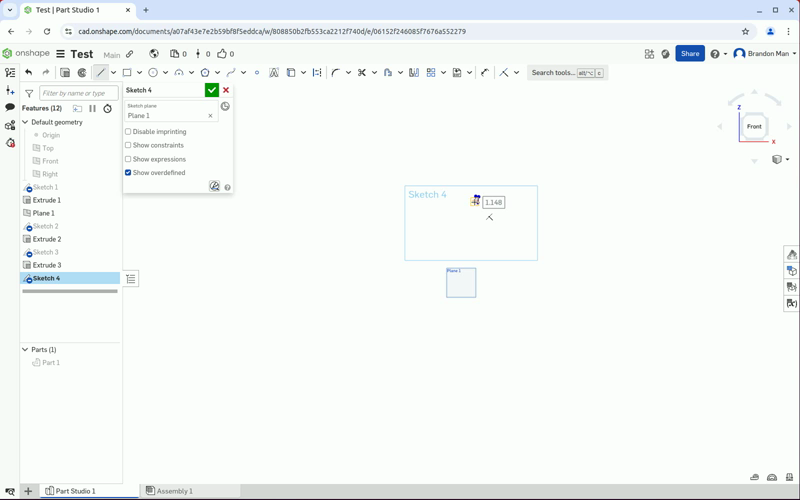
key(esc)
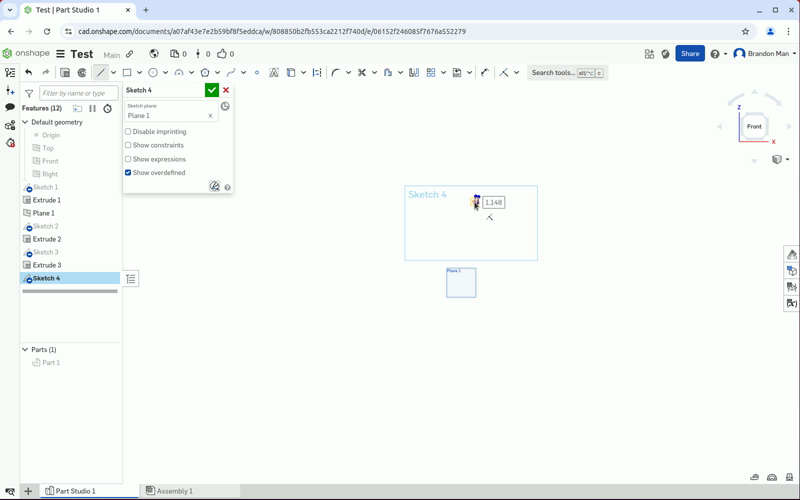
mouse_move(477, 202)
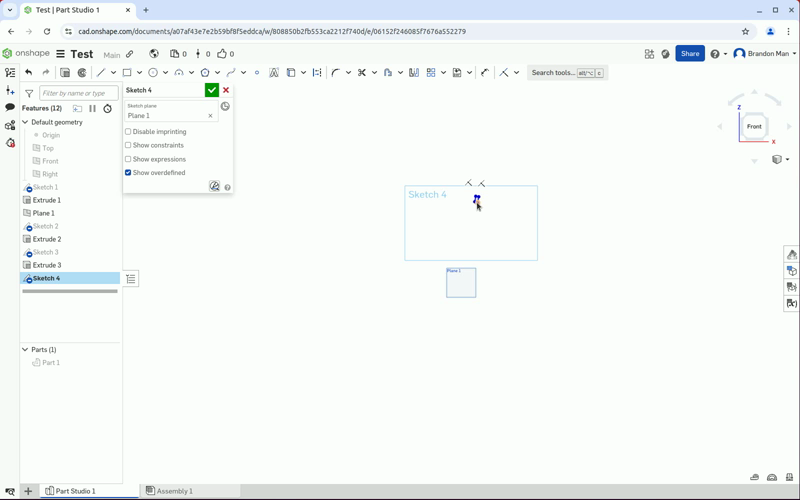
scroll(6)
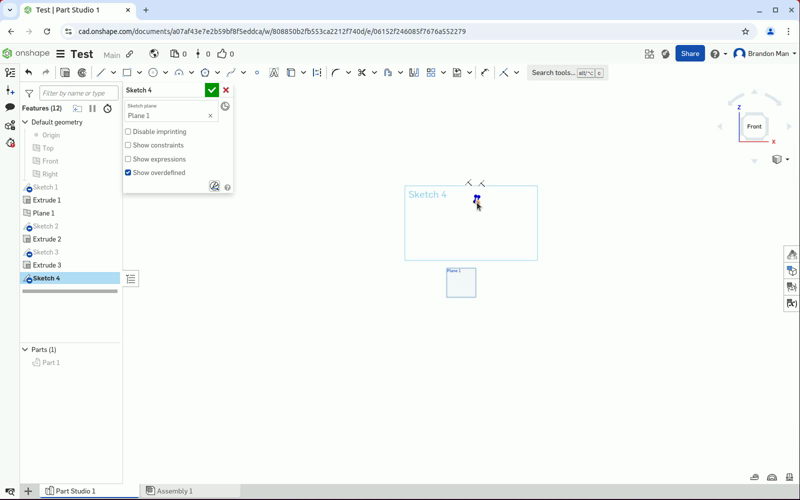
scroll(6)
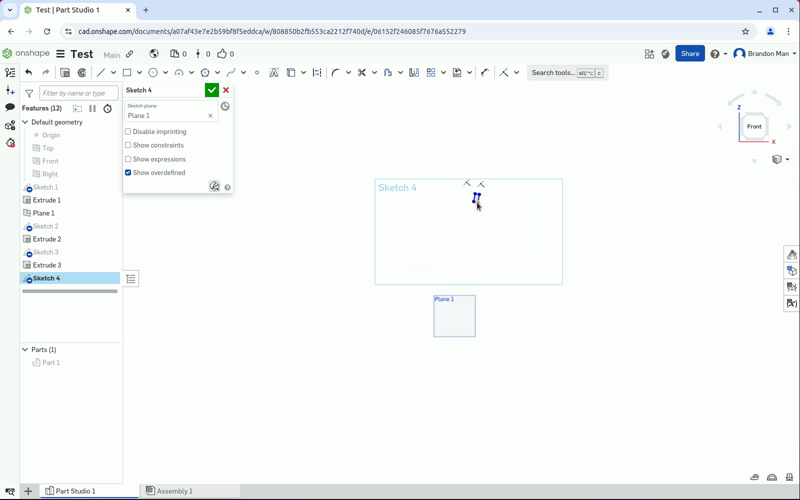
scroll(6)
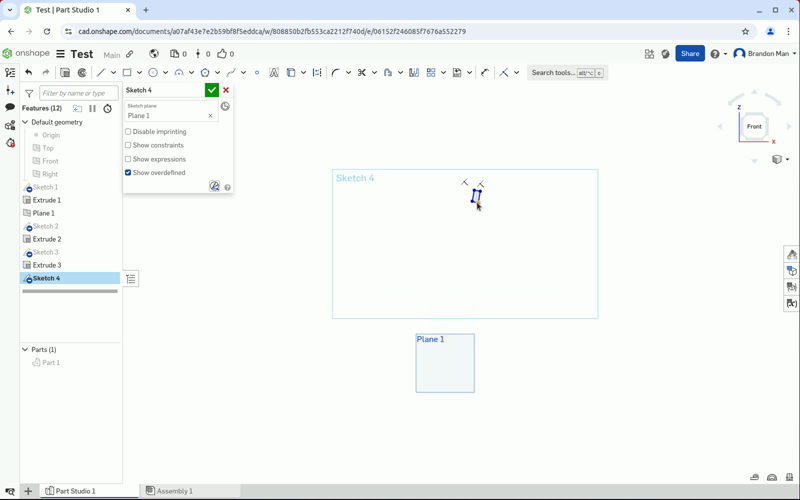
scroll(6)
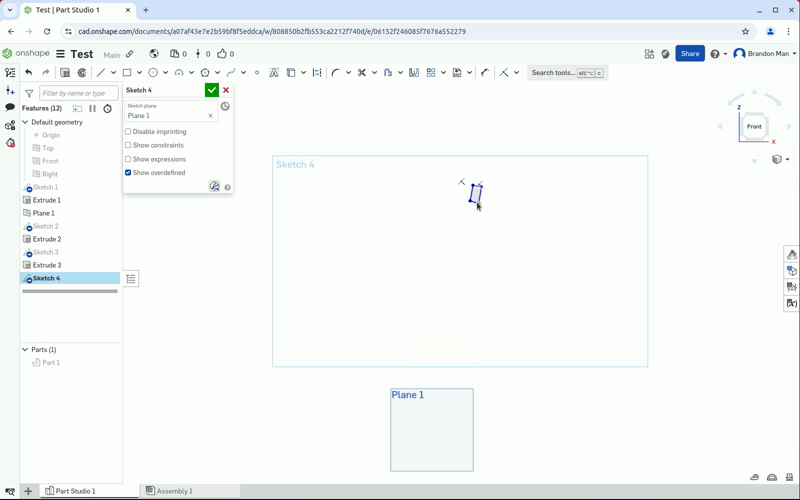
scroll(6)
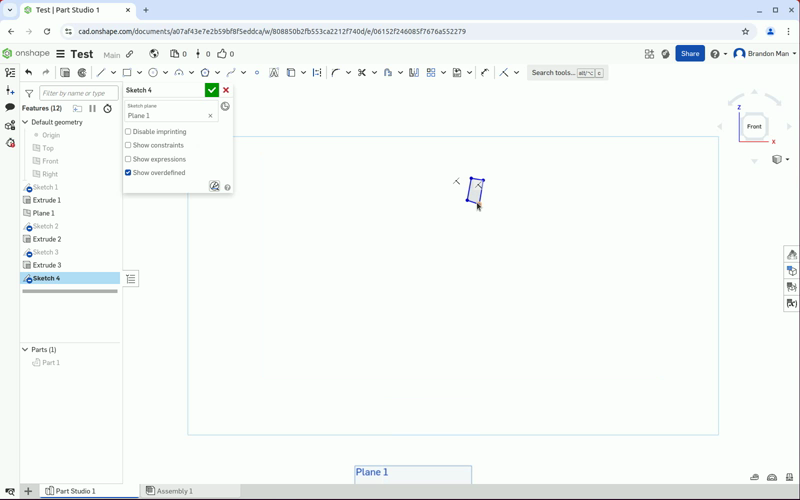
scroll(6)
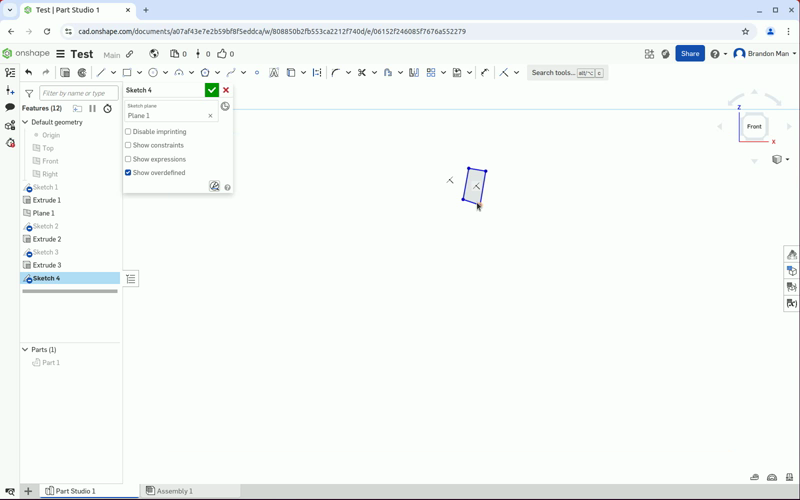
scroll(6)
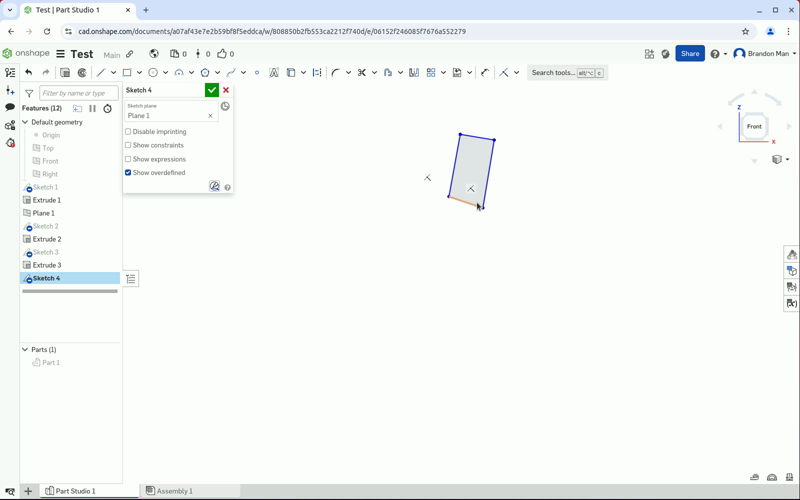
click(477, 202)
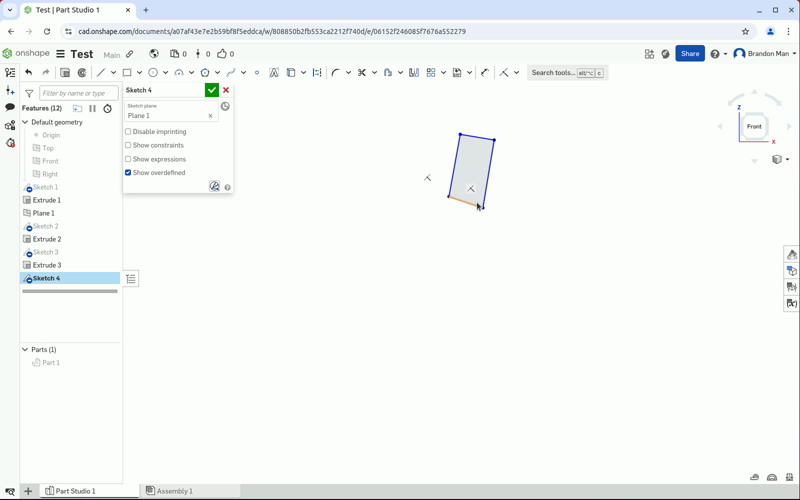
scroll(-6)
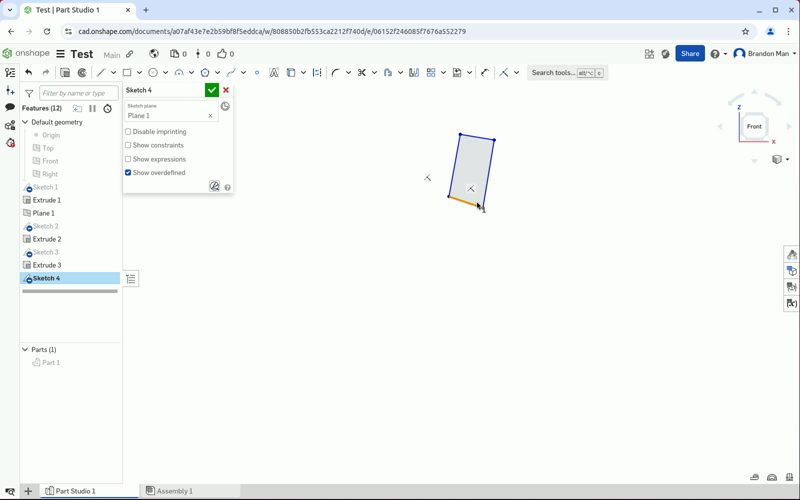
scroll(-6)
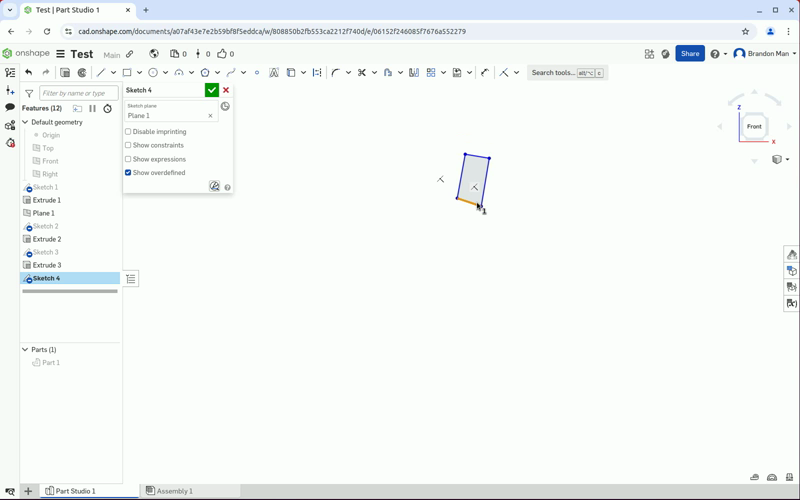
scroll(-6)
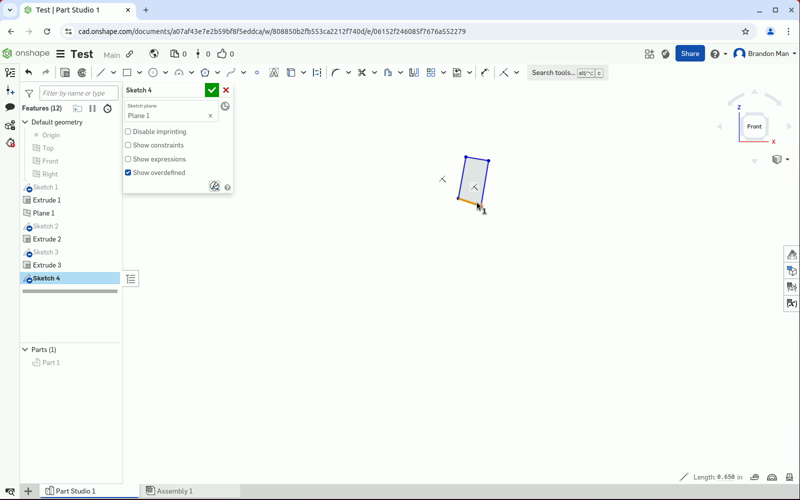
scroll(-6)
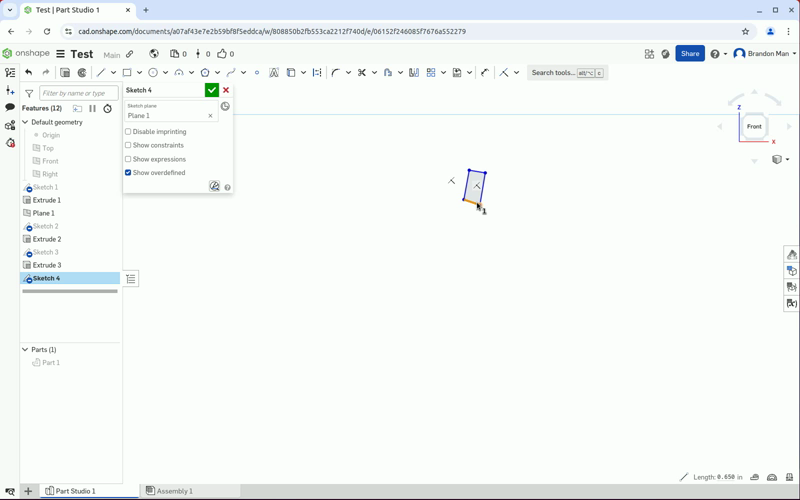
scroll(-6)
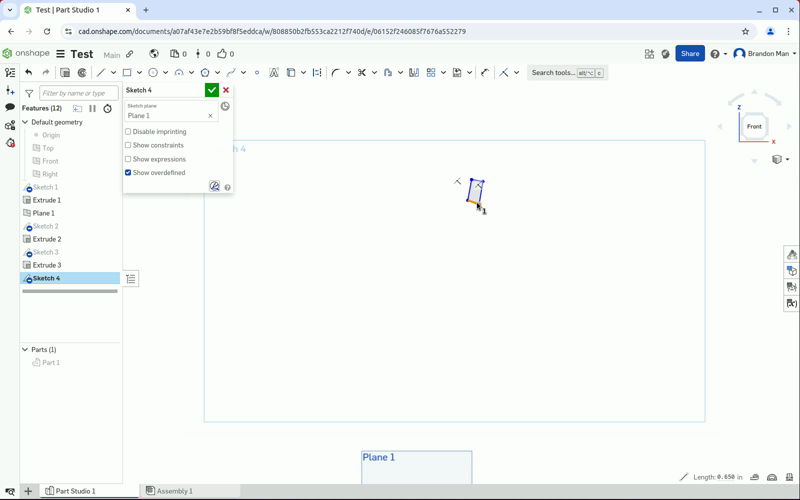
scroll(-6)
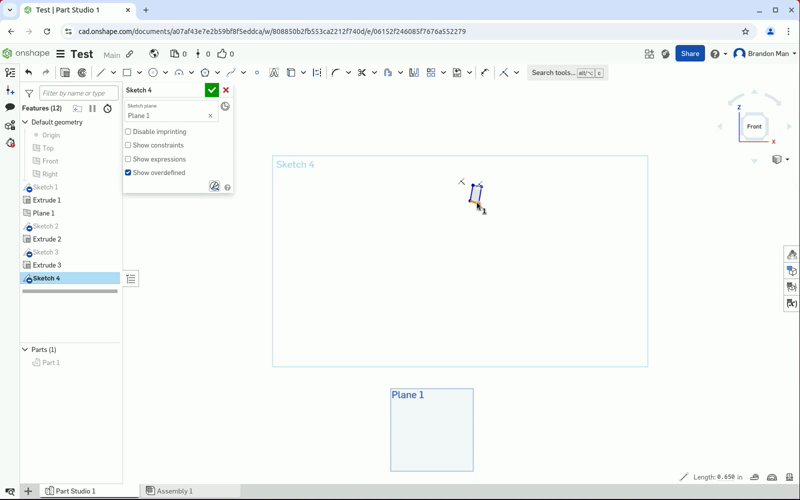
scroll(-6)
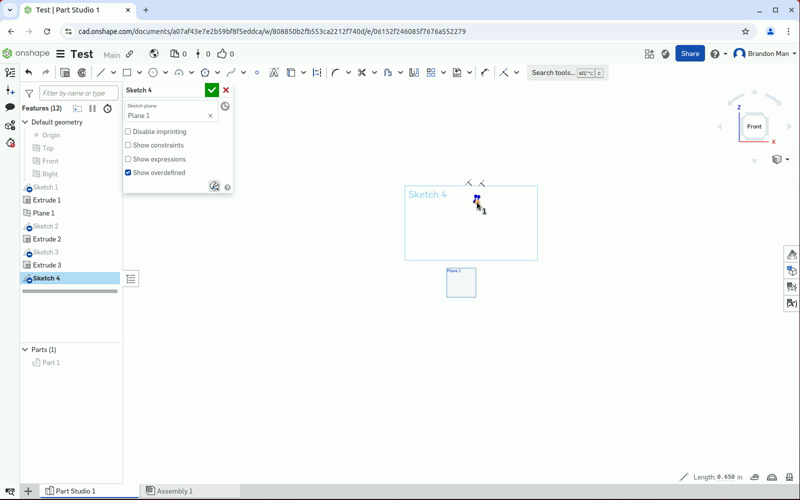
mouse_move(73, 352)
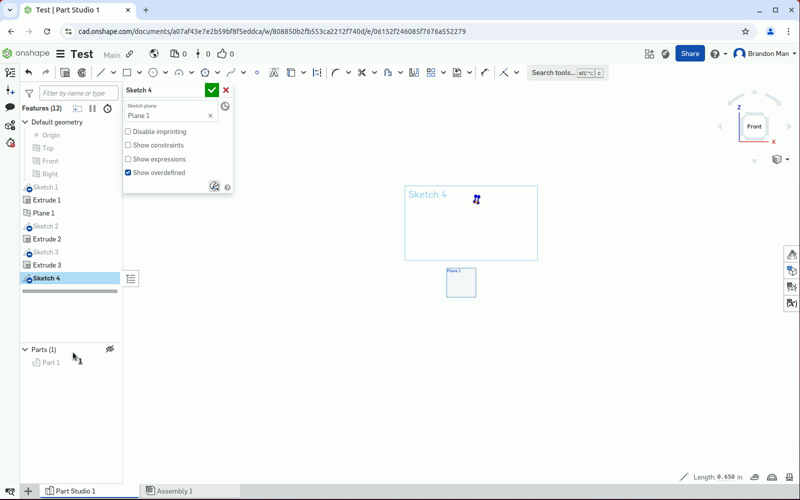
key(shift+y)
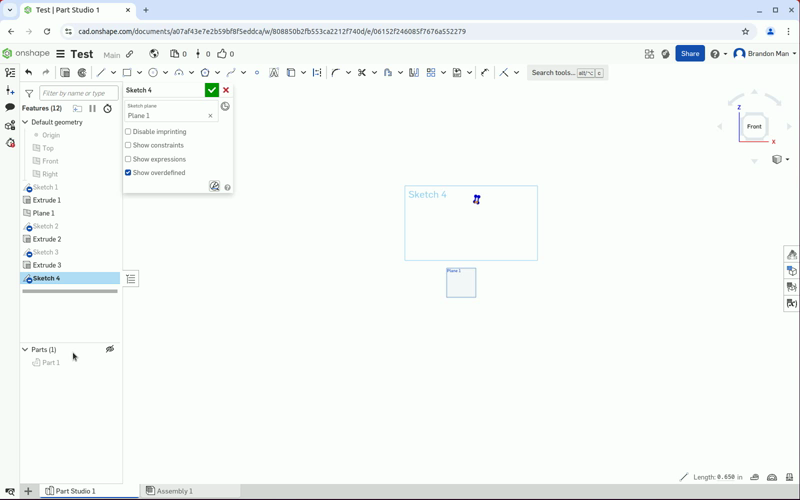
key(shift+e)
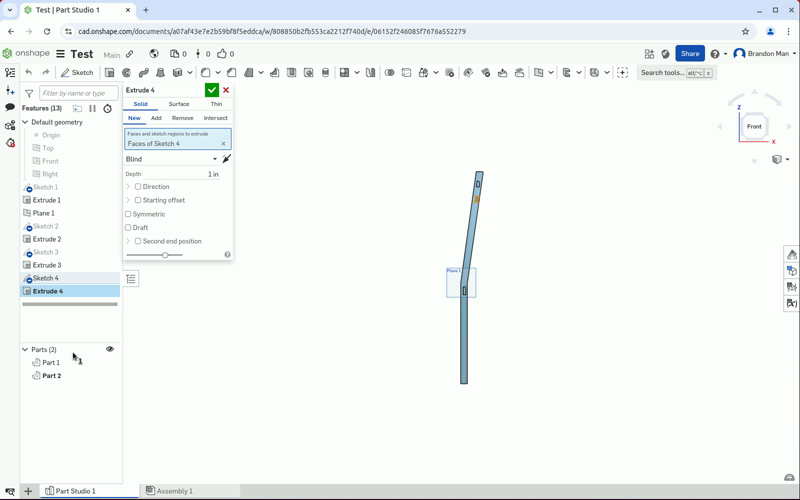
mouse_move(143, 106)
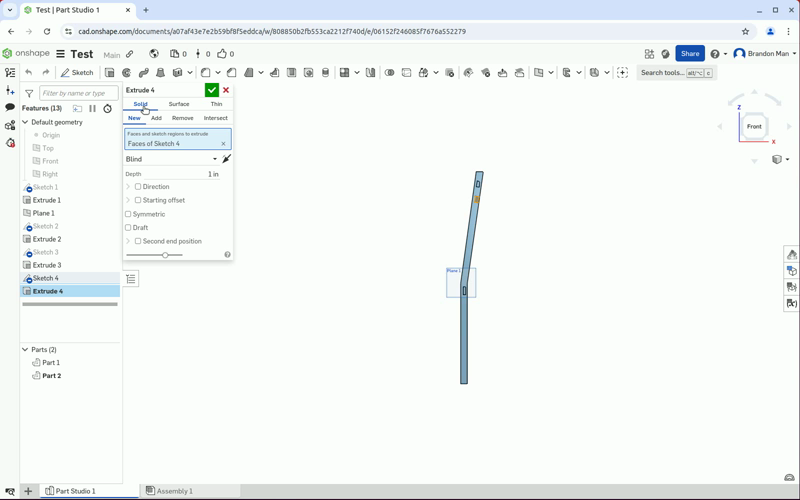
click(143, 106)
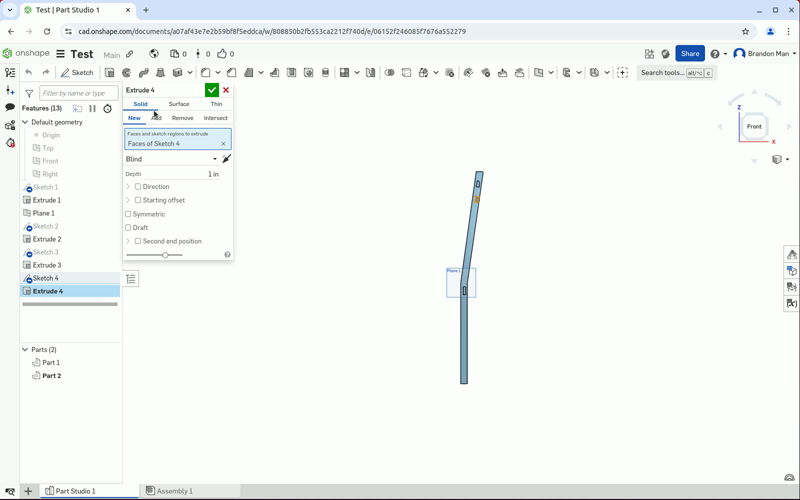
mouse_move(186, 120)
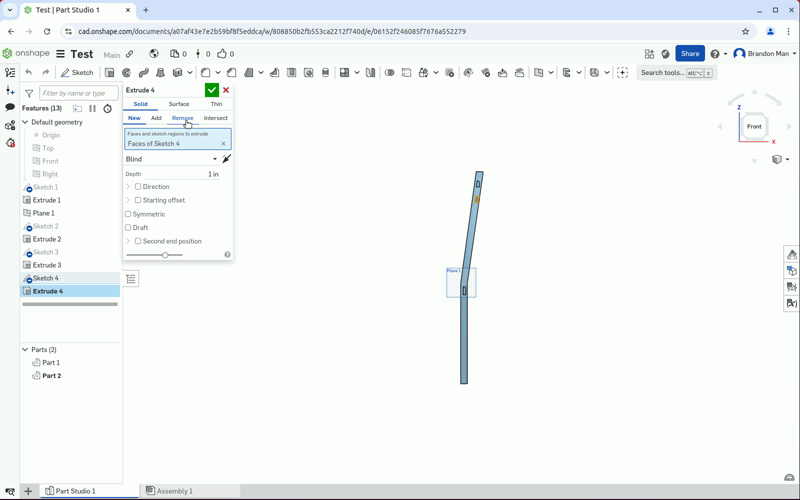
click(186, 120)
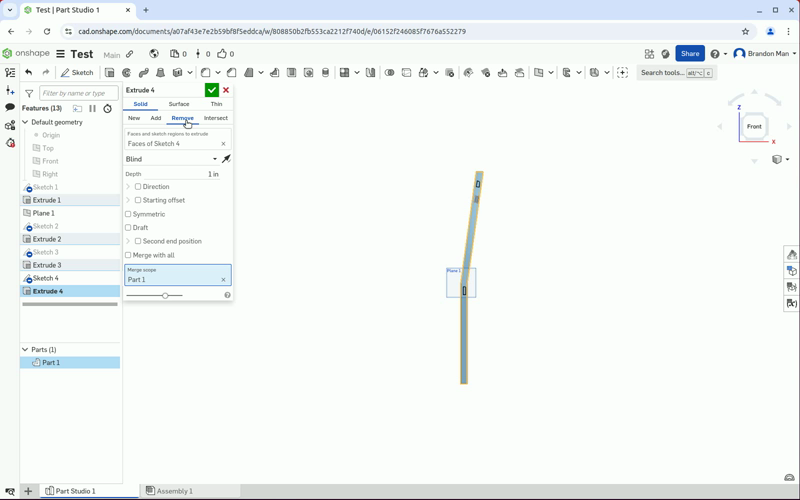
key(tab, 4)
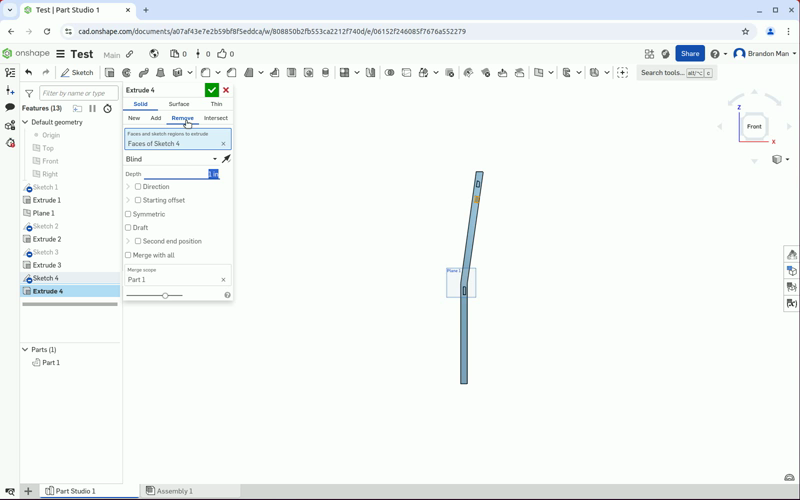
text(0.481)
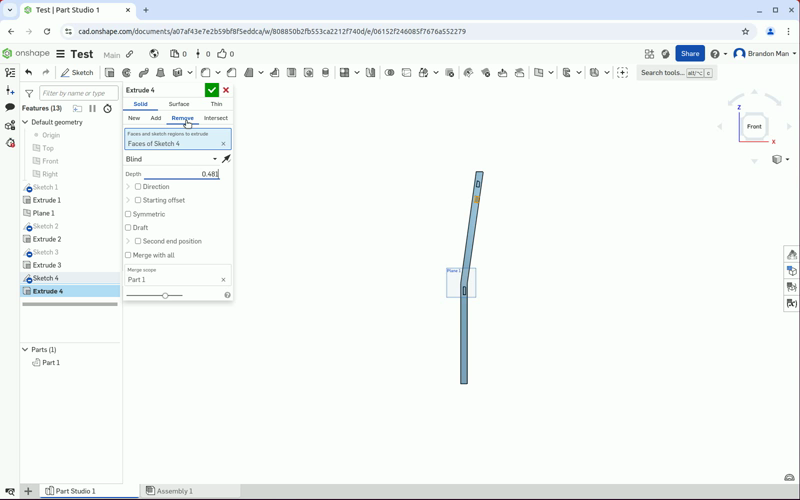
key(tab, 6)
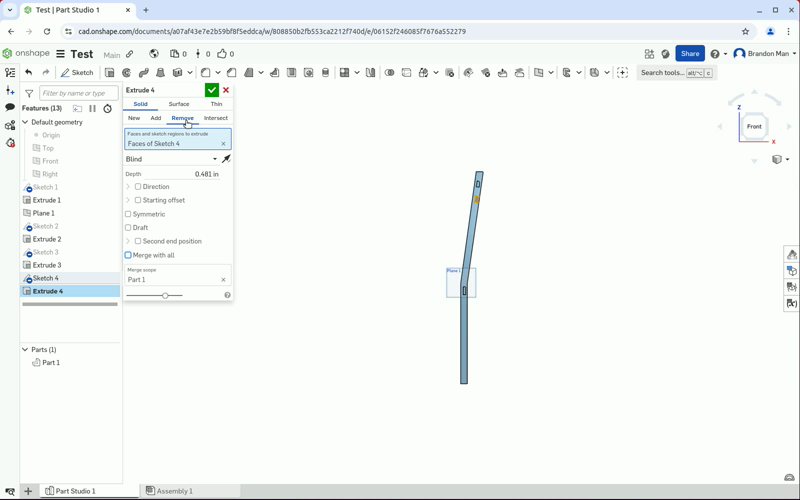
key(space)
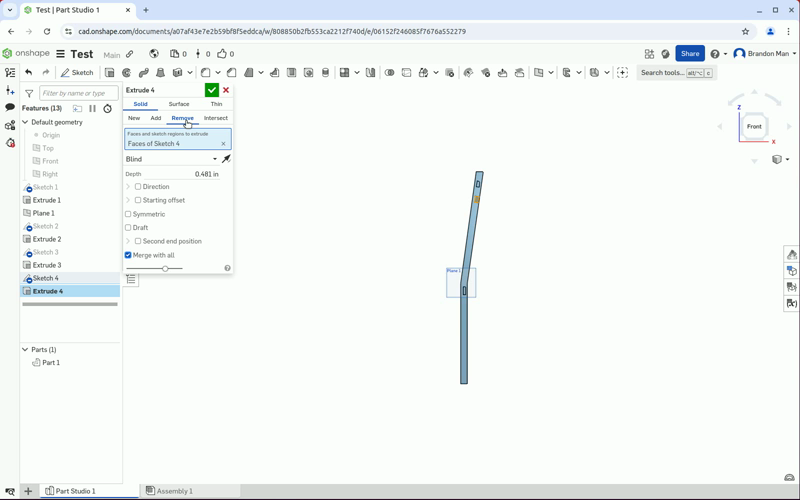
key(enter)
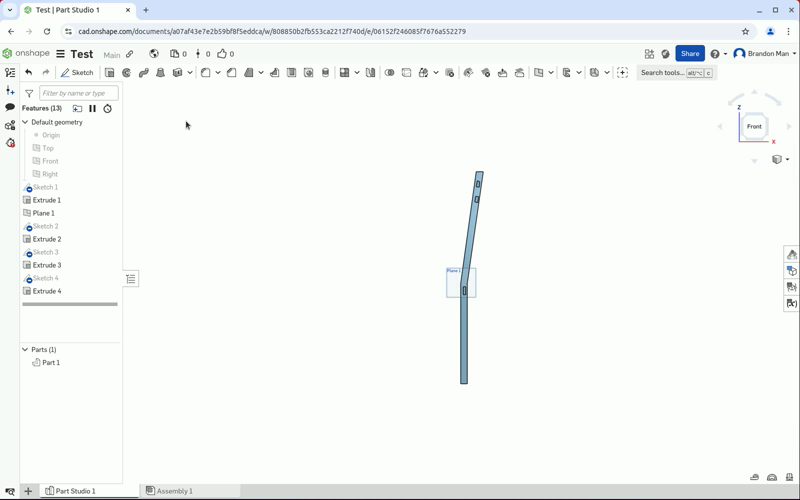
key(shift+h)
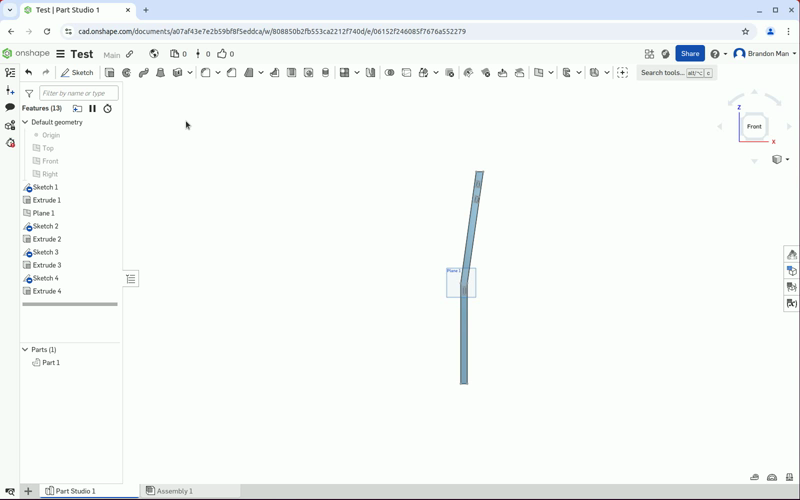
key(shift+h)
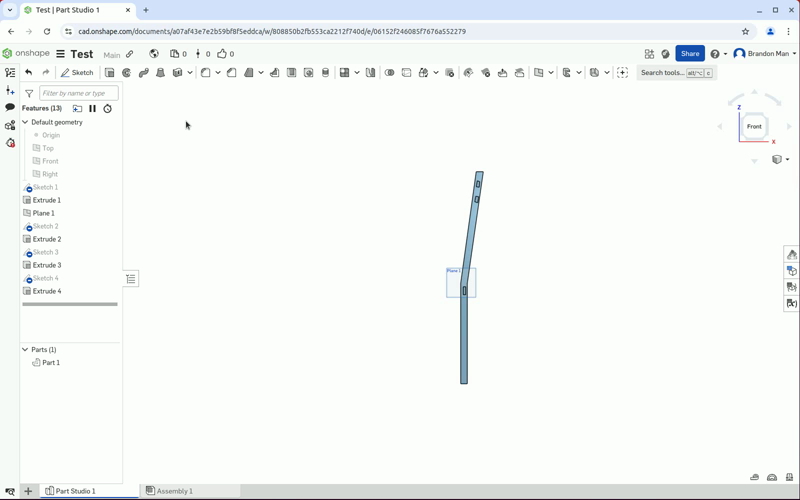
mouse_move(73, 189)
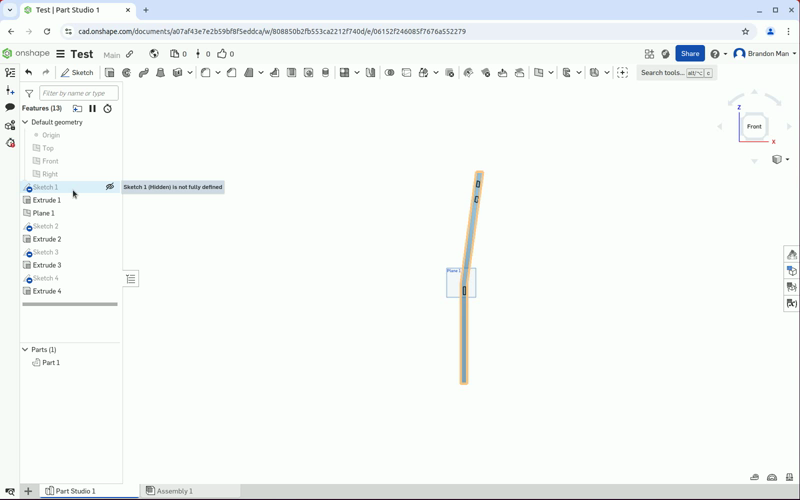
click(73, 189)
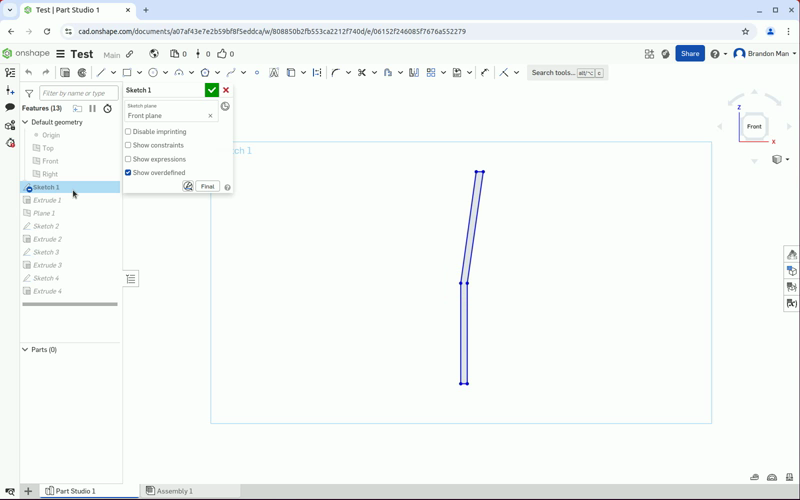
mouse_move(229, 92)
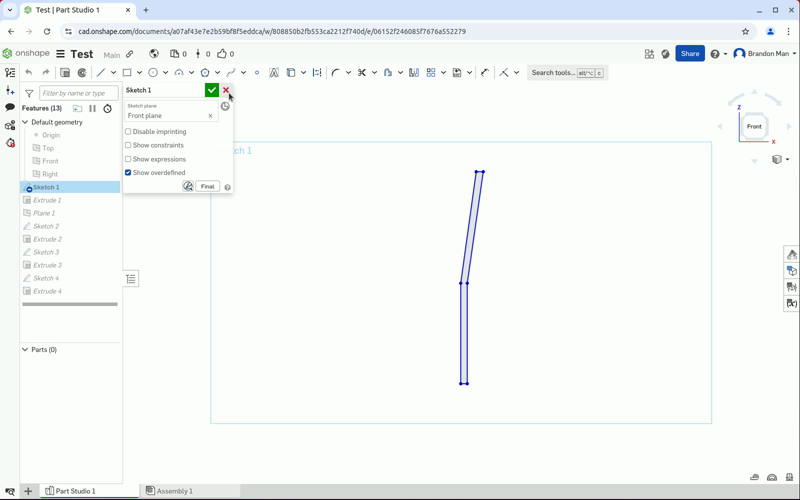
click(229, 92)
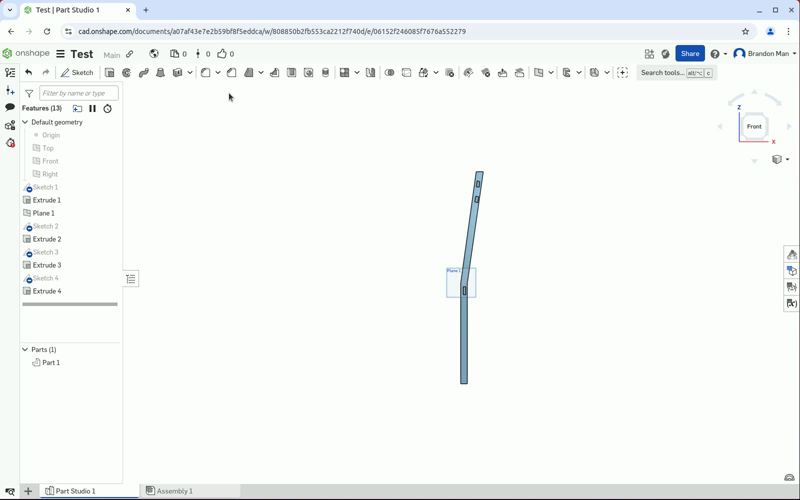
mouse_move(73, 352)
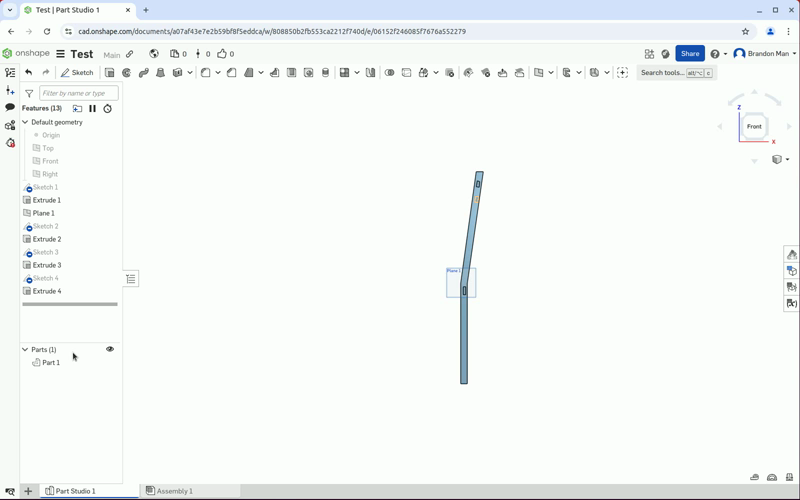
key(y)
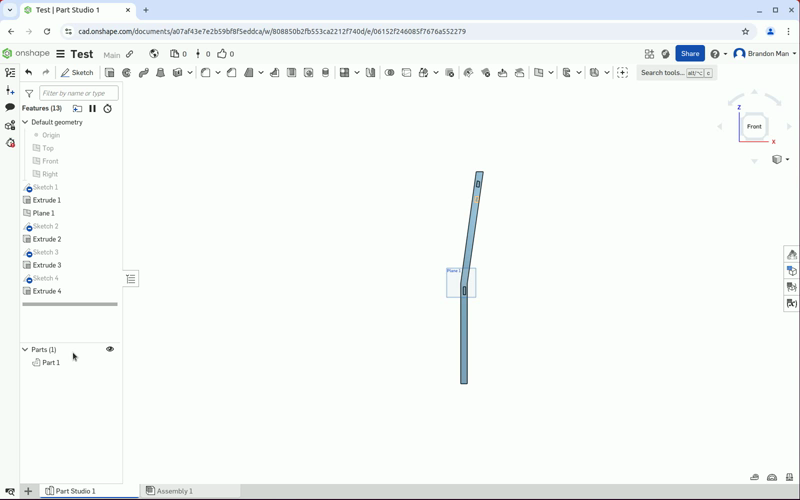
key(shift+p)
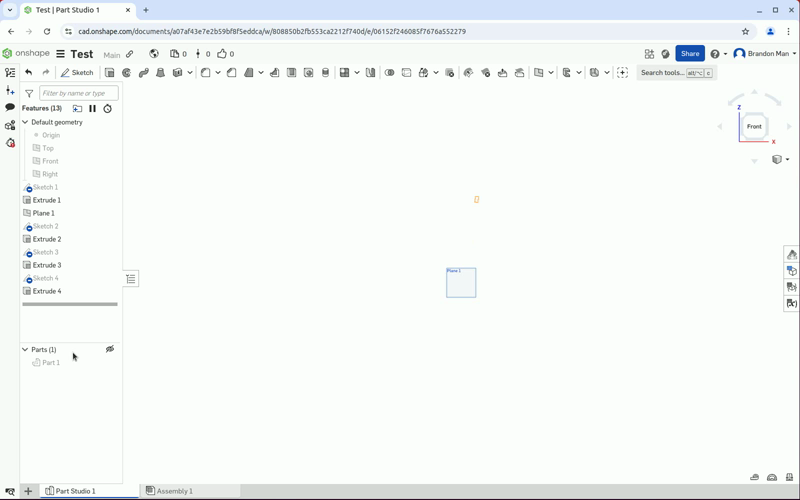
key(space)
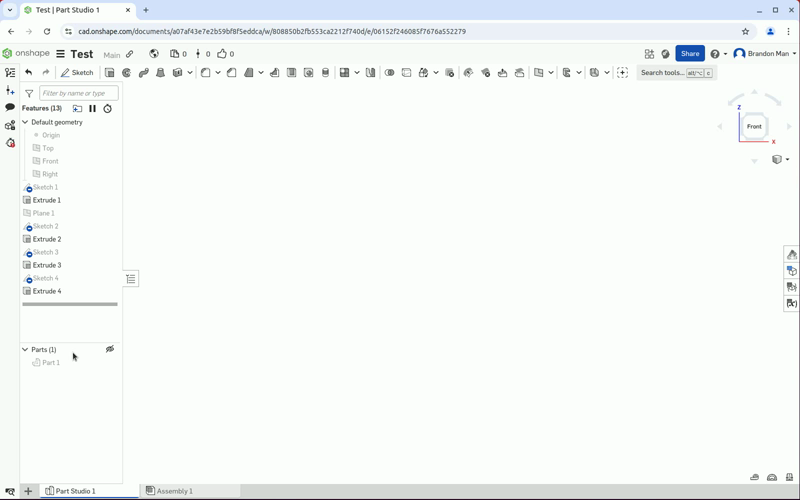
key_down(shift)
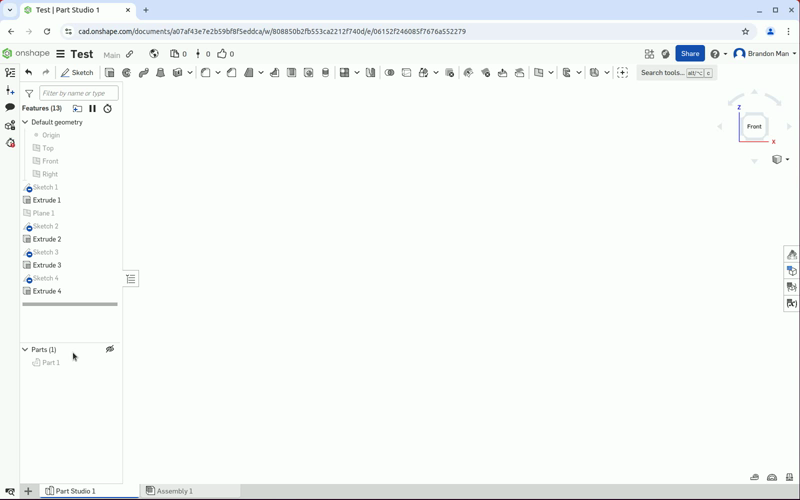
key(left)
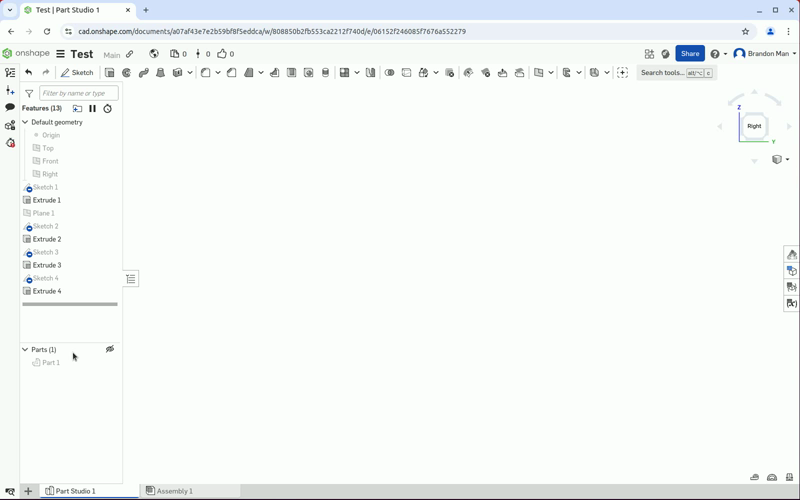
key_up(shift)
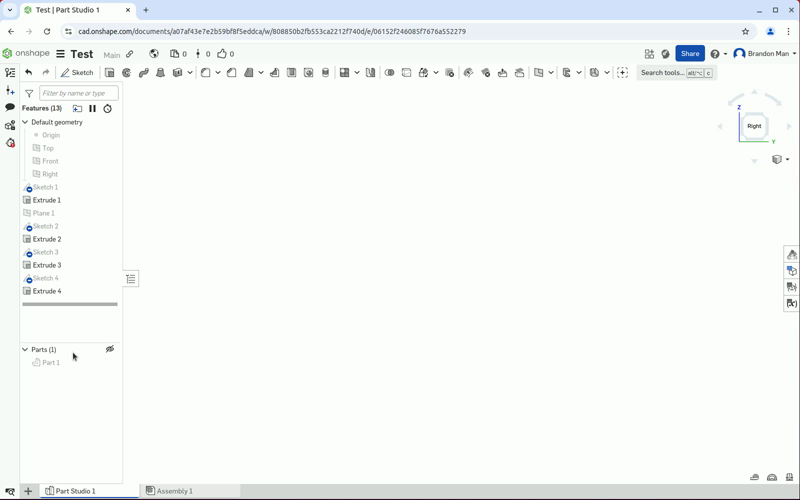
mouse_move(73, 352)
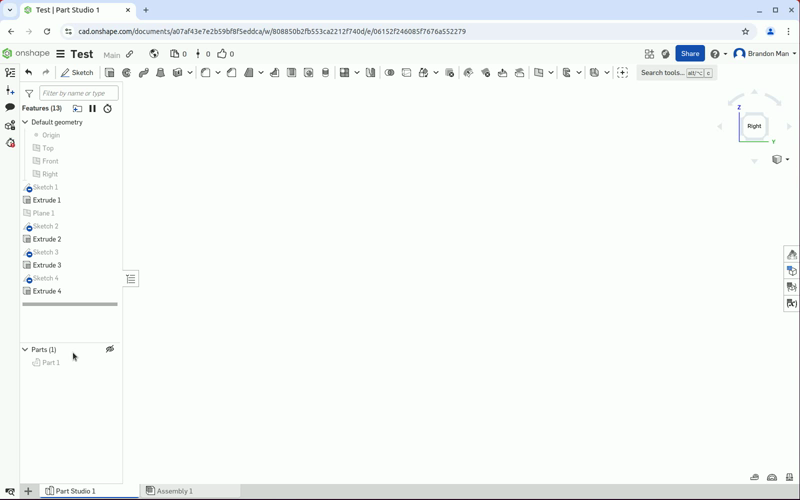
key(shift+y)
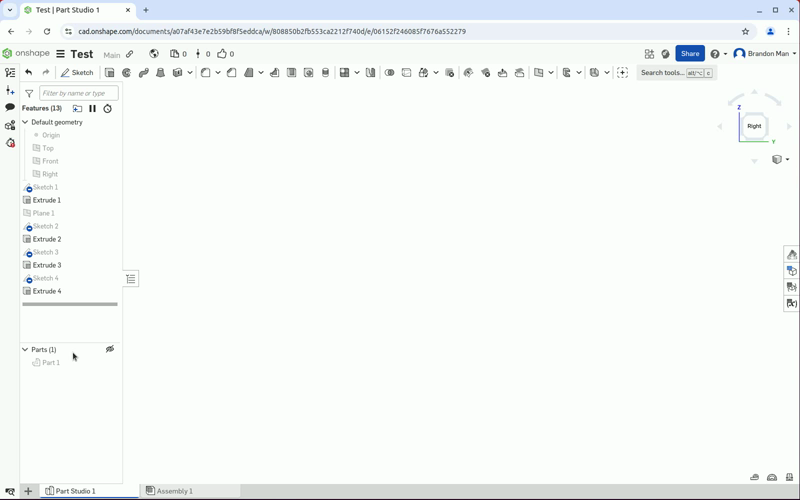
key(shift+s)
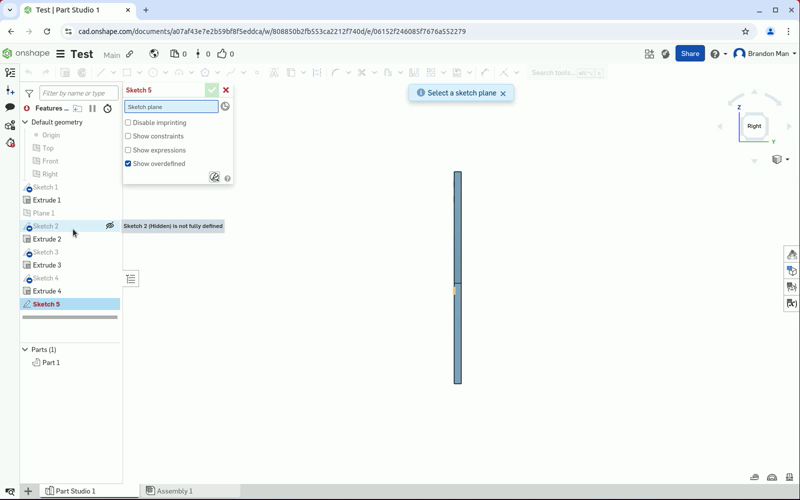
scroll(3)
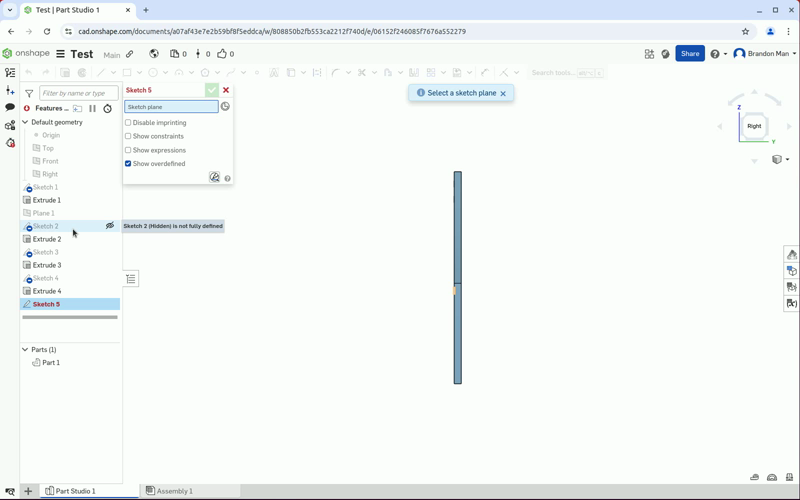
mouse_move(73, 176)
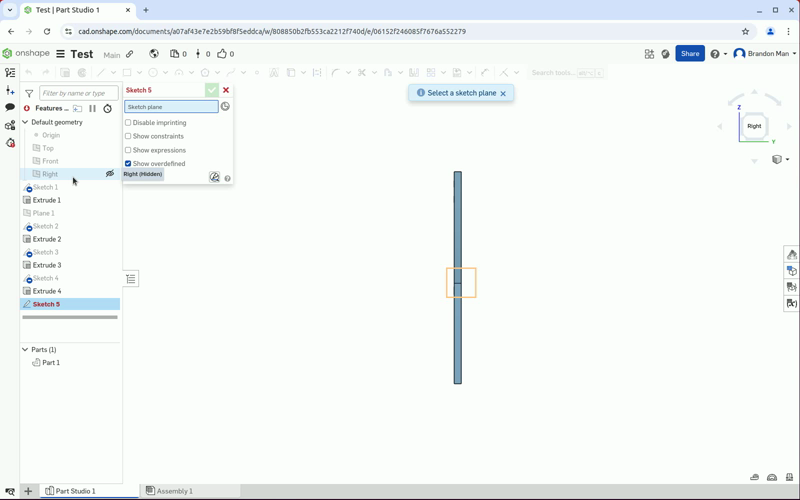
click(73, 176)
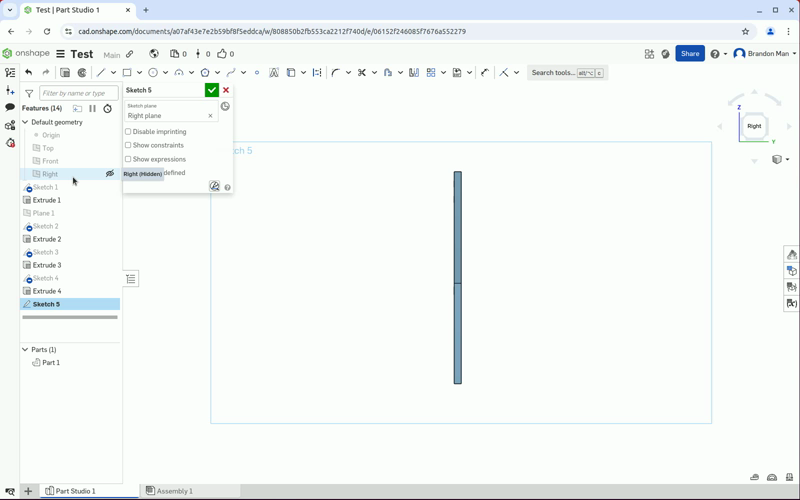
mouse_move(73, 352)
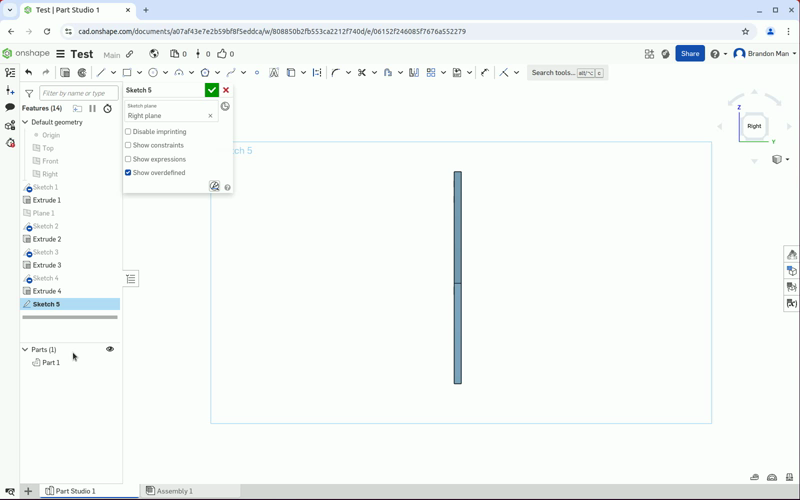
key(y)
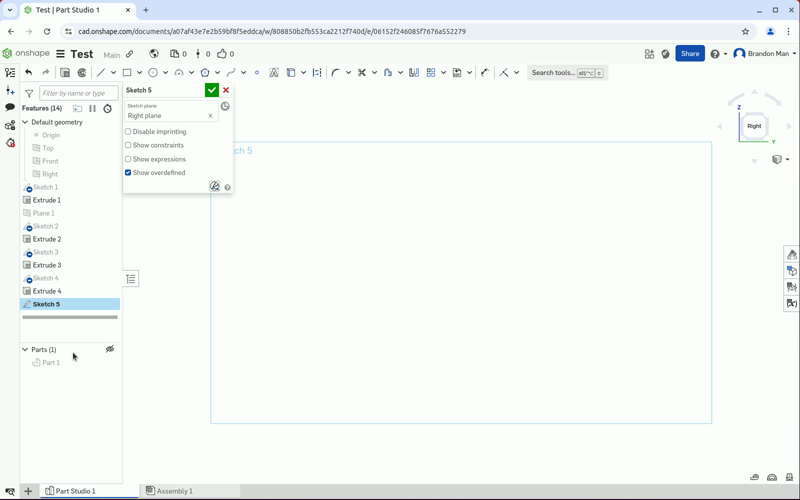
key(l)
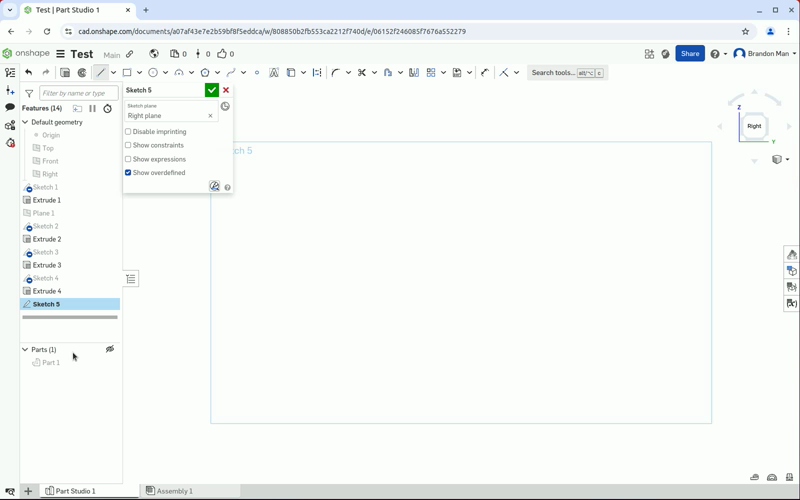
key_down(shift)
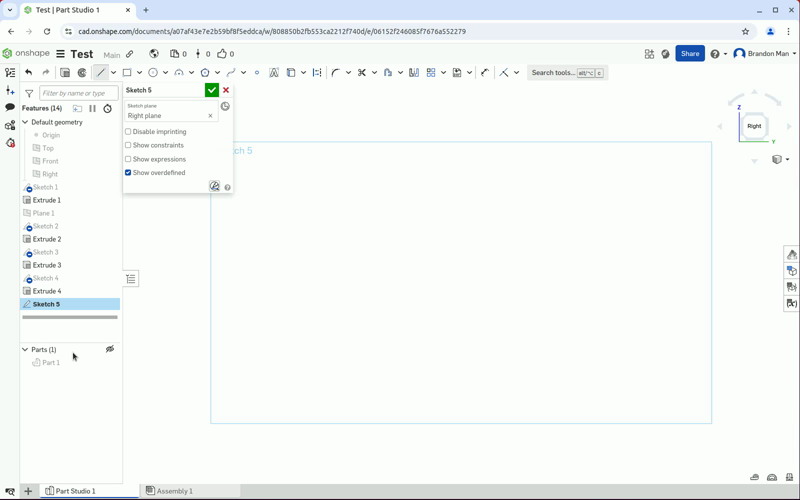
mouse_move(456, 294)
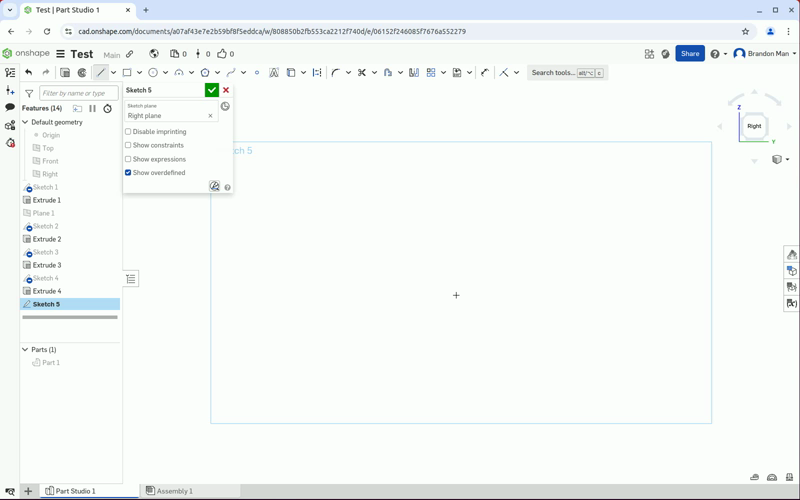
click(456, 294)
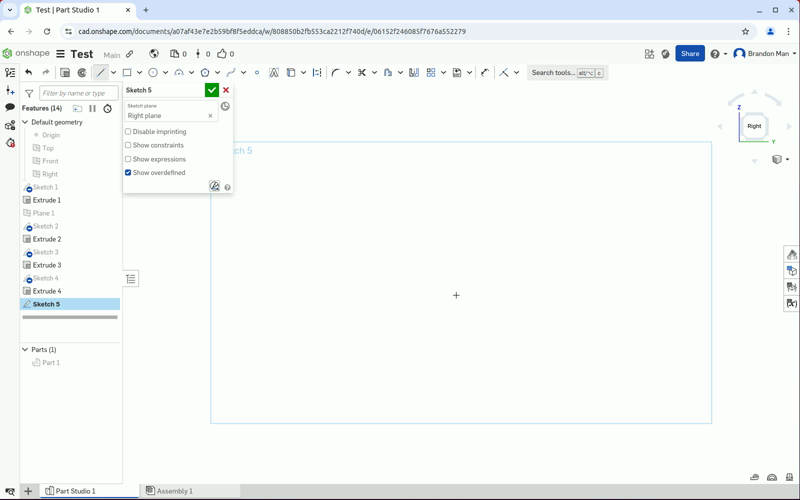
key_up(shift)
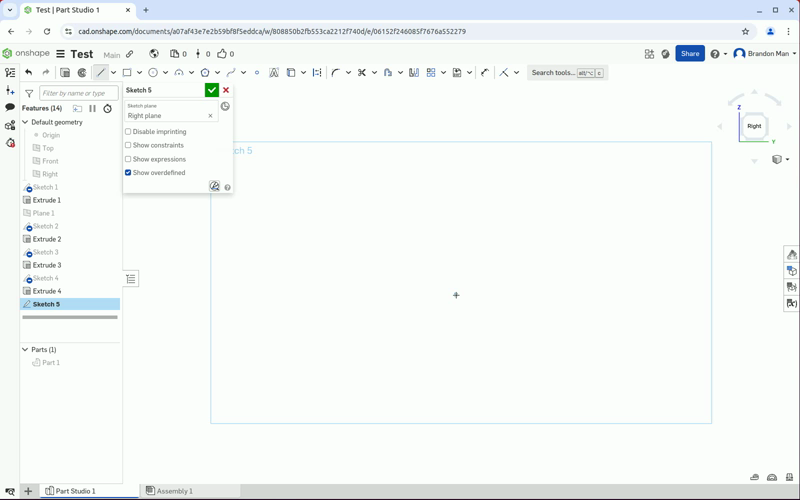
key_down(shift)
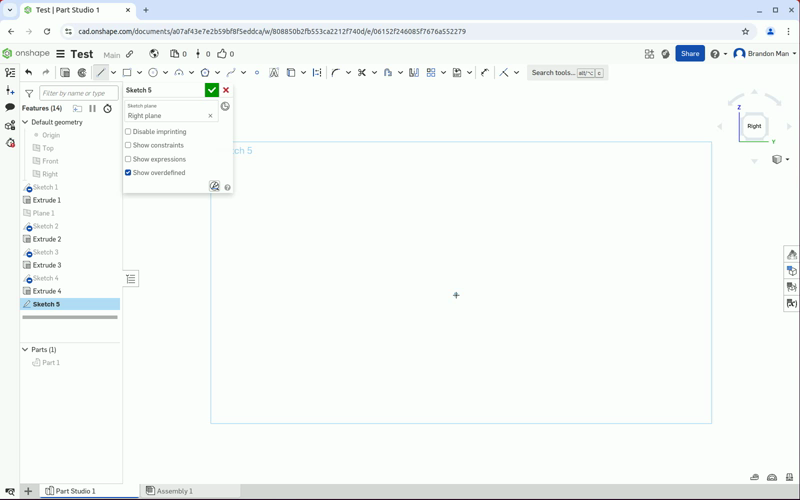
mouse_move(486, 294)
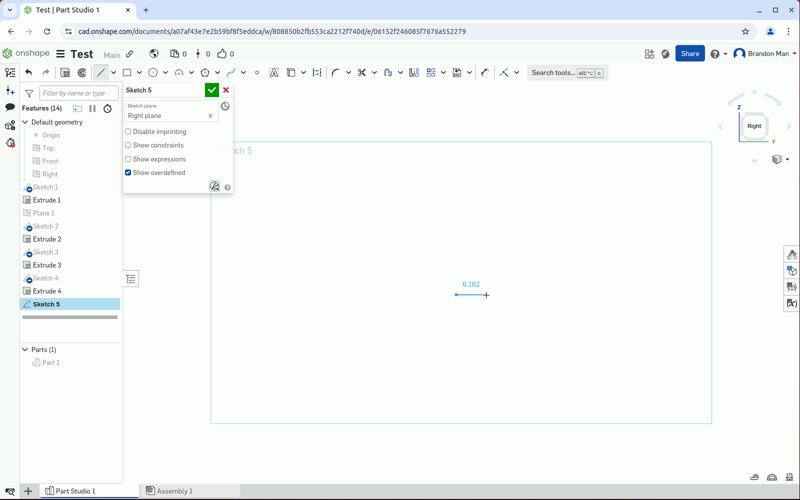
mouse_move(458, 294)
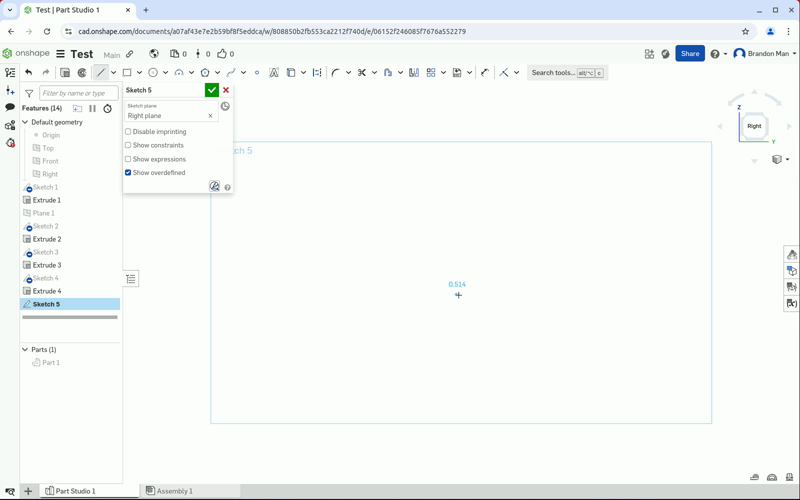
scroll(6)
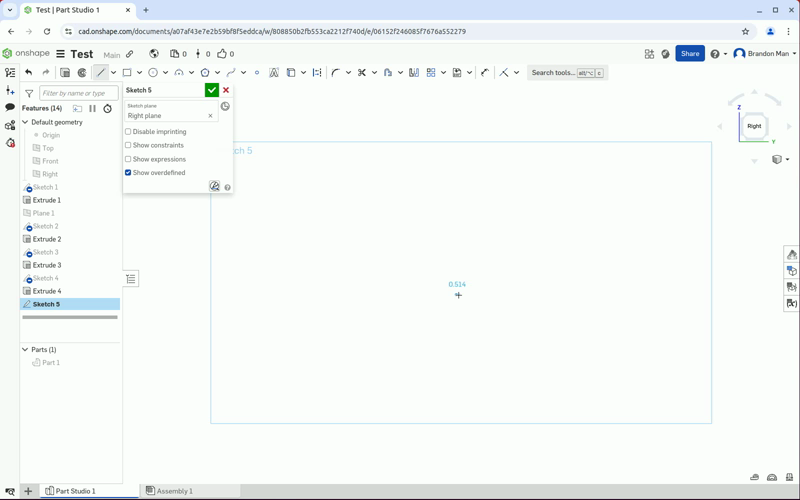
scroll(6)
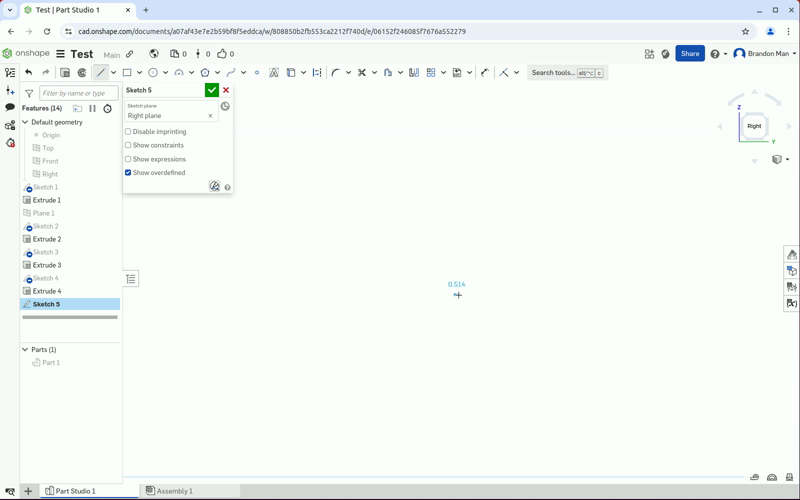
scroll(6)
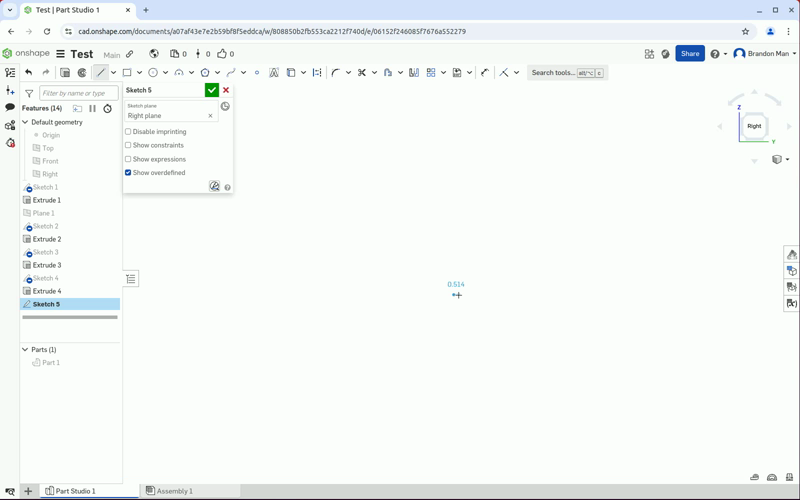
scroll(6)
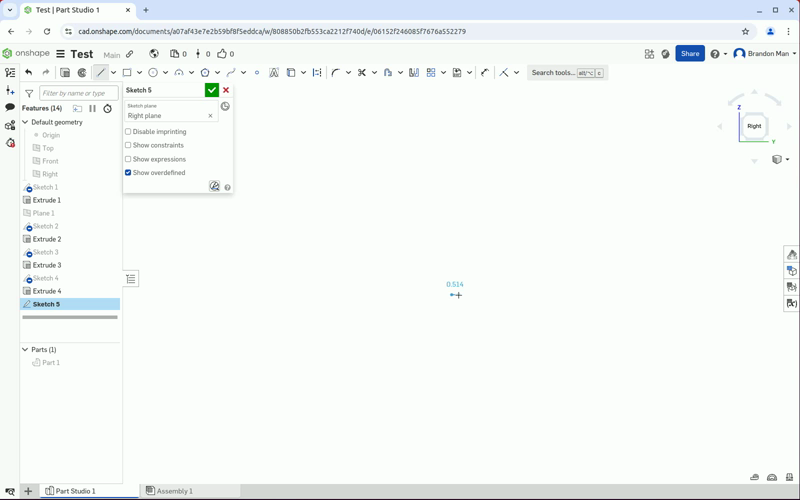
scroll(6)
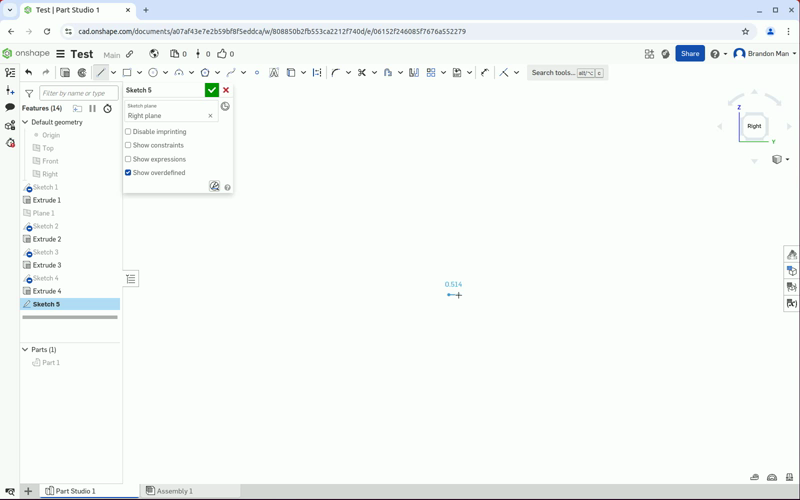
scroll(6)
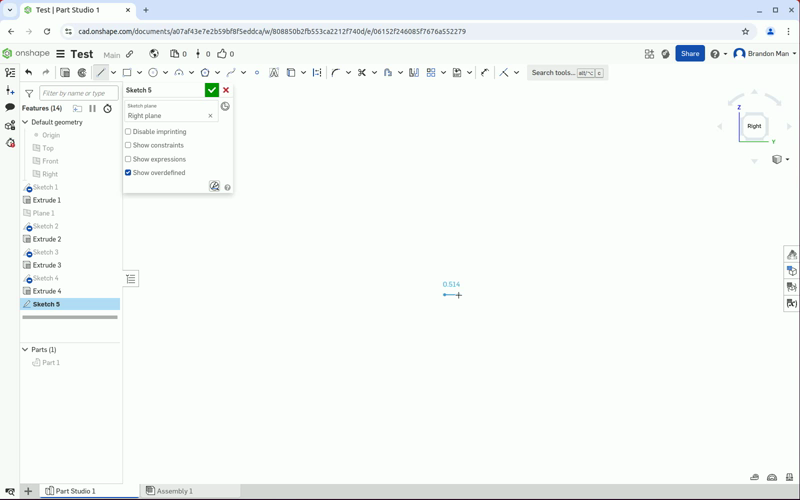
scroll(6)
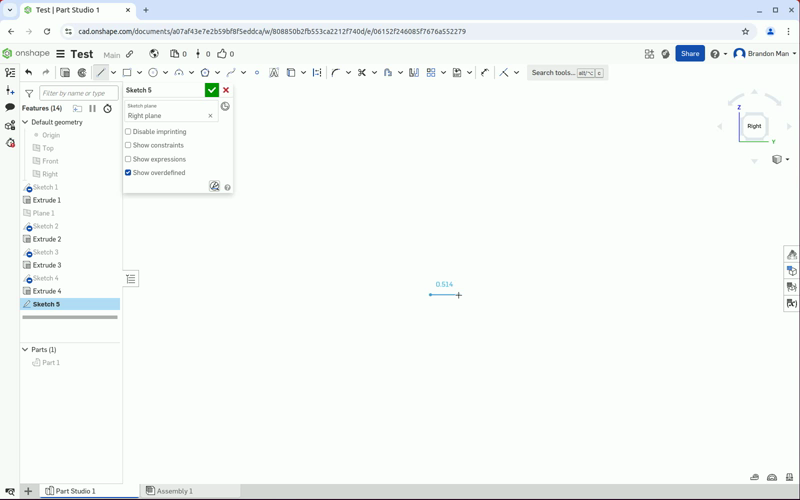
click(458, 294)
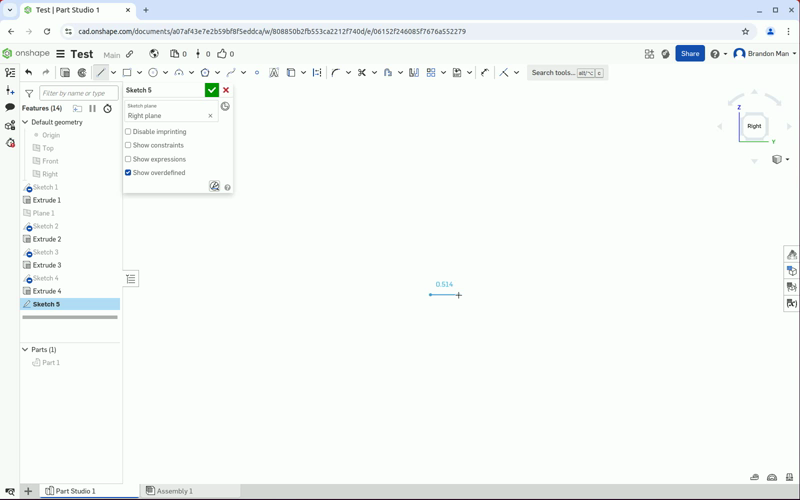
scroll(-6)
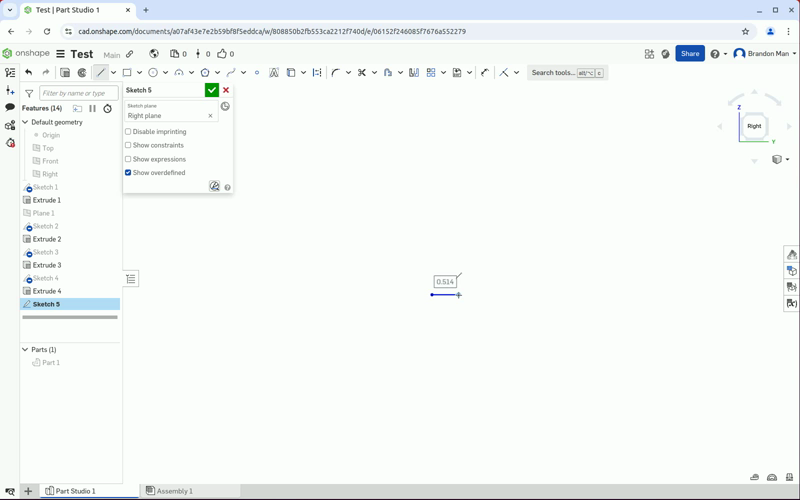
scroll(-6)
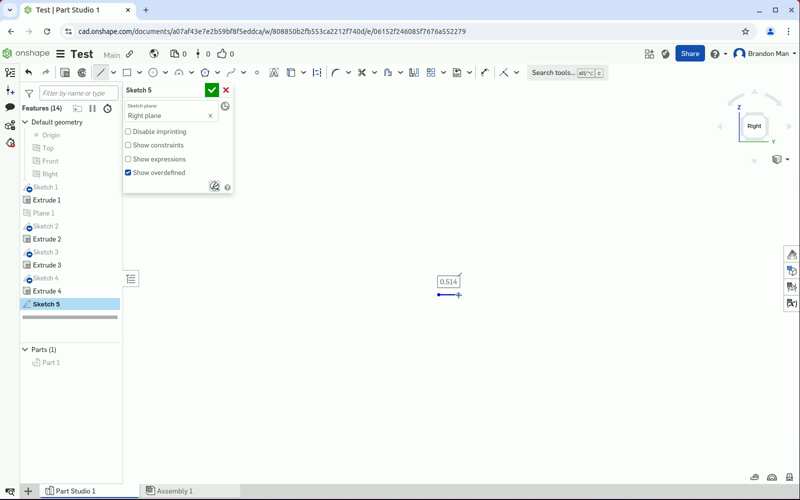
scroll(-6)
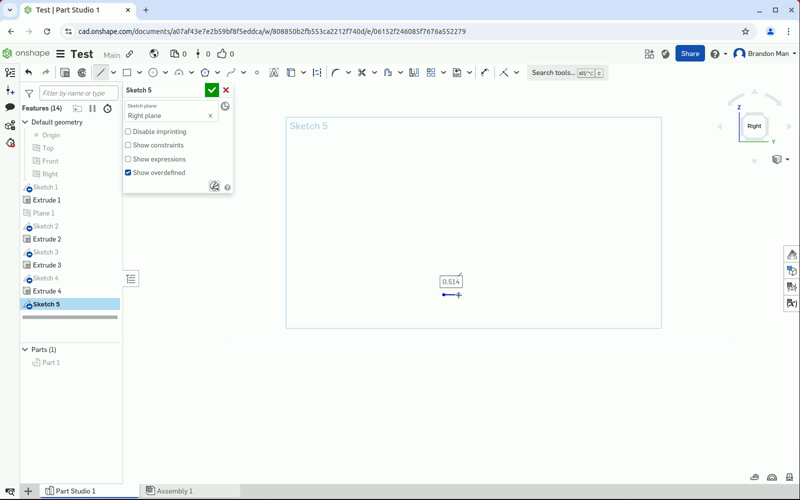
scroll(-6)
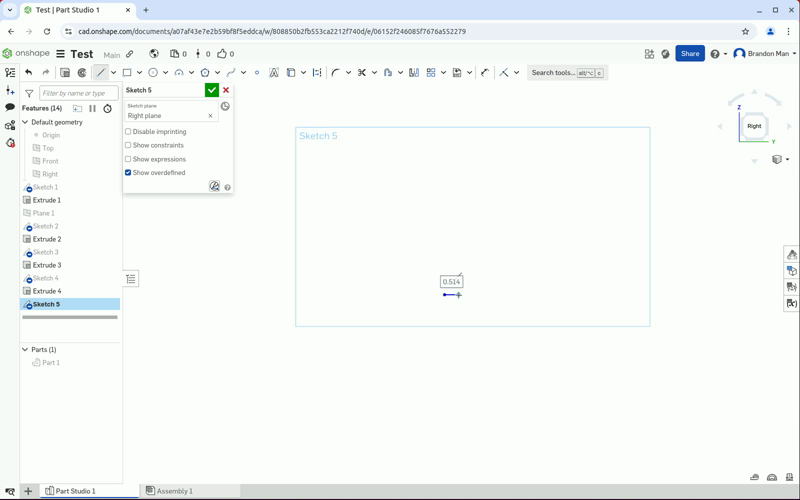
scroll(-6)
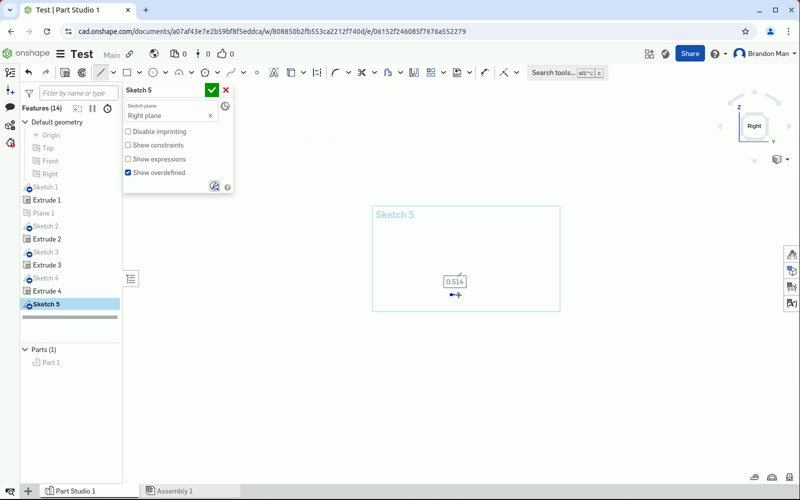
scroll(-6)
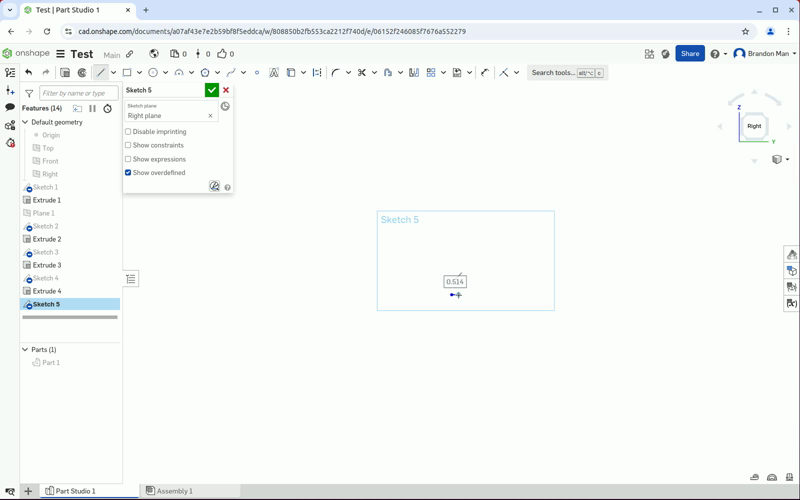
scroll(-6)
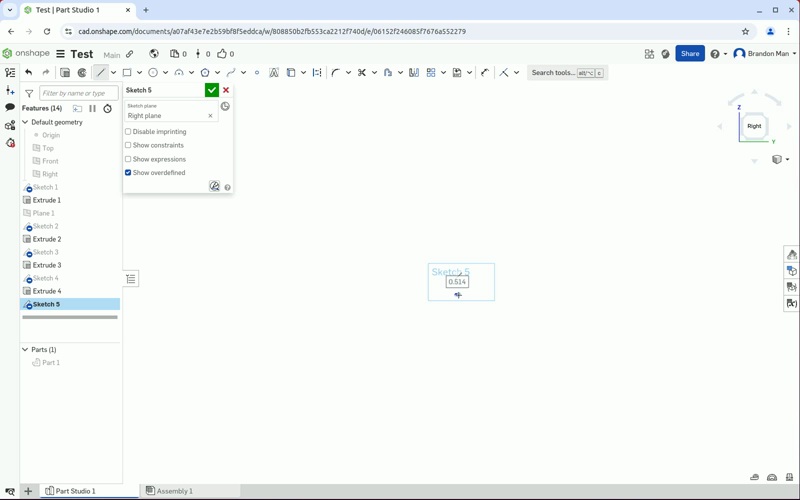
key_up(shift)
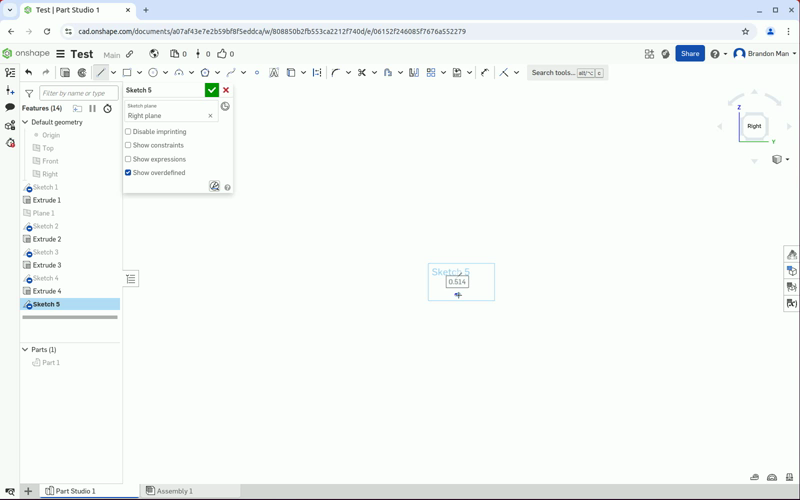
key_down(shift)
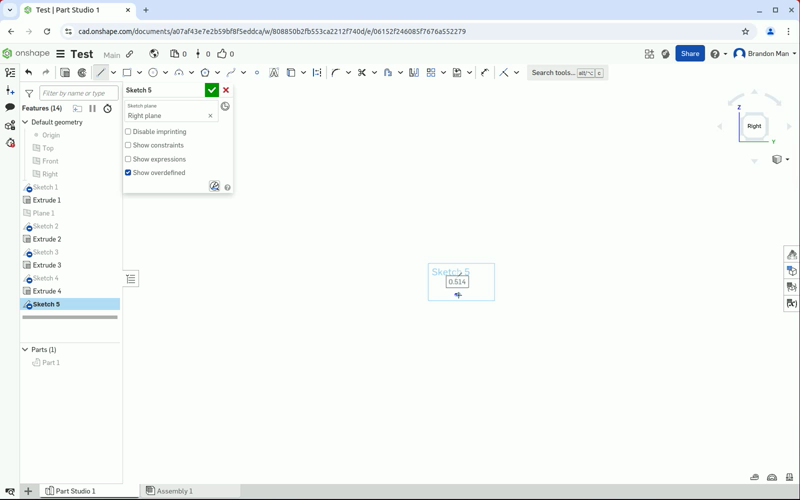
mouse_move(489, 294)
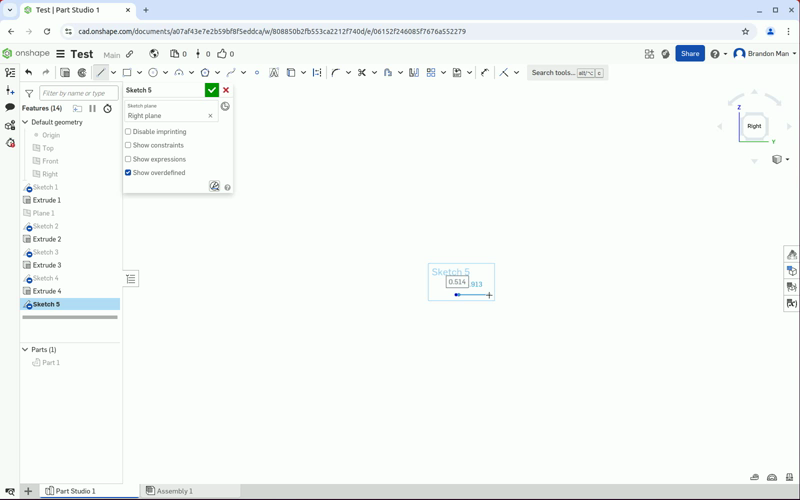
mouse_move(458, 286)
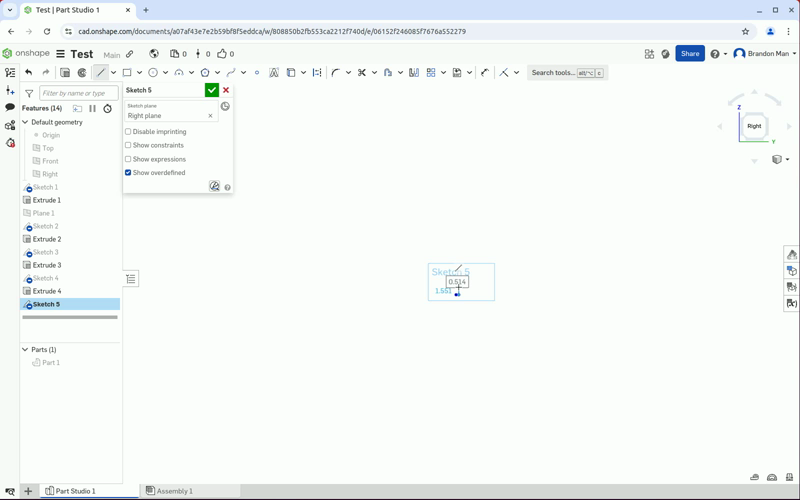
click(458, 286)
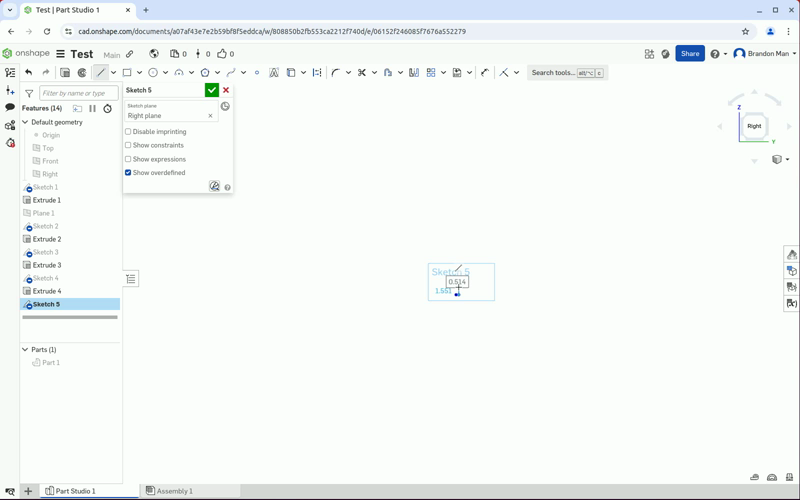
key_up(shift)
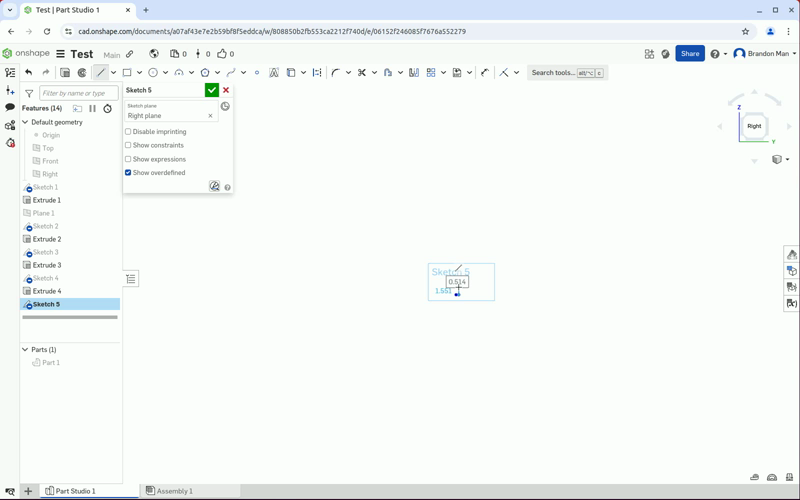
key_down(shift)
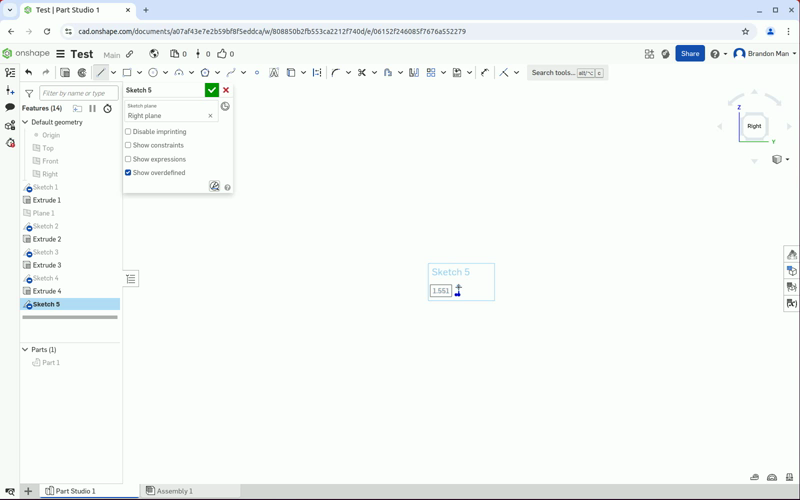
mouse_move(489, 286)
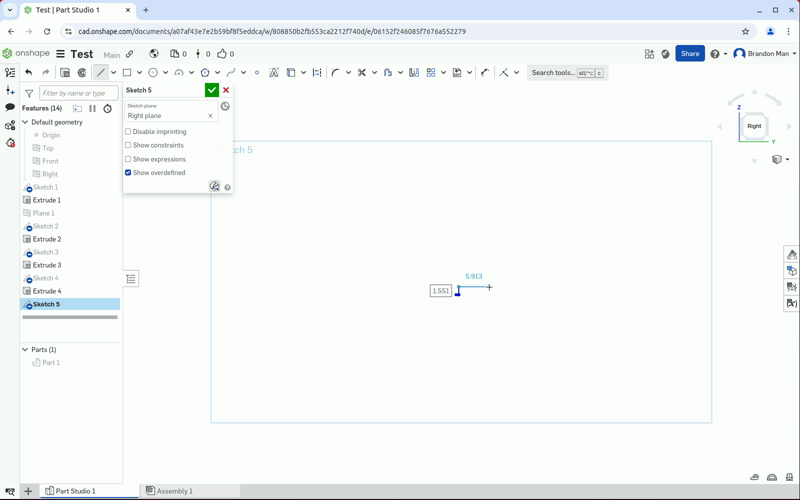
mouse_move(456, 286)
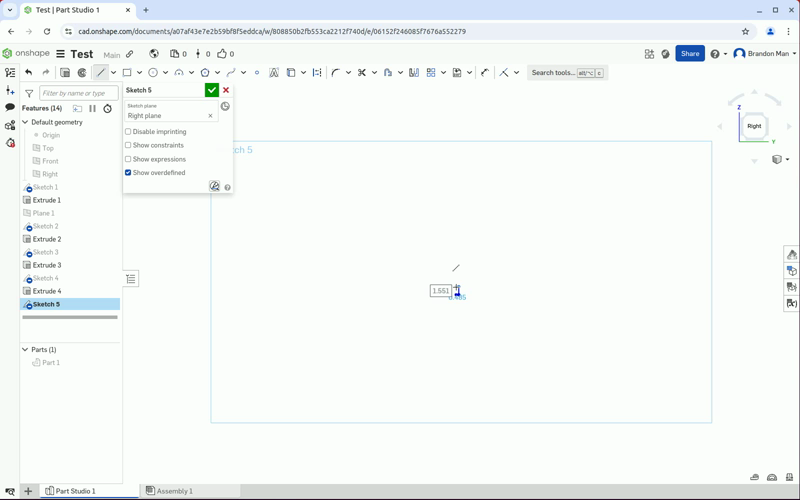
scroll(6)
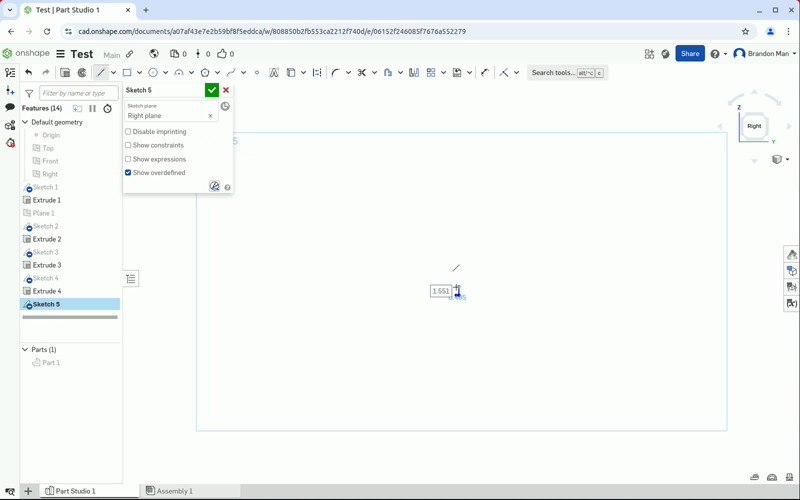
scroll(6)
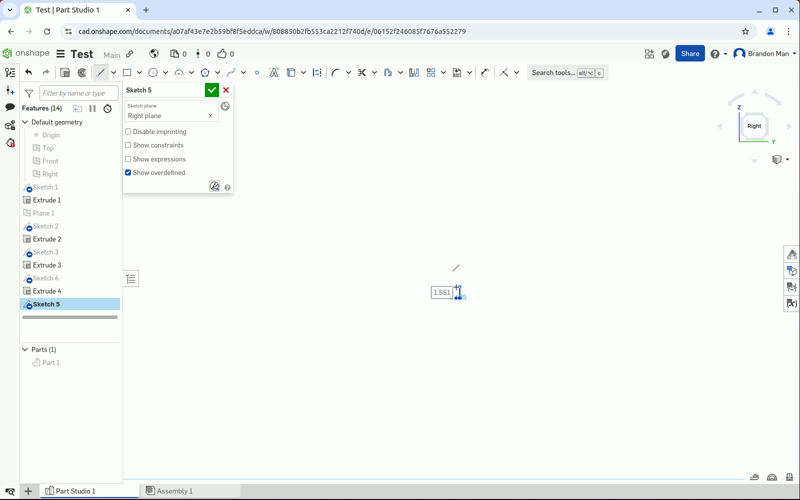
scroll(6)
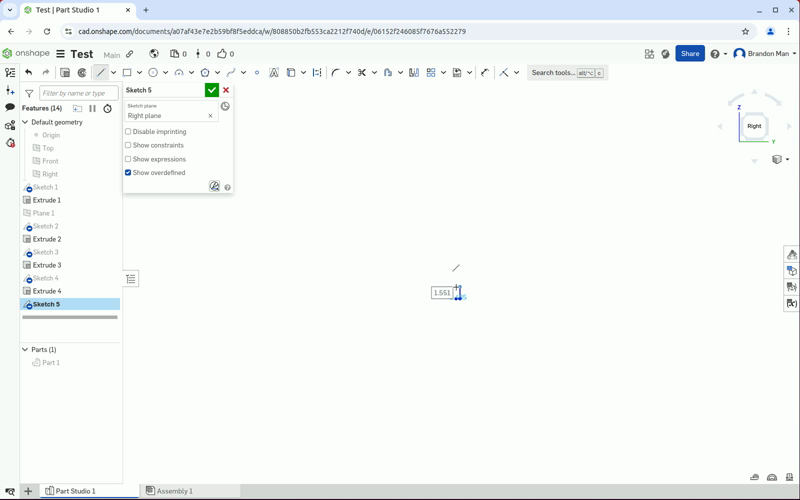
scroll(6)
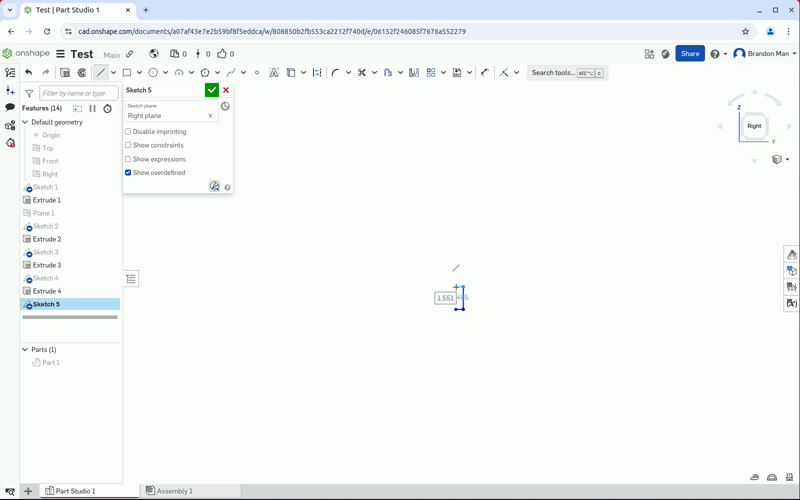
scroll(6)
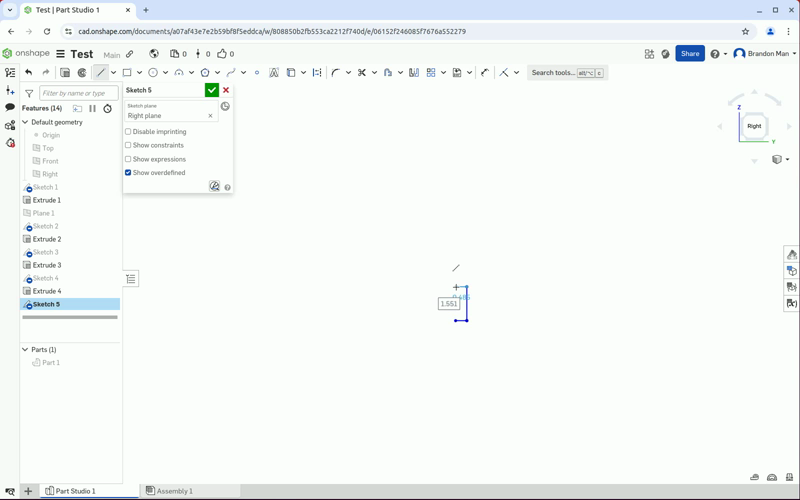
scroll(6)
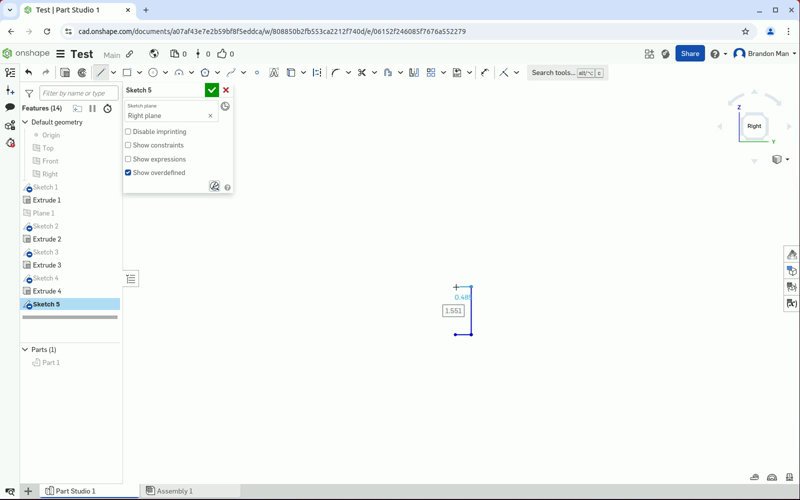
scroll(6)
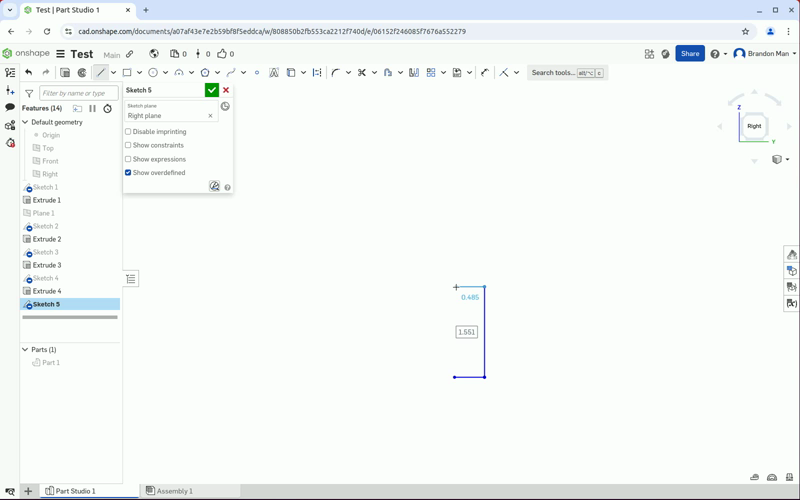
click(456, 286)
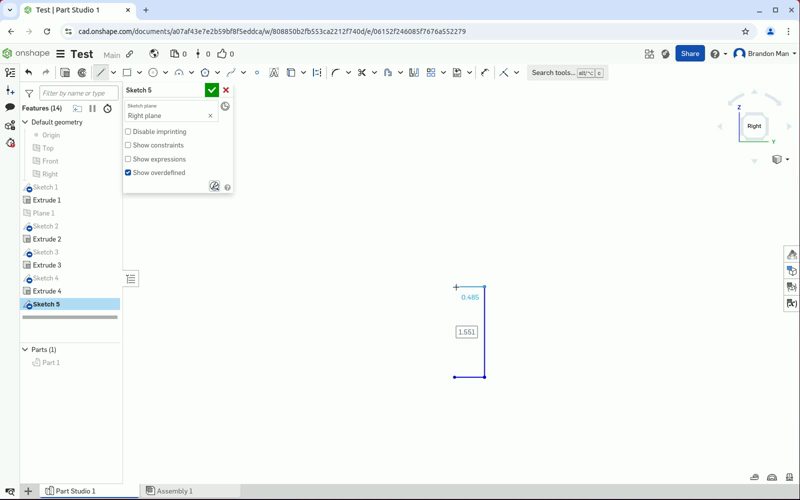
scroll(-6)
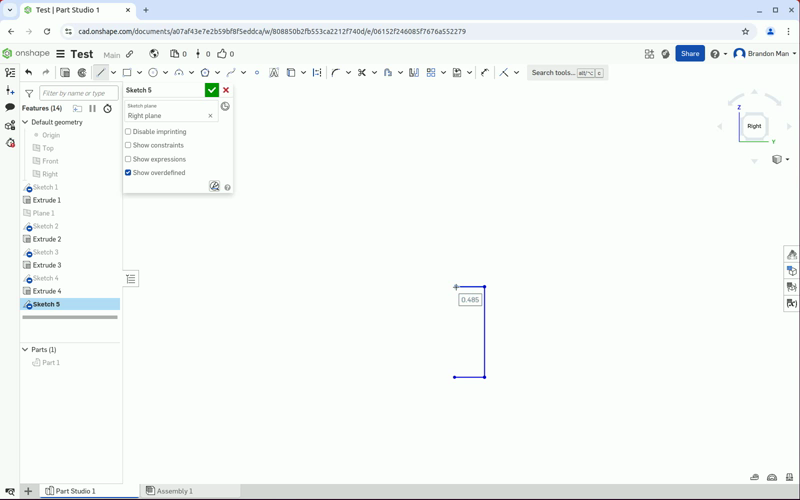
scroll(-6)
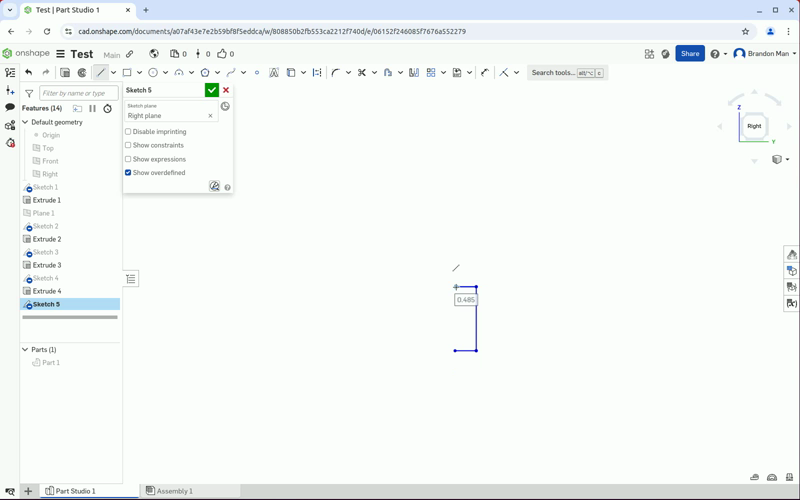
scroll(-6)
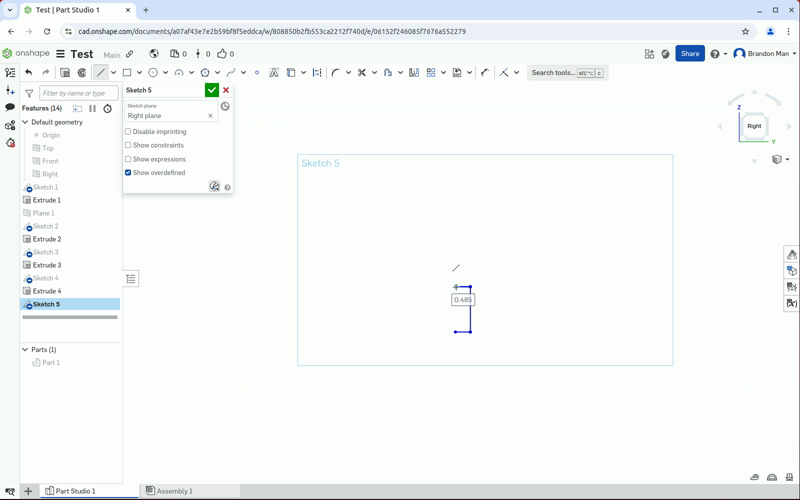
scroll(-6)
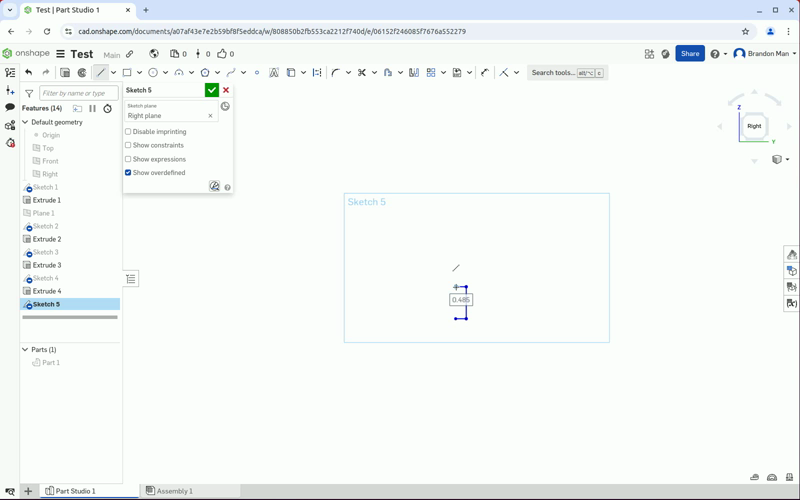
scroll(-6)
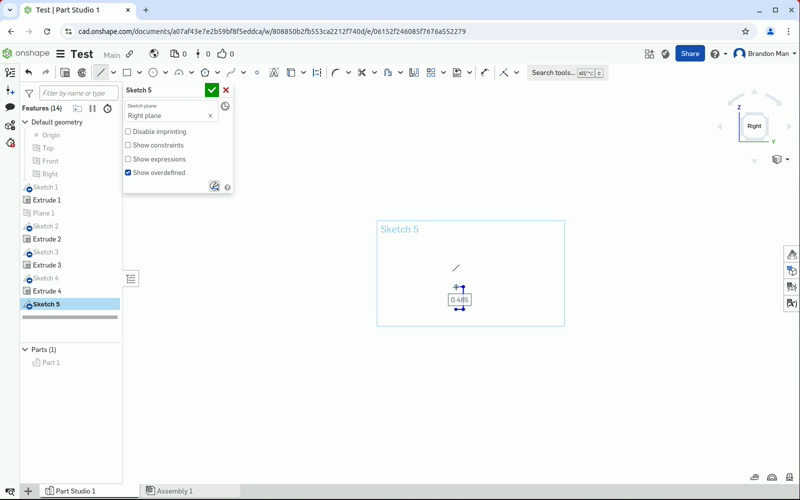
scroll(-6)
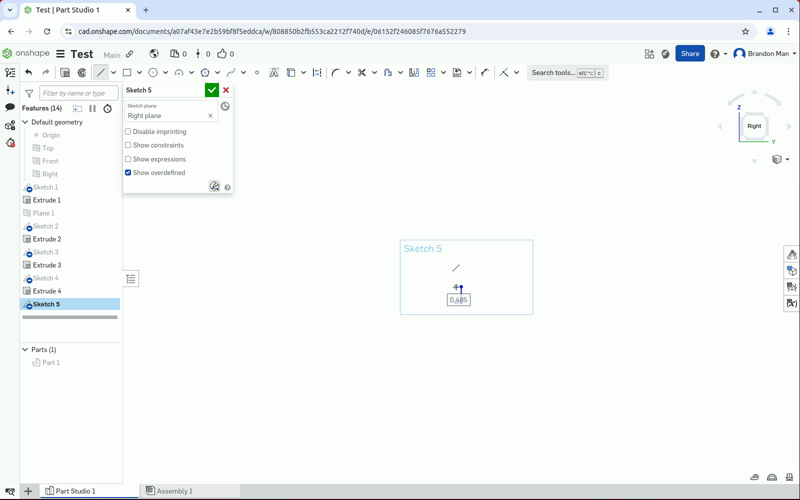
scroll(-6)
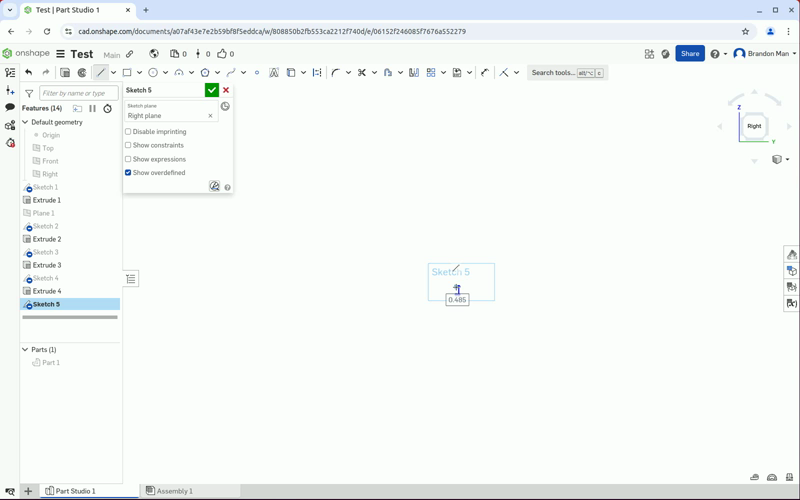
key_up(shift)
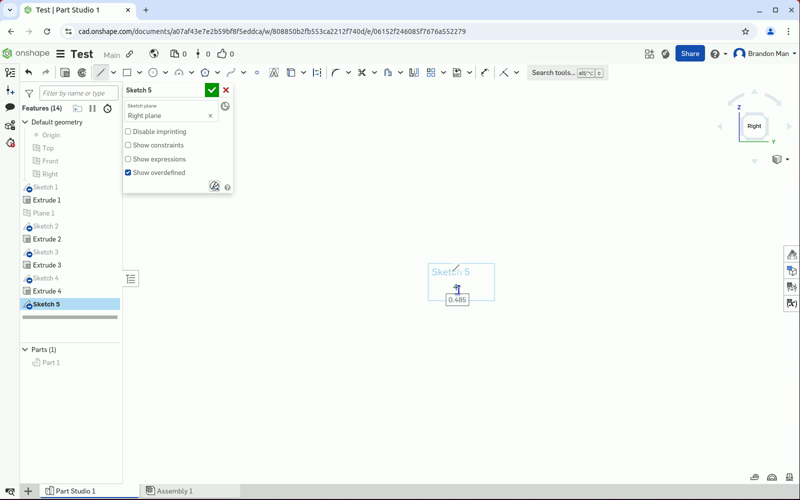
mouse_move(486, 286)
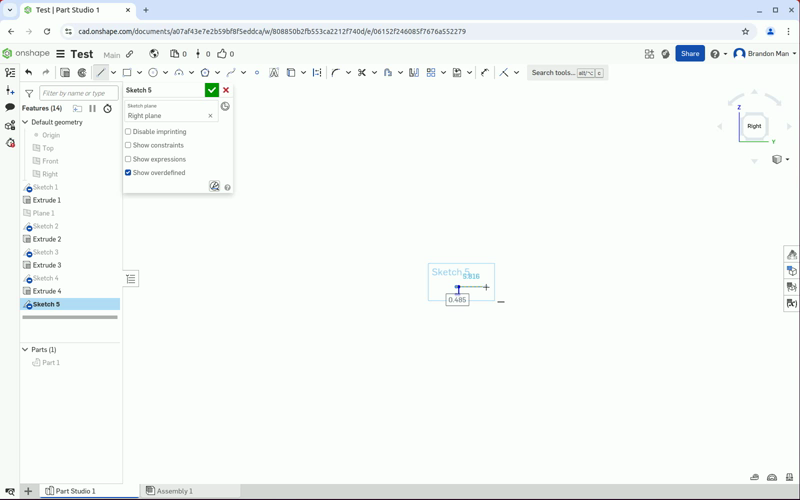
key_down(shift)
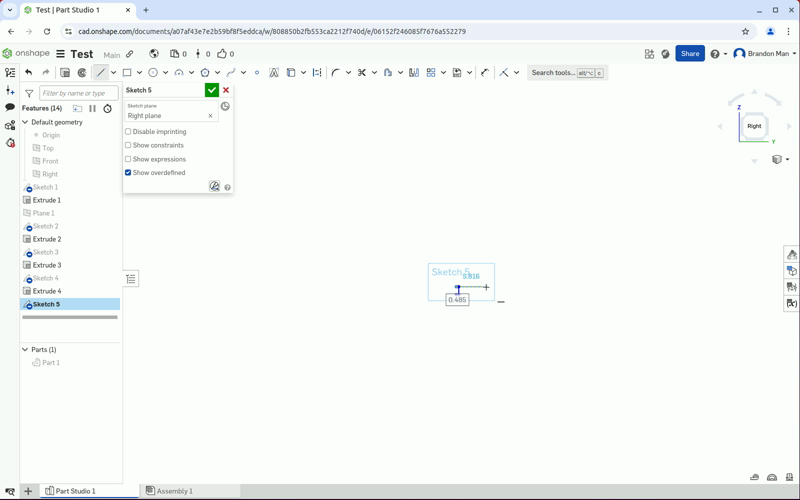
mouse_move(456, 294)
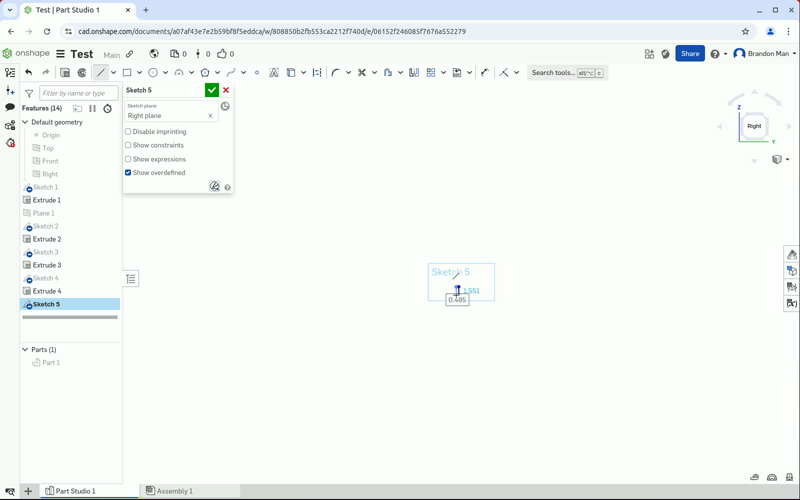
scroll(6)
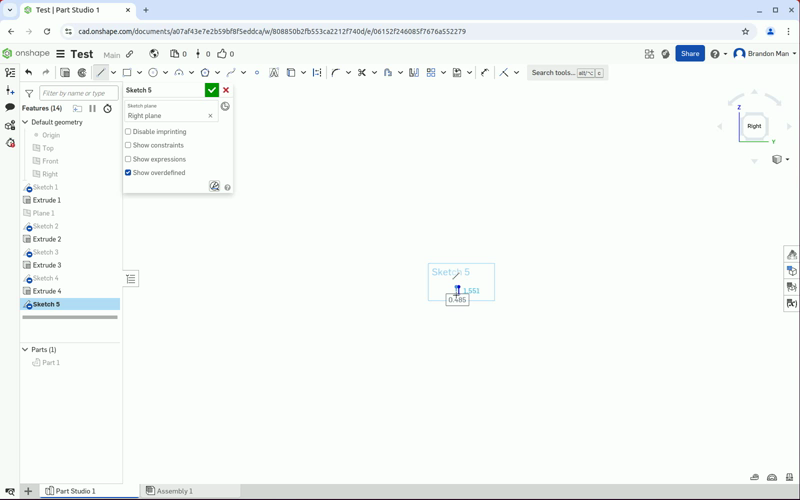
scroll(6)
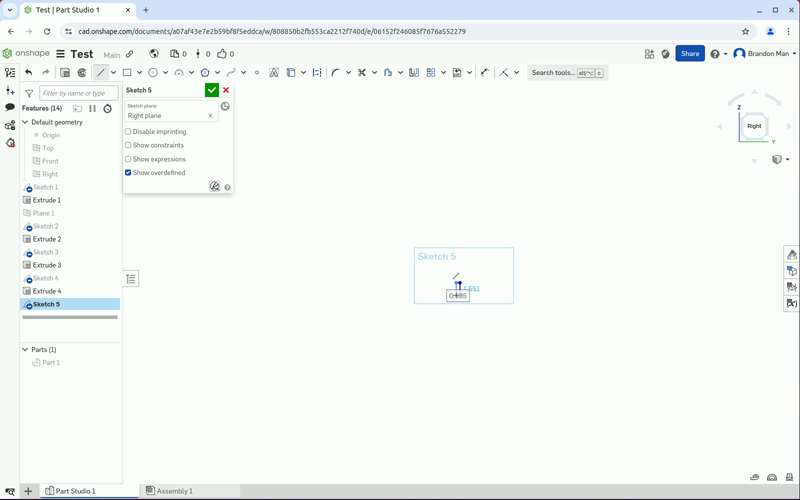
scroll(6)
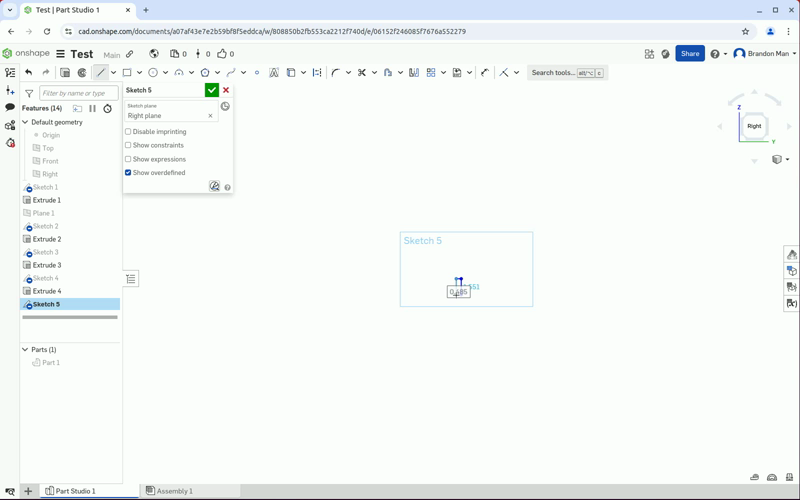
scroll(6)
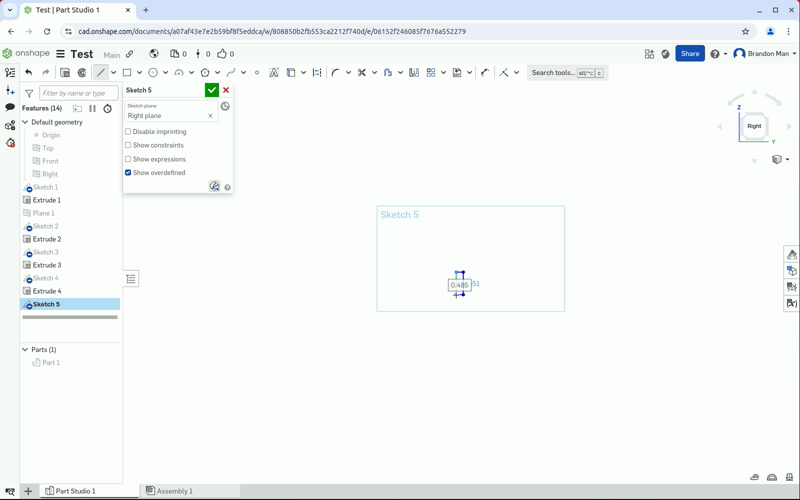
scroll(6)
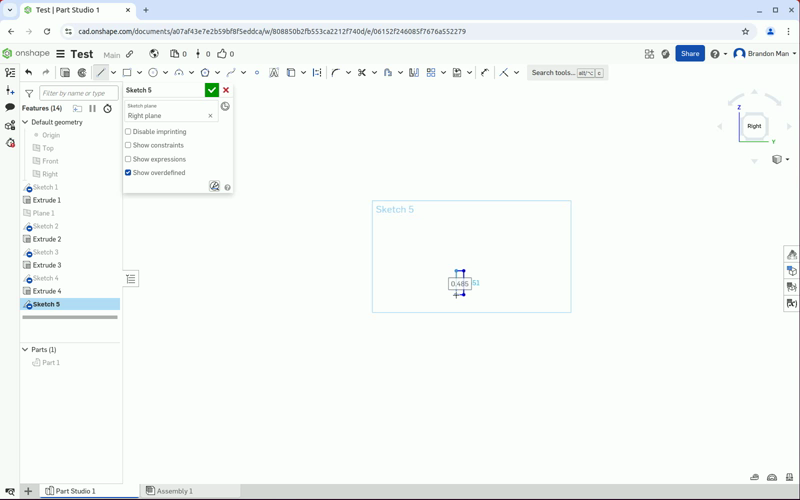
scroll(6)
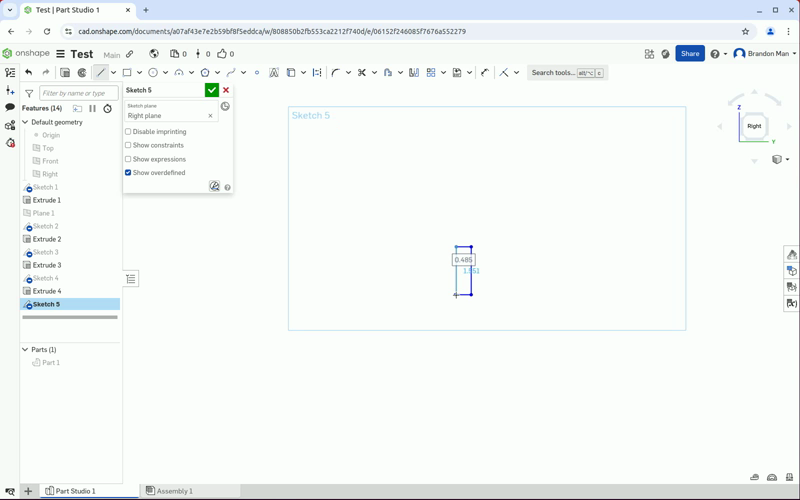
scroll(6)
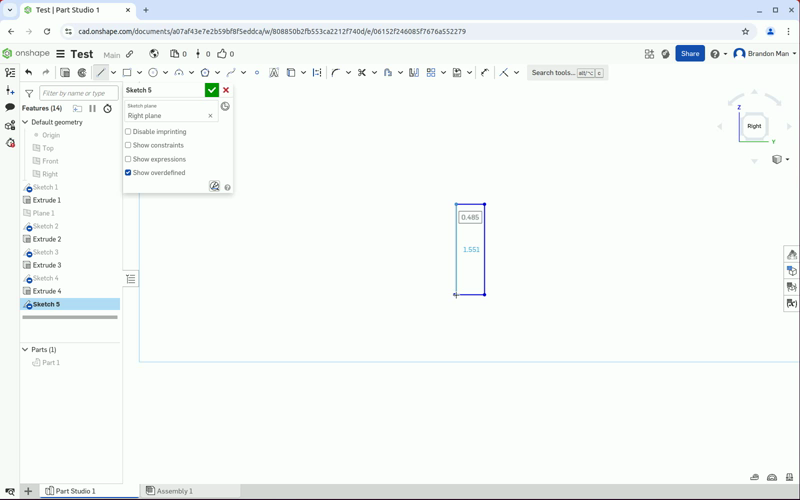
key_up(shift)
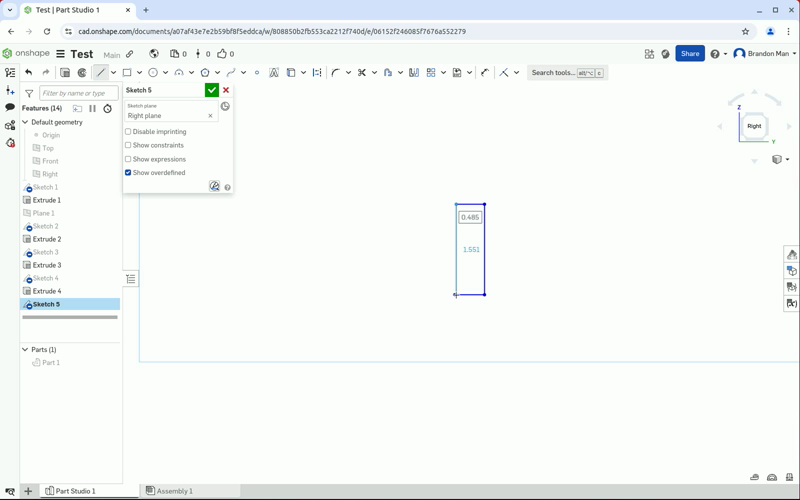
click(456, 294)
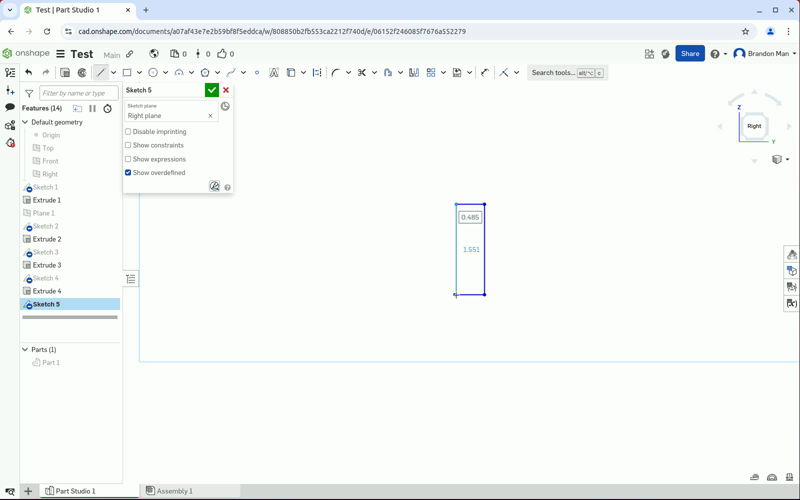
scroll(-6)
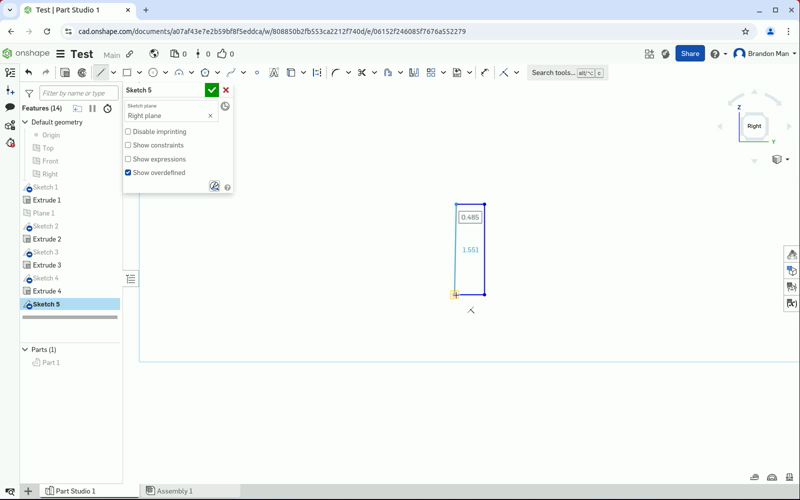
scroll(-6)
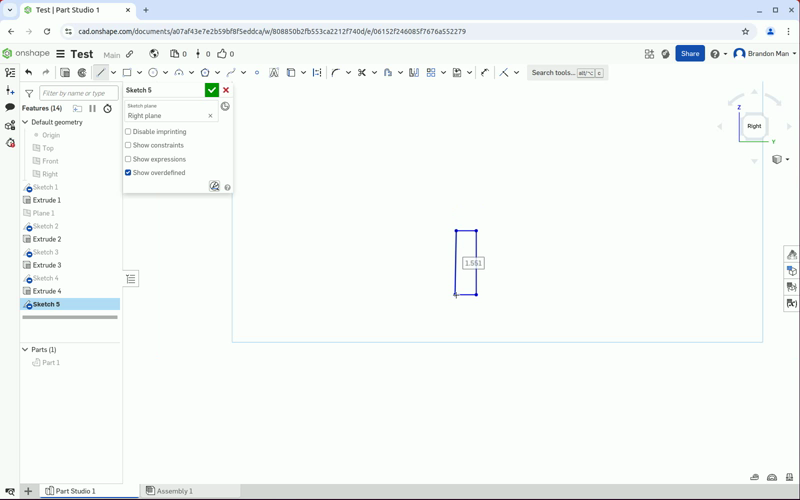
scroll(-6)
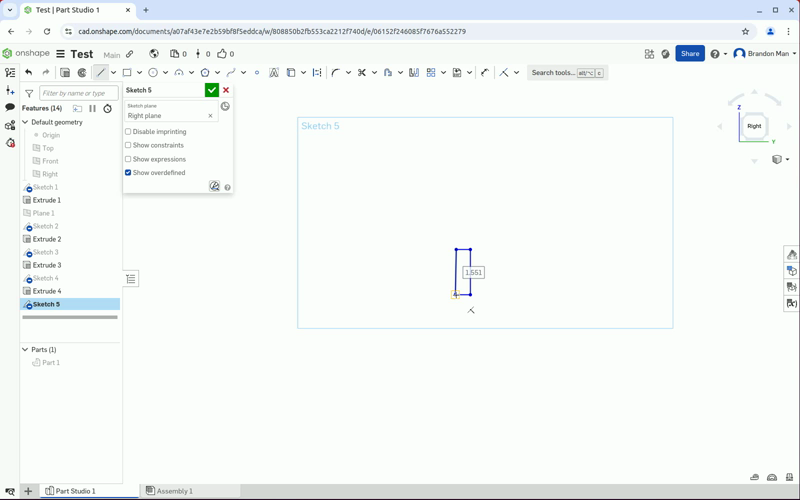
scroll(-6)
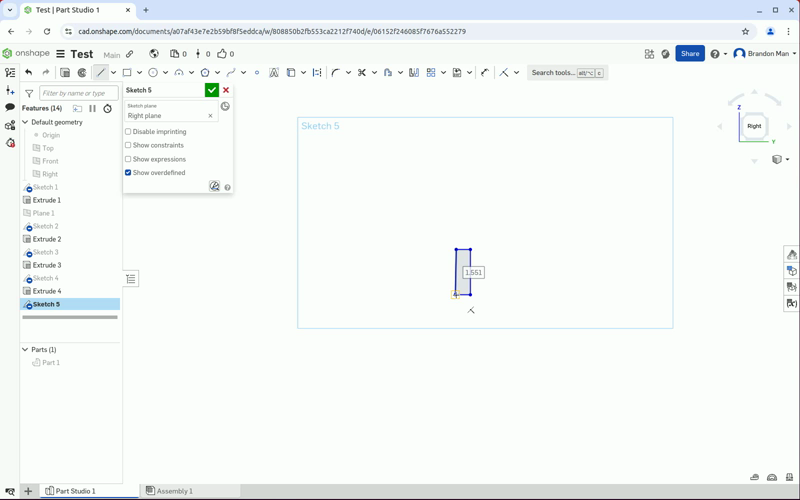
scroll(-6)
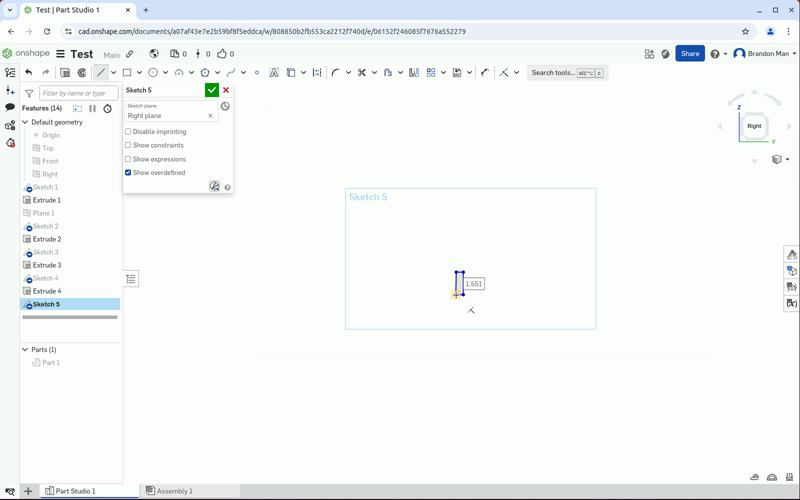
scroll(-6)
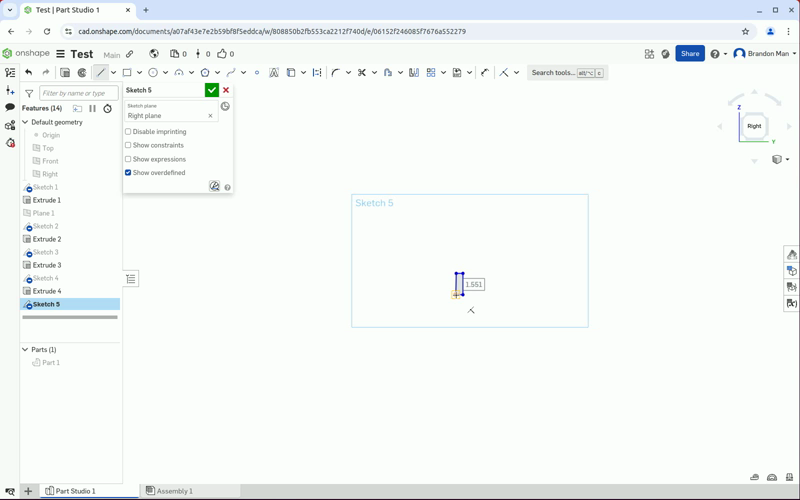
scroll(-6)
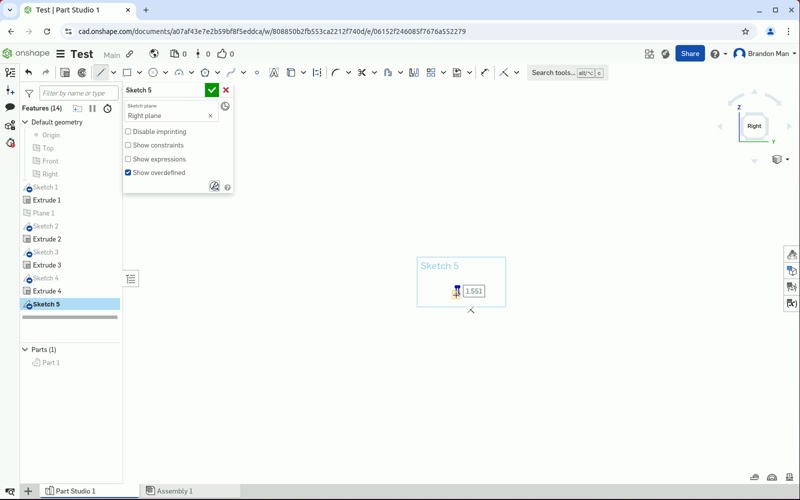
key(esc)
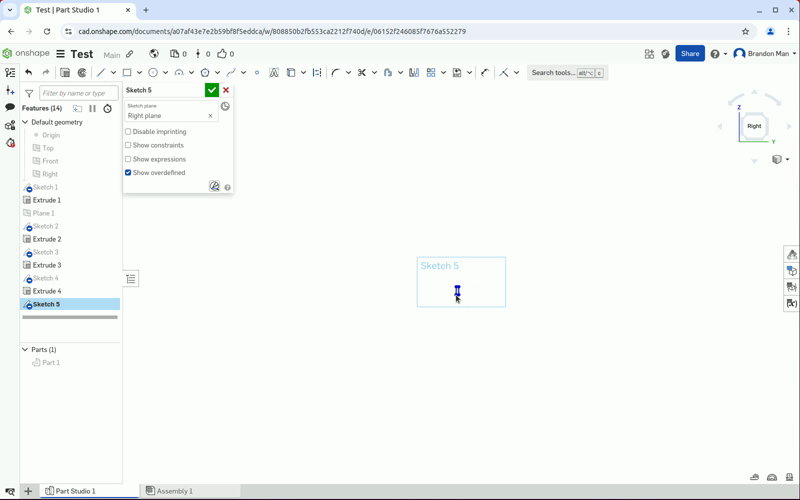
mouse_move(456, 289)
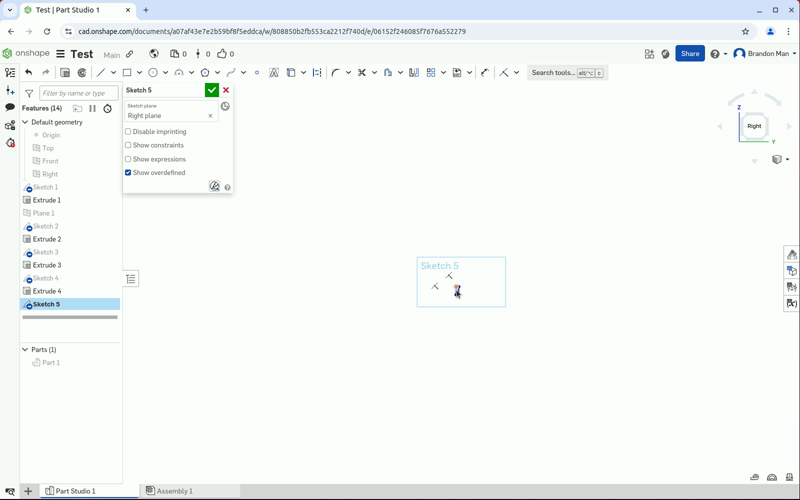
scroll(6)
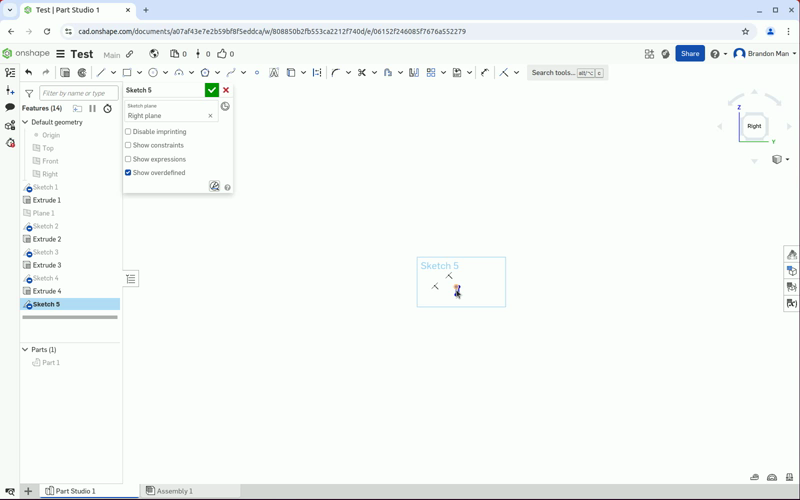
scroll(6)
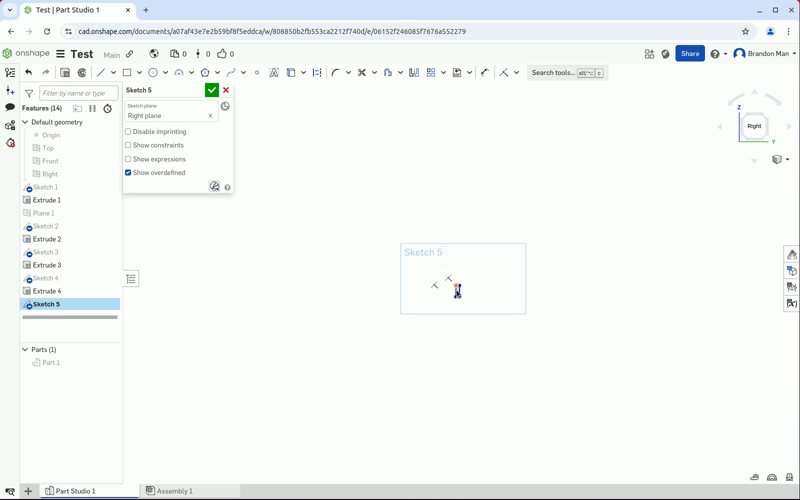
scroll(6)
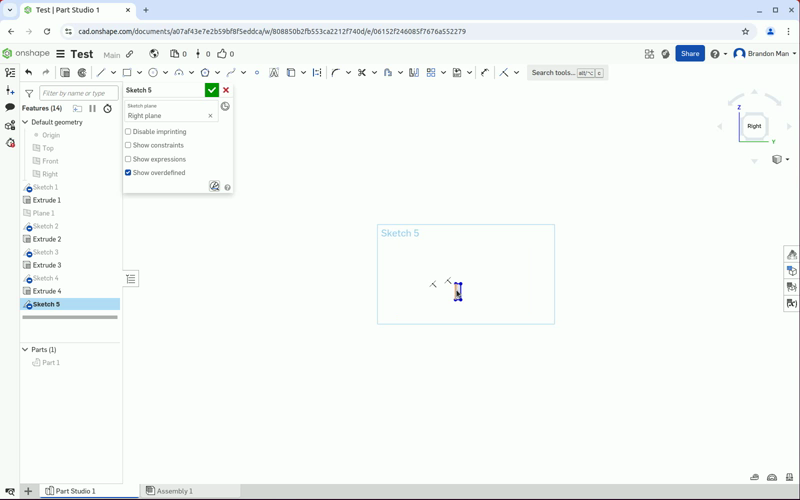
scroll(6)
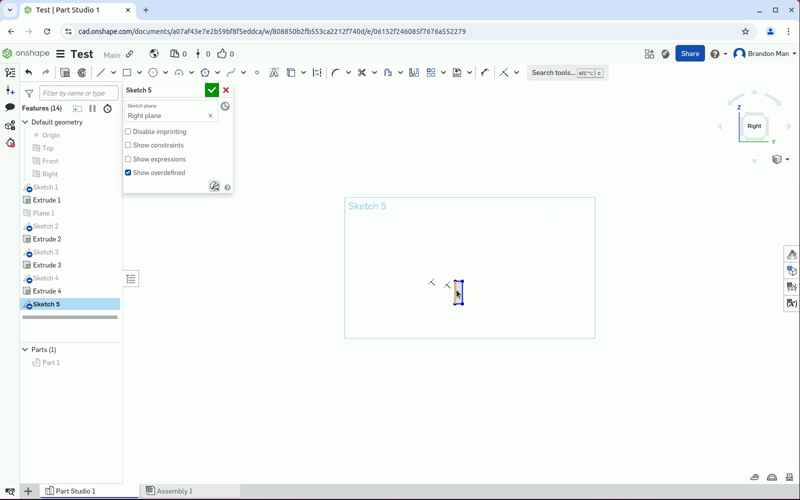
scroll(6)
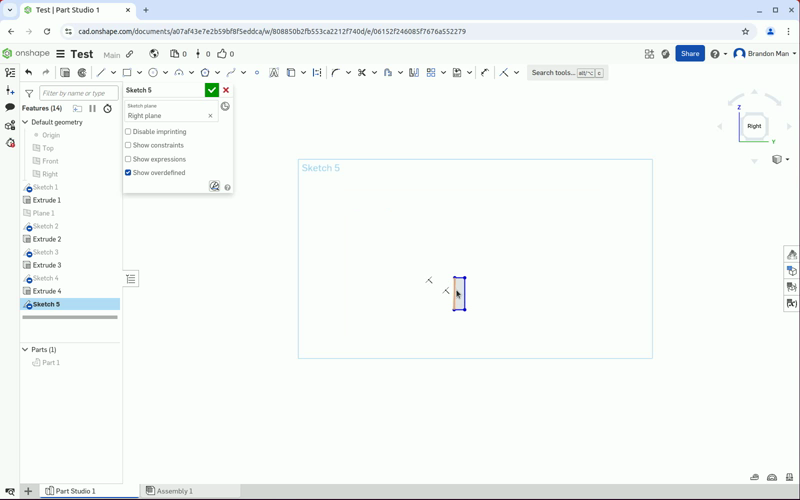
scroll(6)
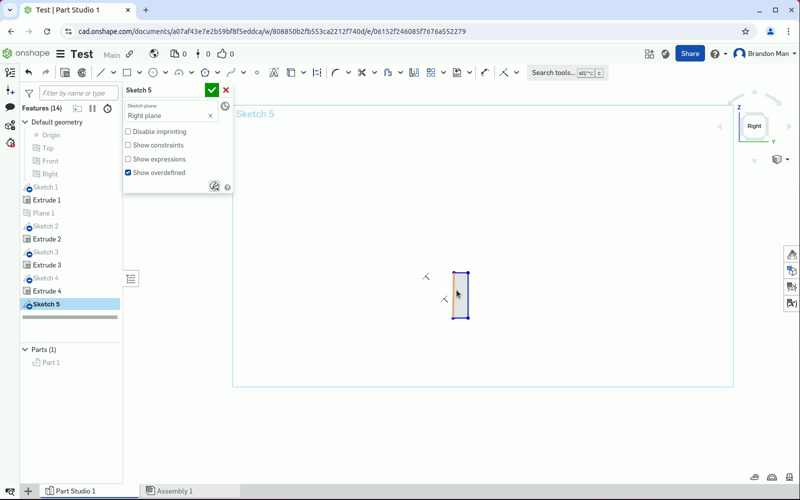
scroll(6)
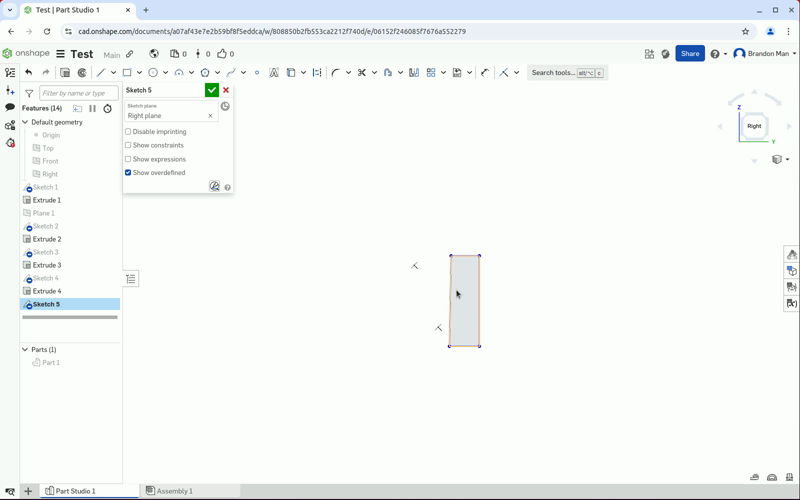
click(456, 289)
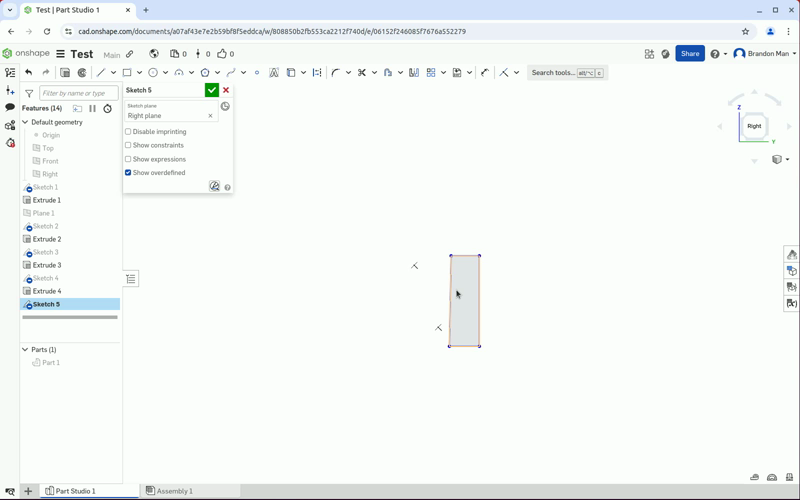
scroll(-6)
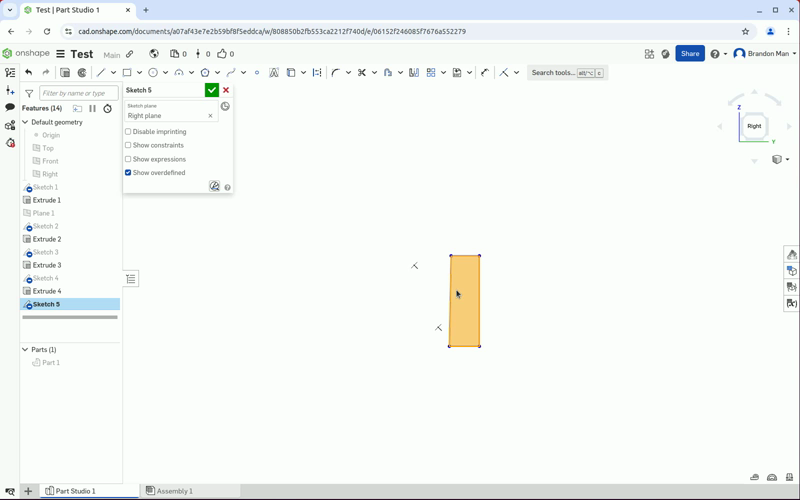
scroll(-6)
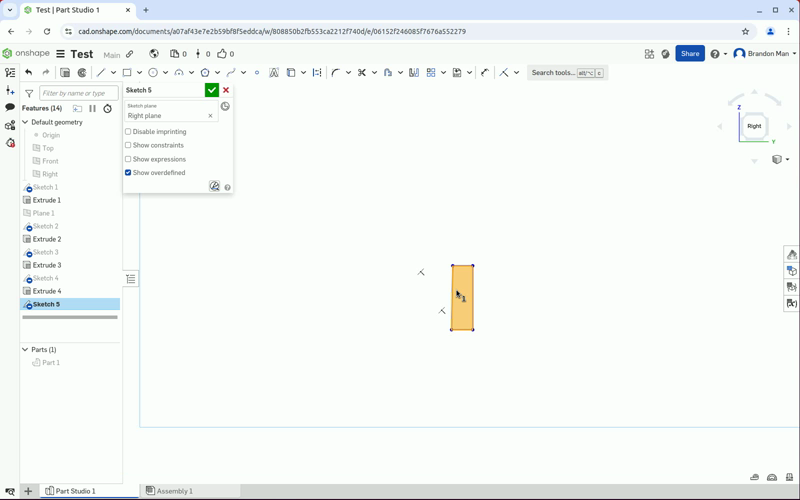
scroll(-6)
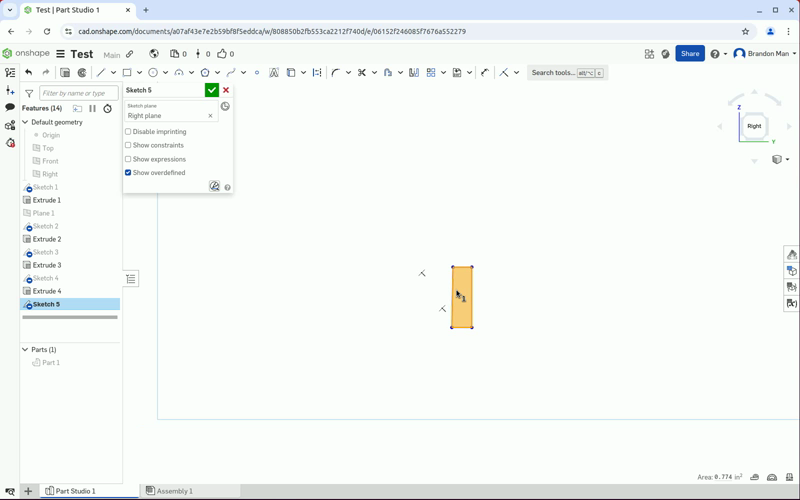
scroll(-6)
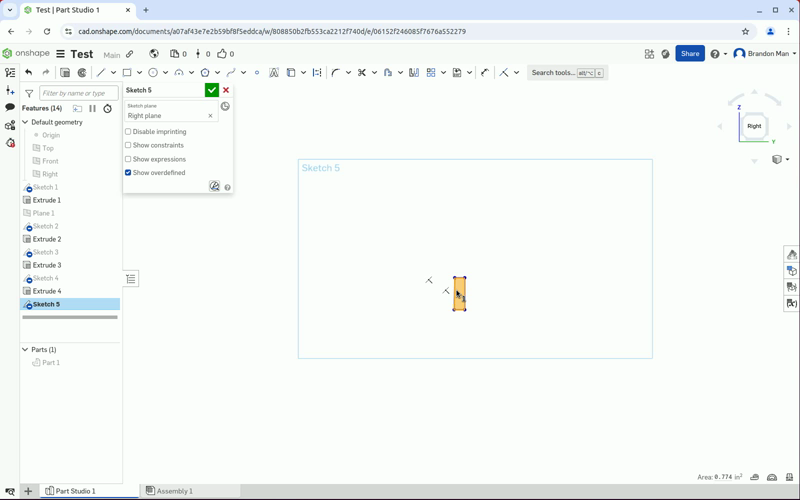
scroll(-6)
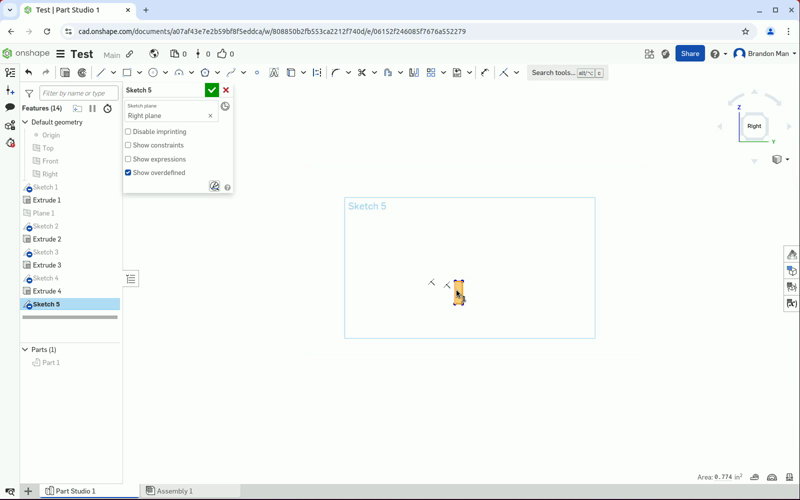
scroll(-6)
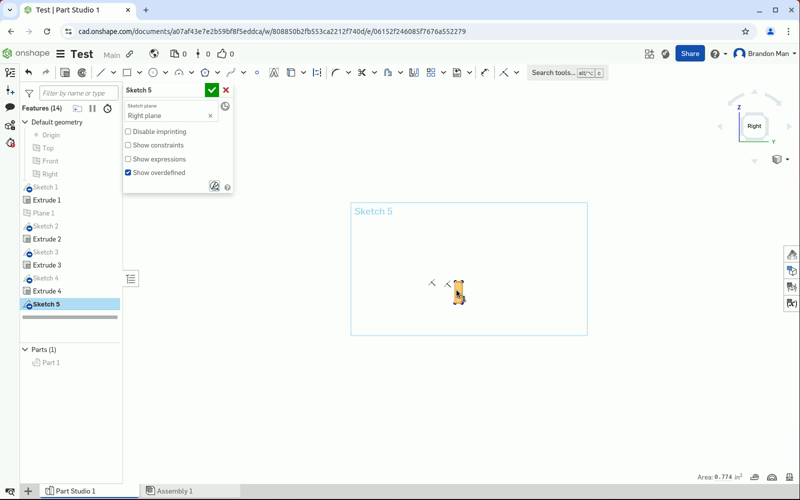
scroll(-6)
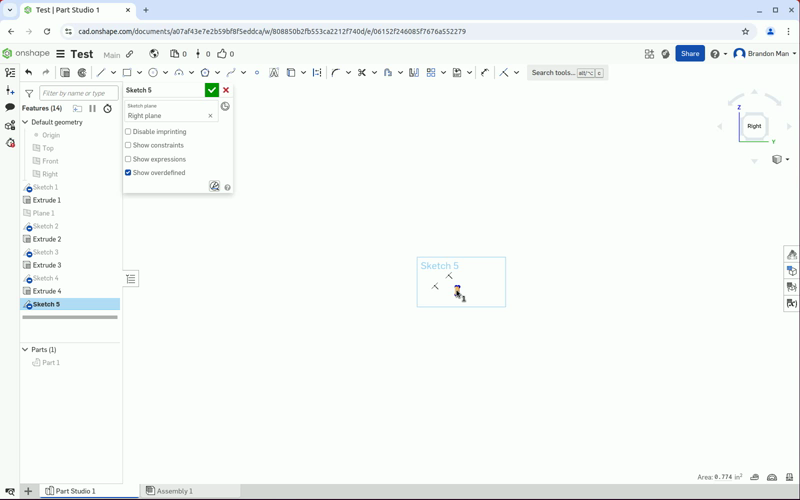
mouse_move(73, 352)
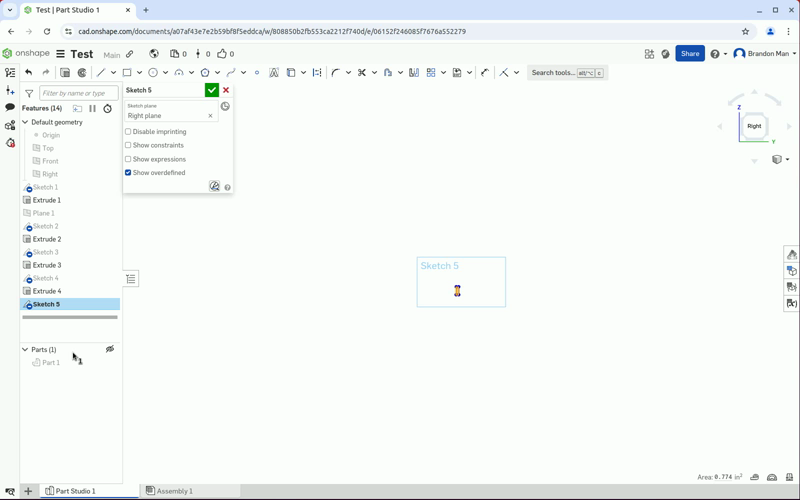
key(shift+y)
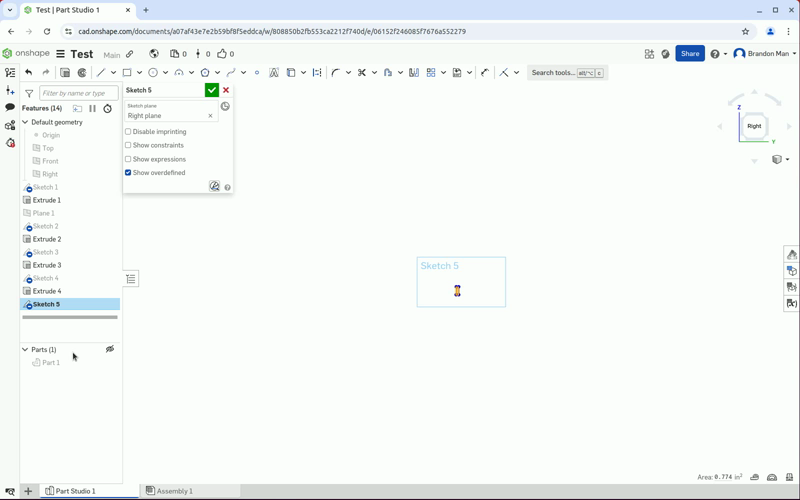
key(shift+e)
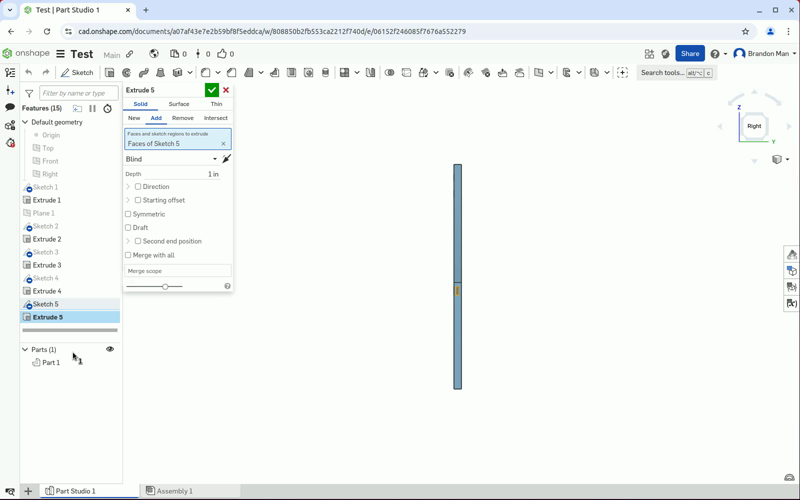
mouse_move(143, 106)
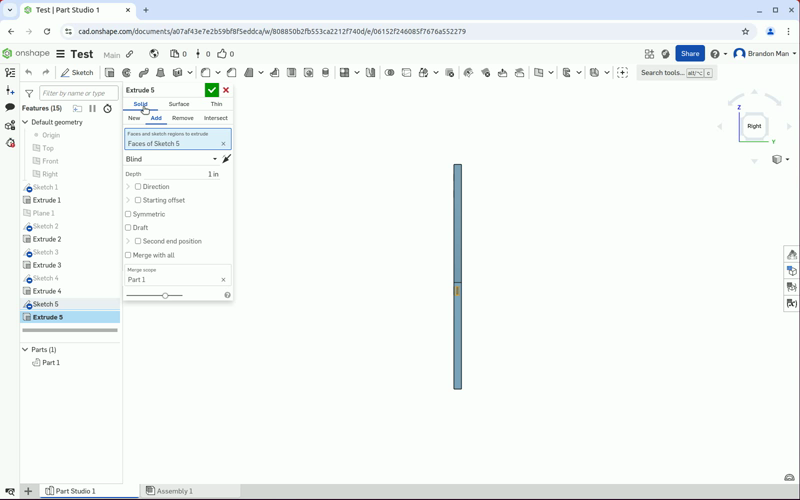
click(143, 106)
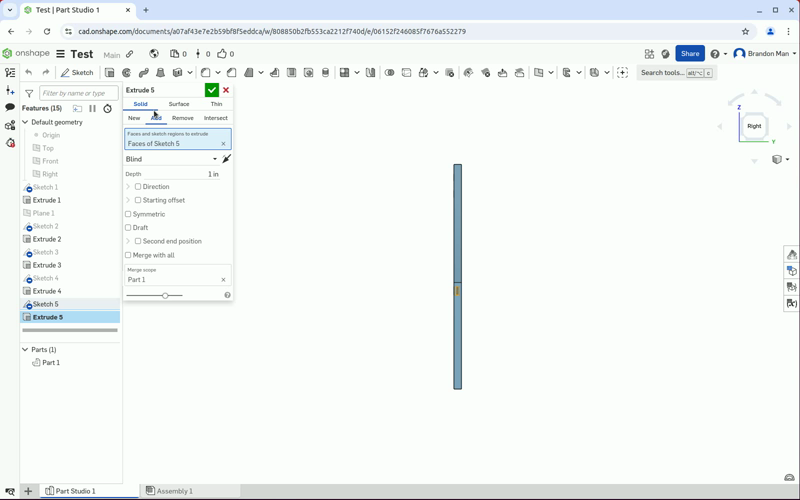
mouse_move(186, 120)
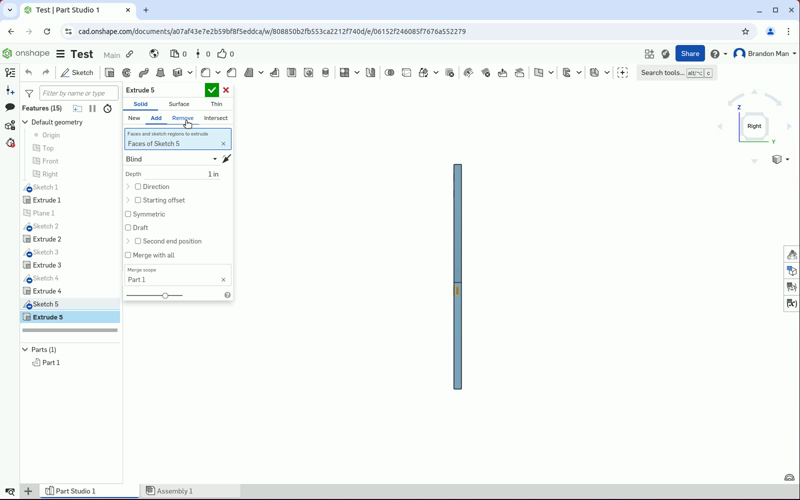
click(186, 120)
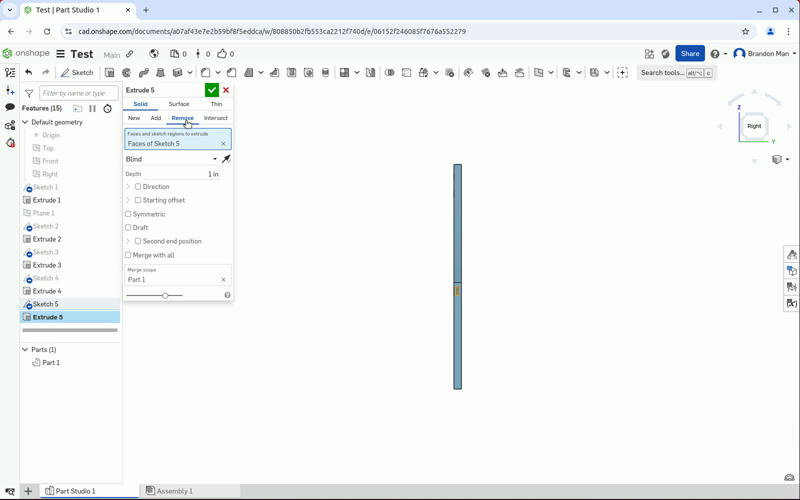
key(tab, 4)
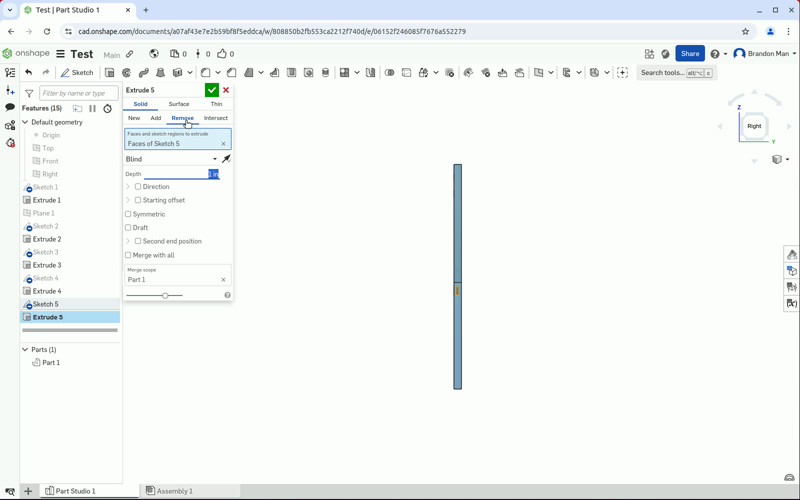
text(0.481)
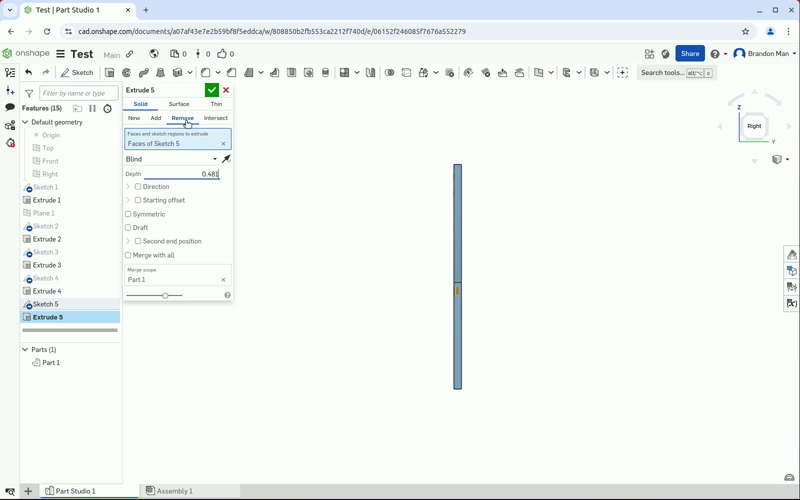
key(tab, 6)
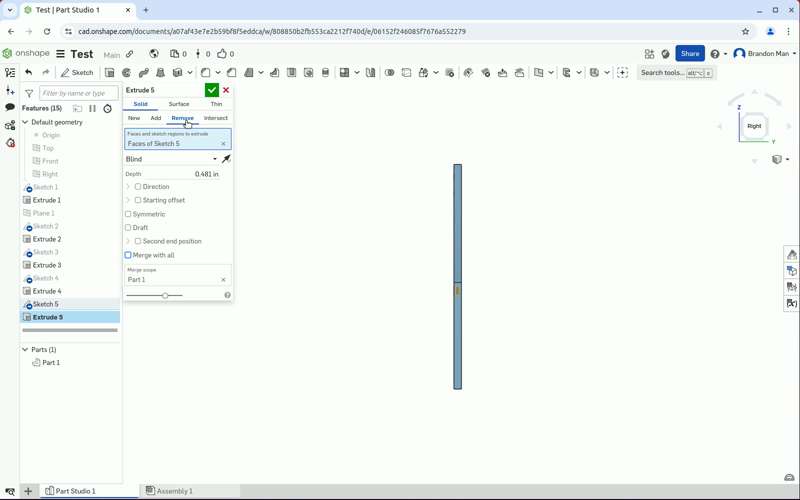
key(space)
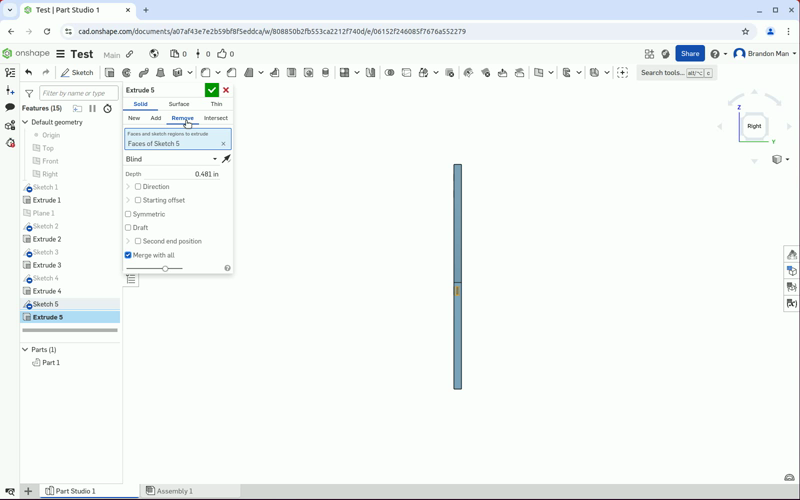
key(enter)
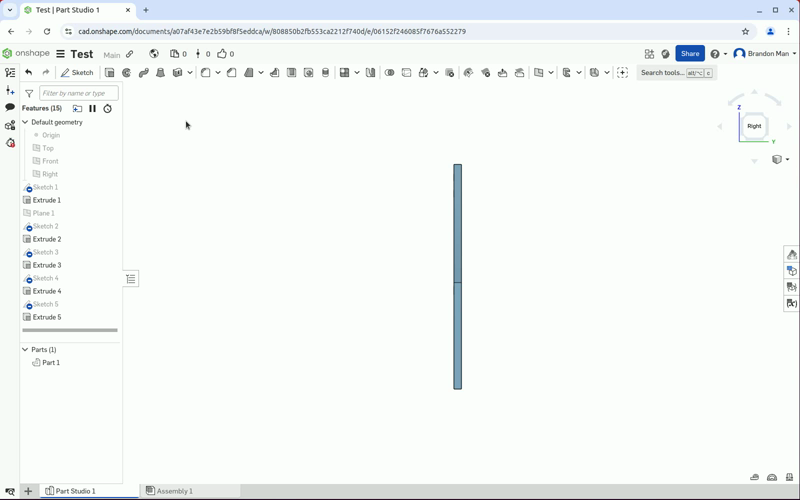
key(shift+h)
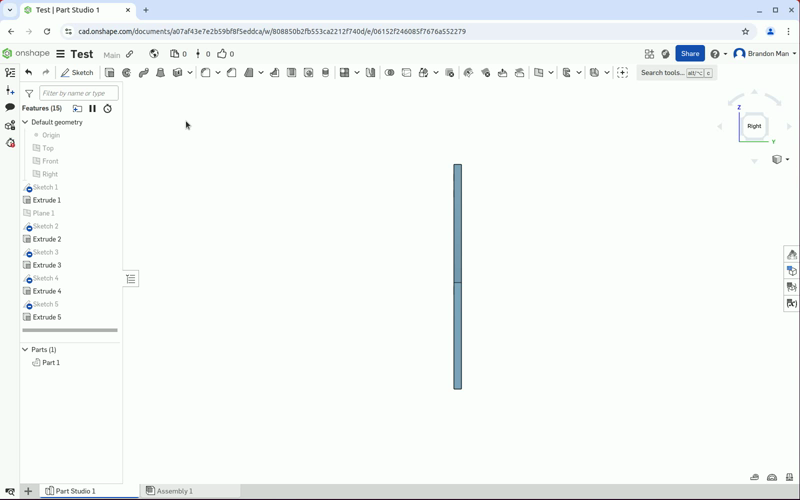
key(shift+h)
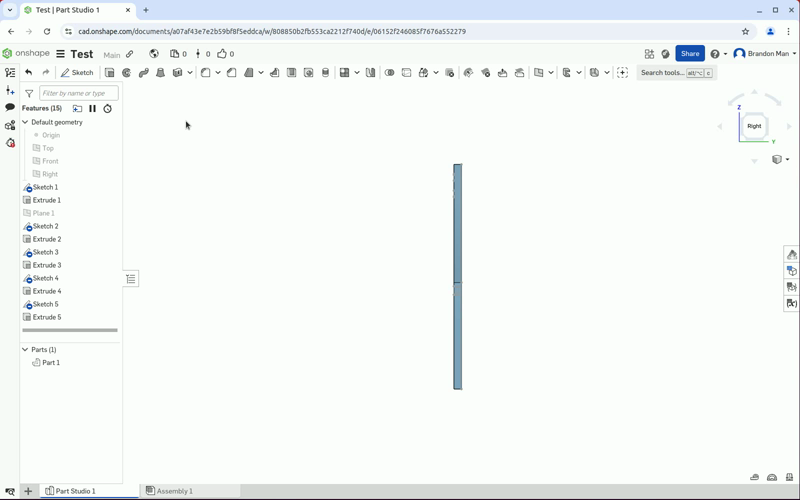
key(shift+7)
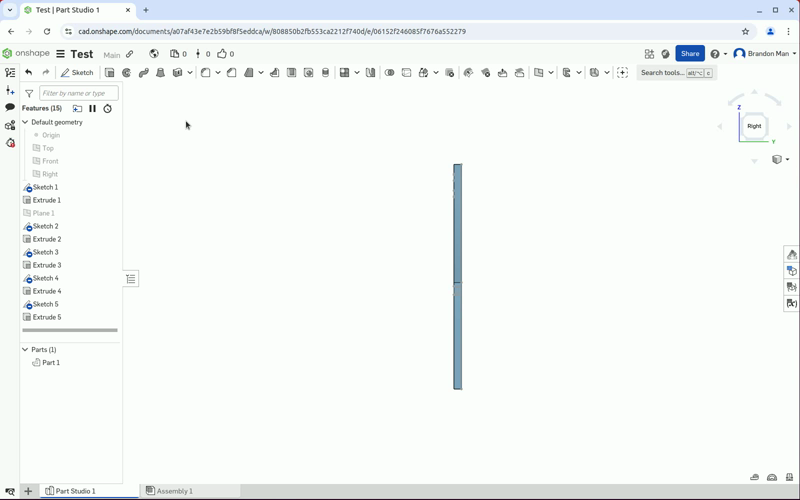
key(right, 2)
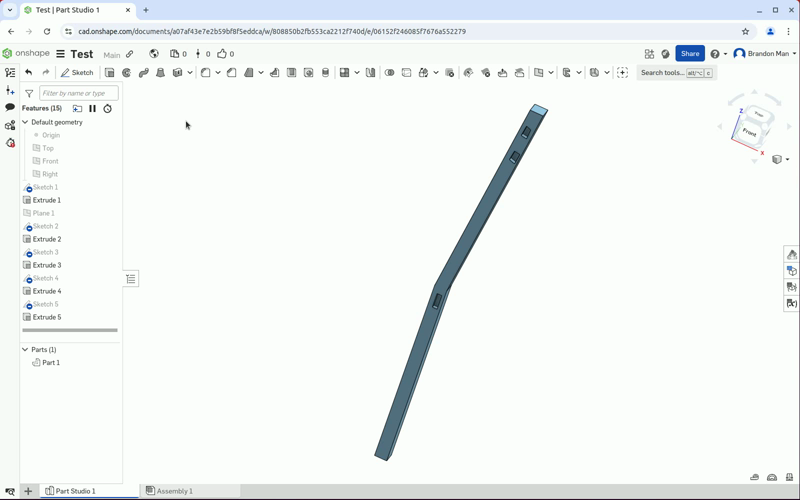
key(down, 2)
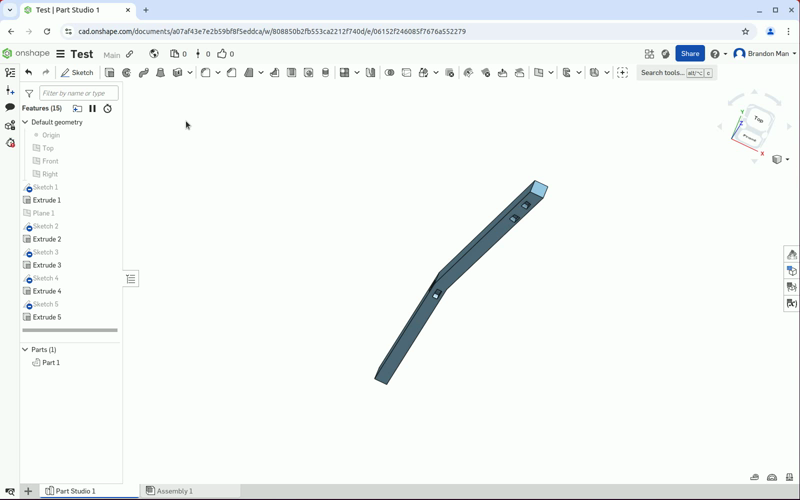
key(up, 2)
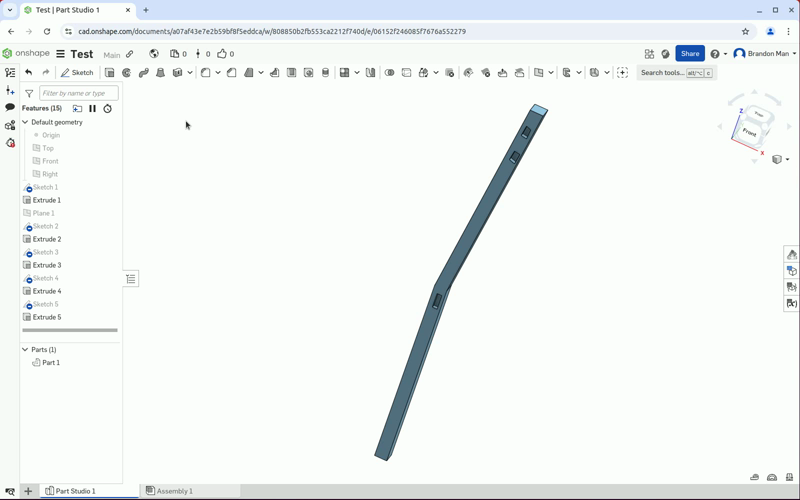
key(left, 2)
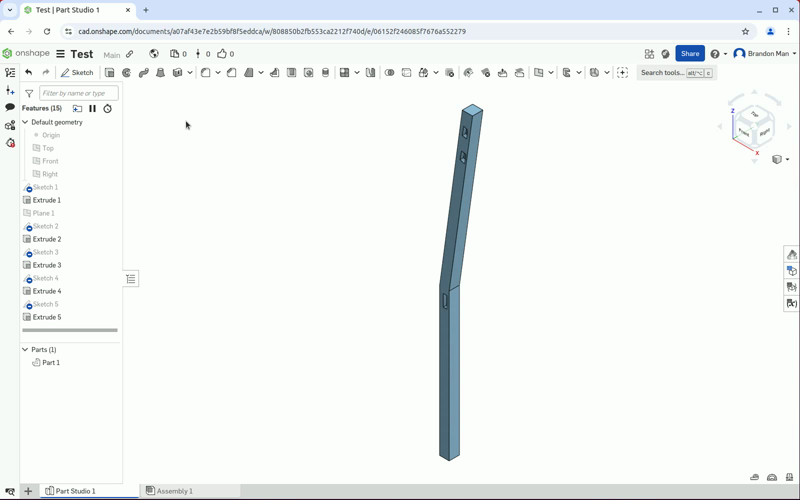
mouse_move(73, 189)
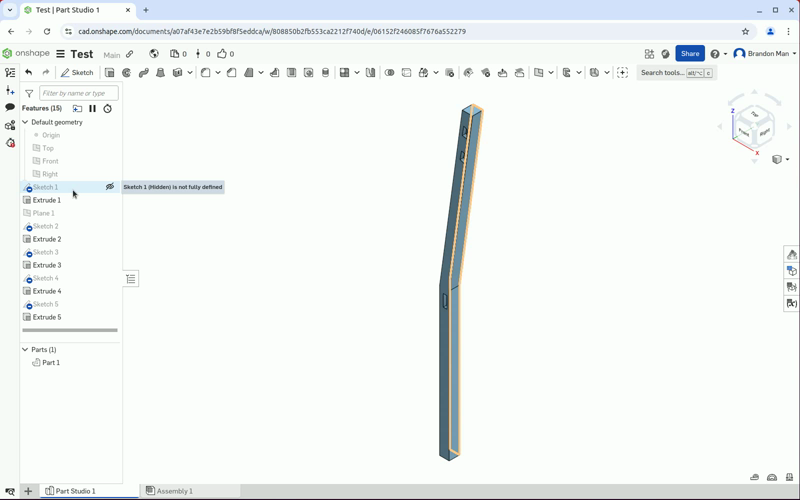
click(73, 189)